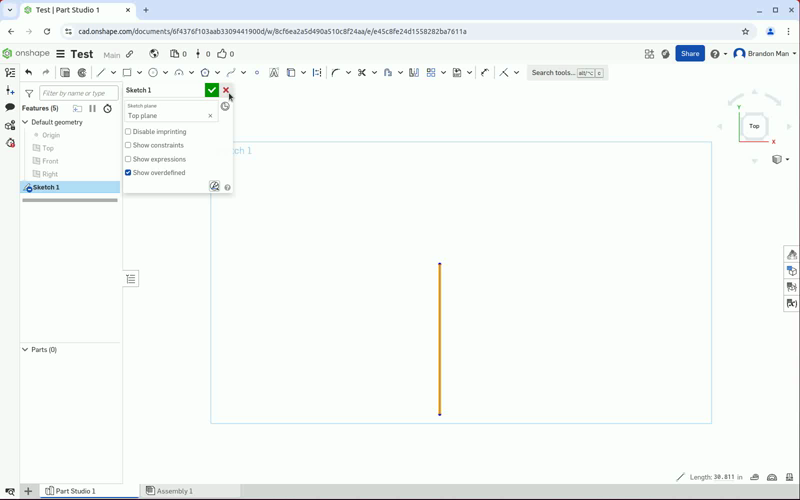
key(shift+h)
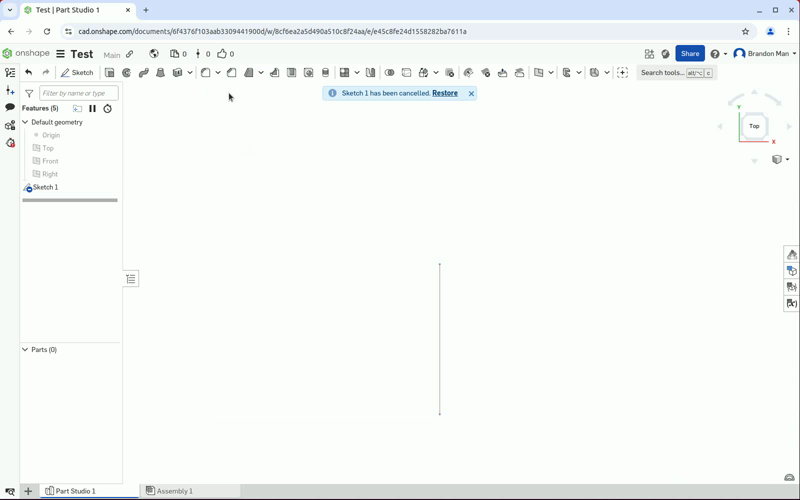
key(shift+s)
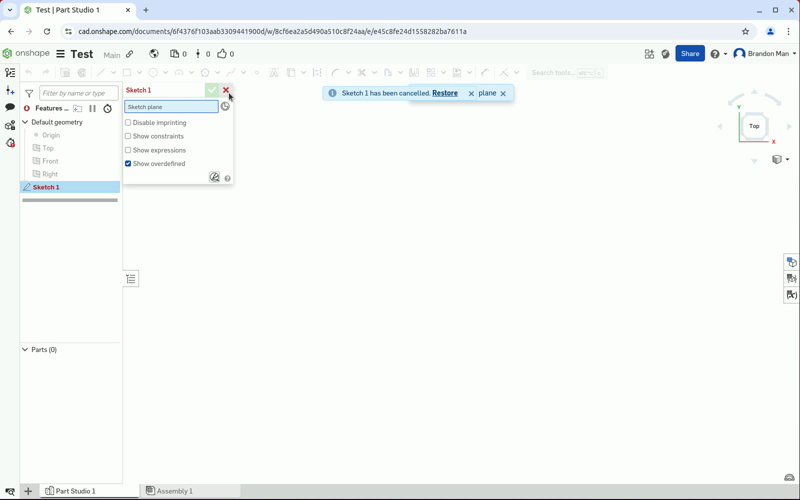
mouse_move(73, 150)
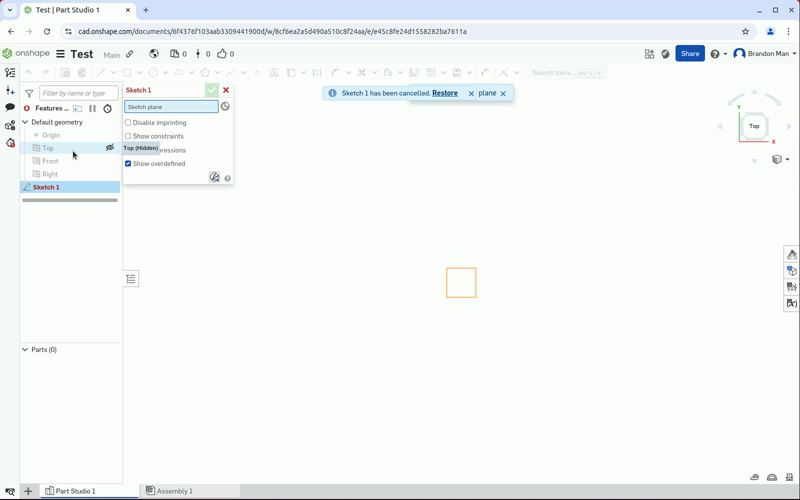
click(73, 150)
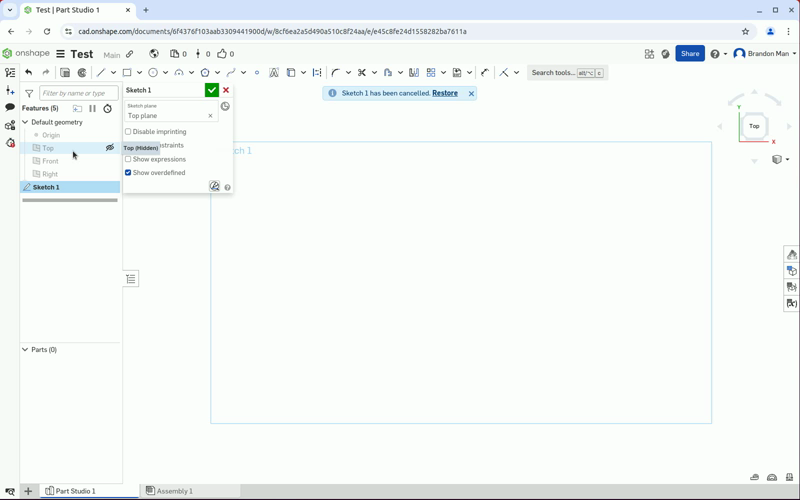
mouse_move(73, 352)
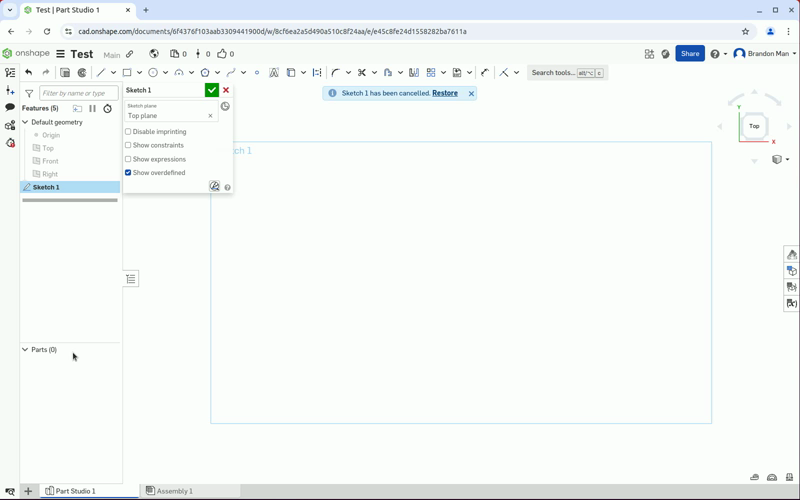
key(y)
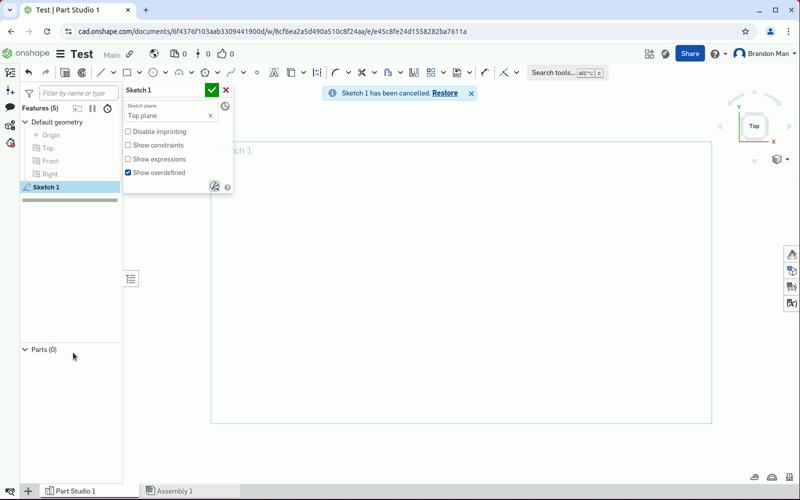
key(l)
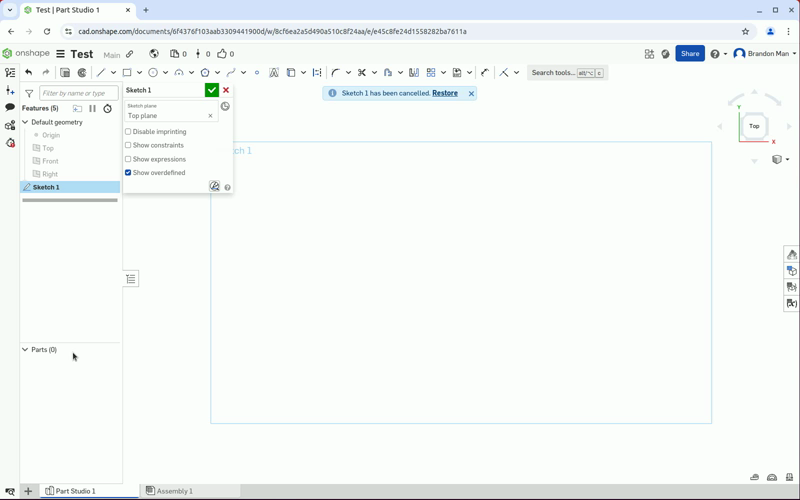
key_down(shift)
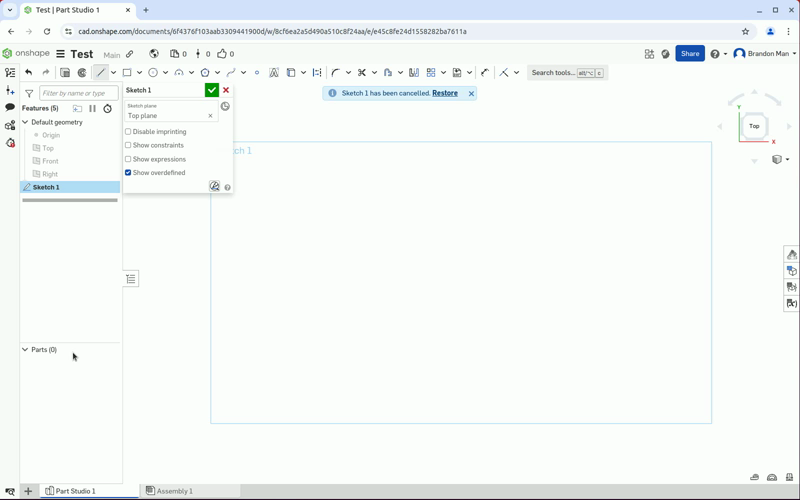
mouse_move(348, 326)
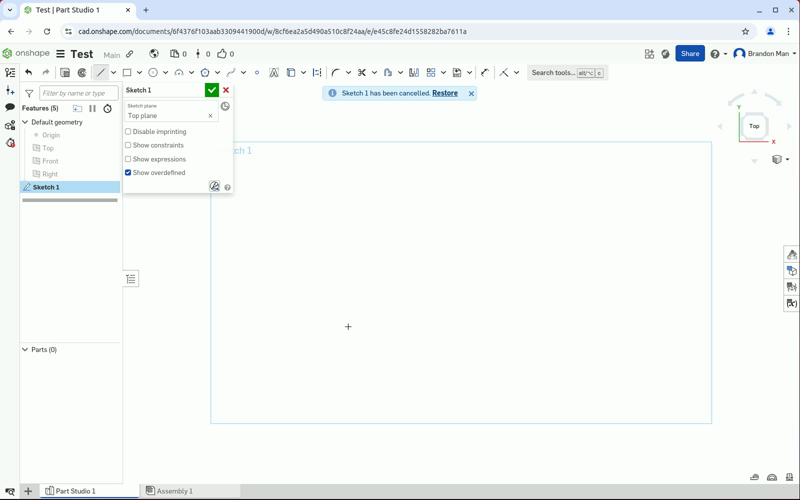
click(348, 326)
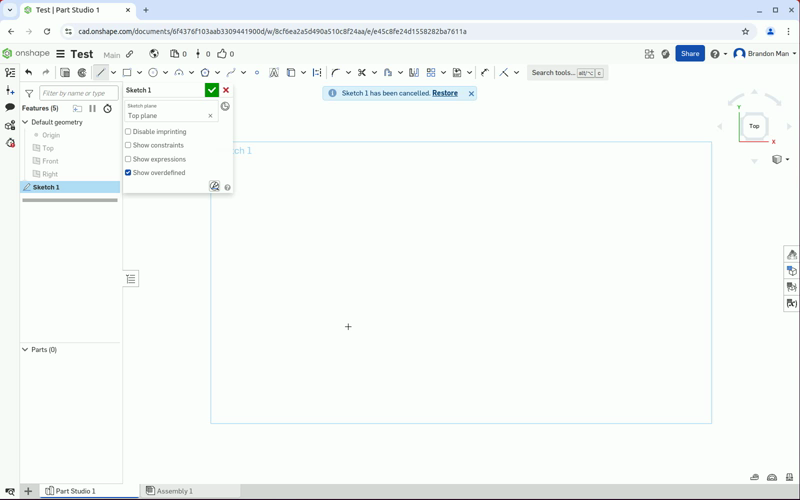
key_up(shift)
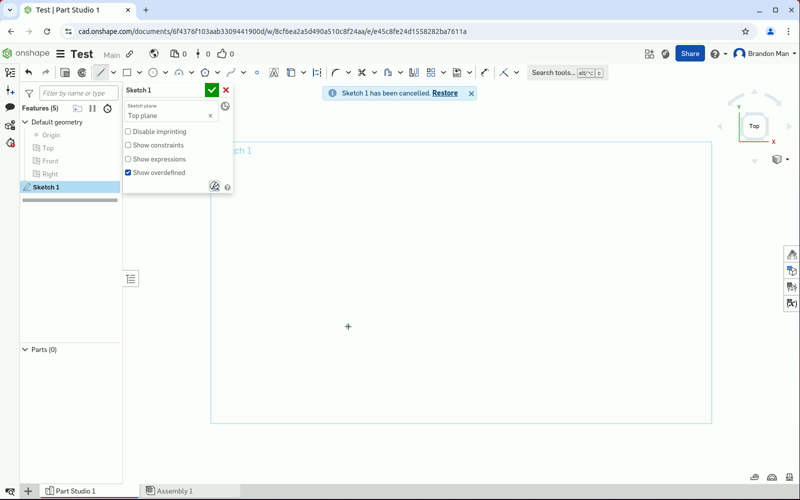
key_down(shift)
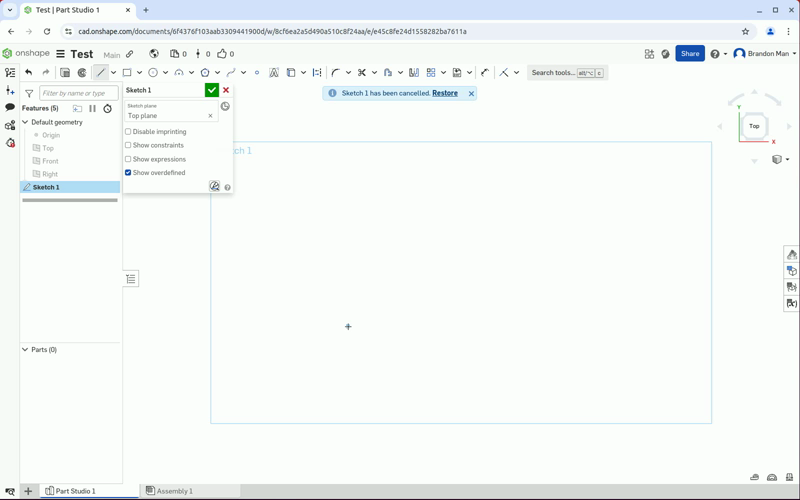
mouse_move(378, 326)
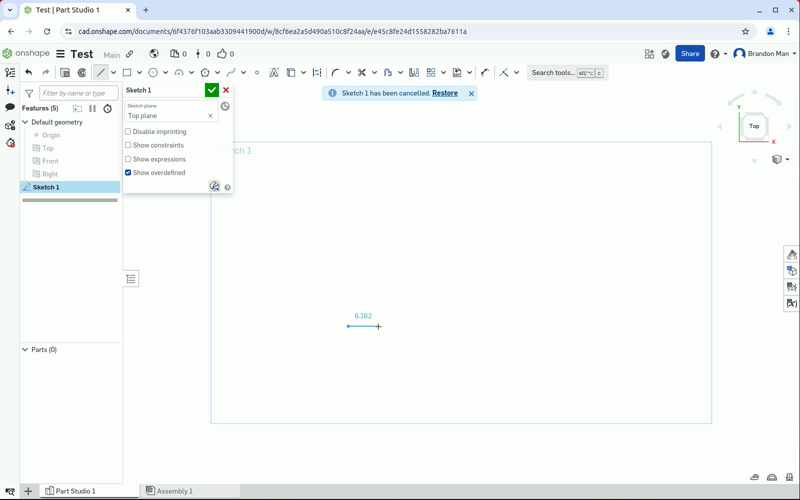
mouse_move(362, 326)
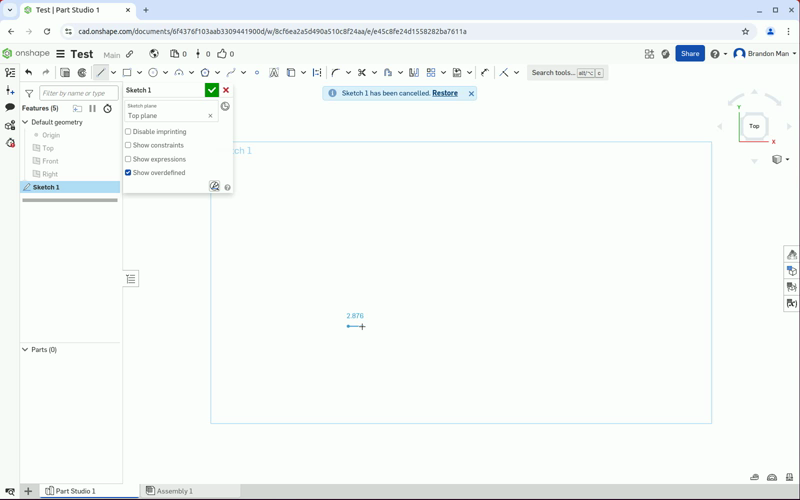
click(362, 326)
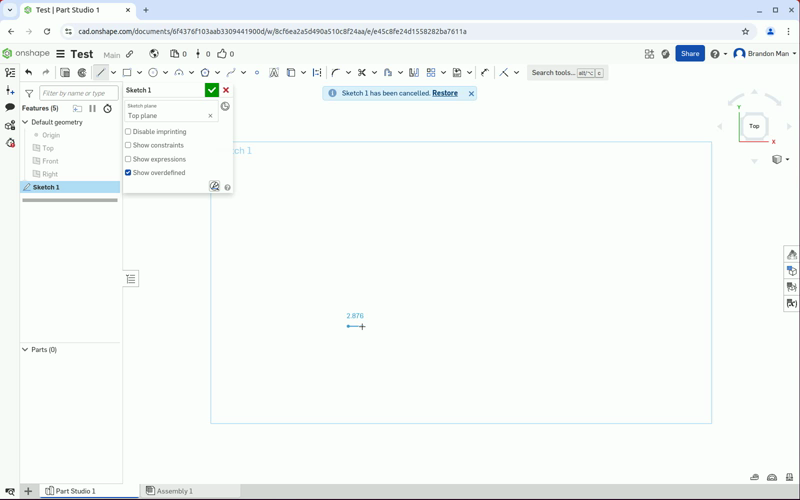
key_up(shift)
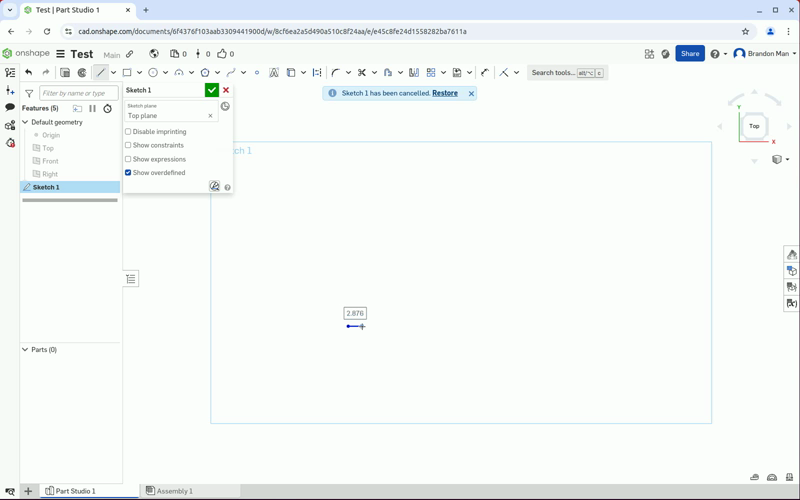
key_down(shift)
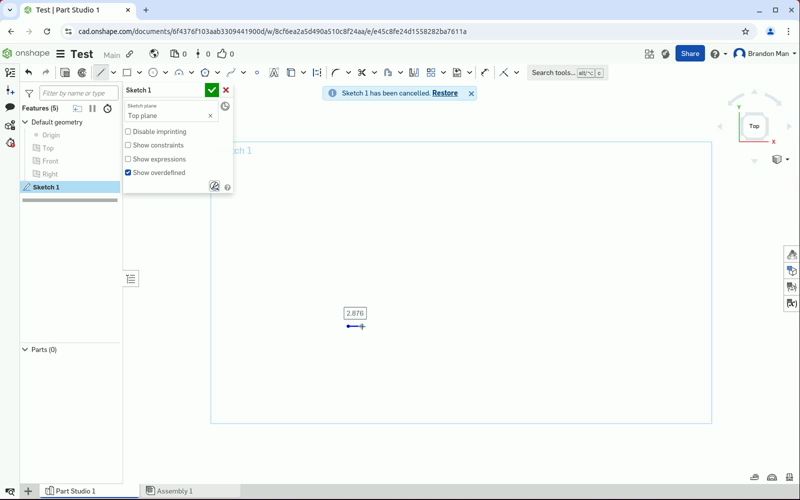
mouse_move(392, 326)
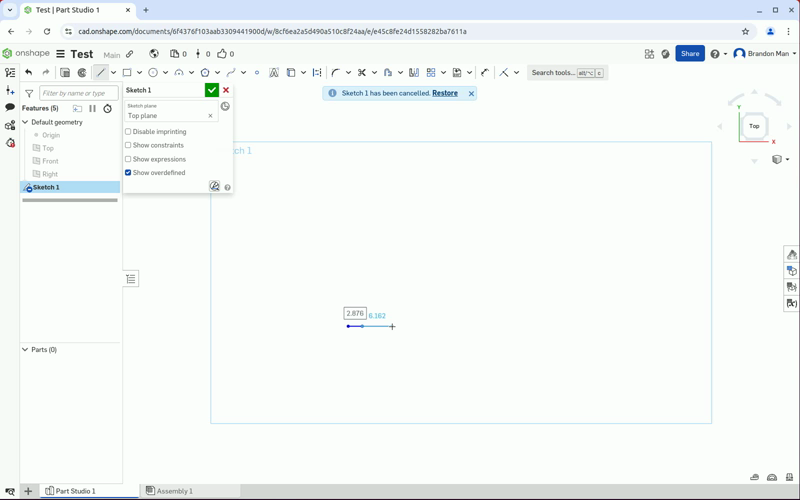
mouse_move(362, 307)
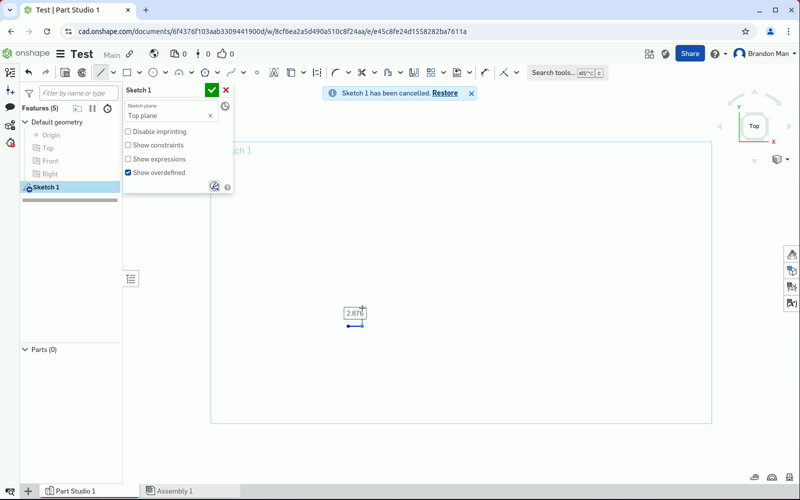
click(362, 307)
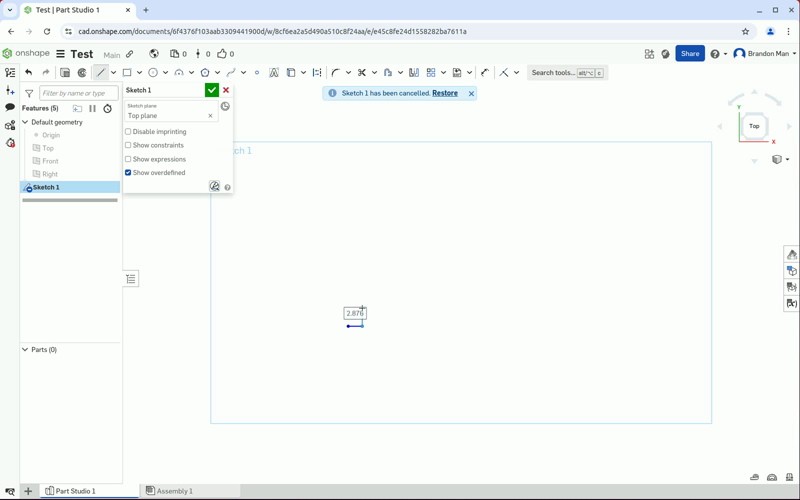
key_up(shift)
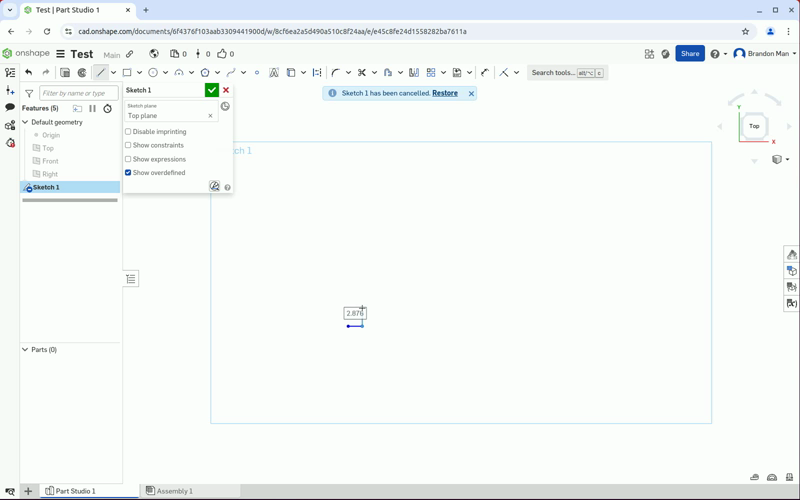
key(esc)
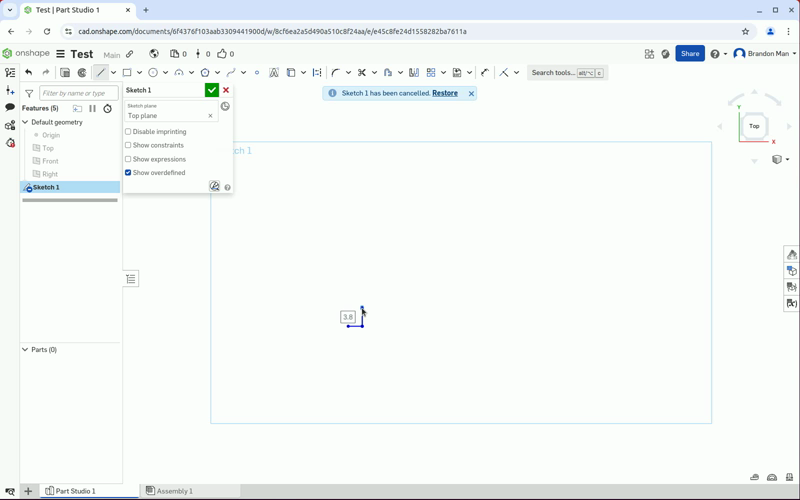
key(a)
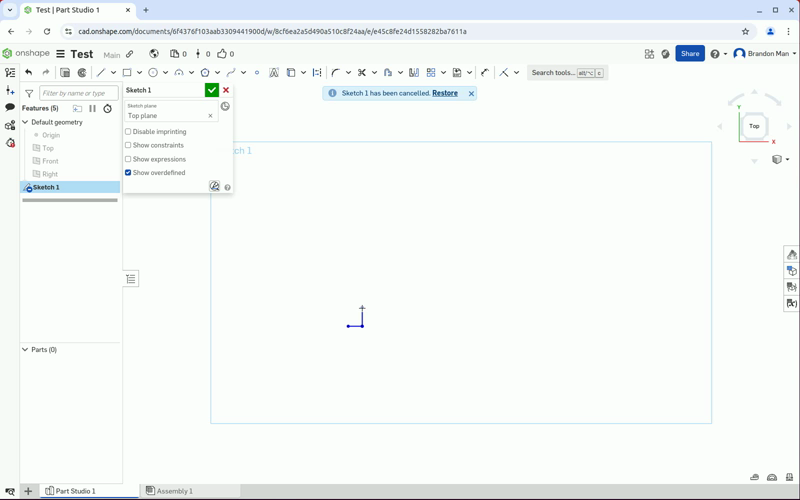
mouse_move(362, 307)
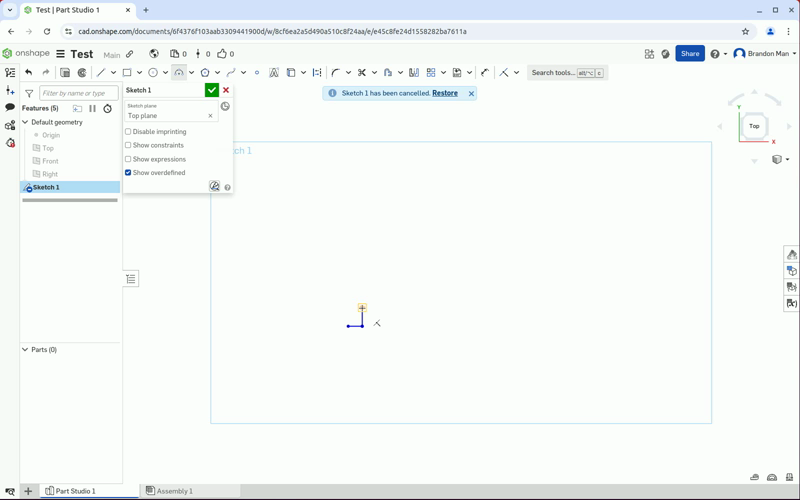
click(362, 307)
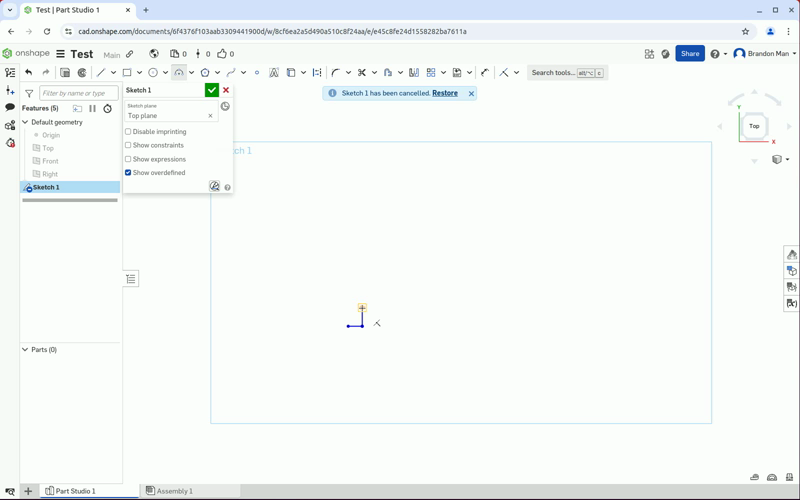
key_down(shift)
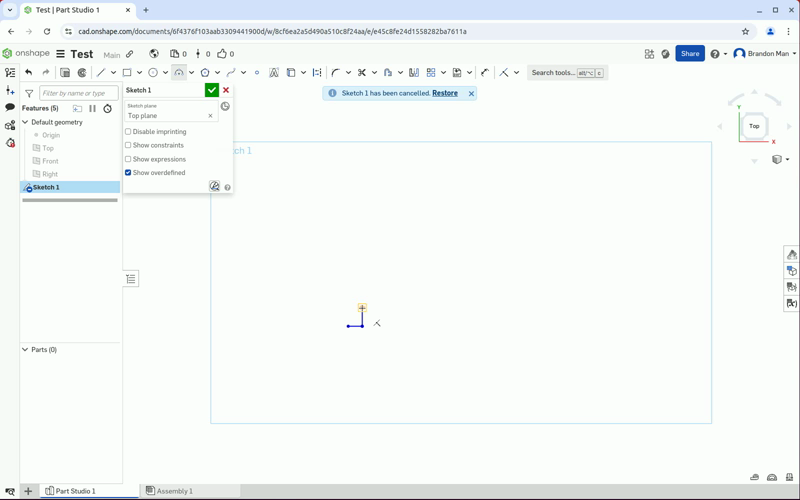
mouse_move(364, 305)
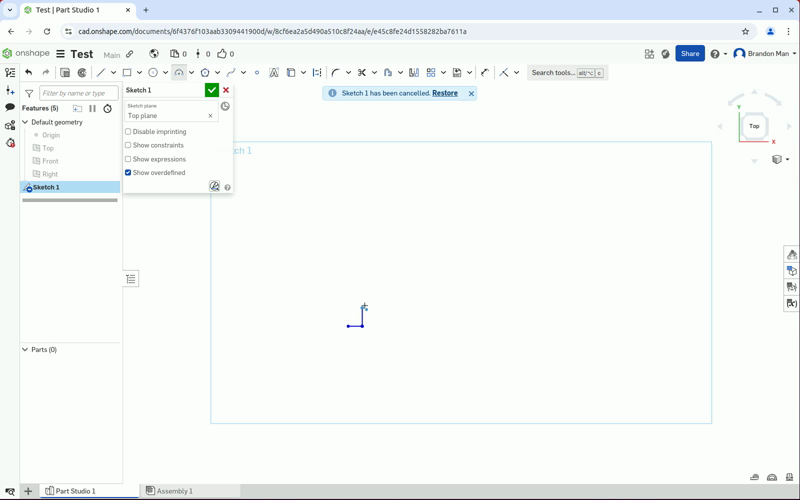
scroll(6)
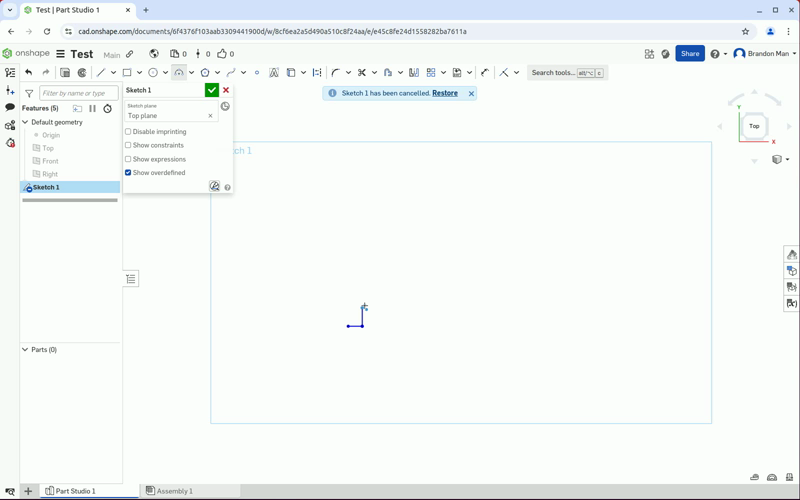
scroll(6)
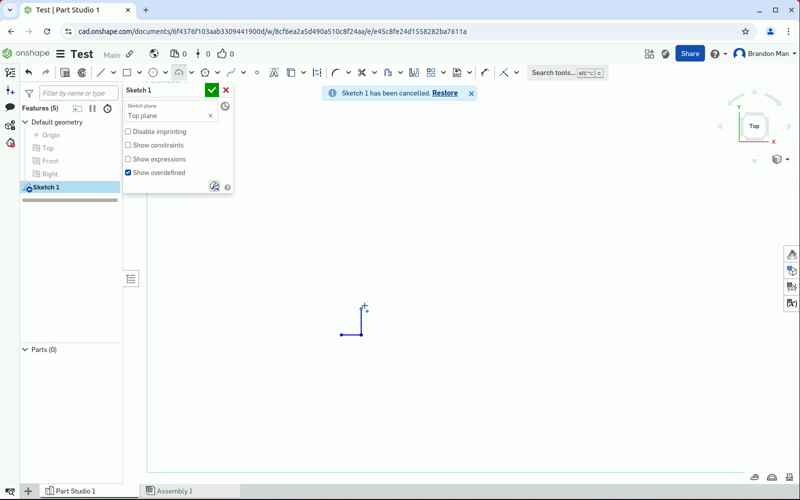
scroll(6)
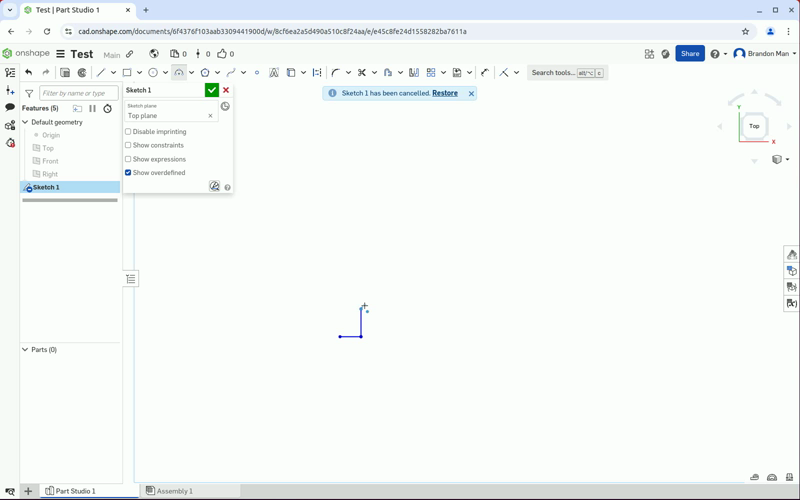
scroll(6)
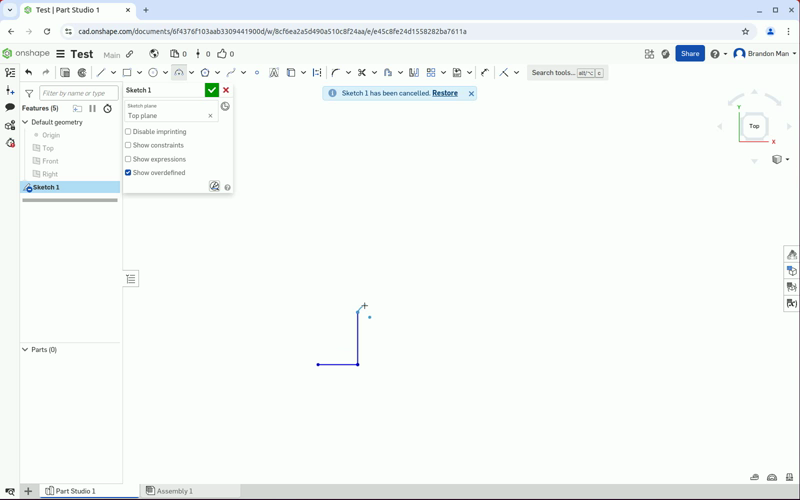
scroll(6)
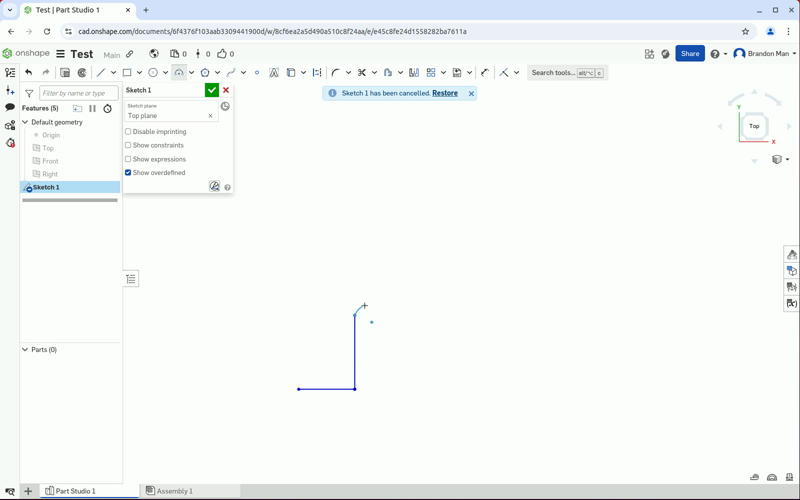
scroll(6)
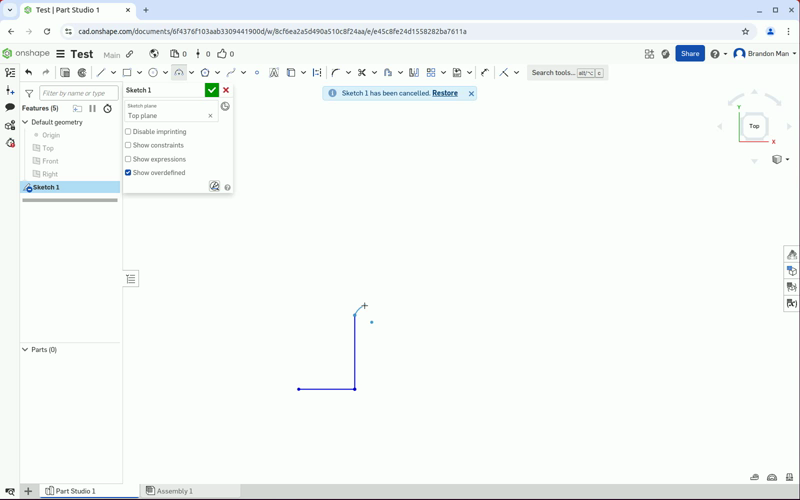
scroll(6)
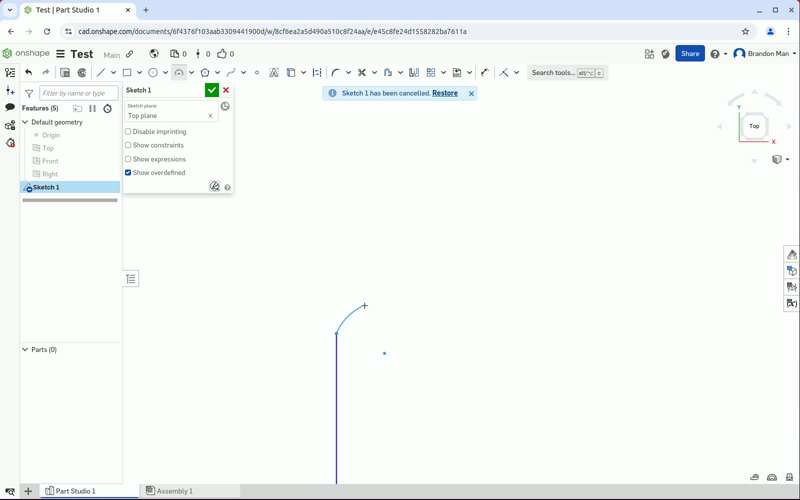
click(364, 305)
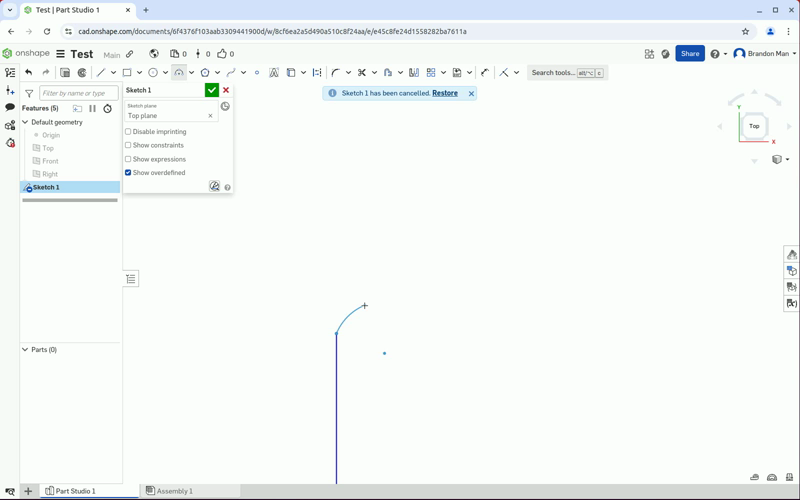
scroll(-6)
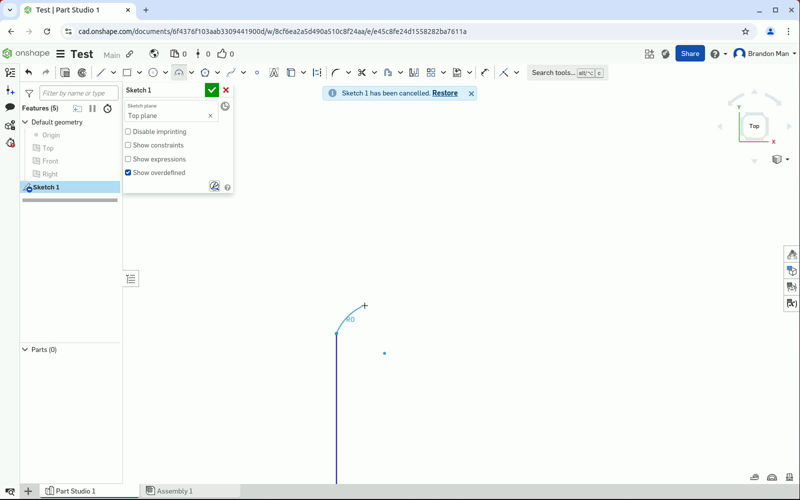
scroll(-6)
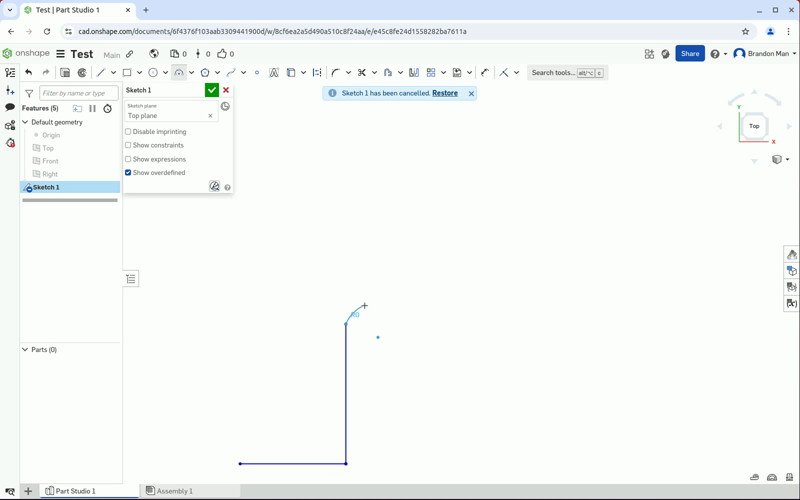
scroll(-6)
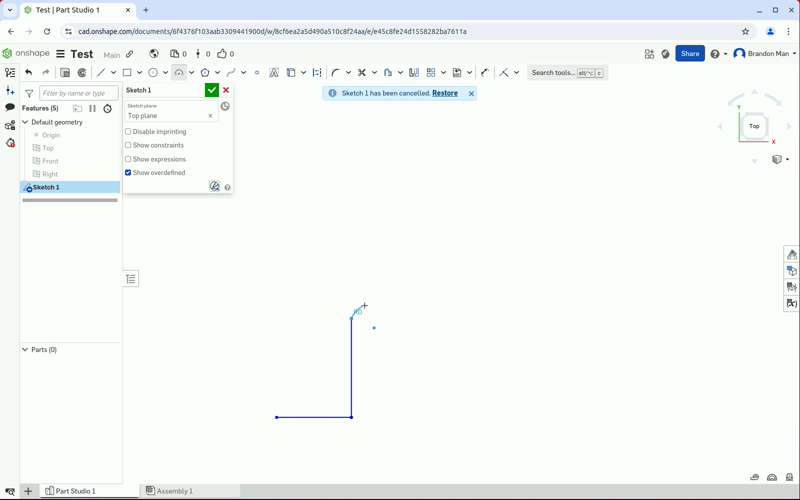
scroll(-6)
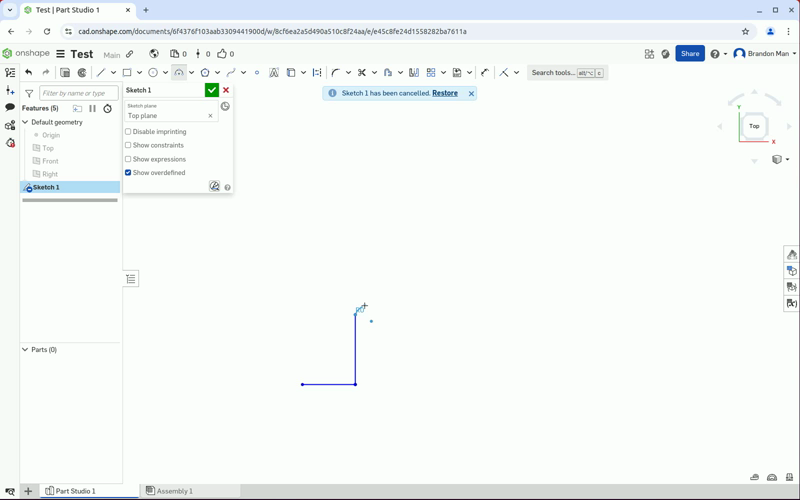
scroll(-6)
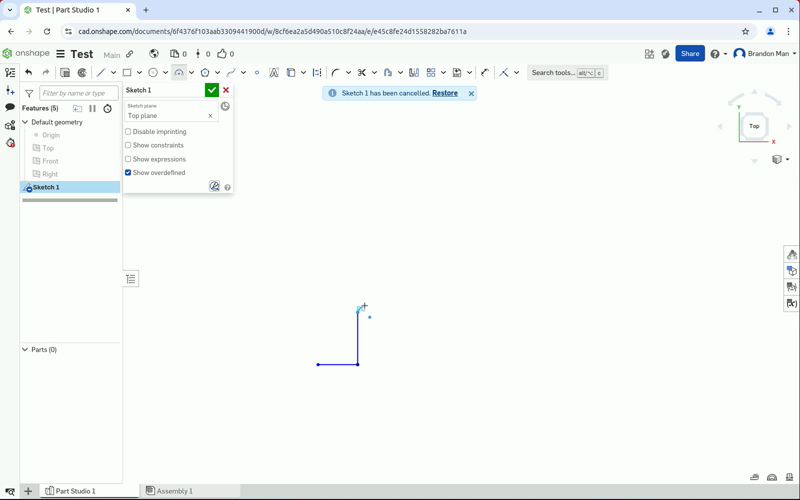
scroll(-6)
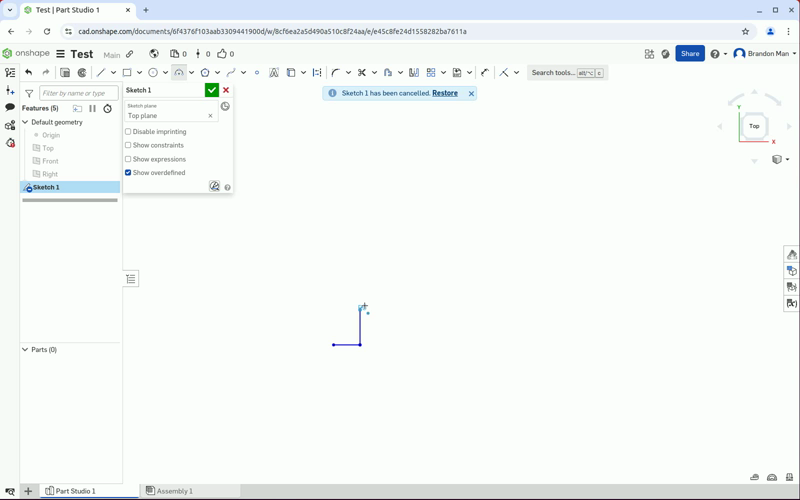
scroll(-6)
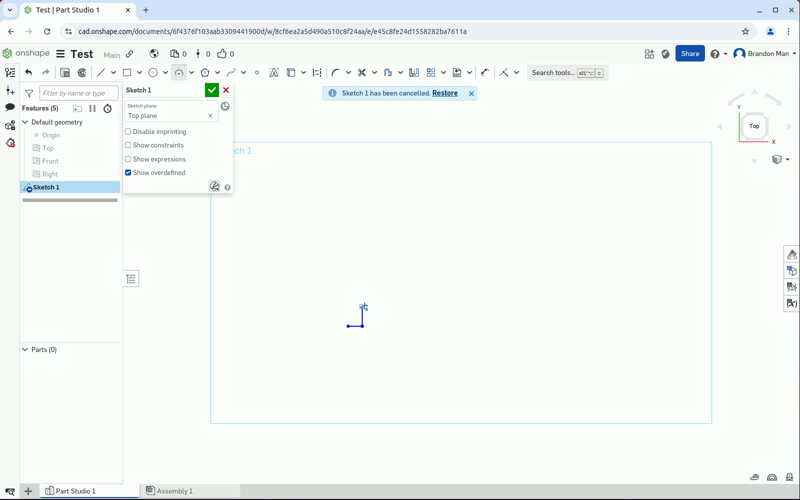
mouse_move(360, 303)
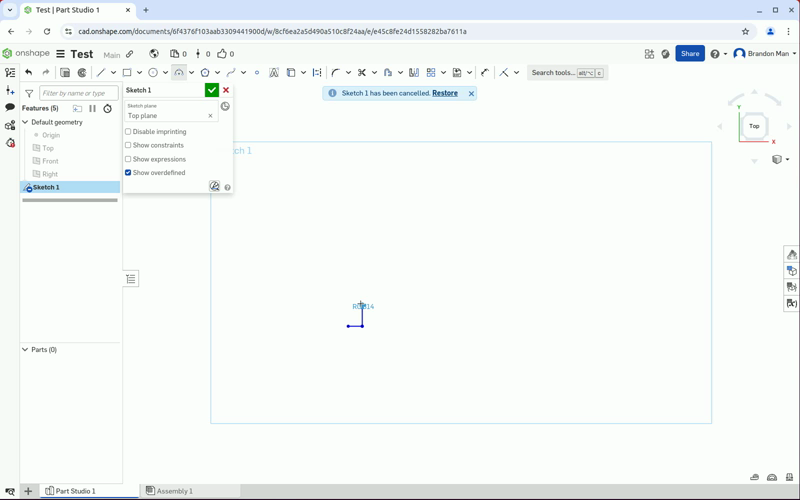
scroll(6)
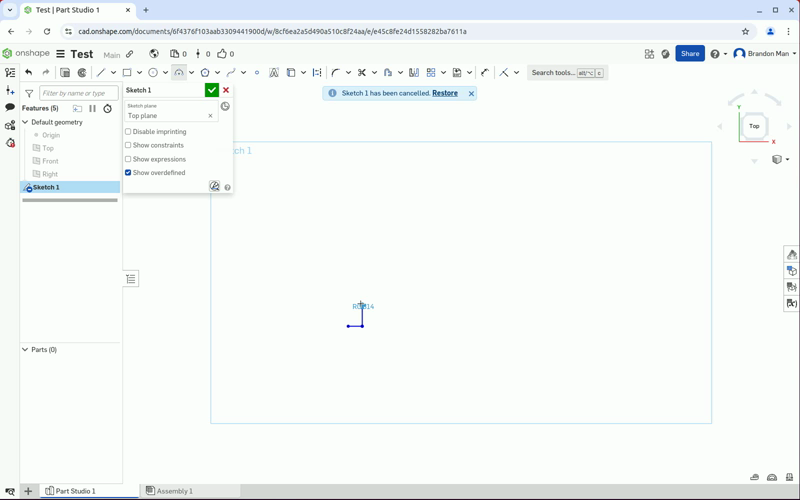
scroll(6)
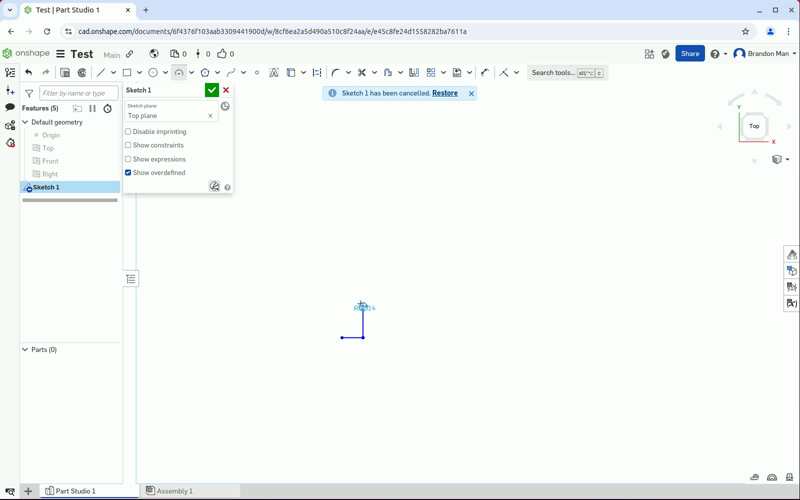
scroll(6)
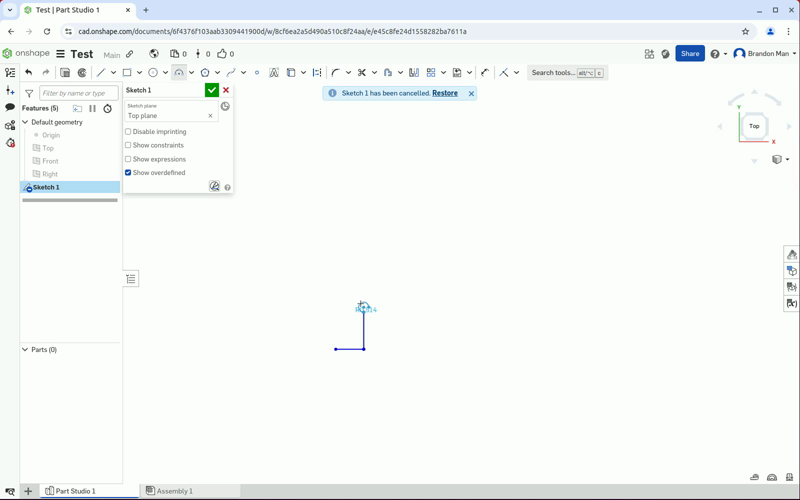
scroll(6)
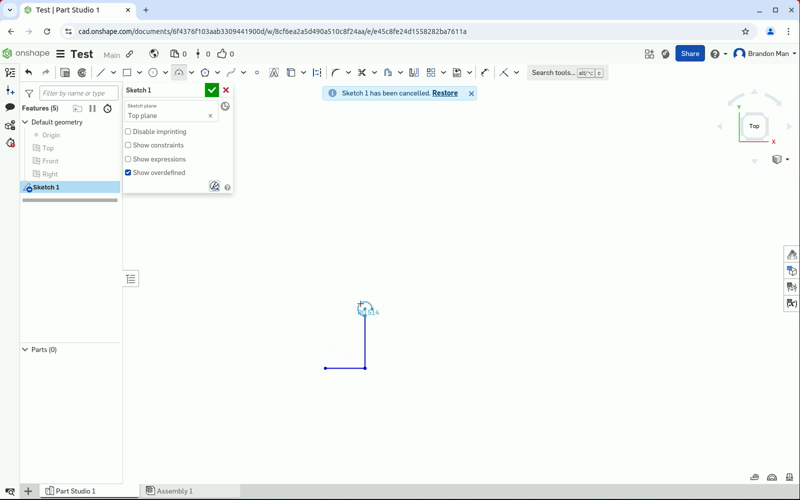
scroll(6)
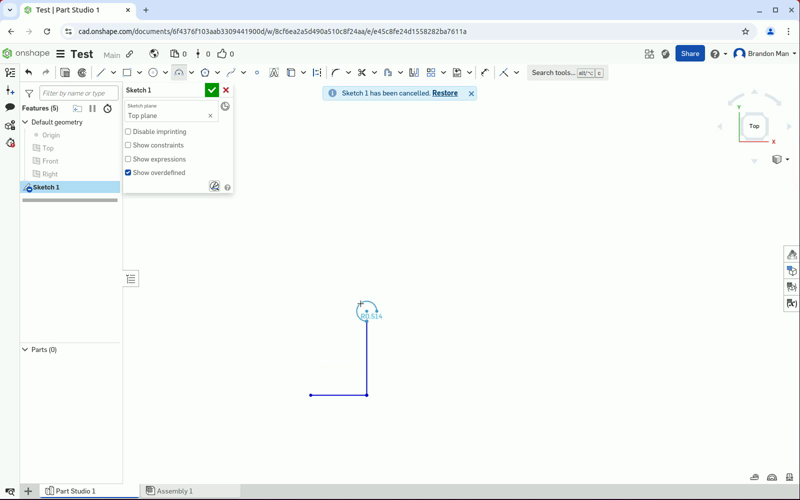
scroll(6)
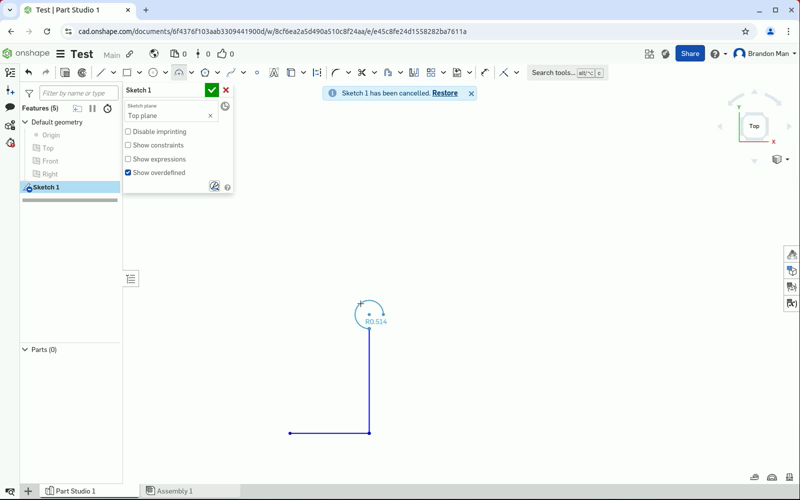
scroll(6)
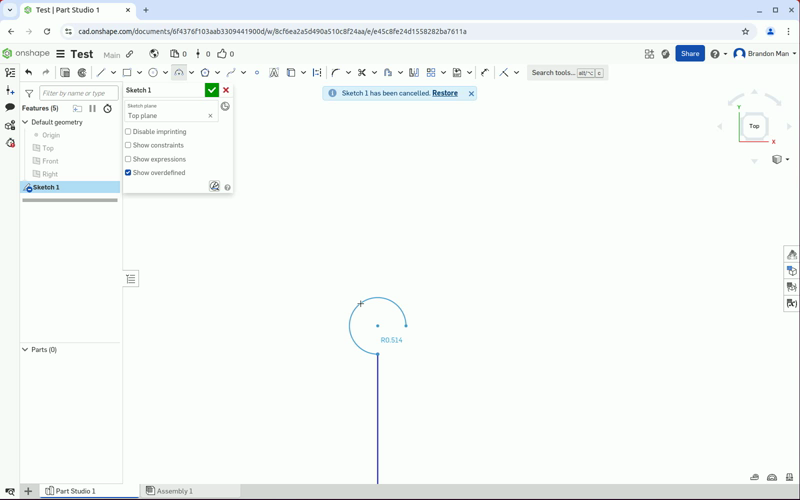
click(360, 303)
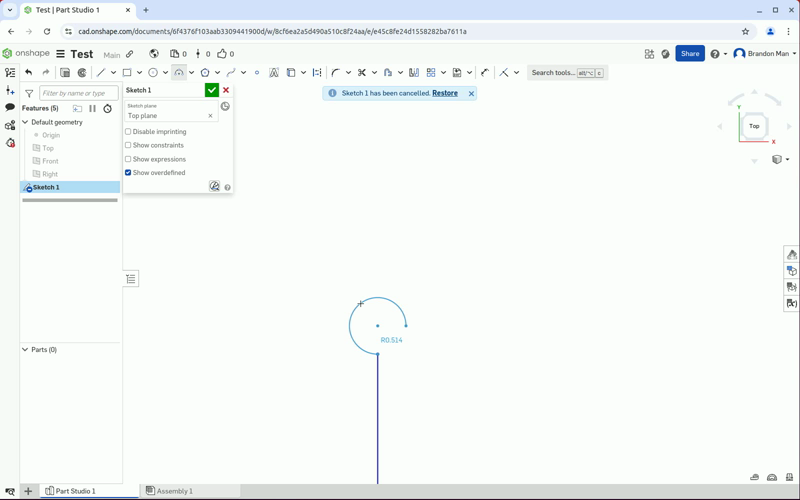
scroll(-6)
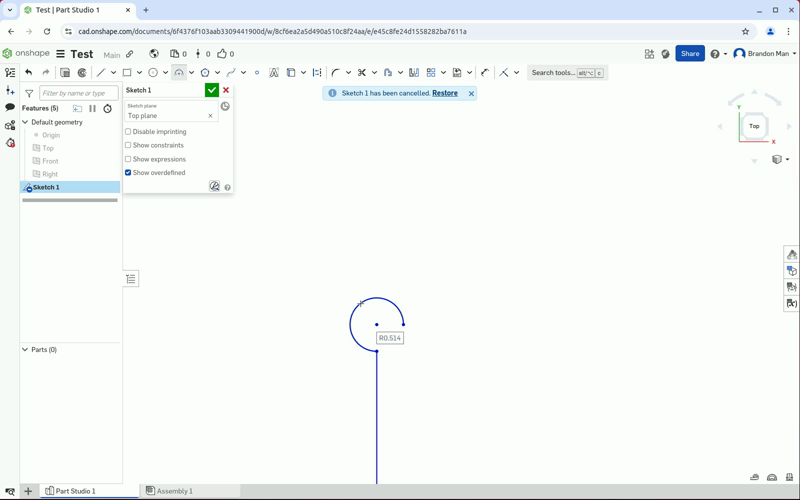
scroll(-6)
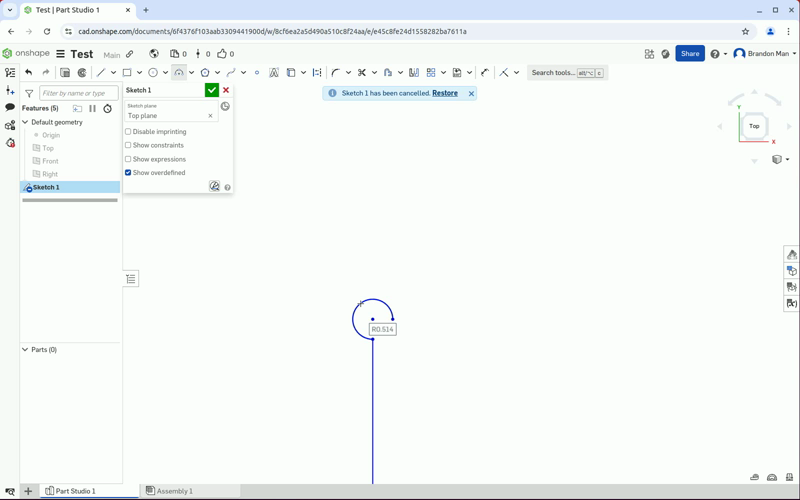
scroll(-6)
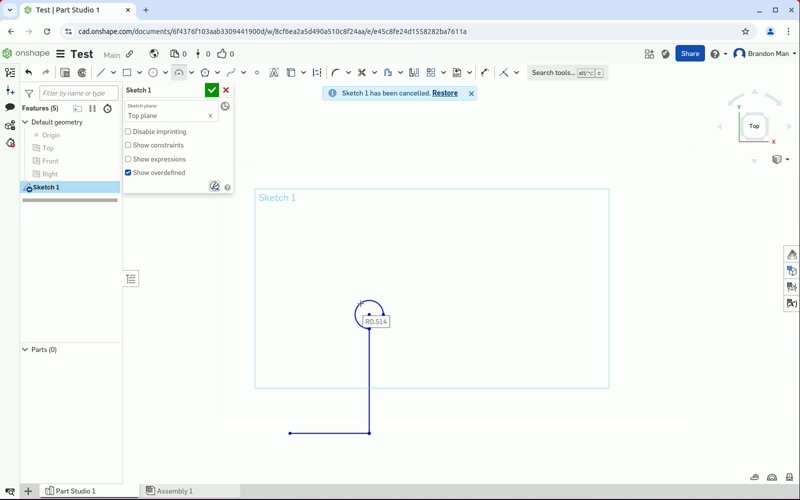
scroll(-6)
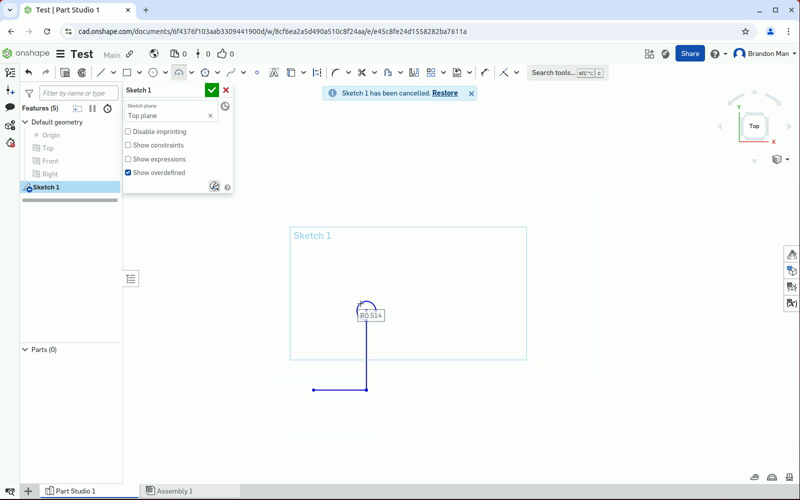
scroll(-6)
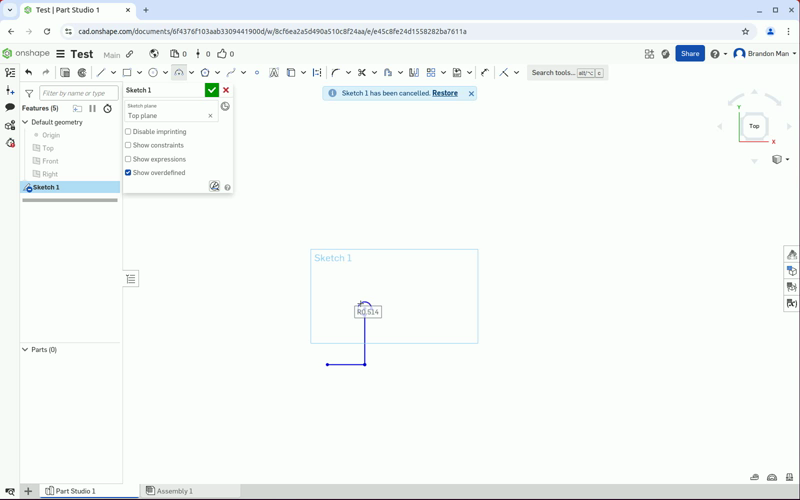
scroll(-6)
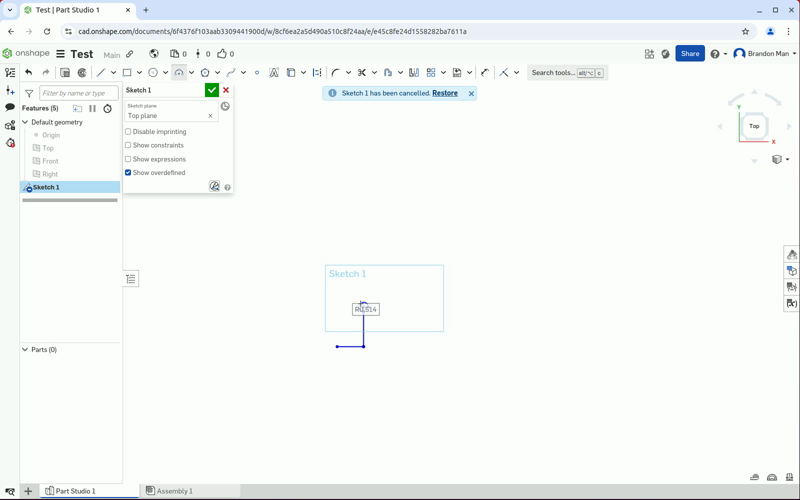
scroll(-6)
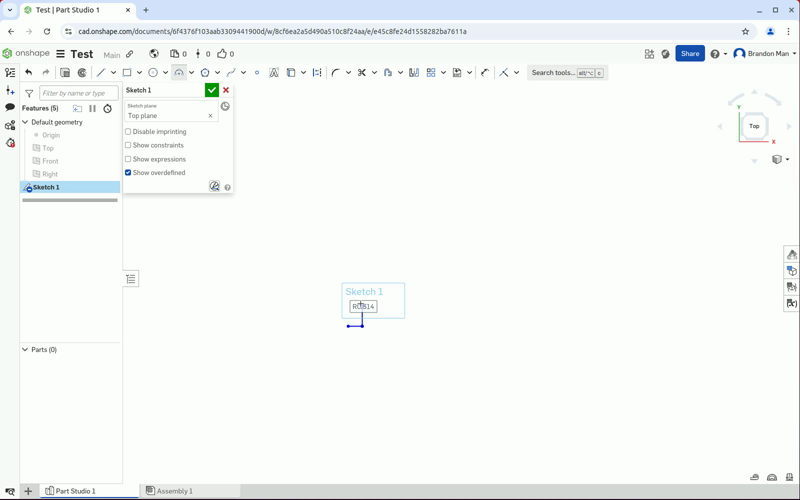
key_up(shift)
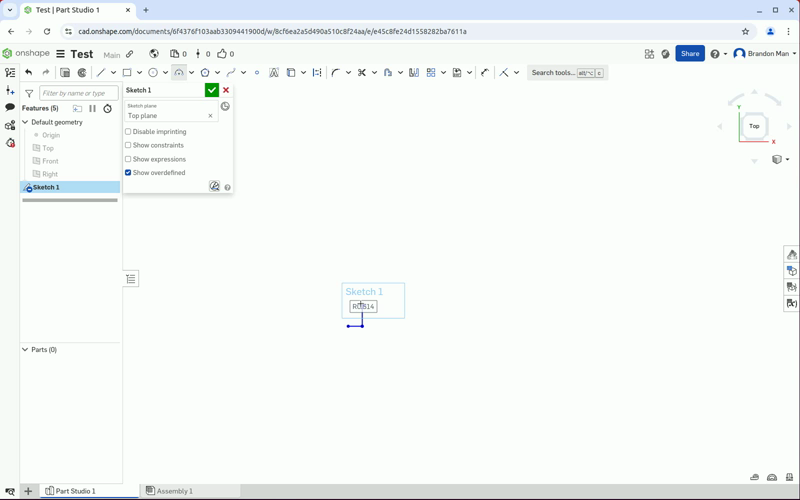
key(esc)
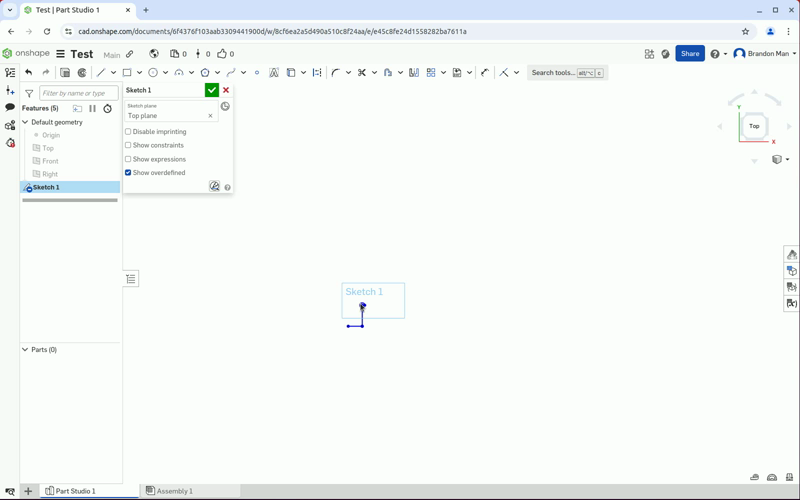
key(l)
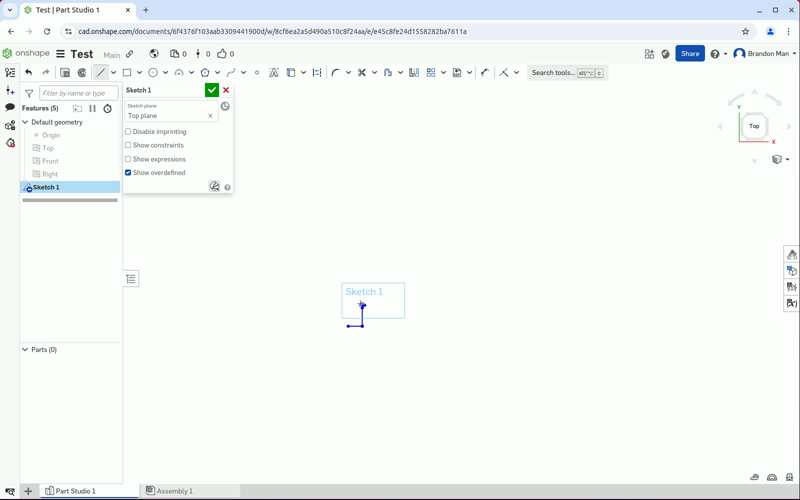
mouse_move(364, 305)
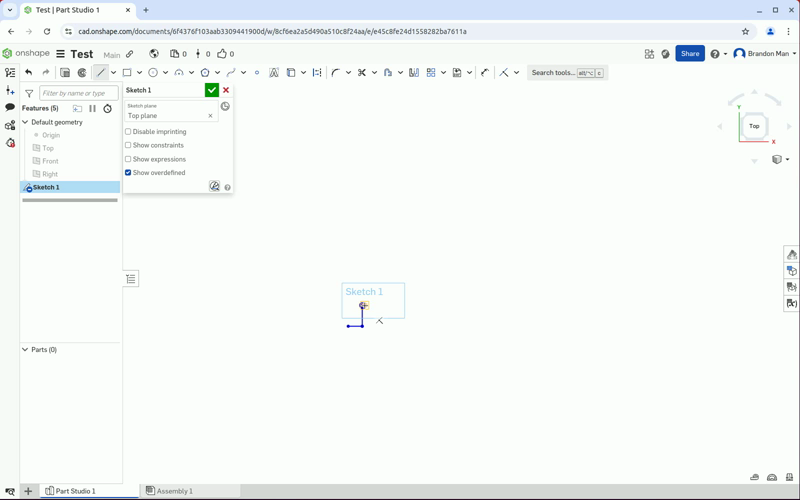
scroll(6)
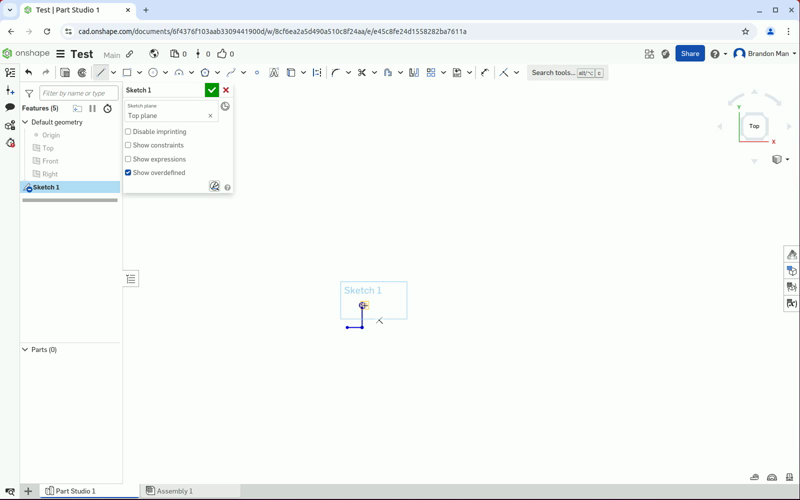
scroll(6)
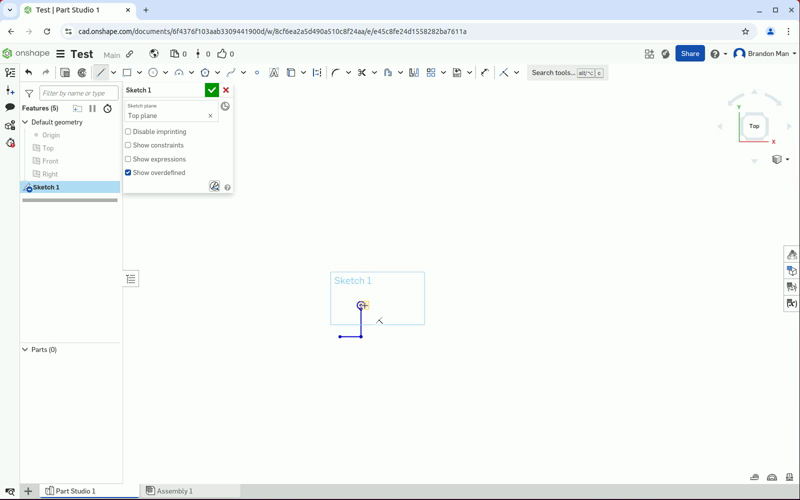
scroll(6)
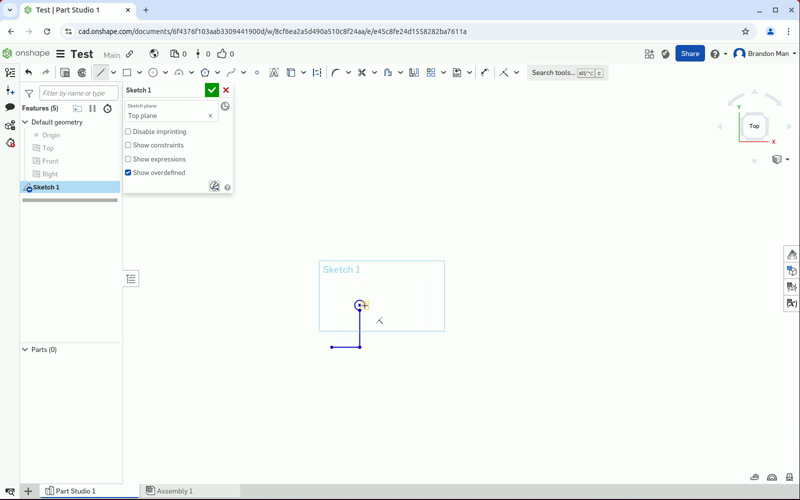
scroll(6)
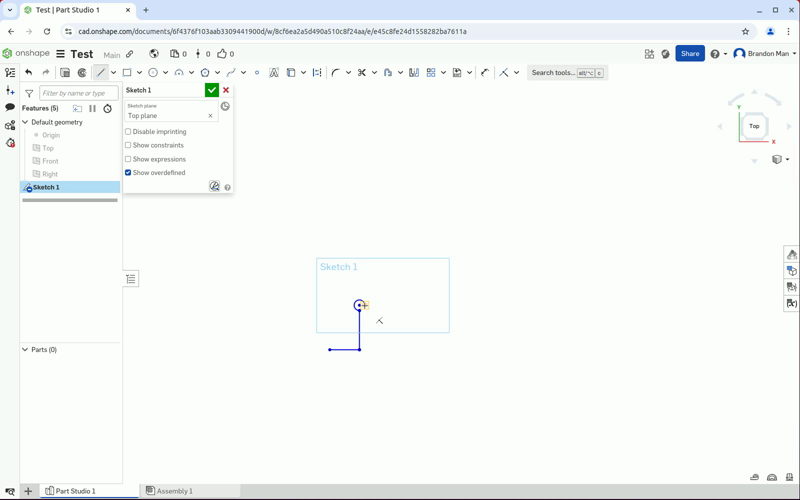
scroll(6)
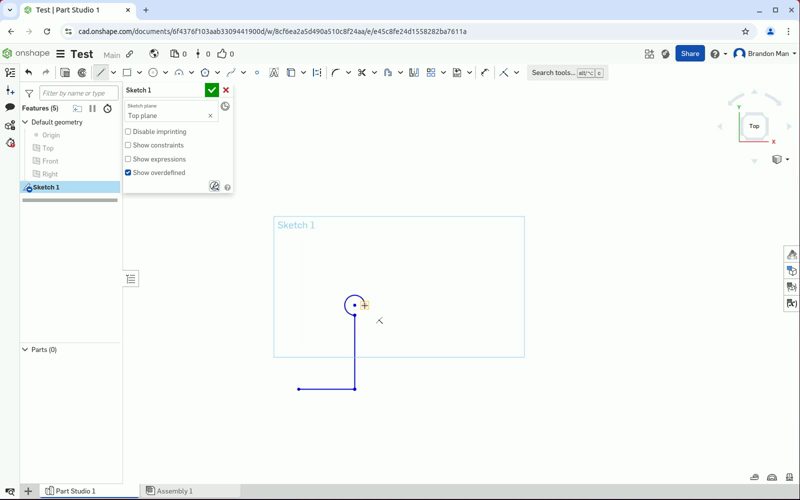
scroll(6)
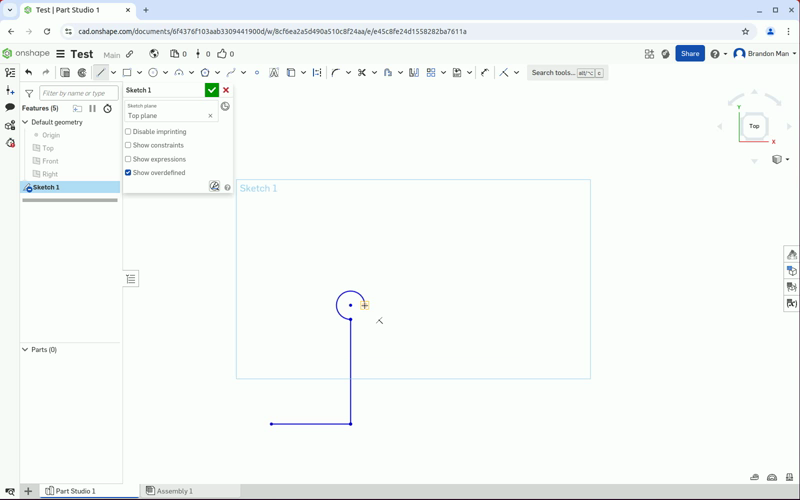
scroll(6)
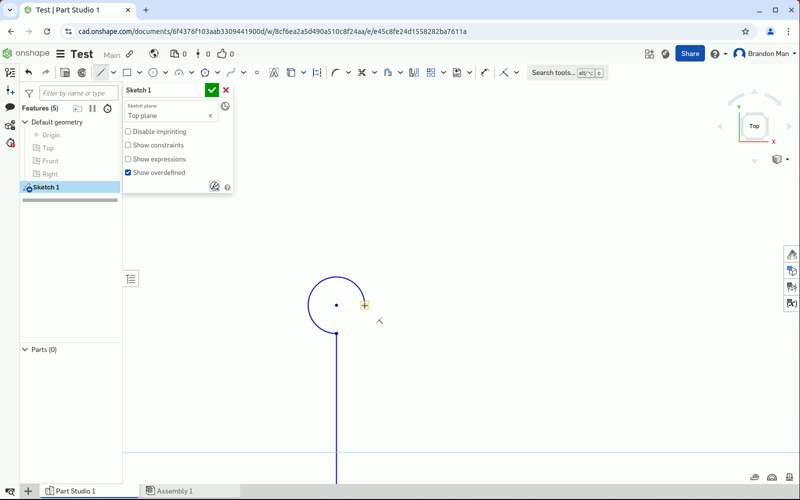
click(364, 305)
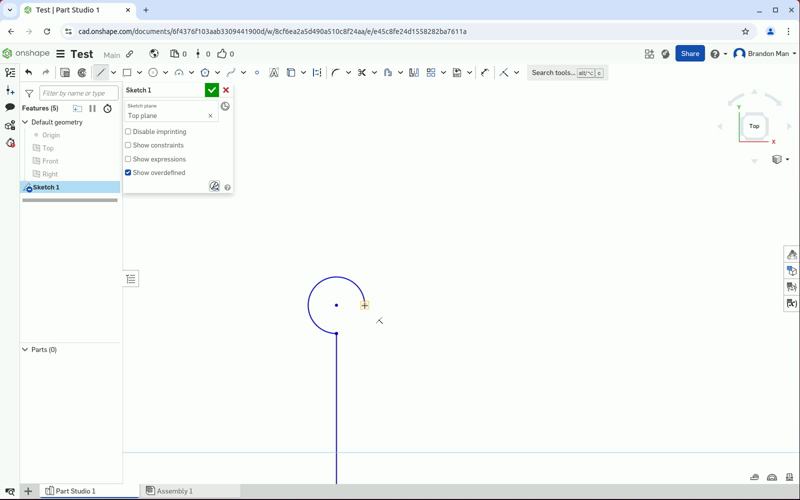
scroll(-6)
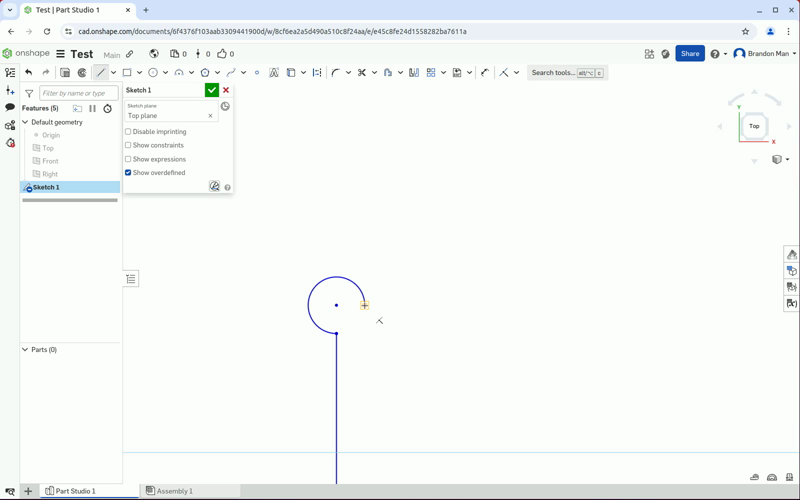
scroll(-6)
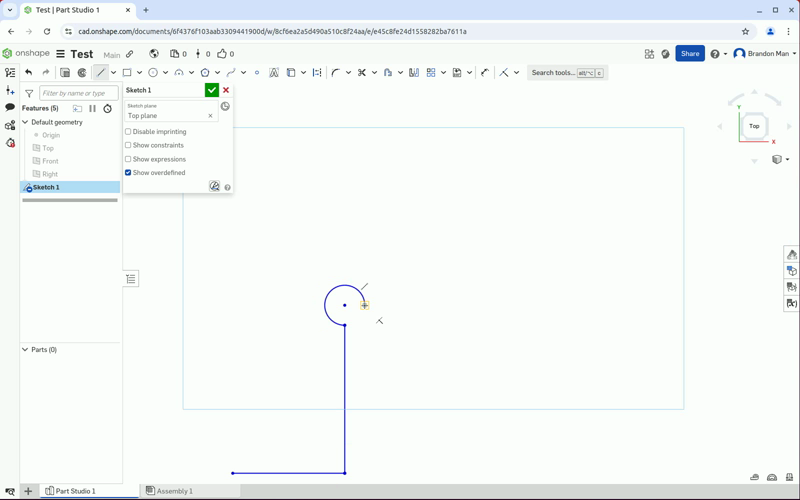
scroll(-6)
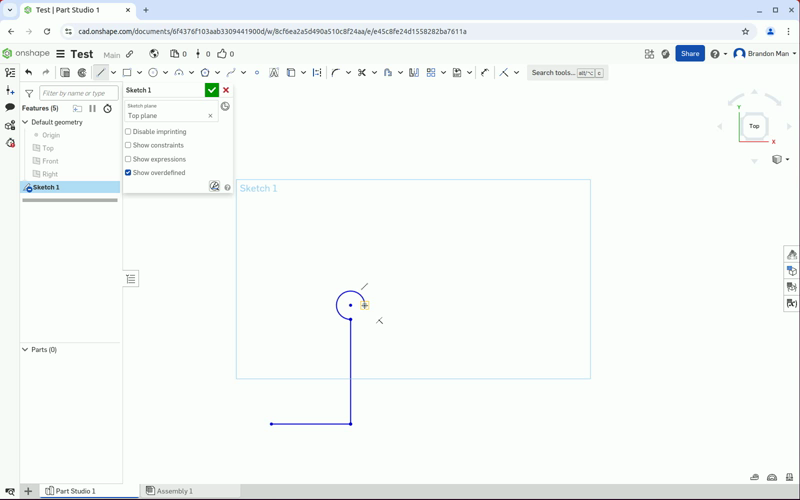
scroll(-6)
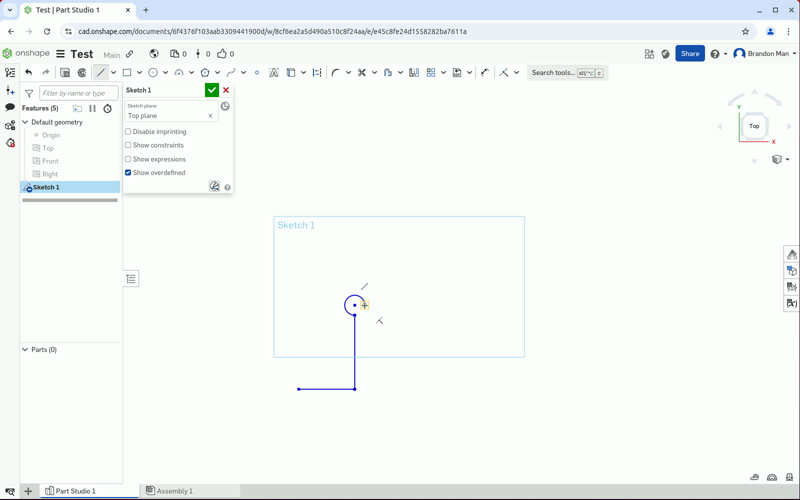
scroll(-6)
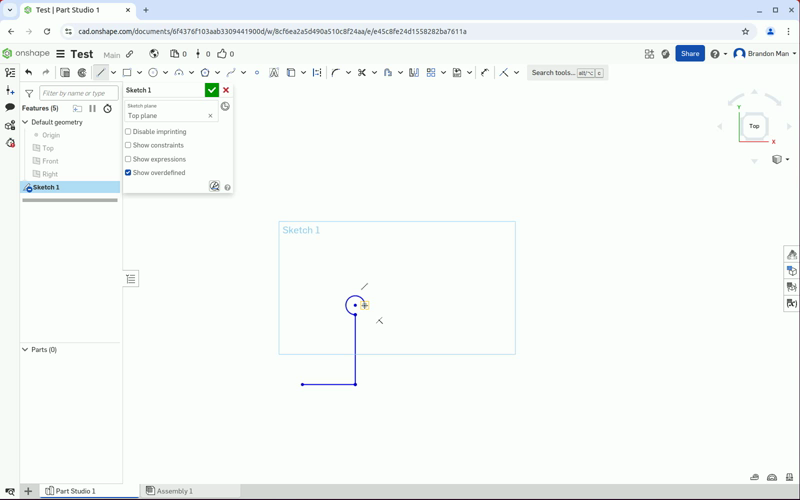
scroll(-6)
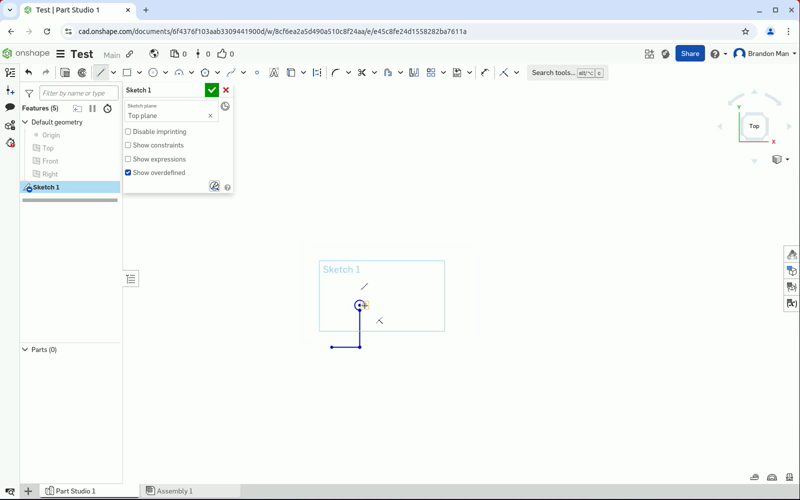
scroll(-6)
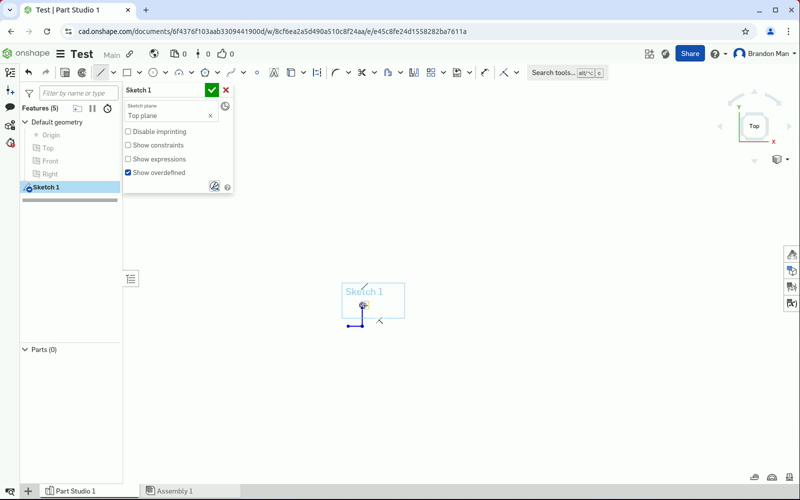
key_down(shift)
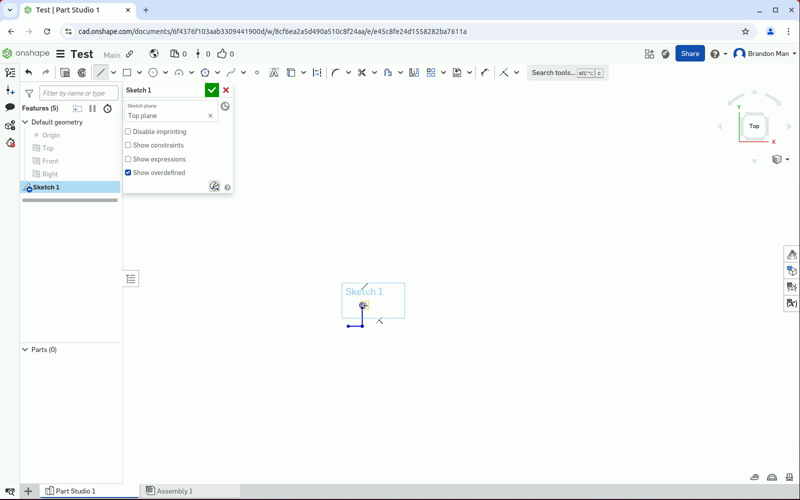
mouse_move(394, 305)
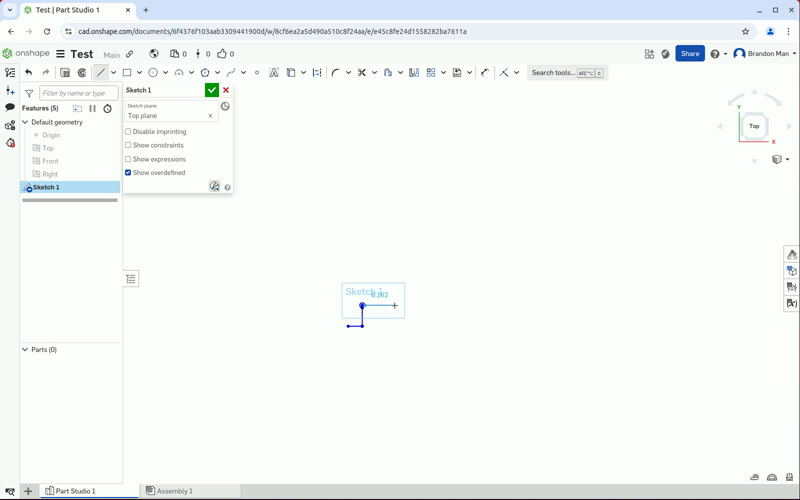
mouse_move(400, 305)
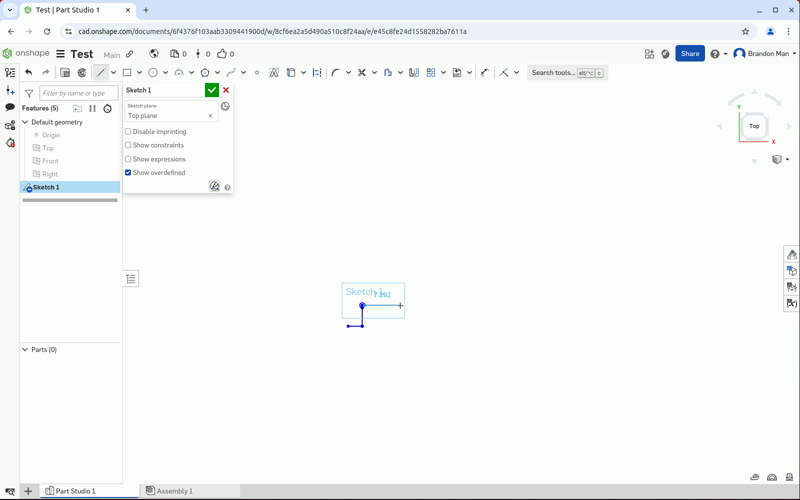
click(400, 305)
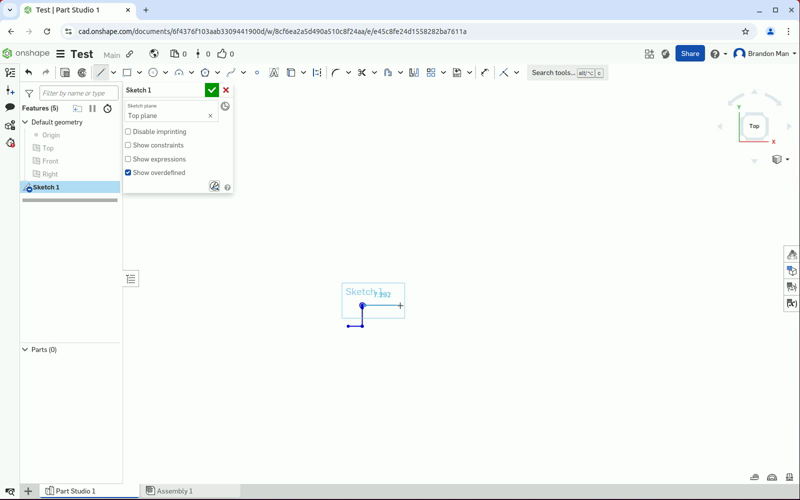
key_up(shift)
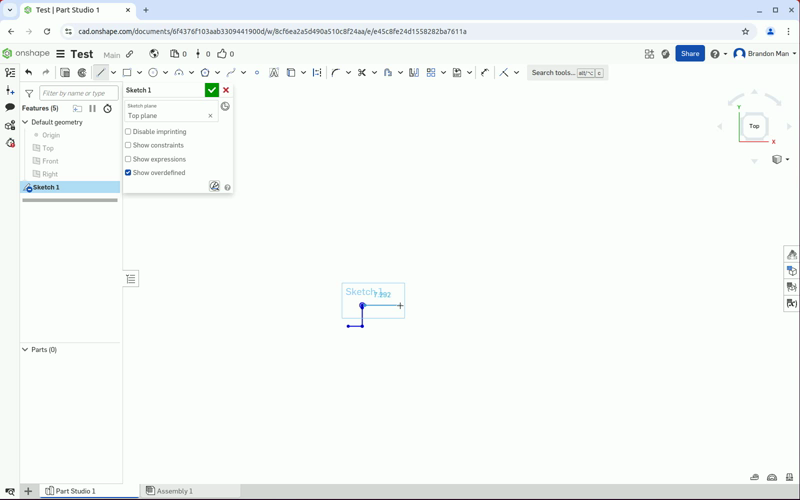
key(esc)
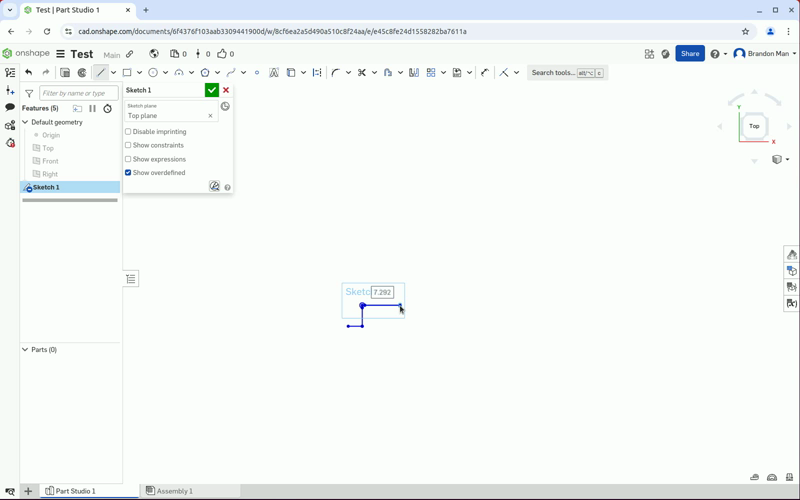
key(a)
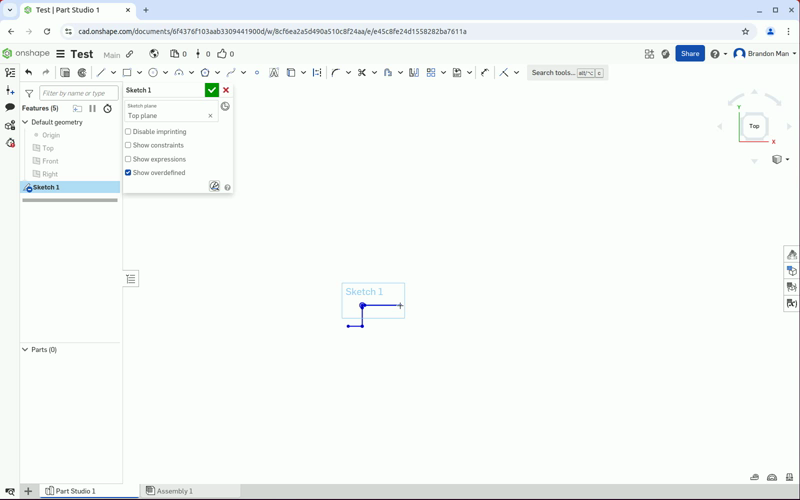
mouse_move(400, 305)
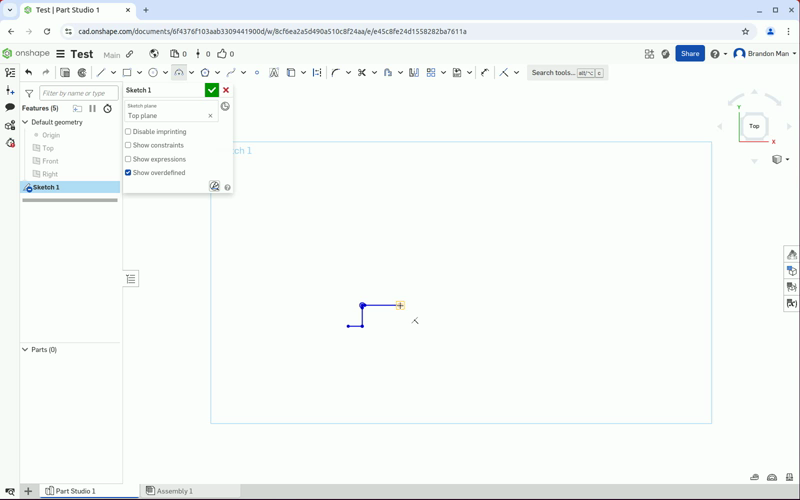
click(400, 305)
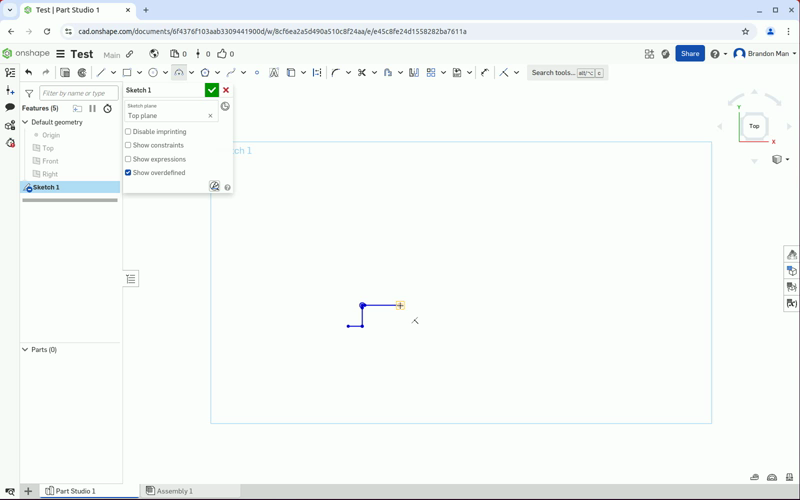
key_down(shift)
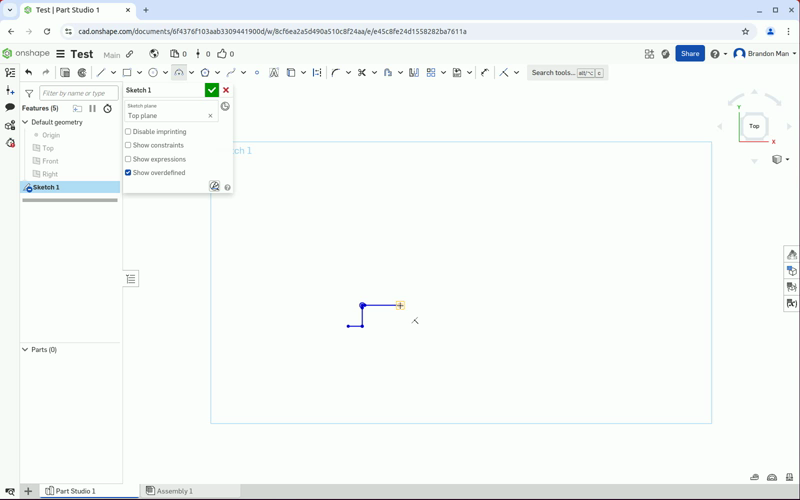
mouse_move(402, 307)
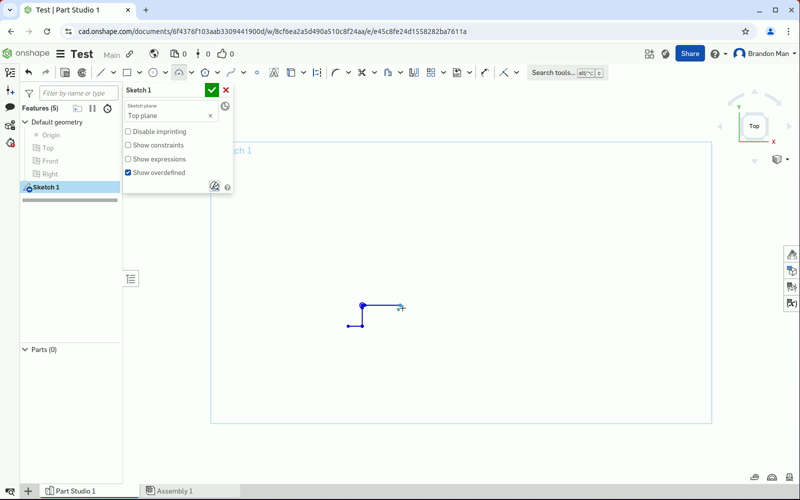
scroll(6)
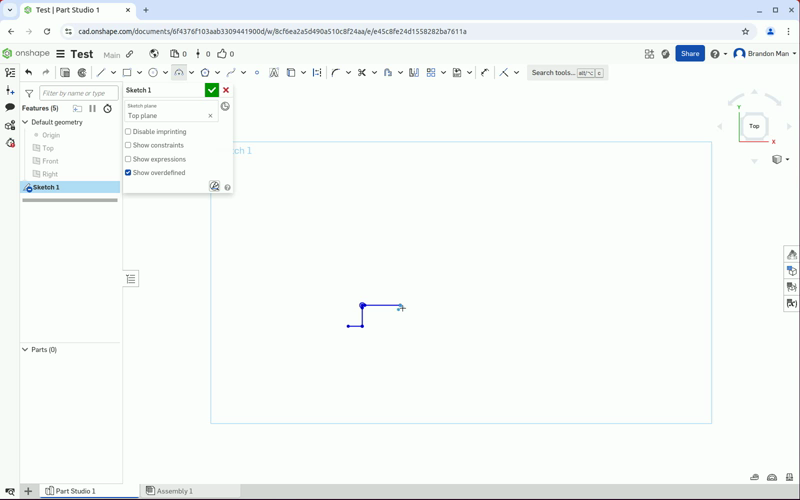
scroll(6)
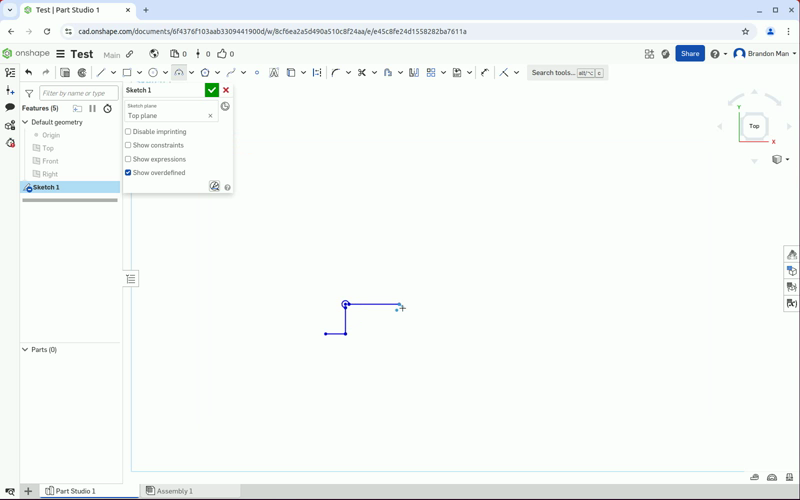
scroll(6)
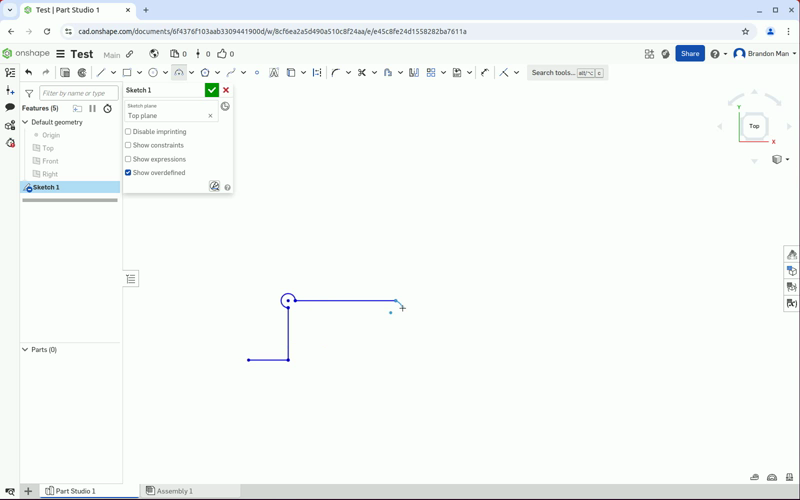
scroll(6)
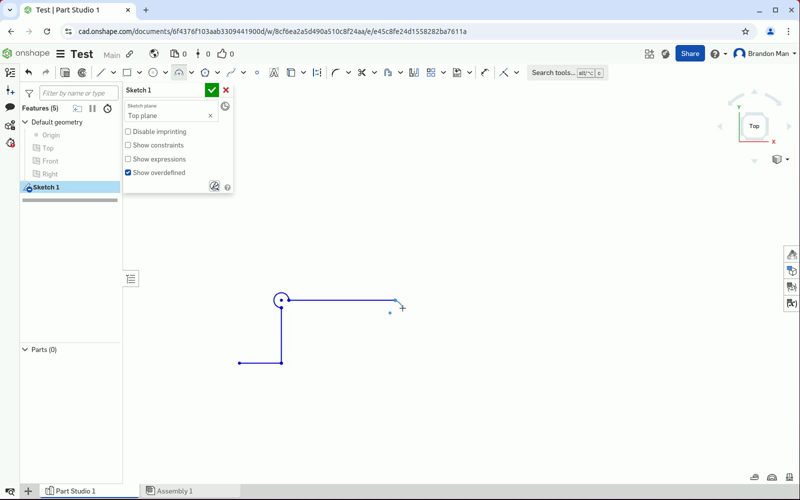
scroll(6)
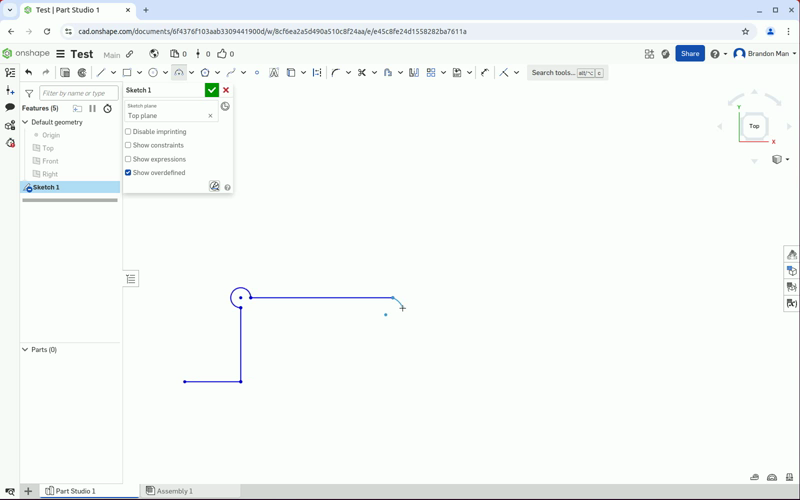
scroll(6)
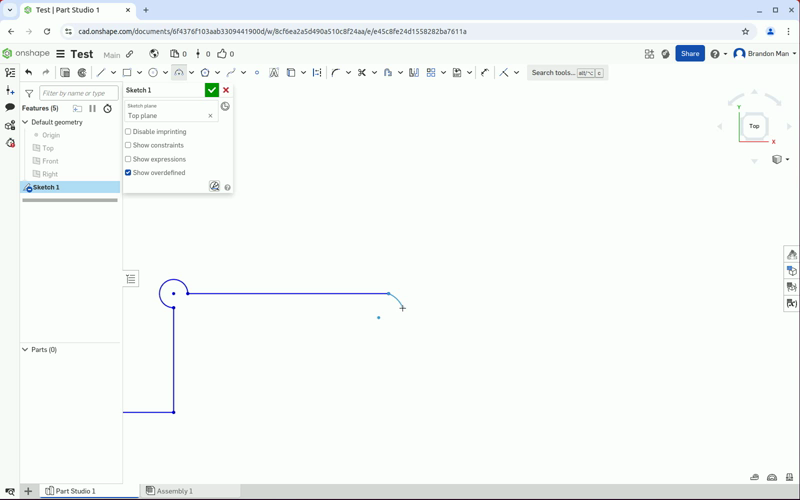
scroll(6)
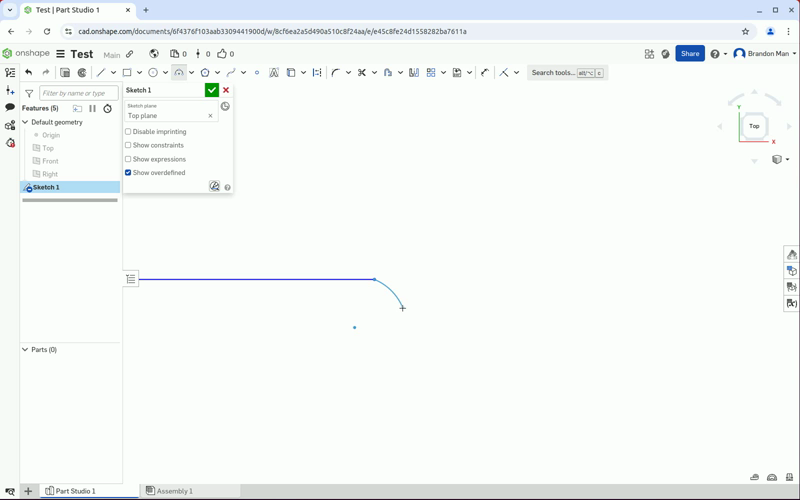
click(402, 307)
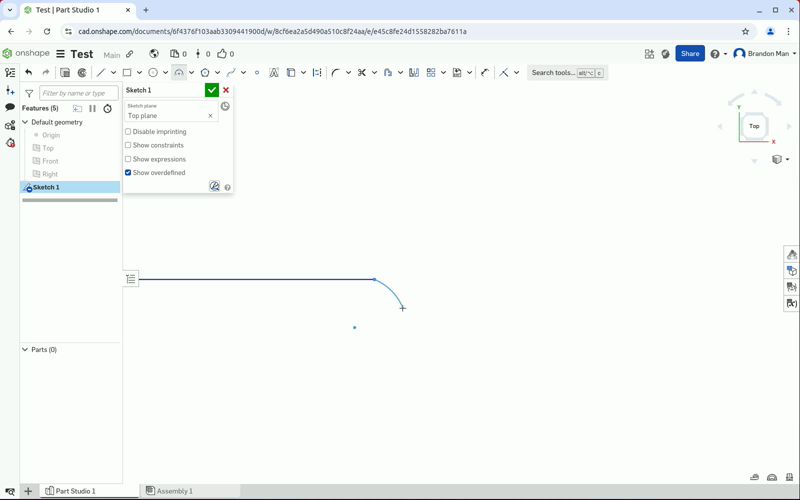
scroll(-6)
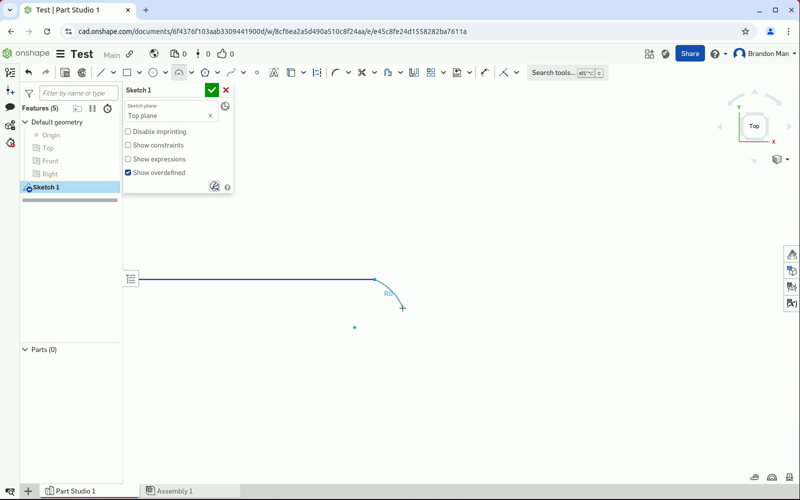
scroll(-6)
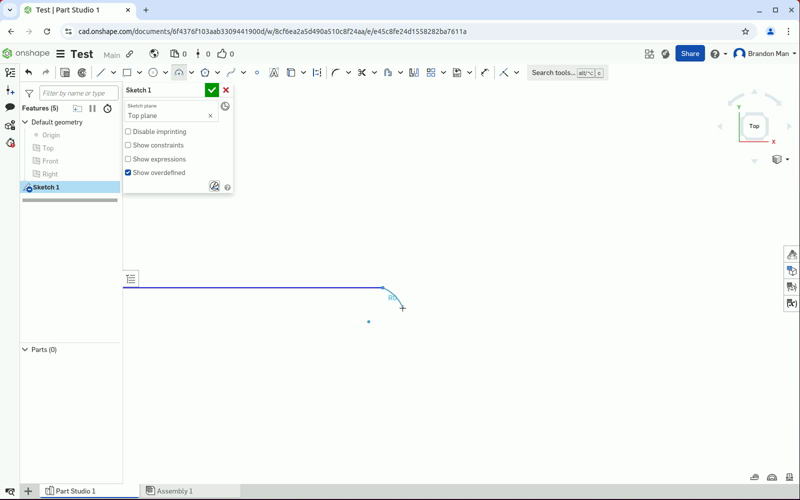
scroll(-6)
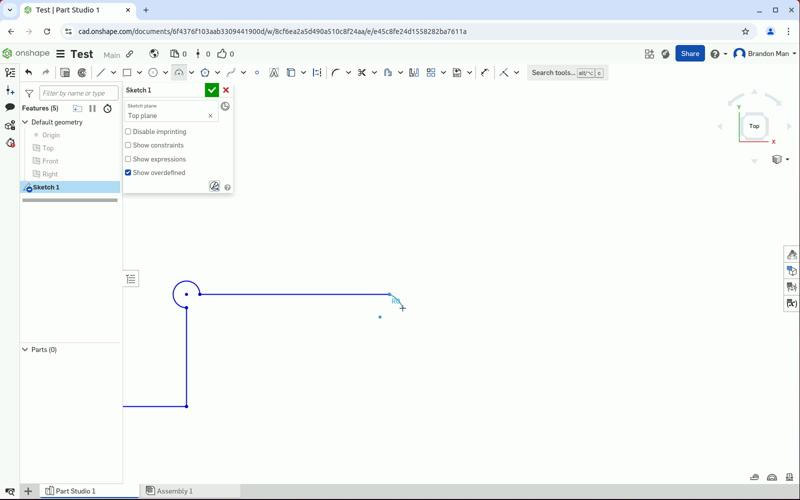
scroll(-6)
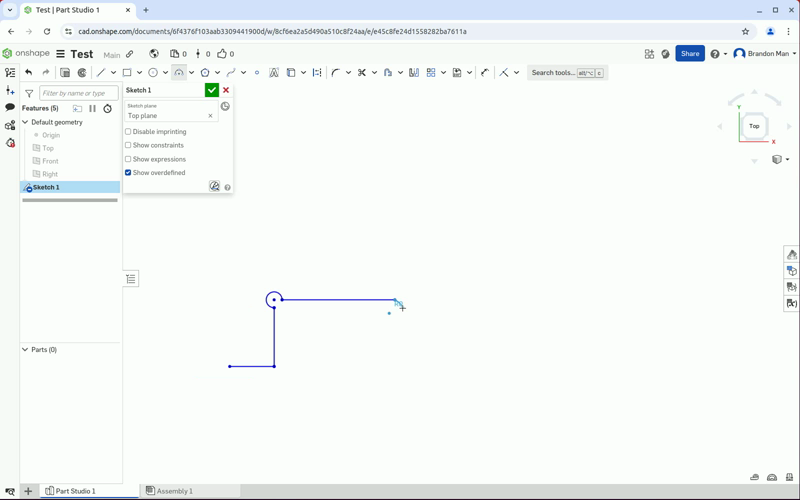
scroll(-6)
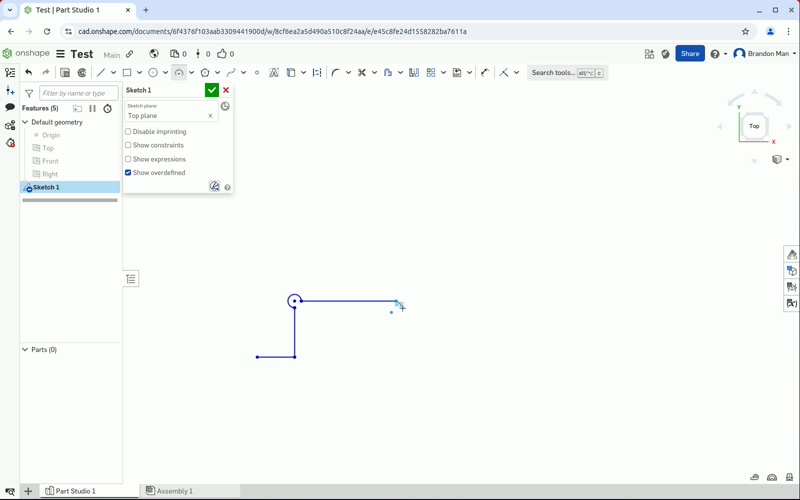
scroll(-6)
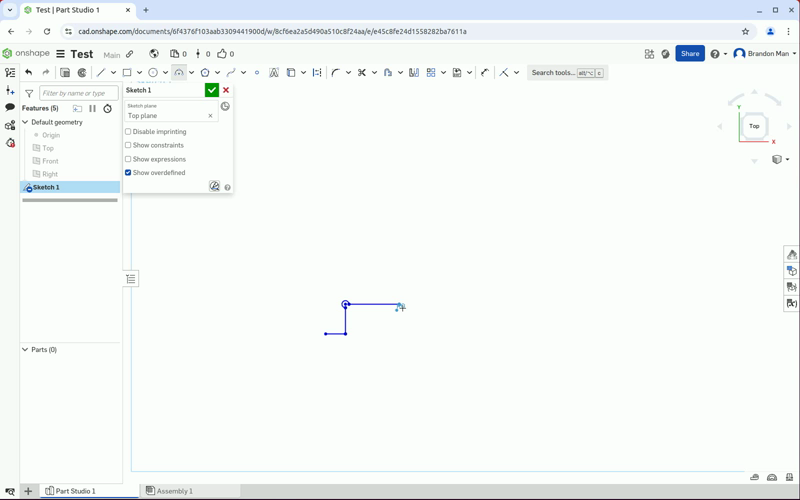
scroll(-6)
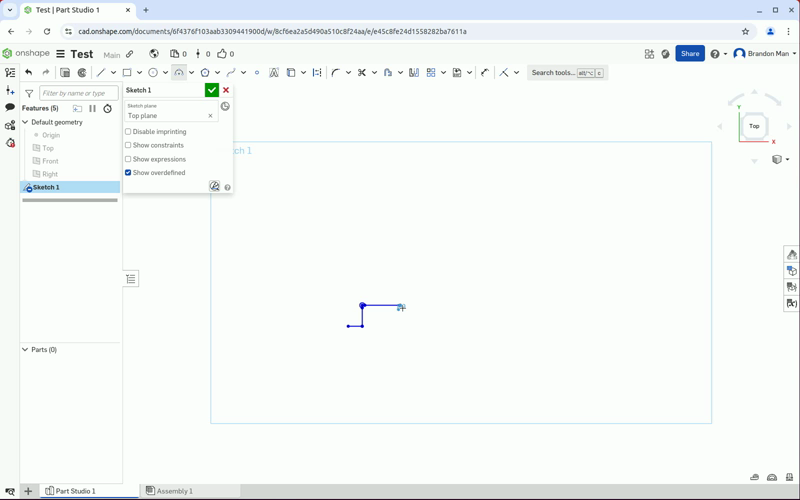
mouse_move(404, 303)
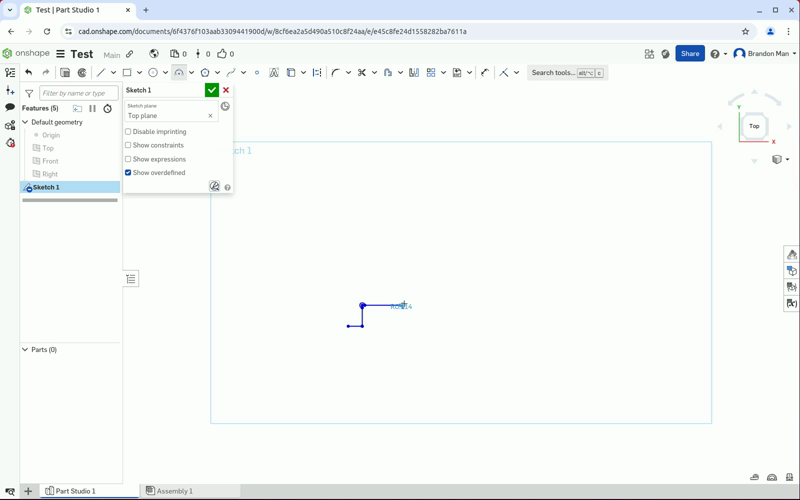
scroll(6)
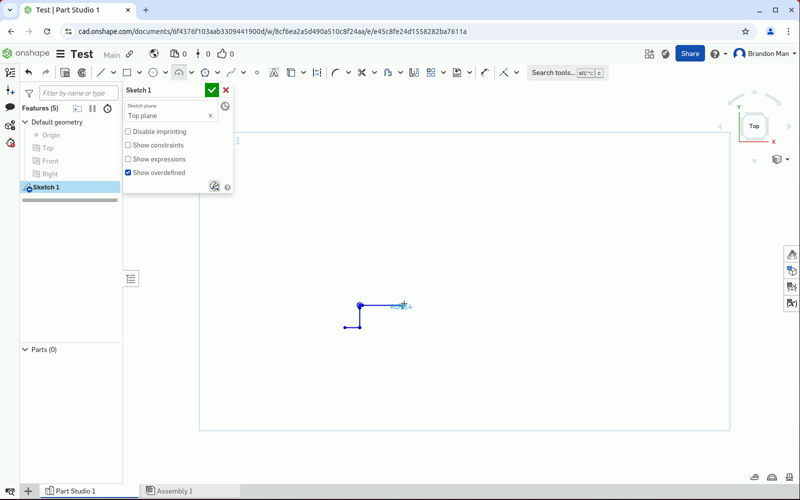
scroll(6)
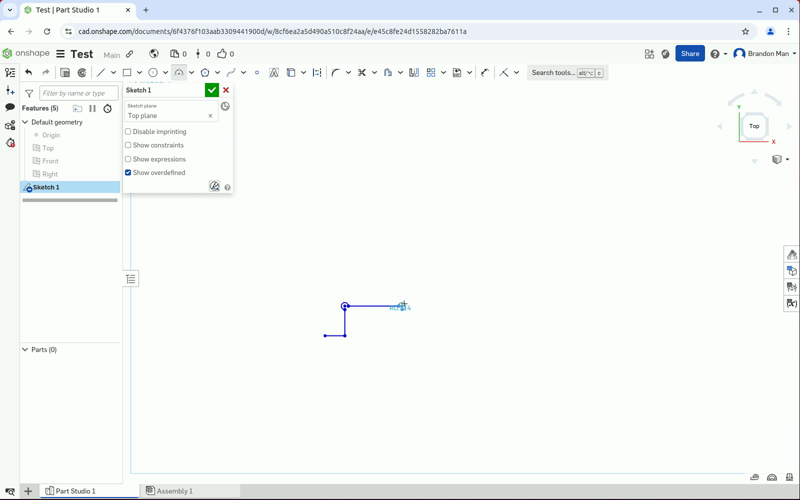
scroll(6)
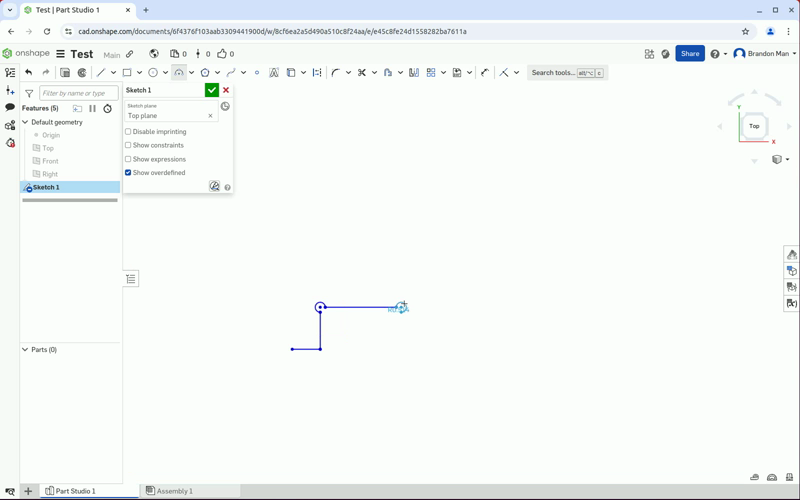
scroll(6)
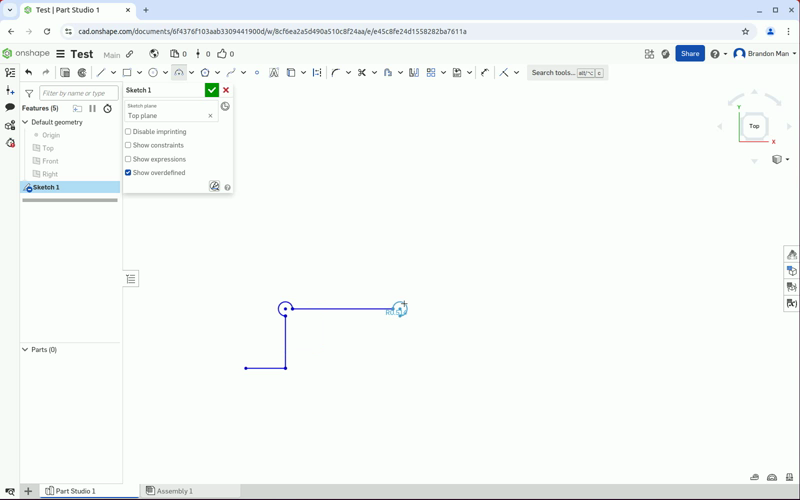
scroll(6)
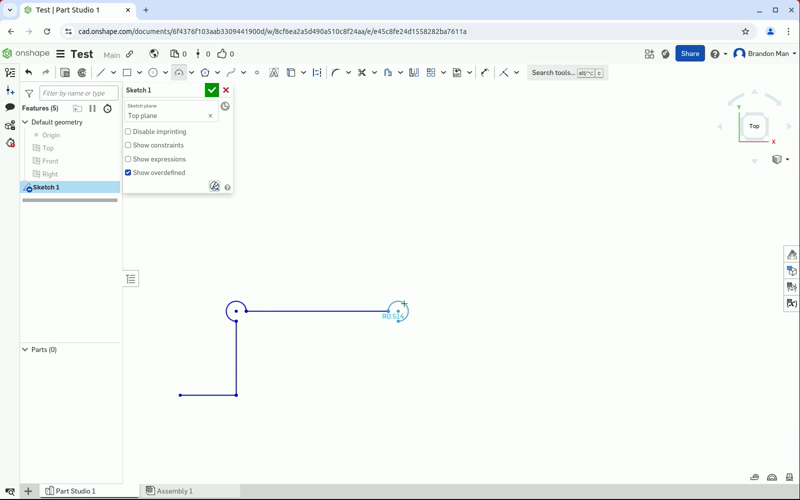
scroll(6)
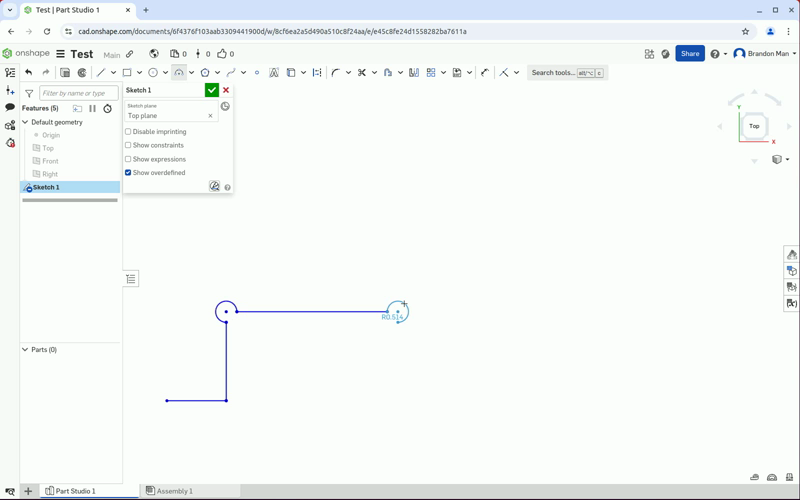
scroll(6)
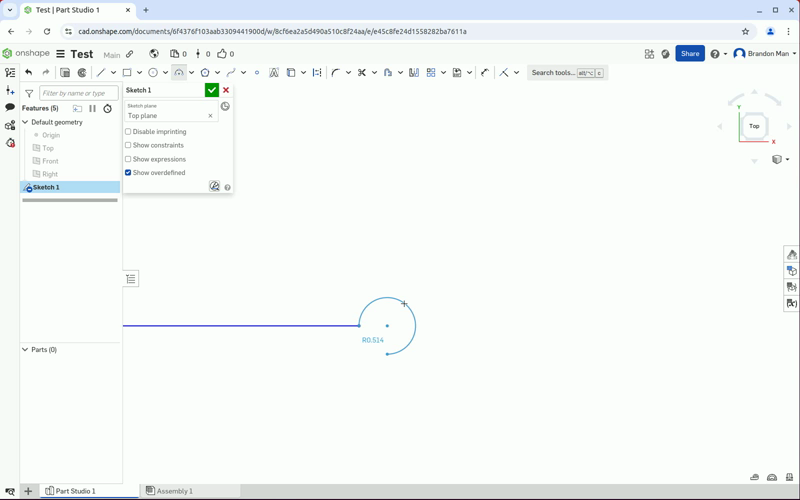
click(404, 303)
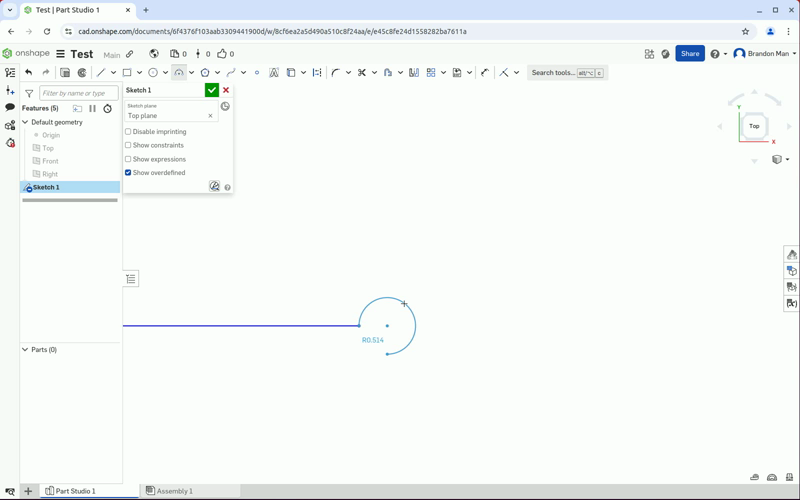
scroll(-6)
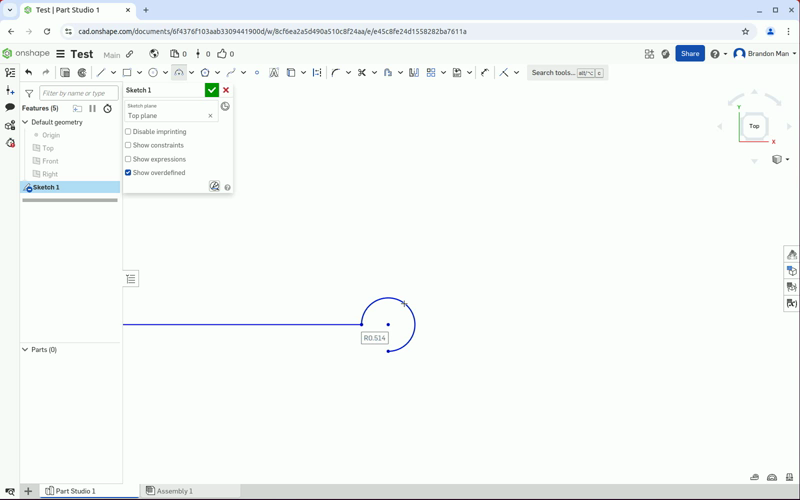
scroll(-6)
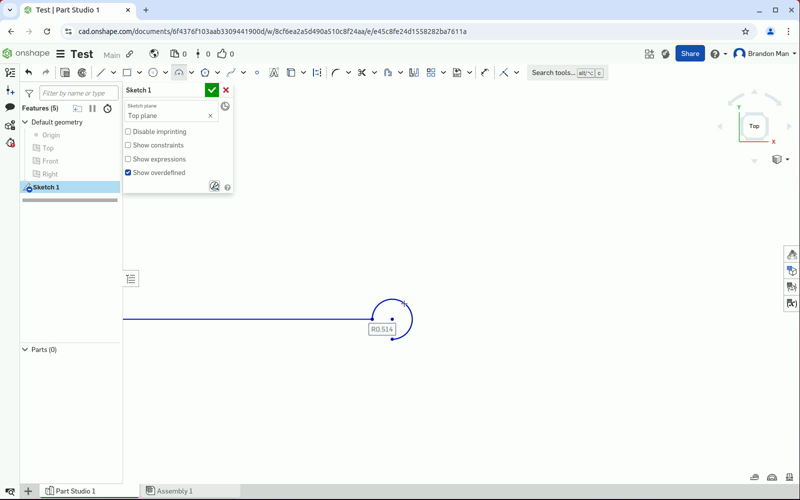
scroll(-6)
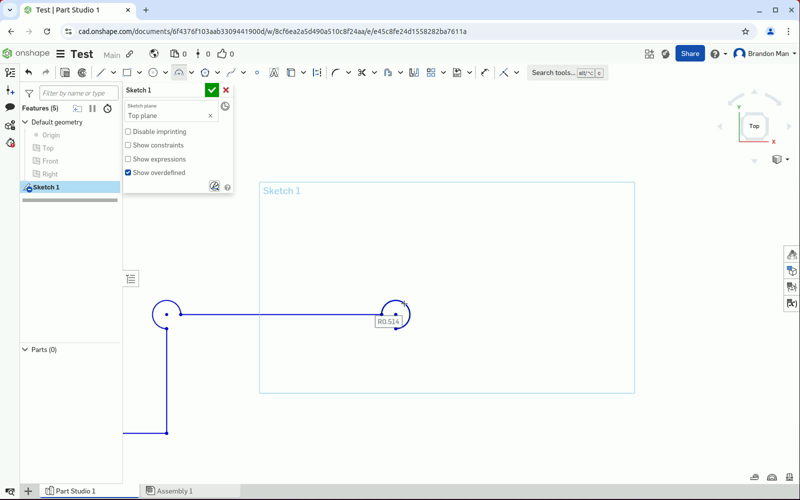
scroll(-6)
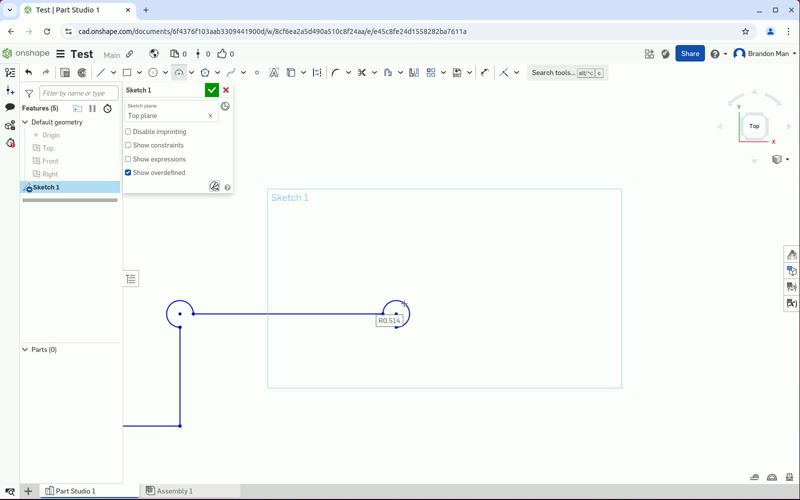
scroll(-6)
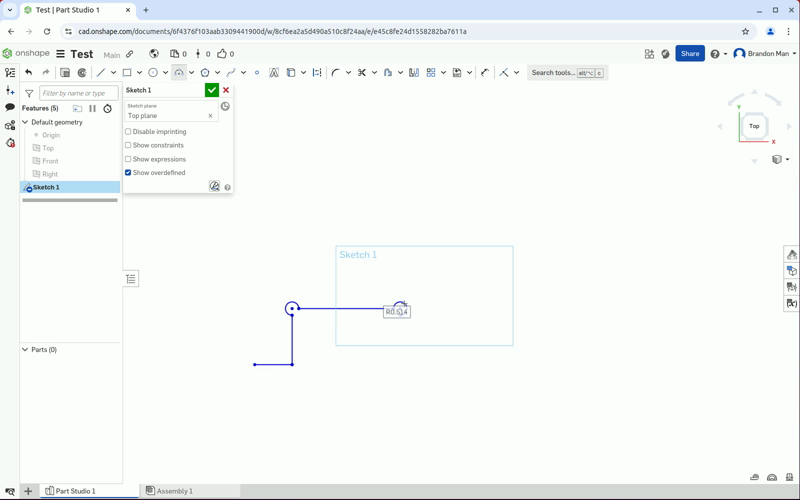
scroll(-6)
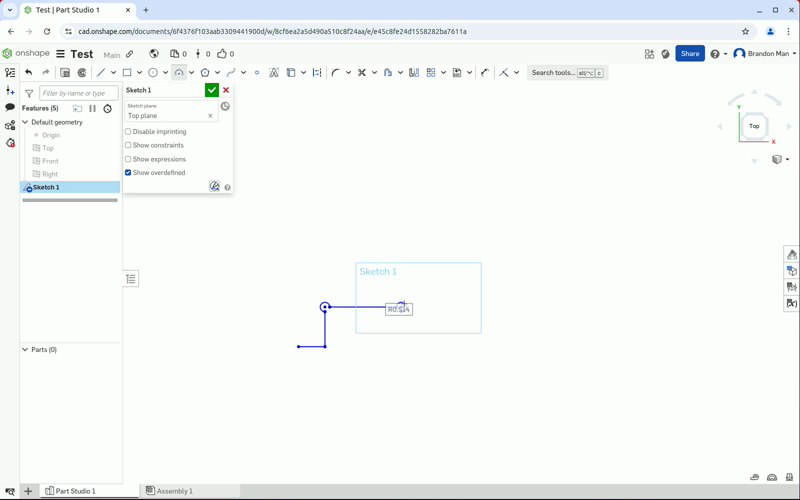
scroll(-6)
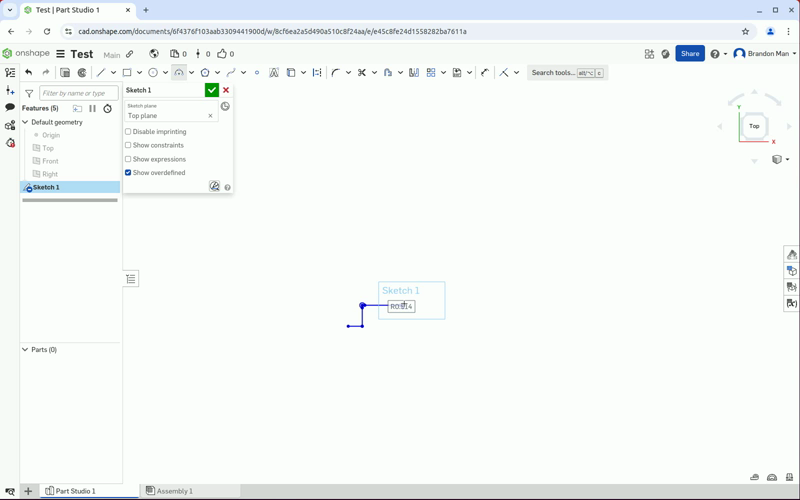
key_up(shift)
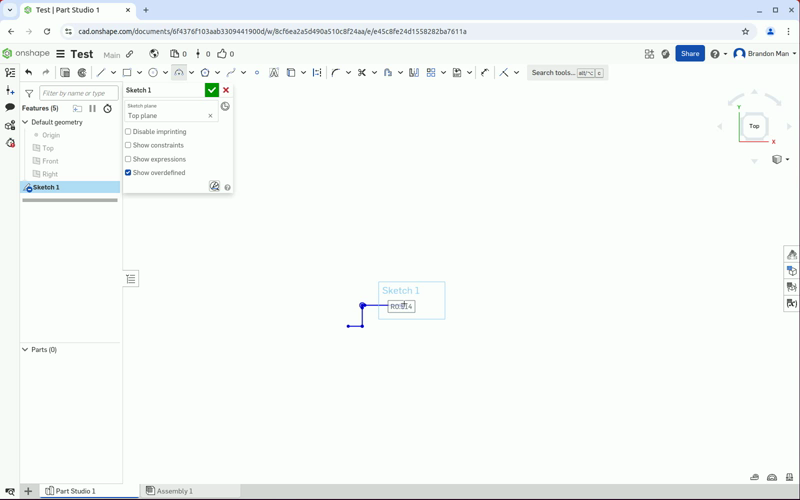
key(esc)
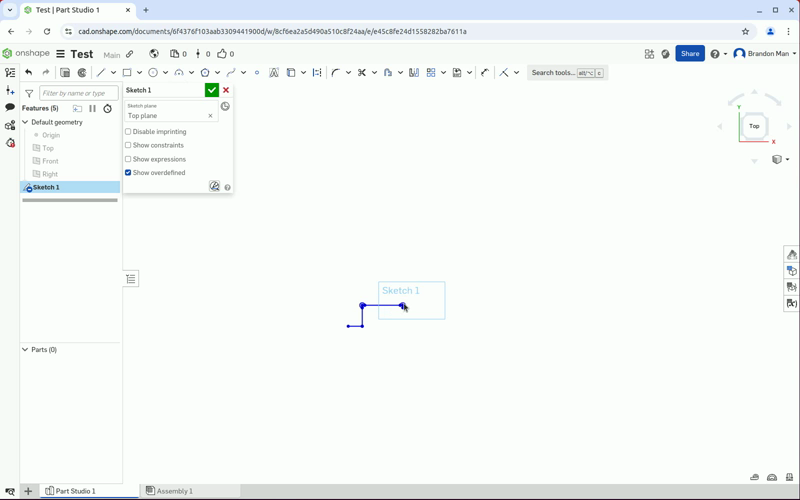
key(l)
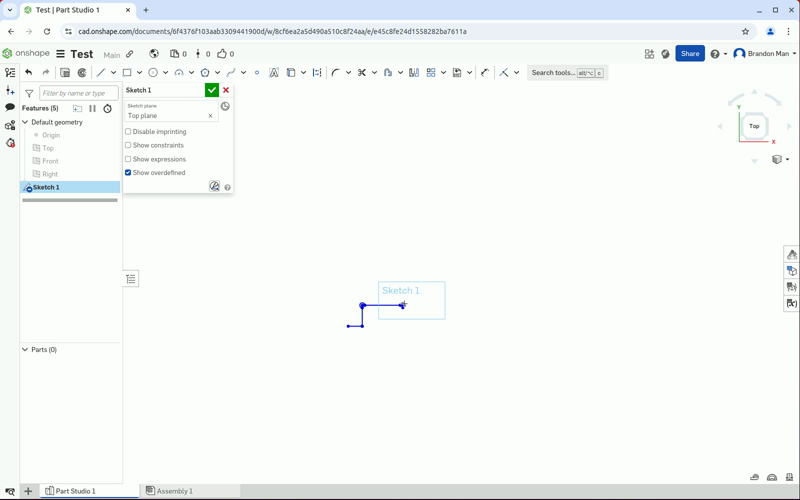
mouse_move(402, 307)
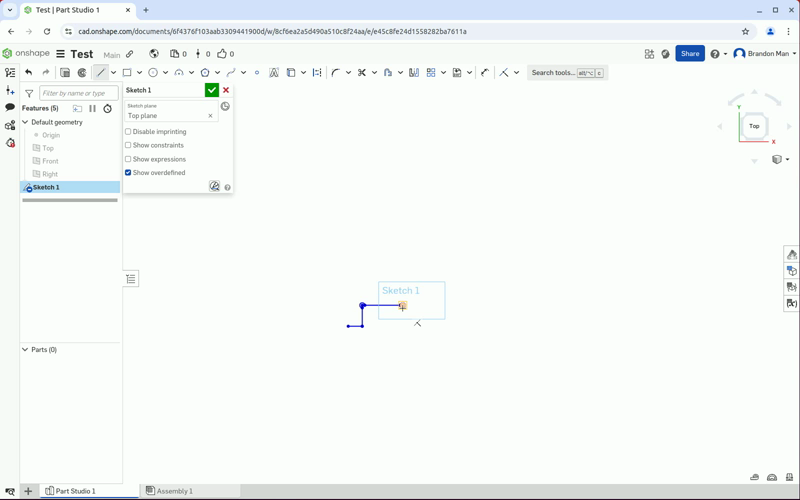
scroll(6)
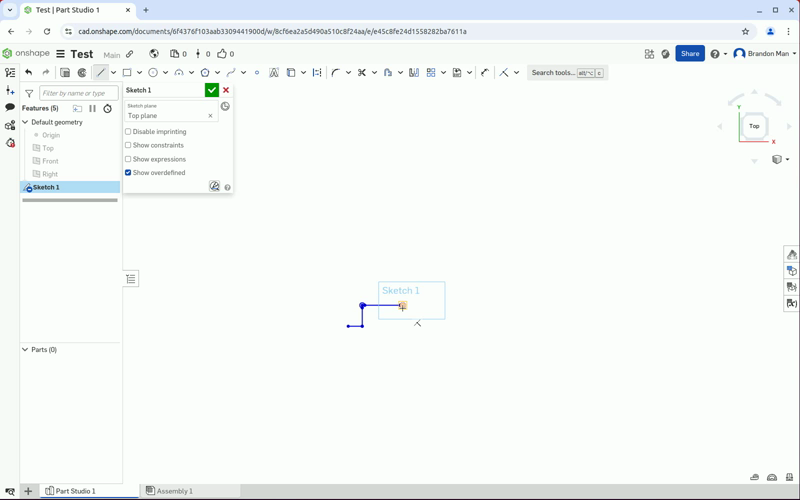
scroll(6)
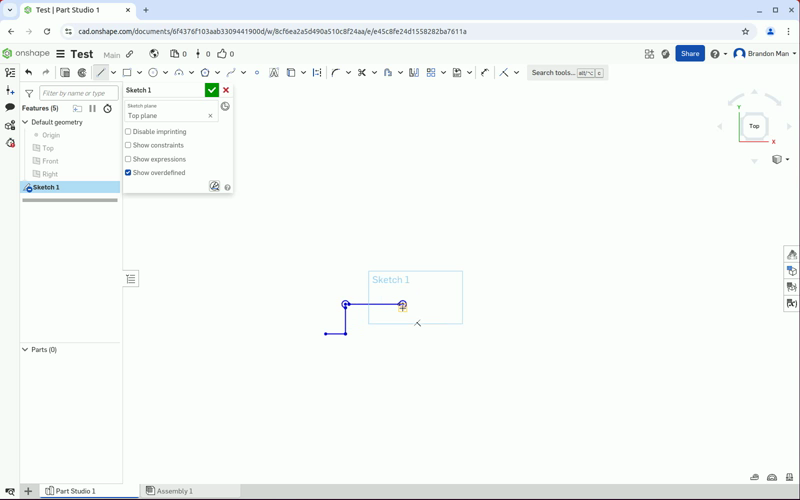
scroll(6)
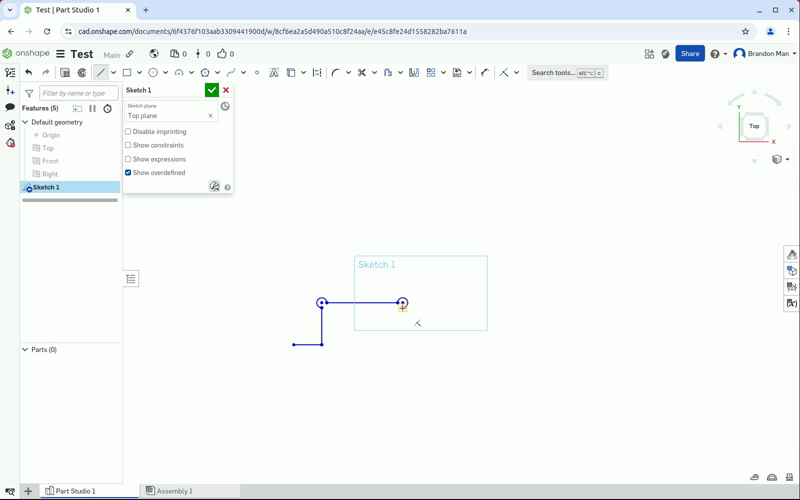
scroll(6)
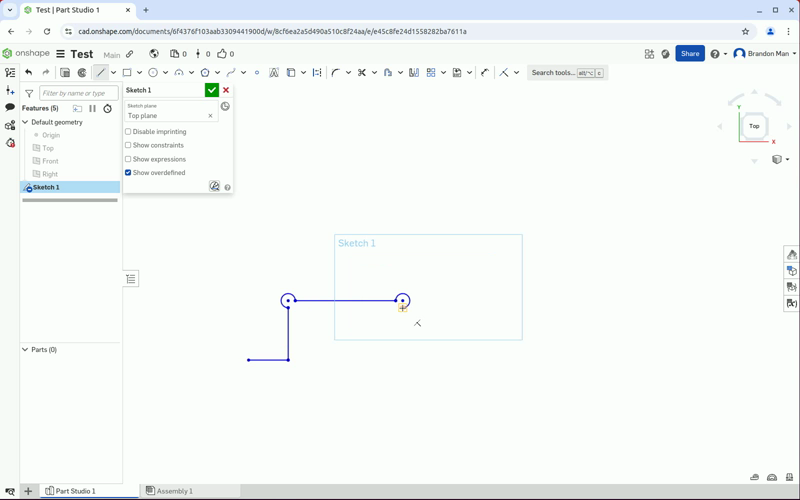
scroll(6)
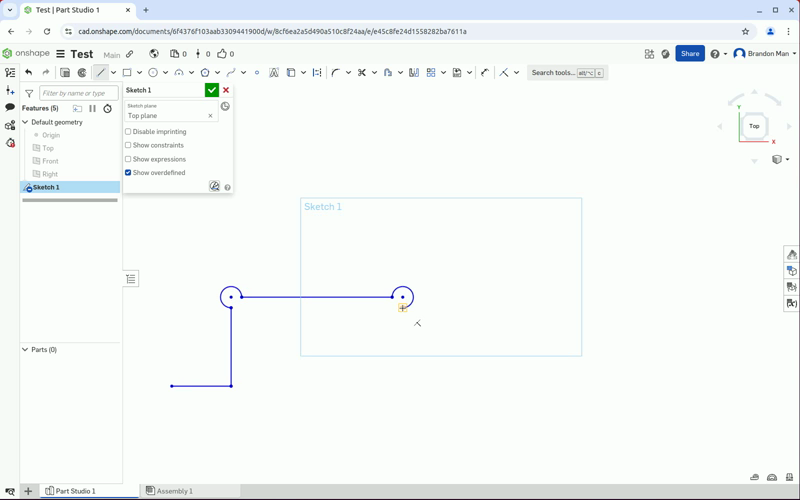
scroll(6)
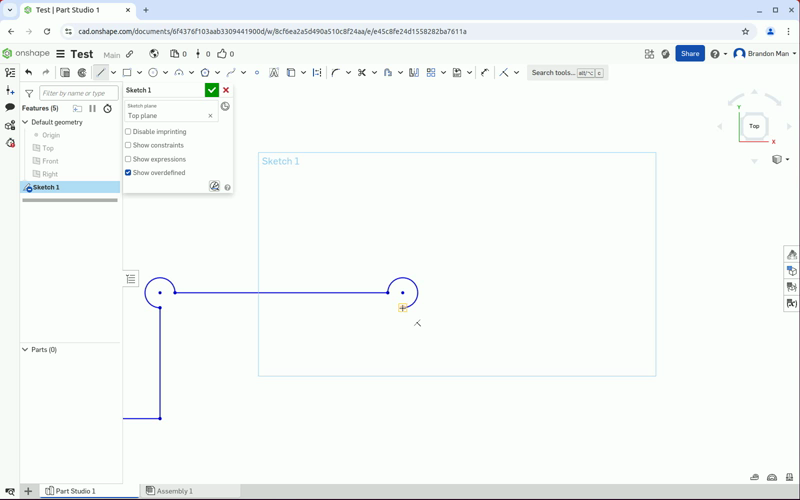
scroll(6)
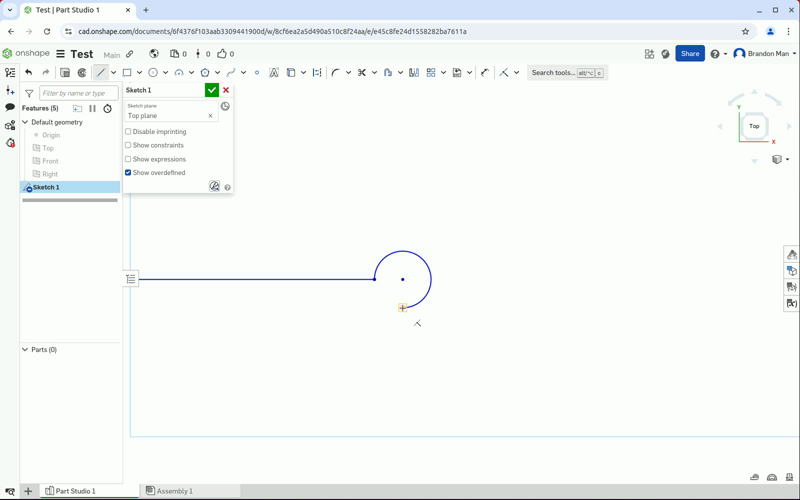
click(402, 307)
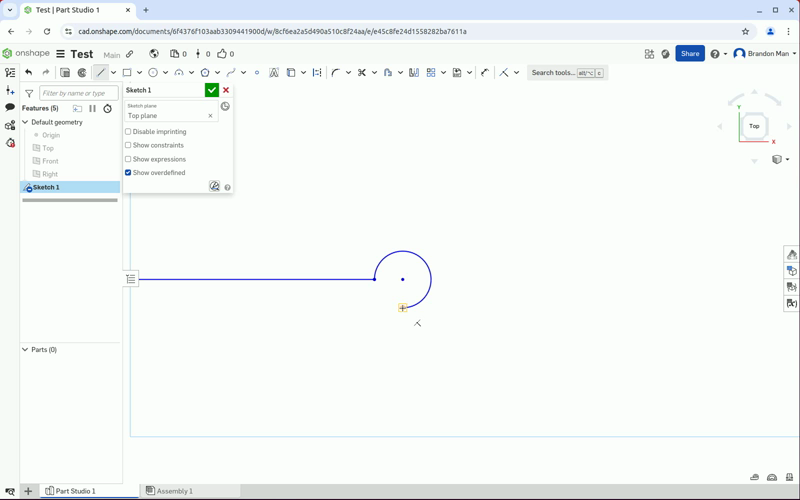
scroll(-6)
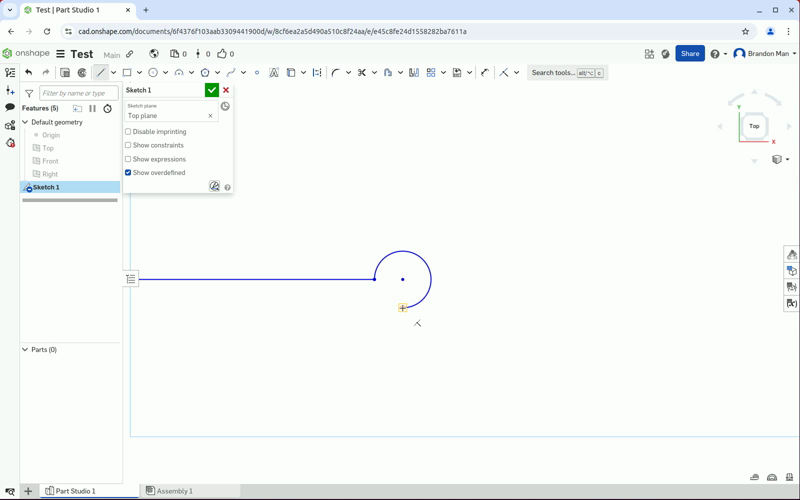
scroll(-6)
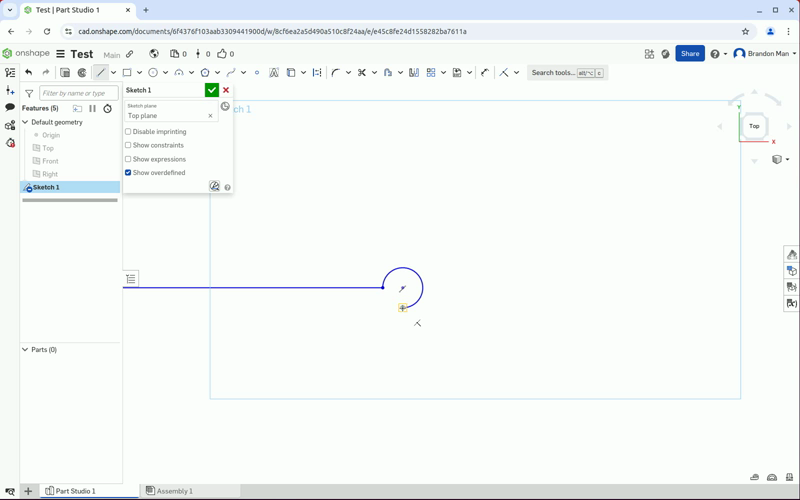
scroll(-6)
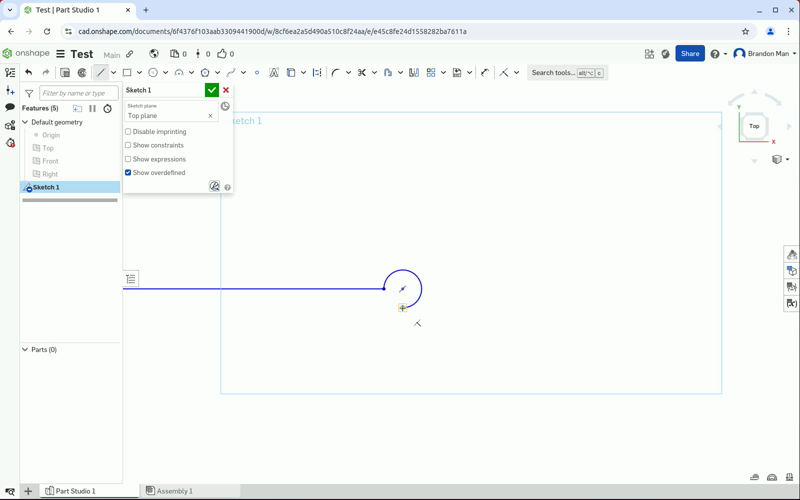
scroll(-6)
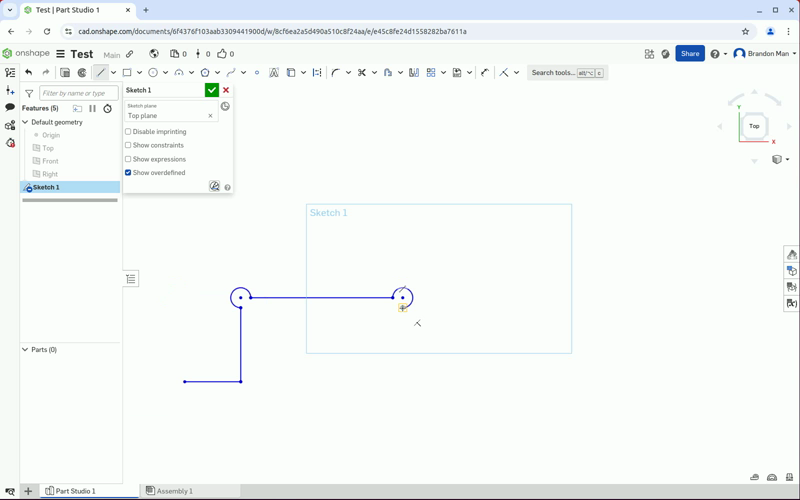
scroll(-6)
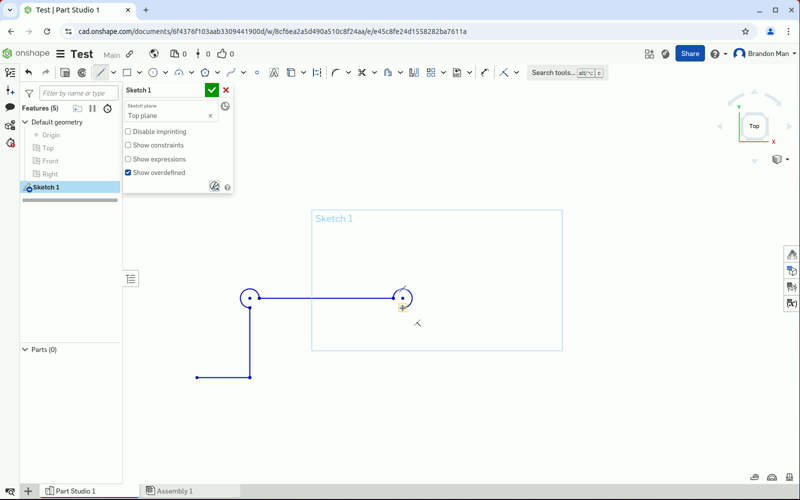
scroll(-6)
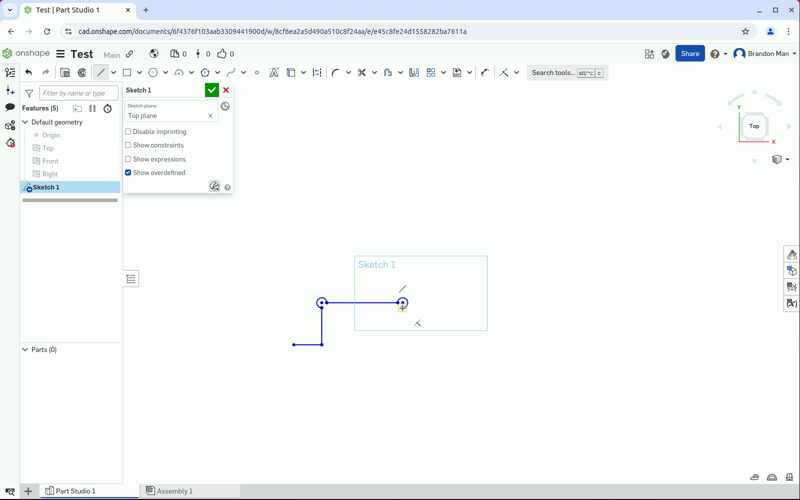
scroll(-6)
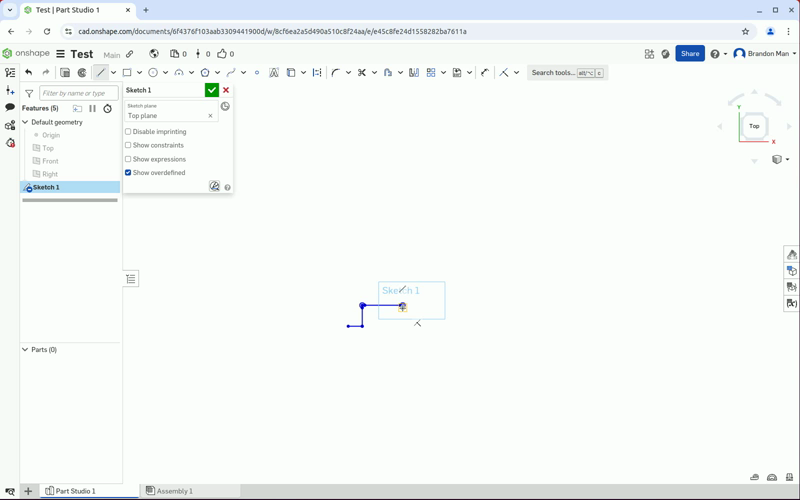
key_down(shift)
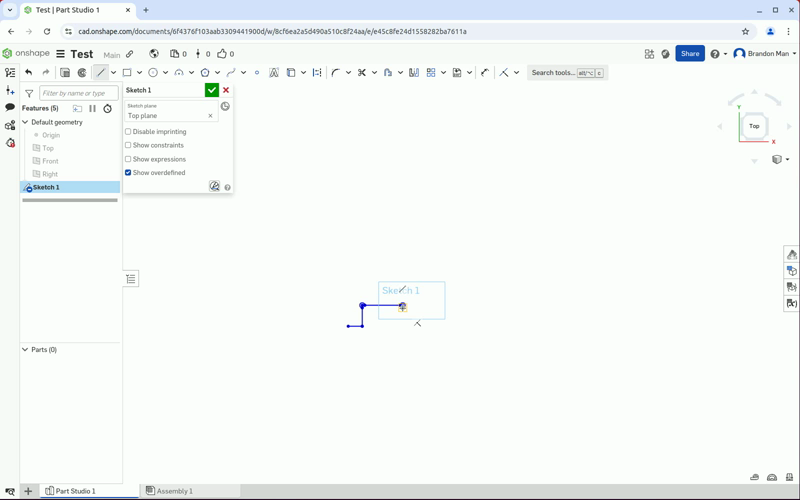
mouse_move(432, 307)
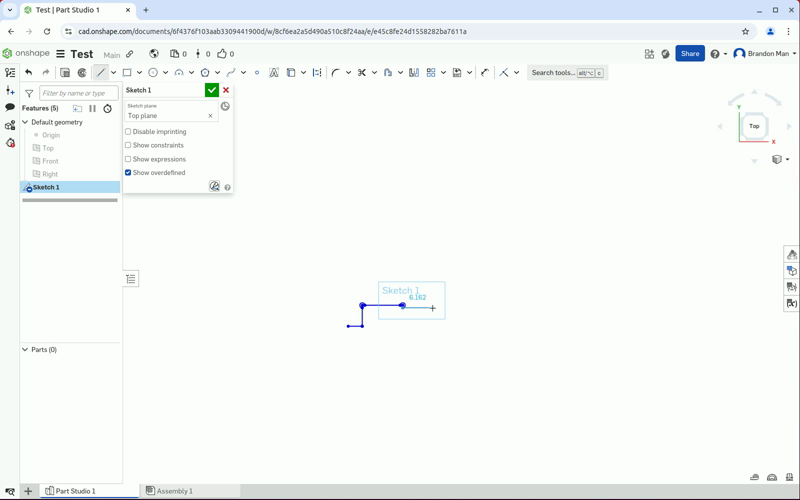
mouse_move(402, 326)
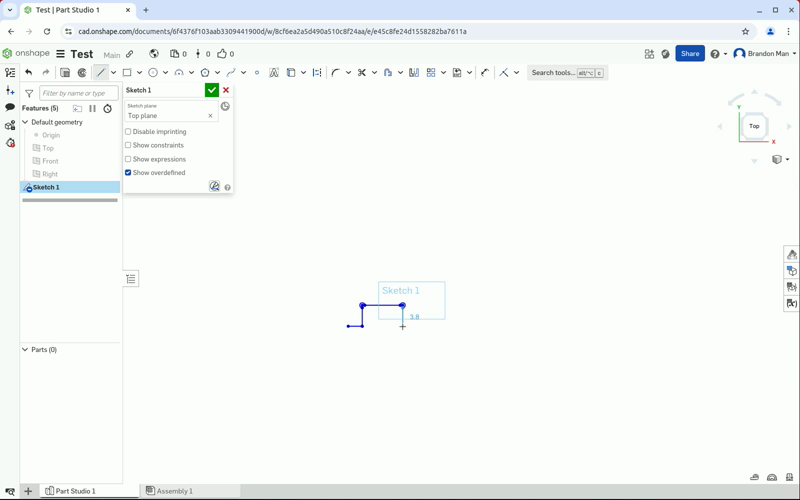
click(402, 326)
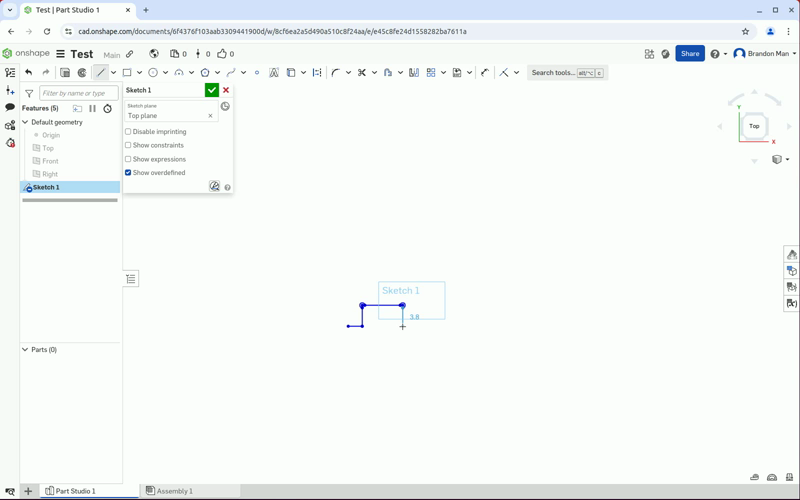
key_up(shift)
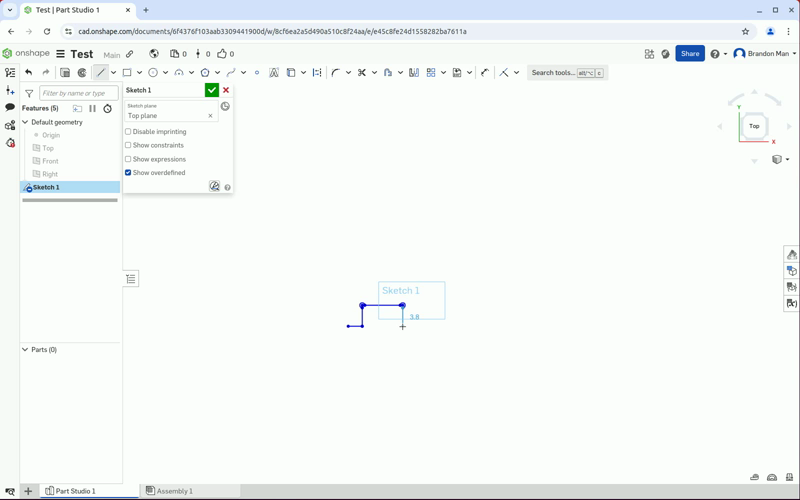
key_down(shift)
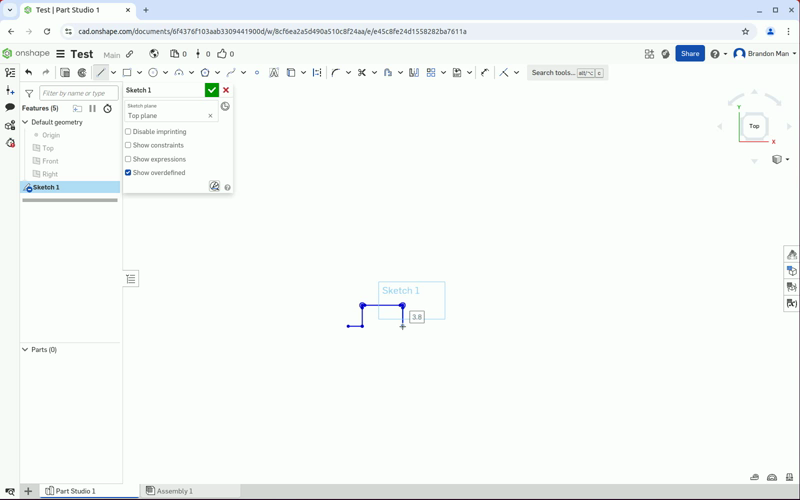
mouse_move(572, 326)
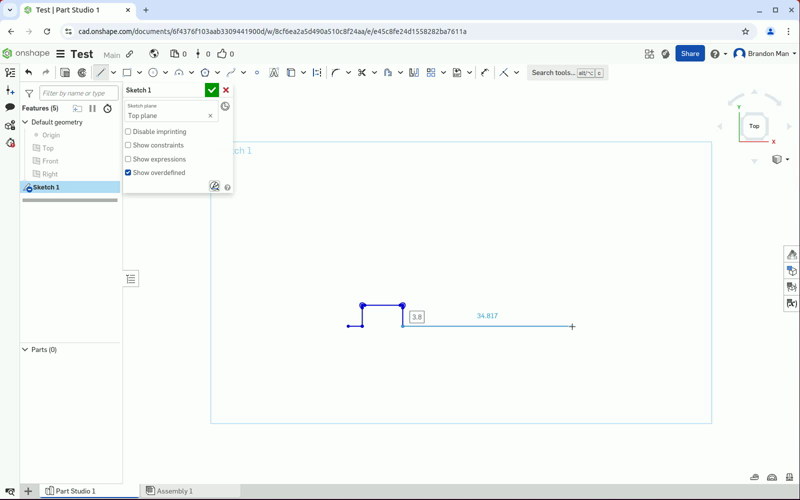
click(572, 326)
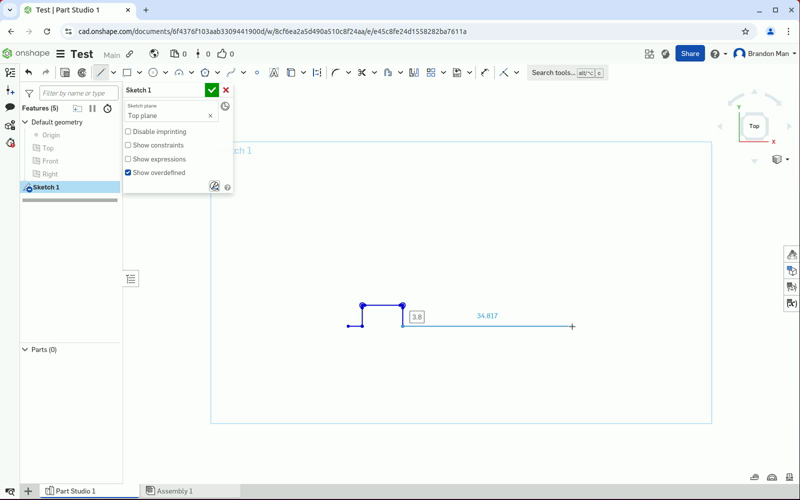
key_up(shift)
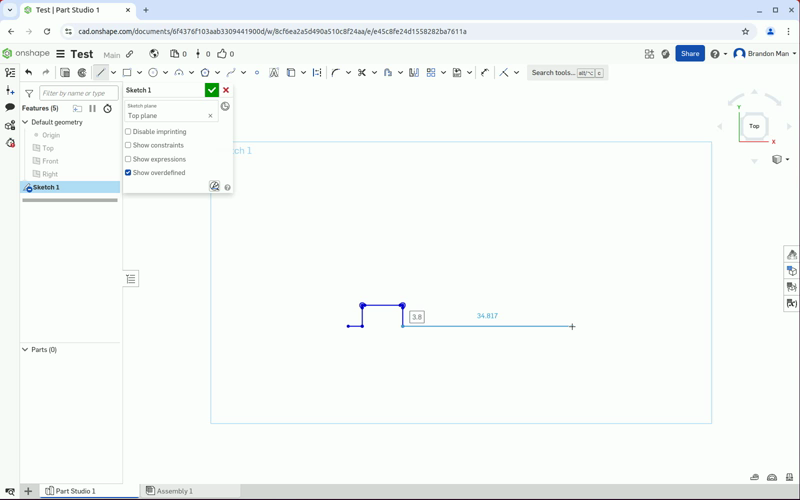
key_down(shift)
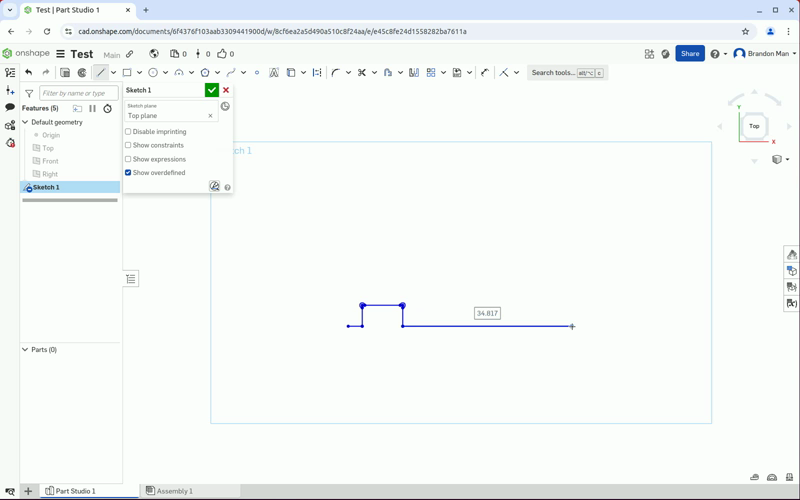
mouse_move(572, 241)
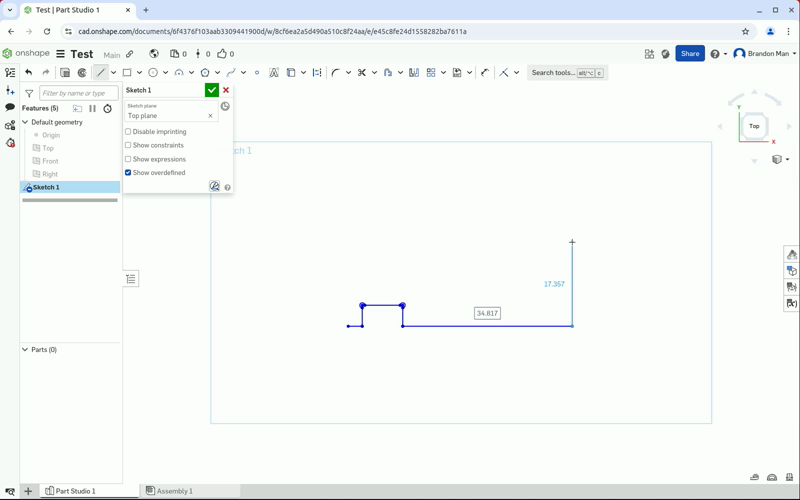
click(572, 241)
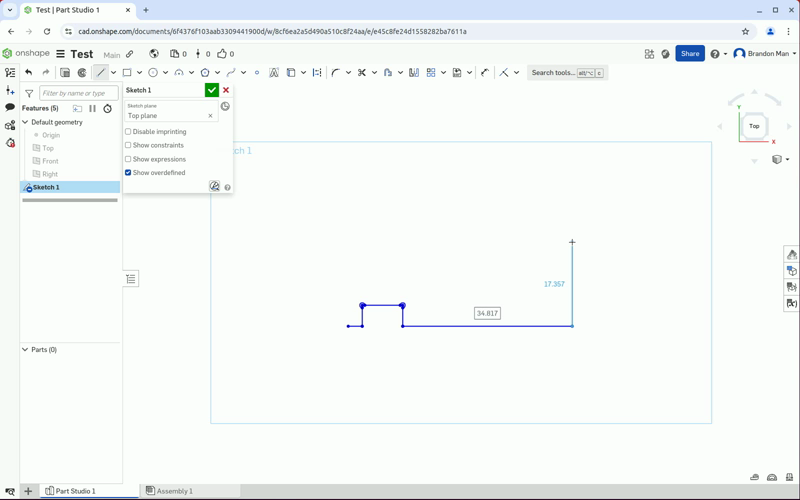
key_up(shift)
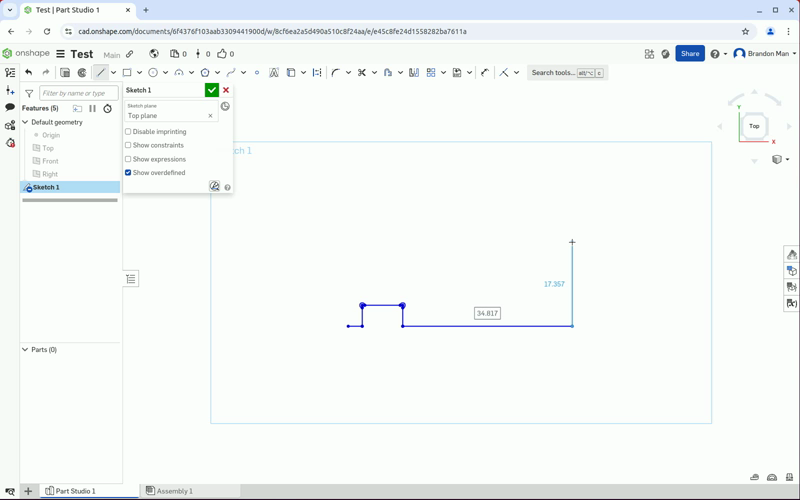
key_down(shift)
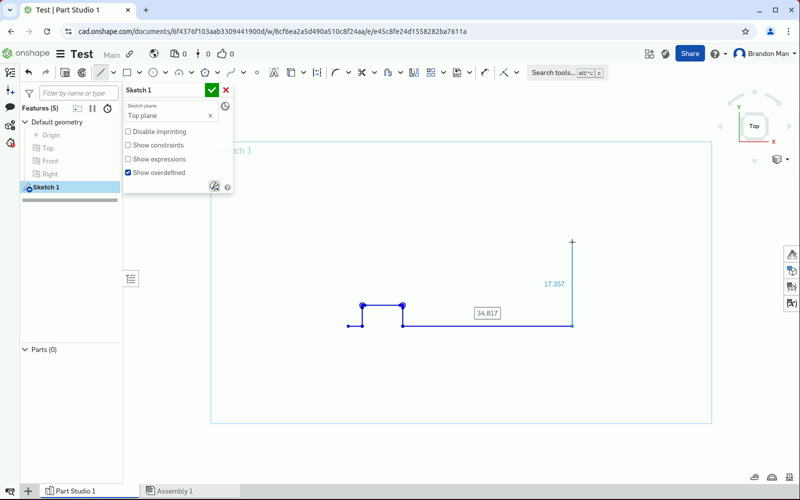
mouse_move(348, 241)
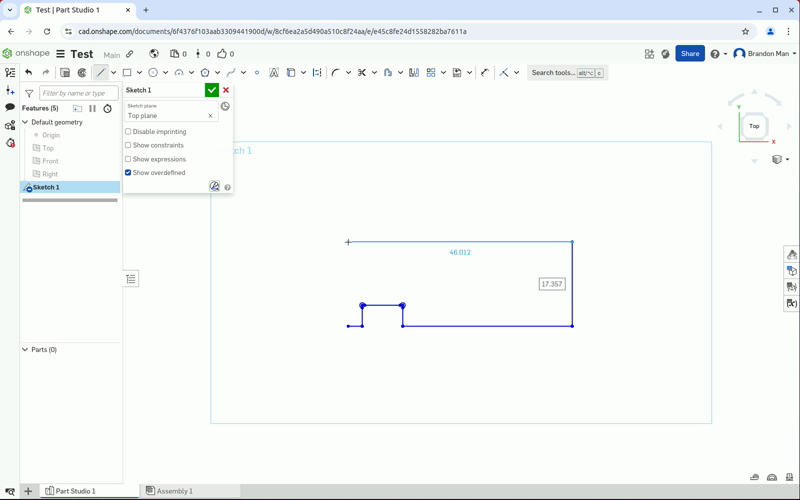
click(348, 241)
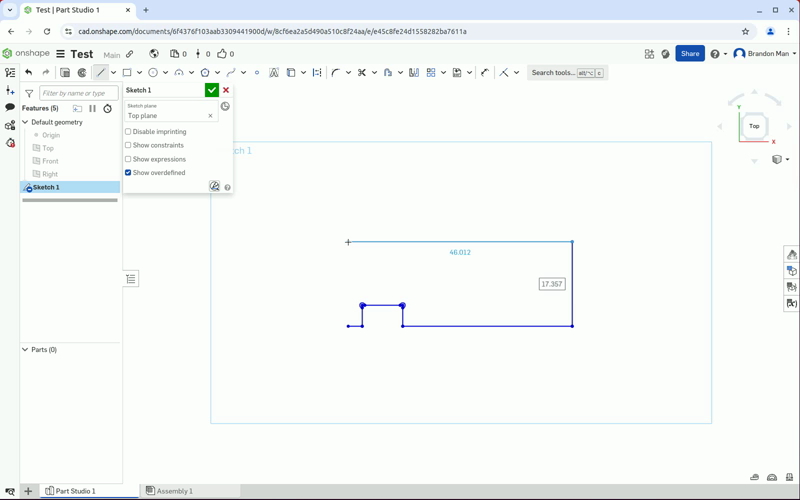
key_up(shift)
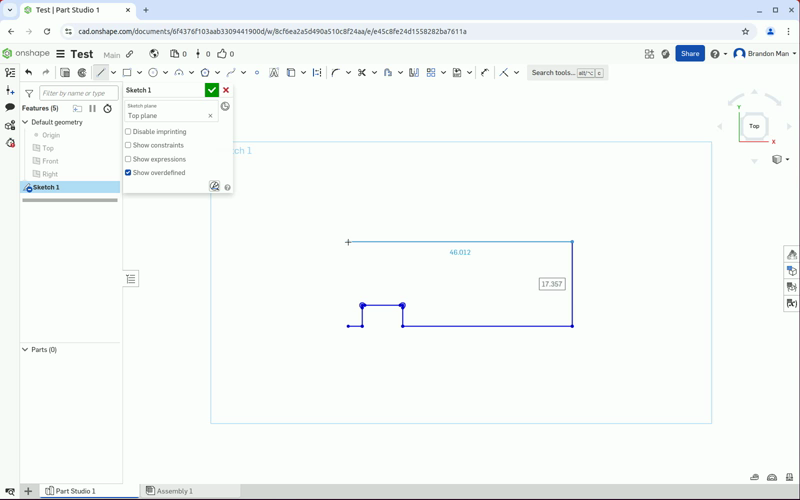
key_down(shift)
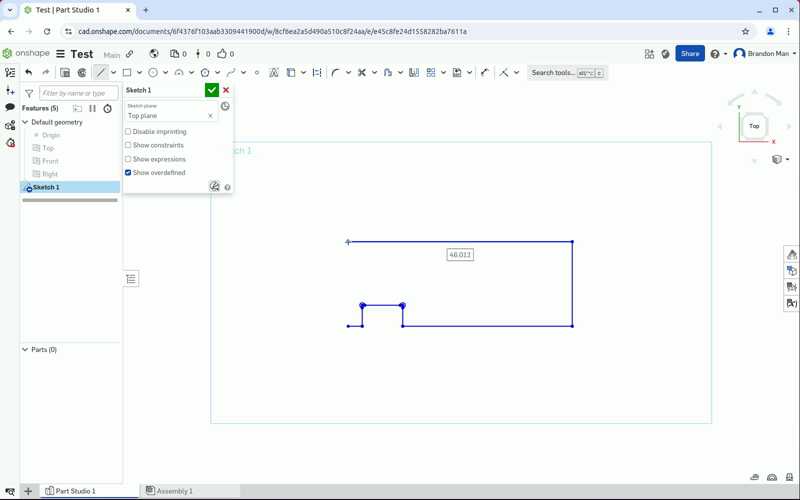
mouse_move(348, 326)
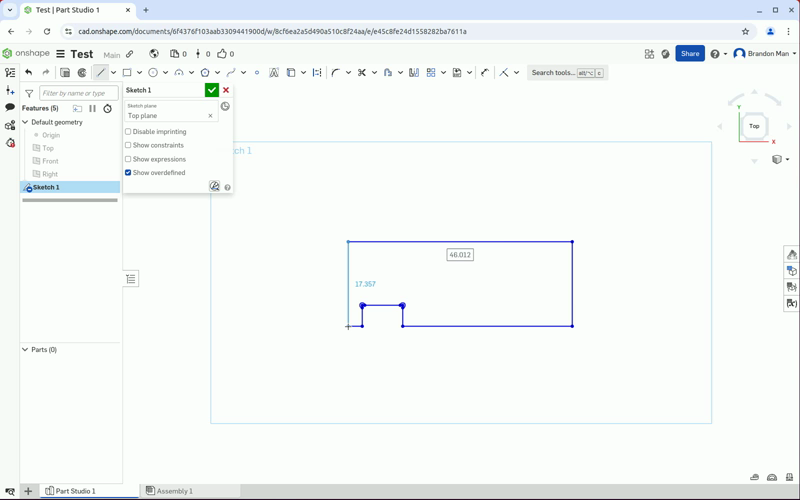
key_up(shift)
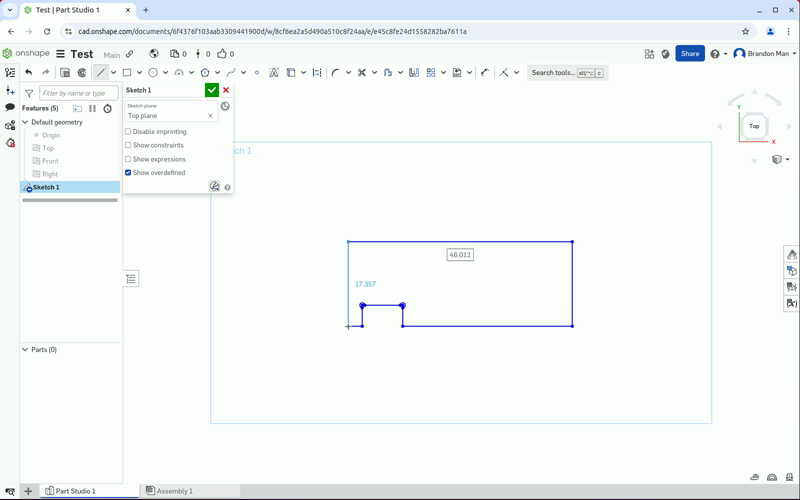
click(348, 326)
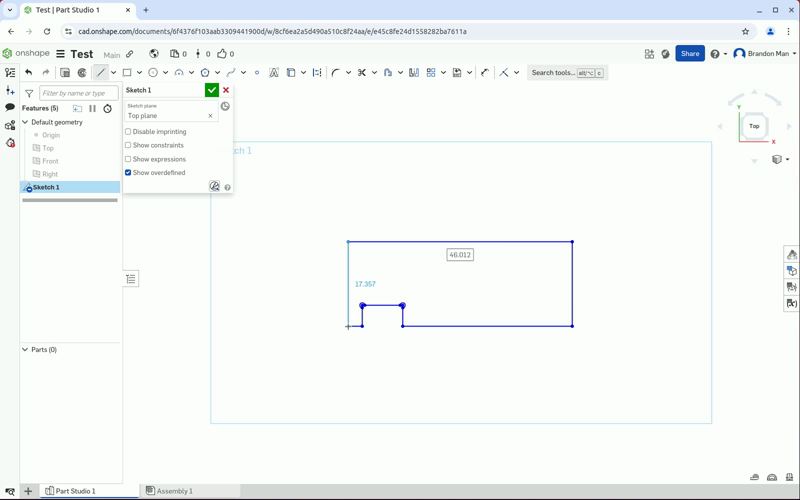
key(esc)
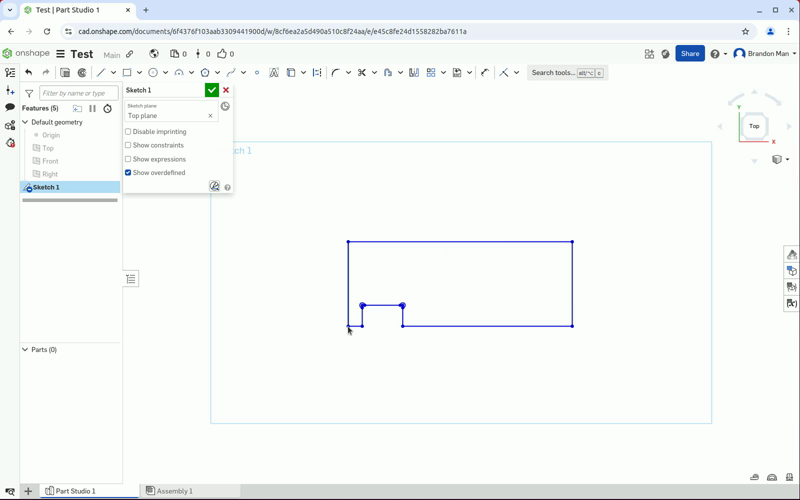
mouse_move(486, 274)
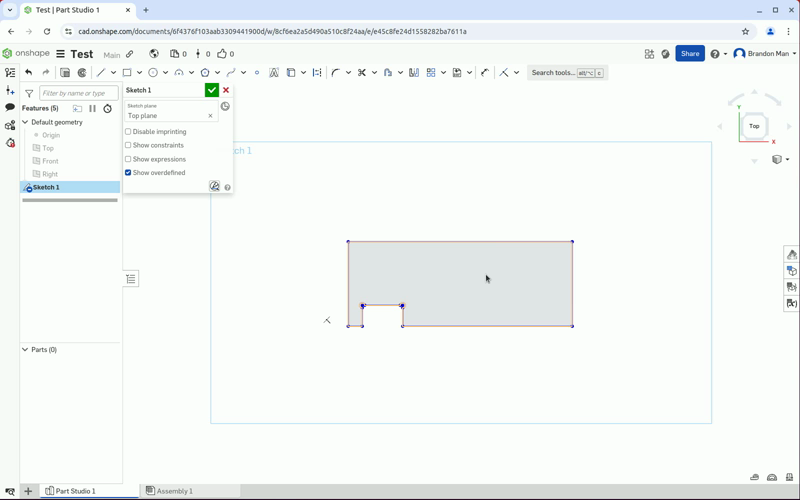
click(486, 274)
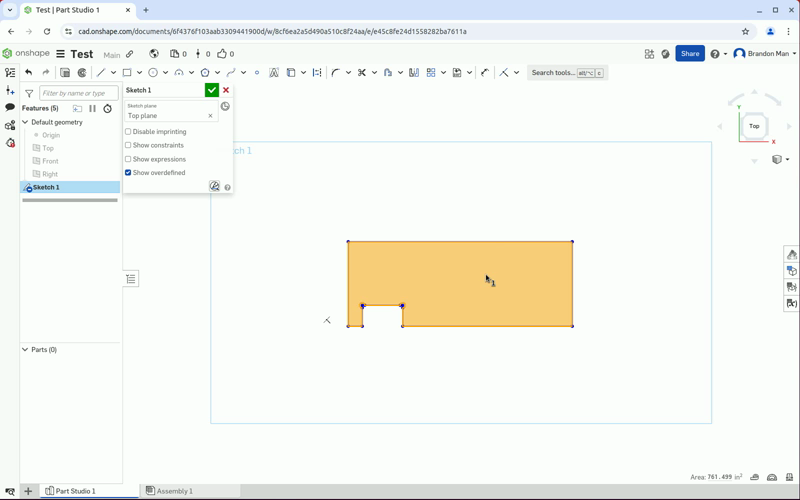
mouse_move(73, 352)
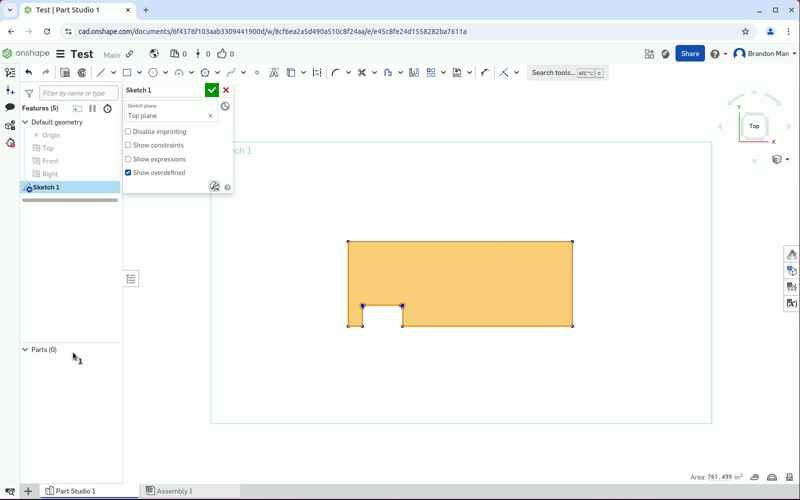
key(shift+y)
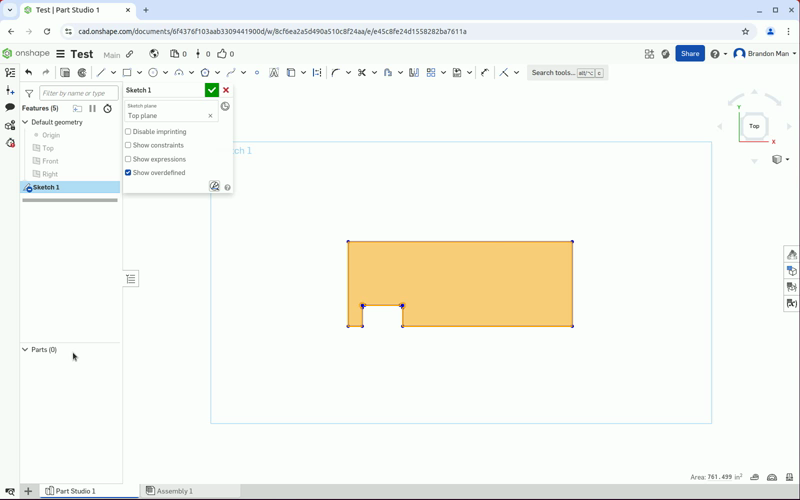
key(shift+e)
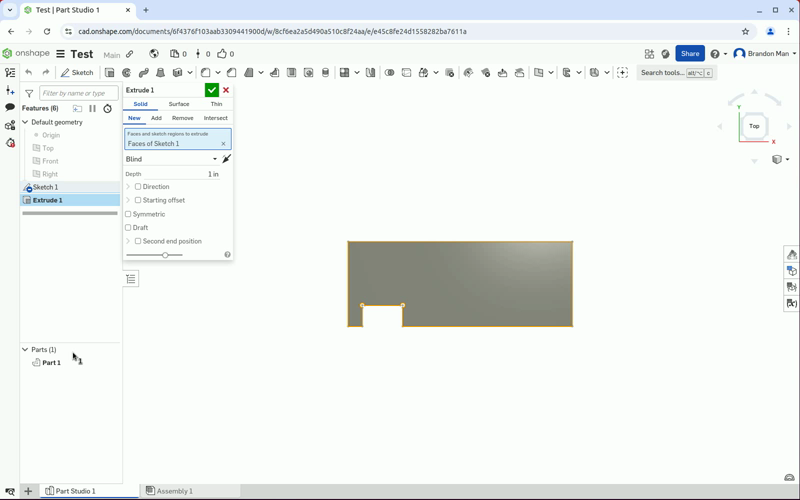
mouse_move(143, 106)
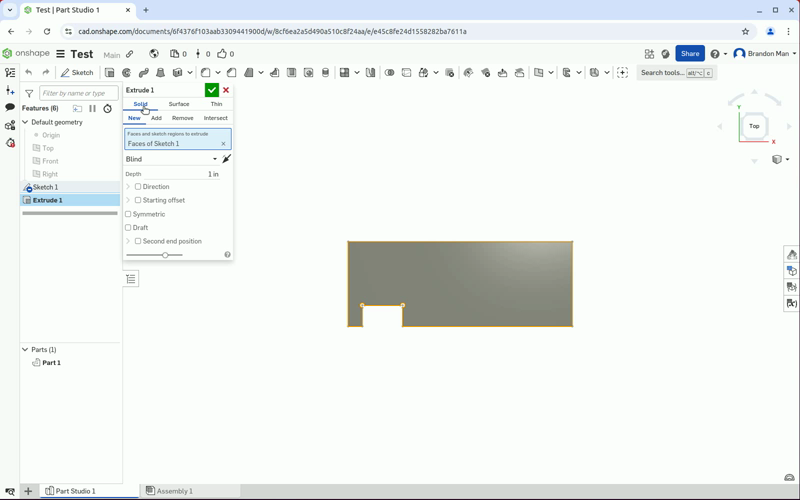
click(143, 106)
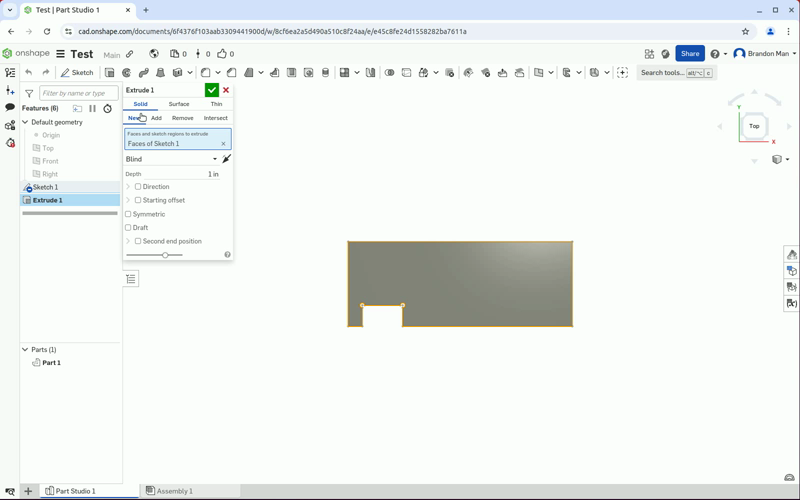
mouse_move(137, 120)
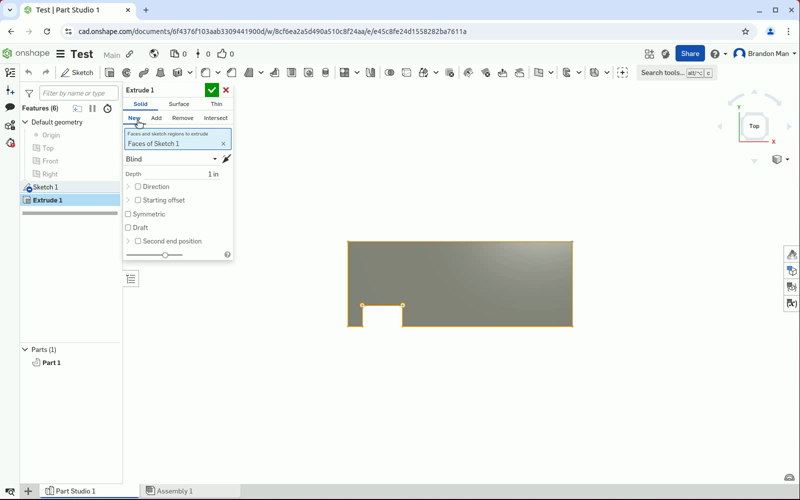
click(137, 120)
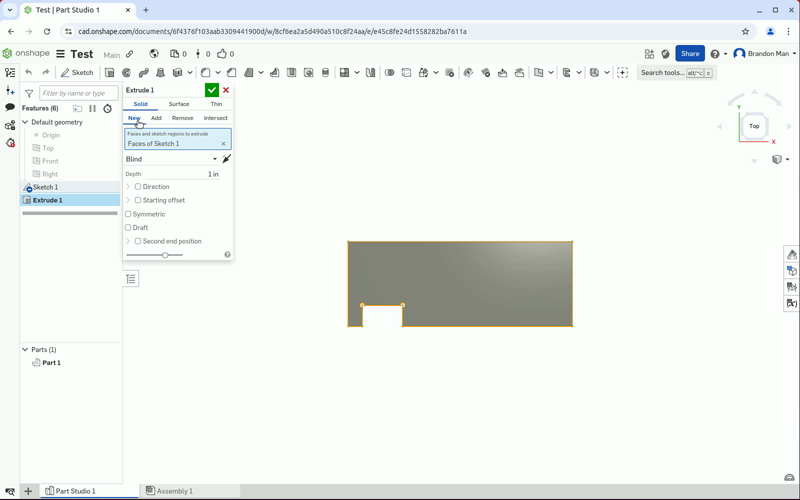
key(tab, 4)
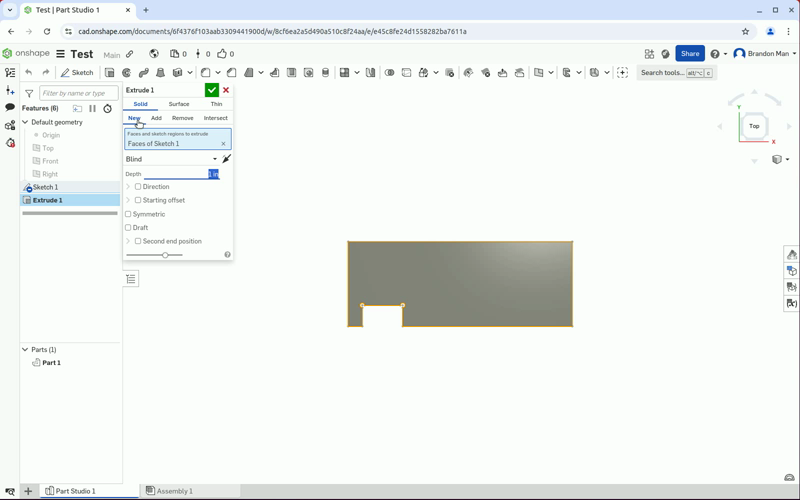
text(2.407)
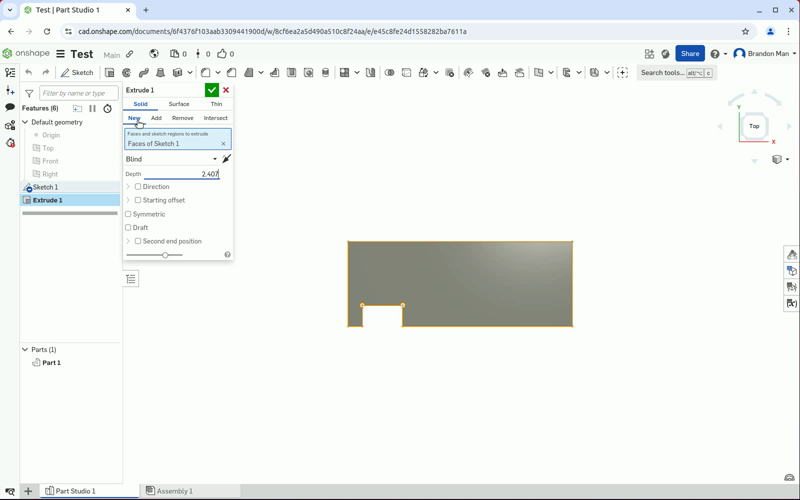
key(enter)
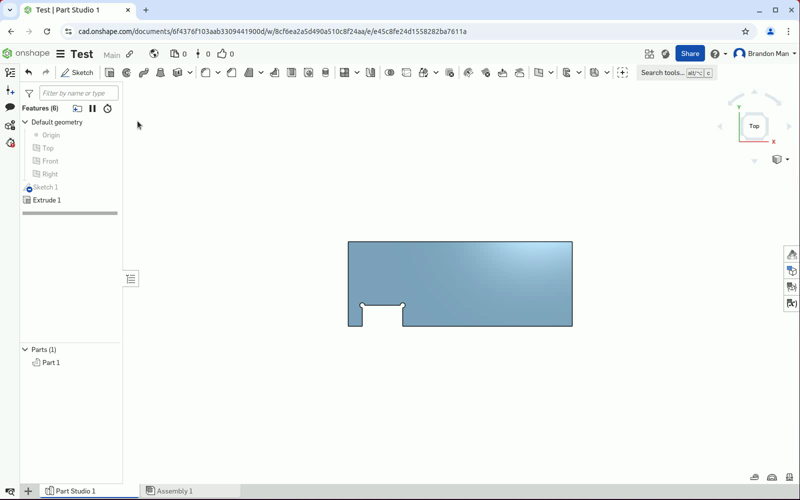
key(shift+h)
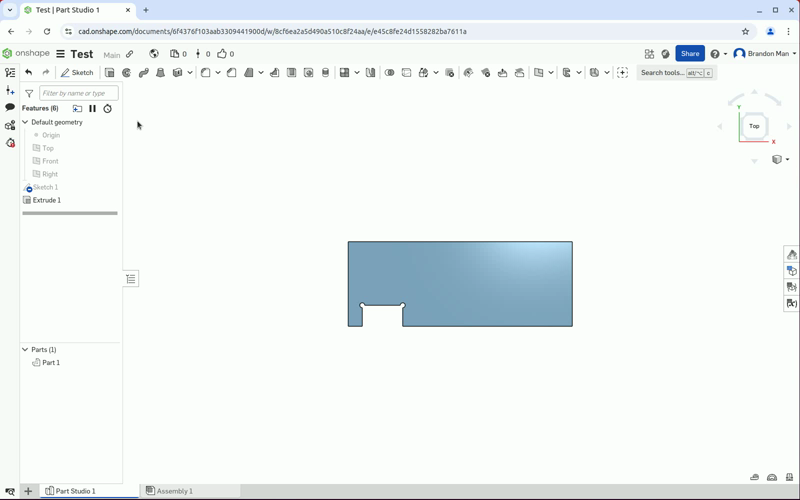
key(shift+h)
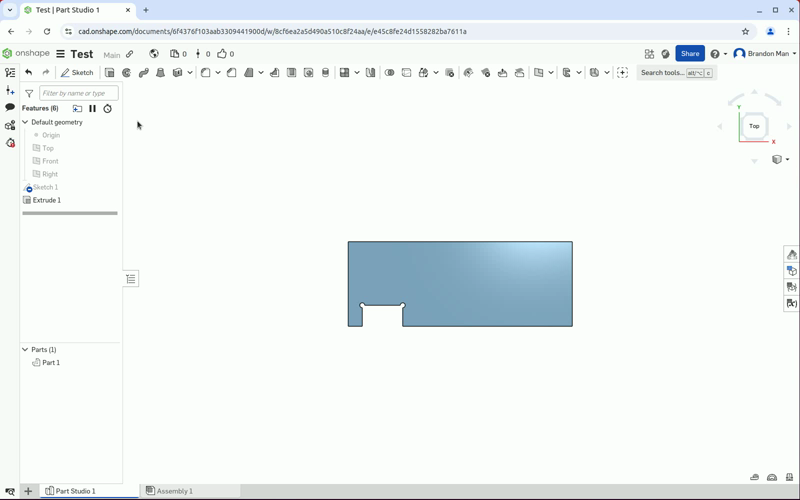
mouse_move(73, 189)
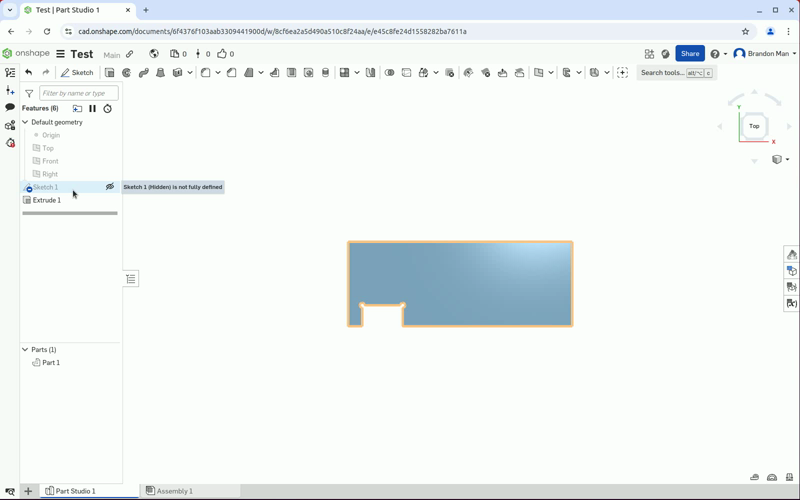
click(73, 189)
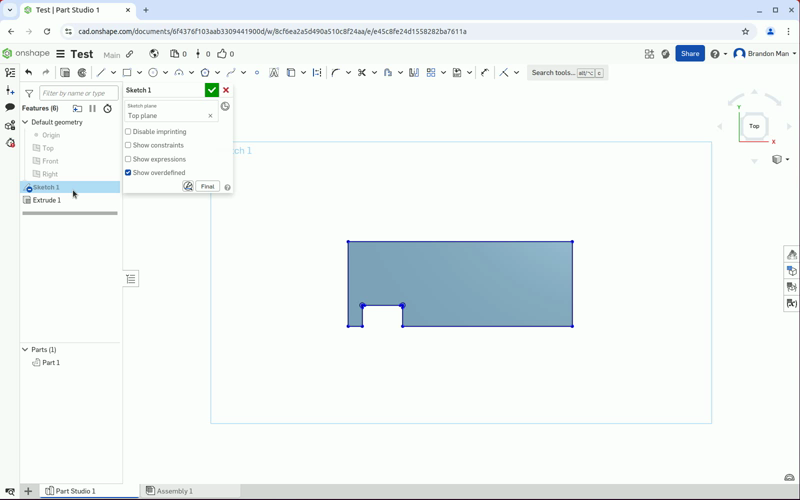
mouse_move(229, 92)
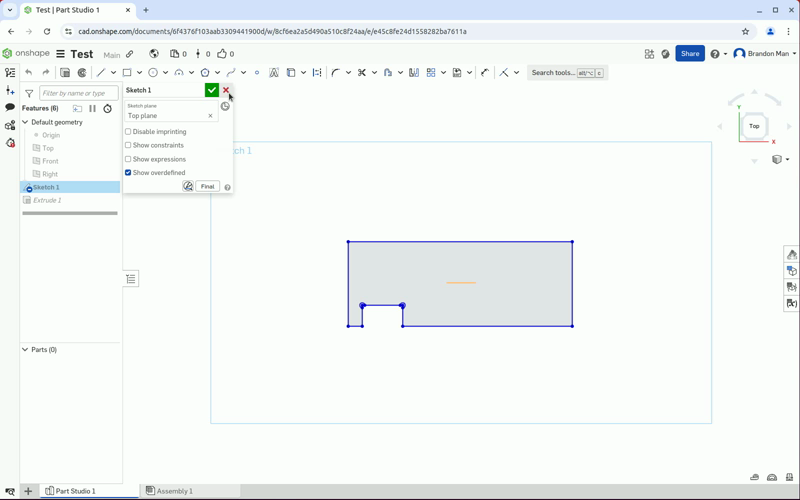
click(229, 92)
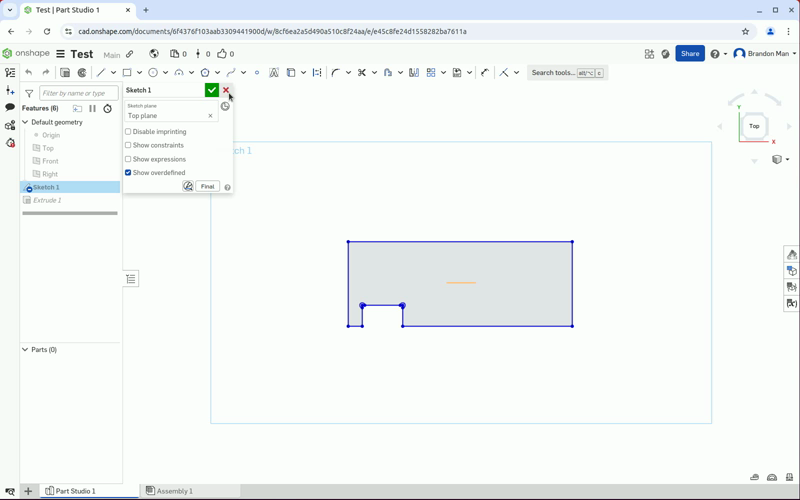
key(shift+s)
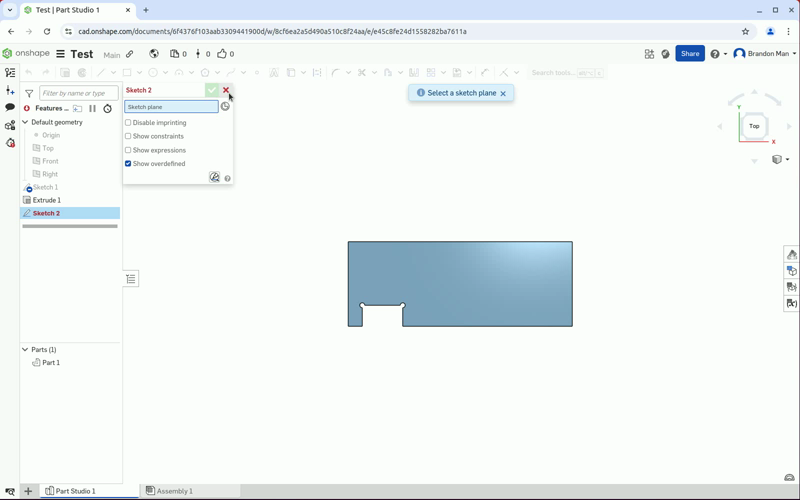
mouse_move(73, 150)
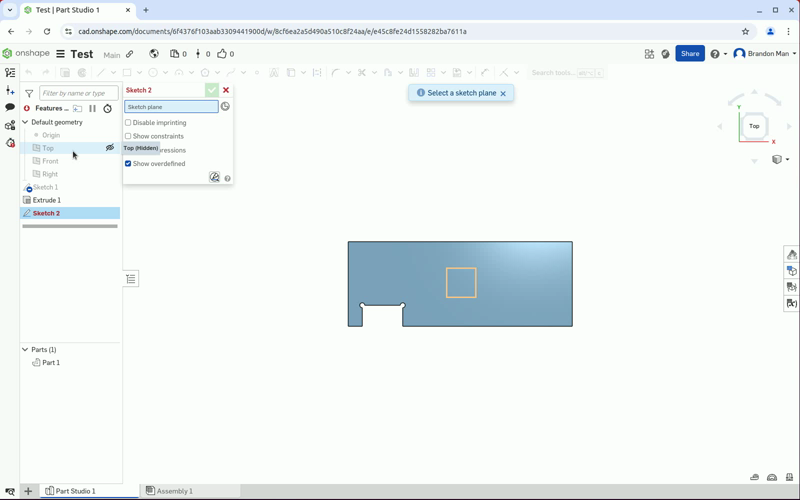
click(73, 150)
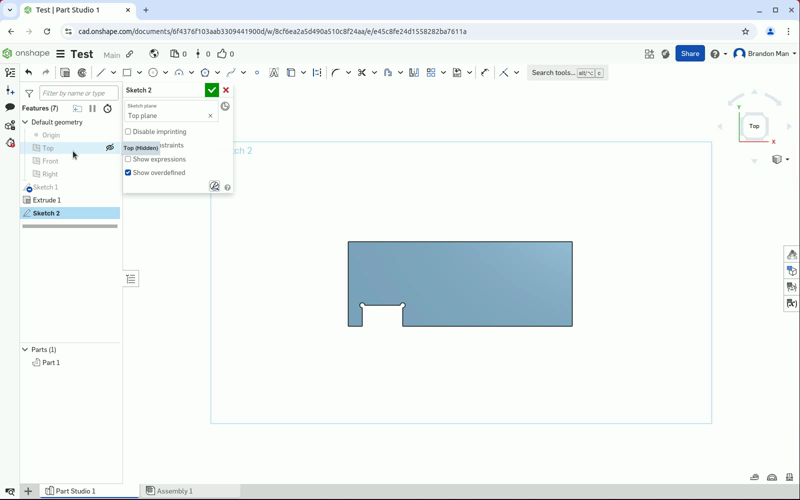
mouse_move(73, 352)
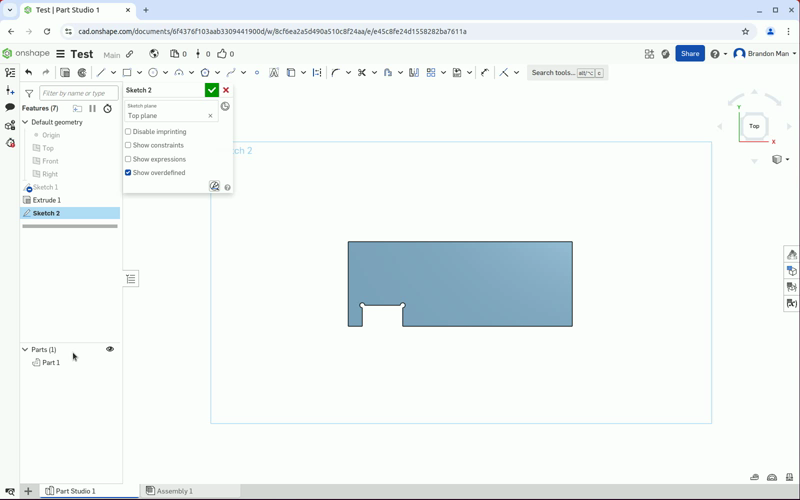
key(y)
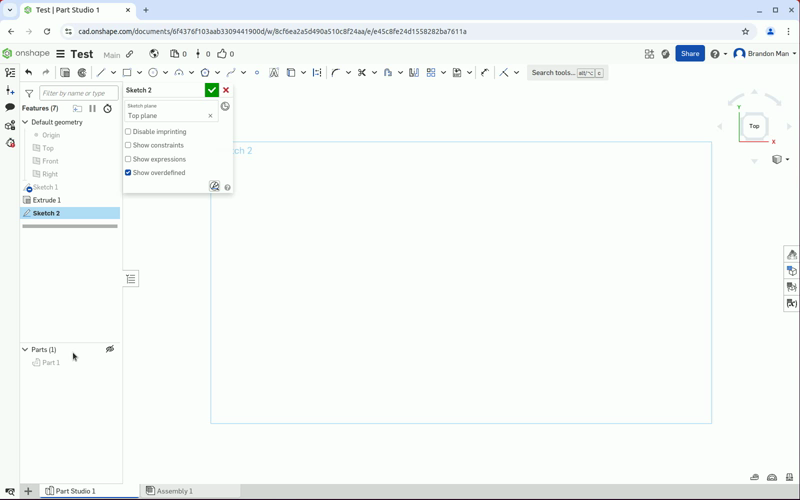
key(l)
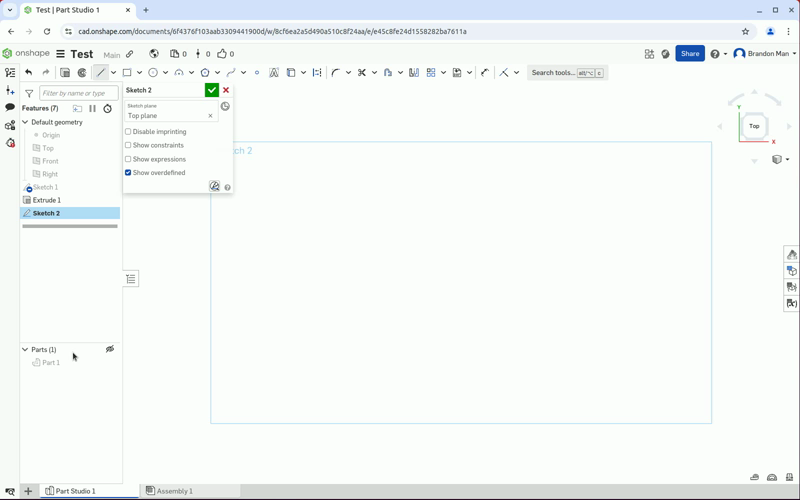
key_down(shift)
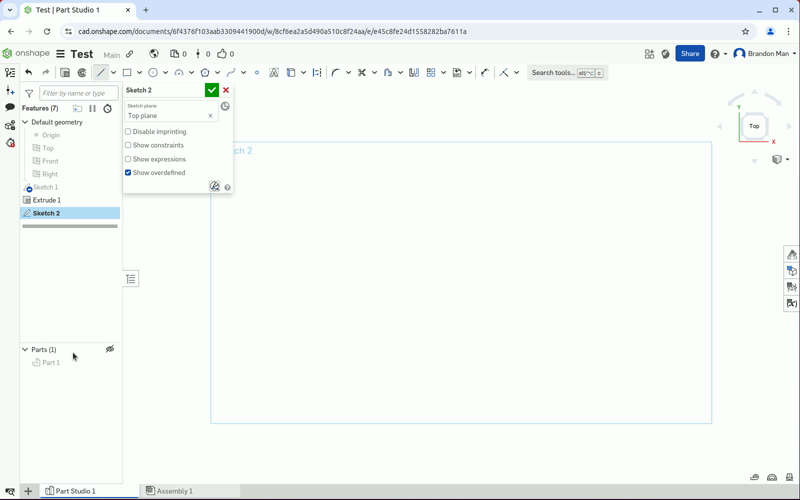
mouse_move(362, 326)
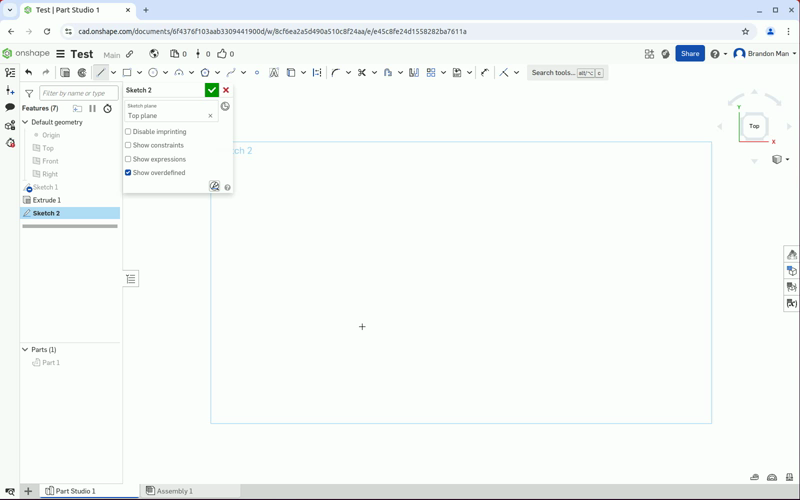
click(362, 326)
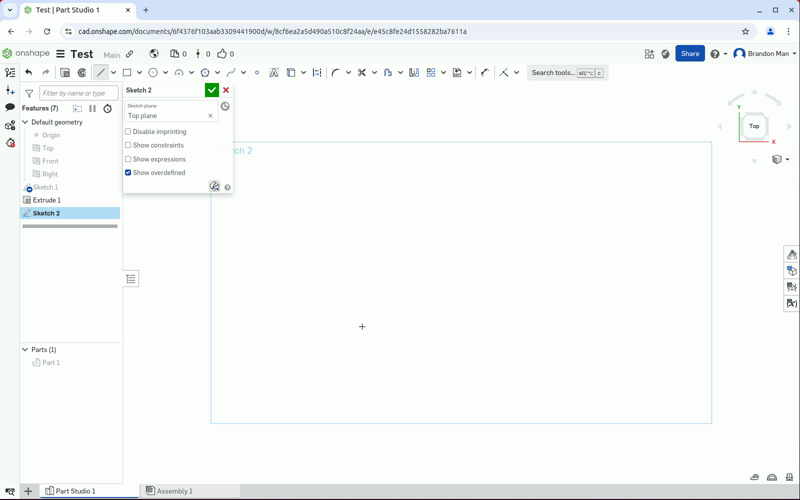
key_up(shift)
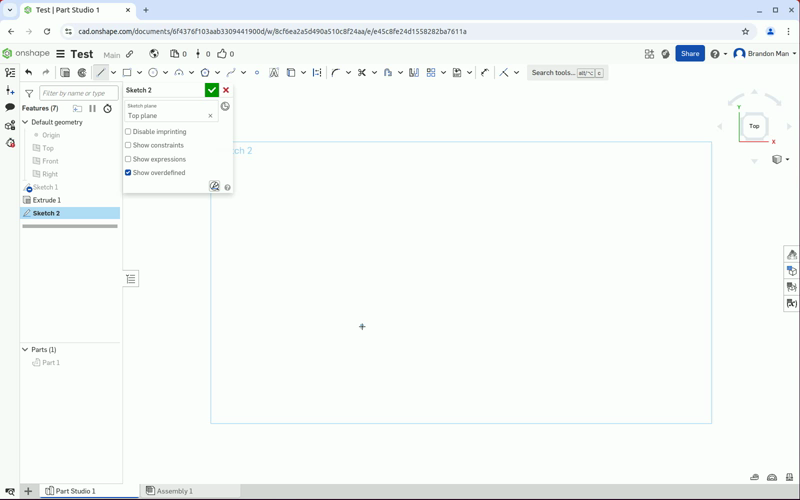
key_down(shift)
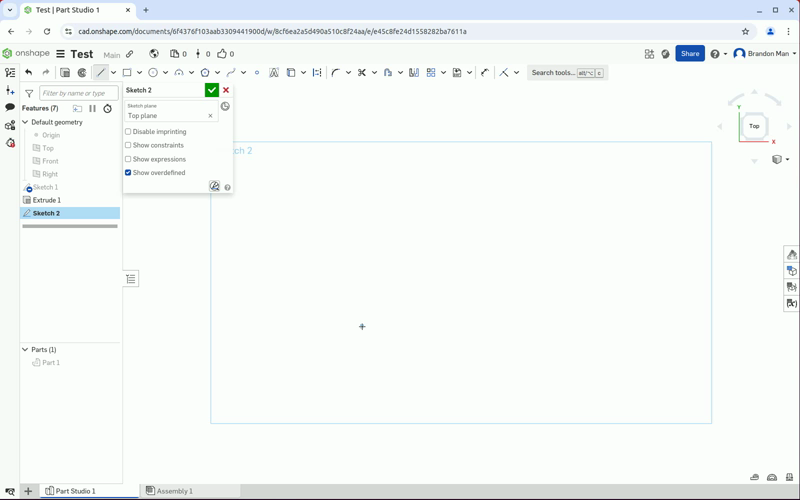
mouse_move(392, 326)
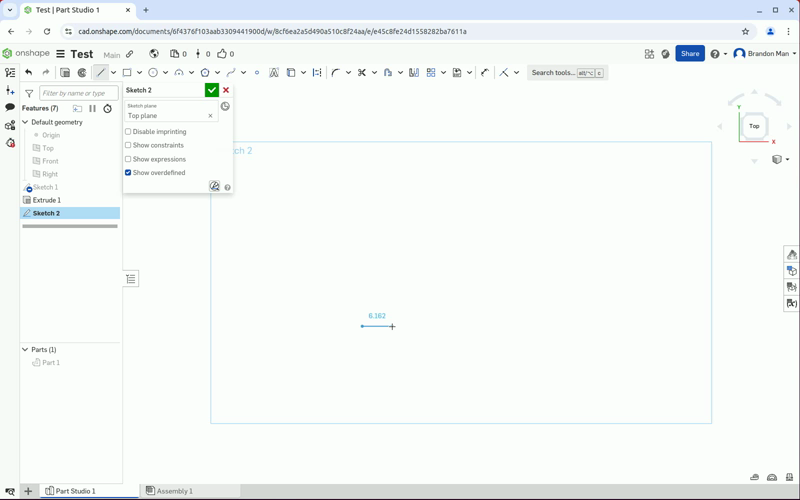
mouse_move(402, 326)
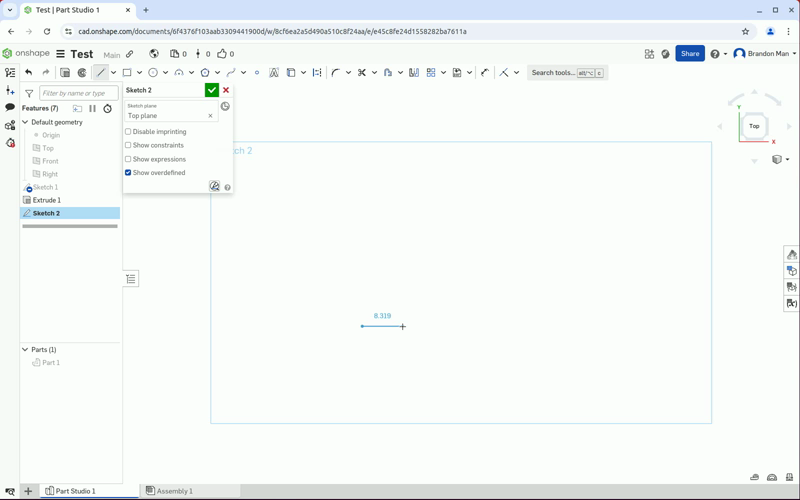
click(402, 326)
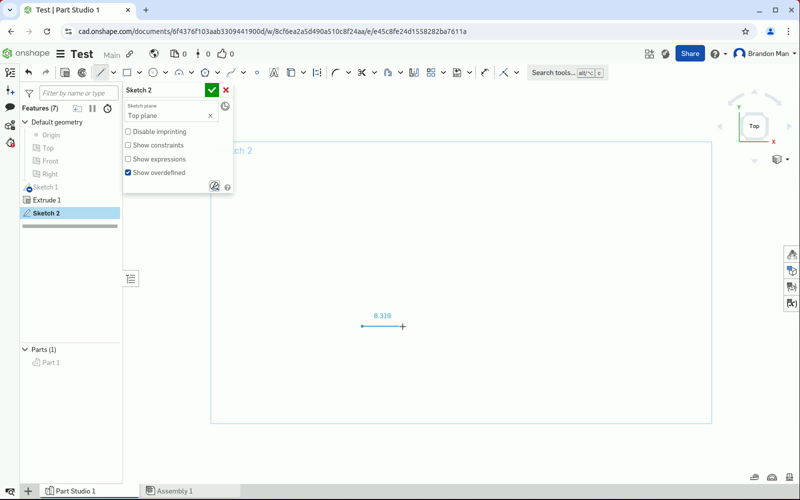
key_up(shift)
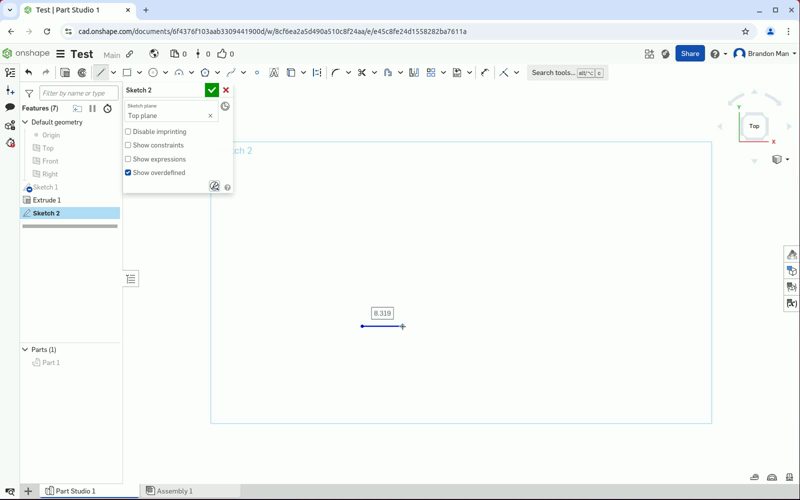
key_down(shift)
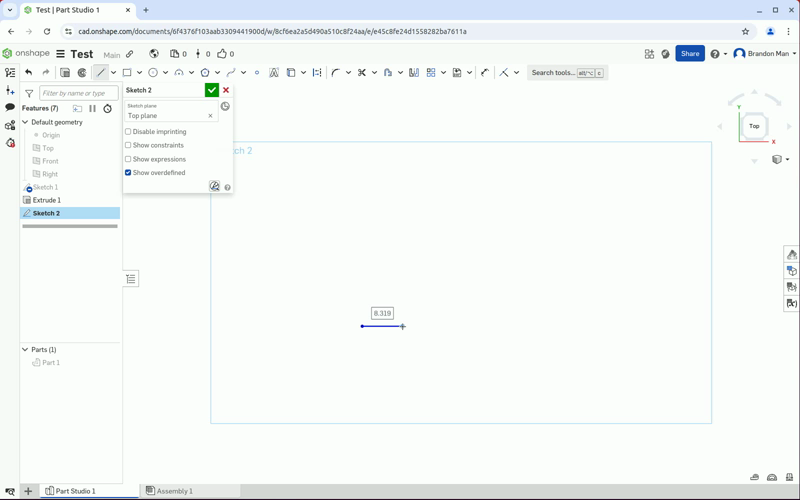
mouse_move(432, 326)
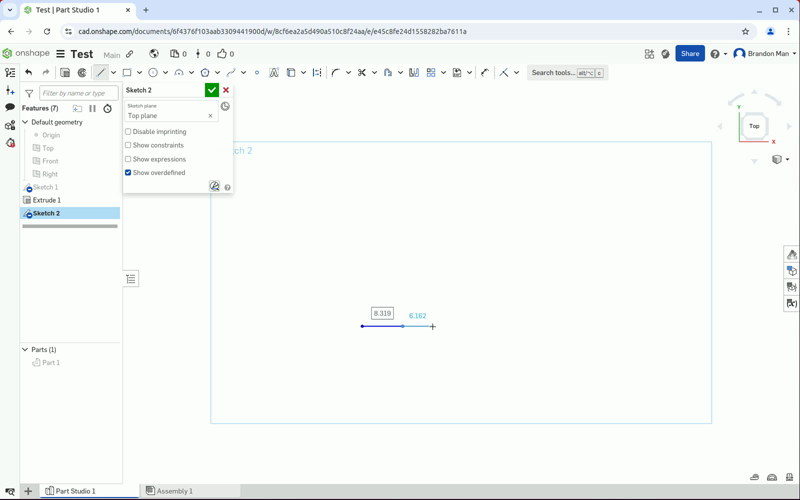
mouse_move(402, 306)
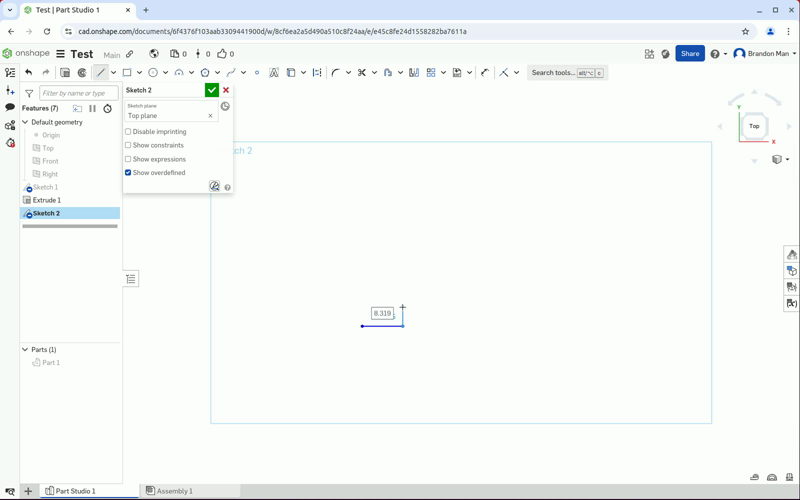
click(402, 306)
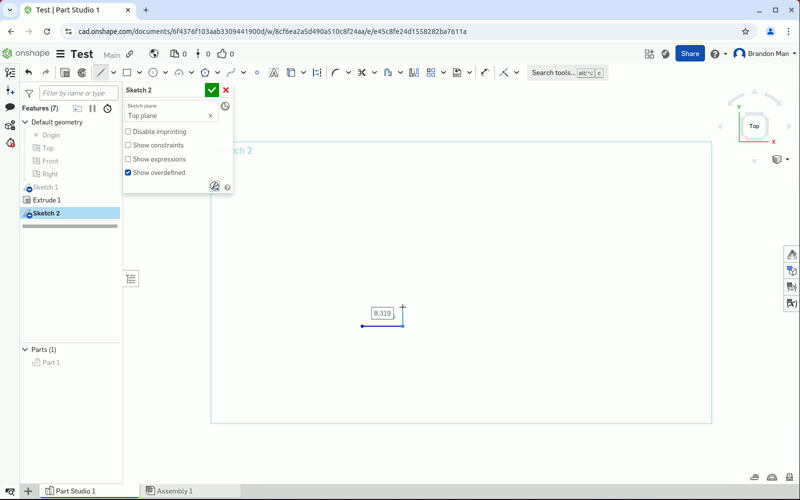
key_up(shift)
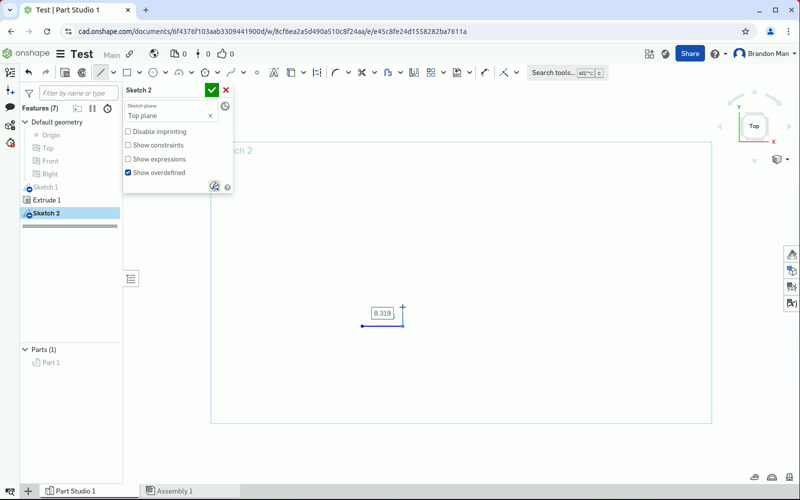
key(esc)
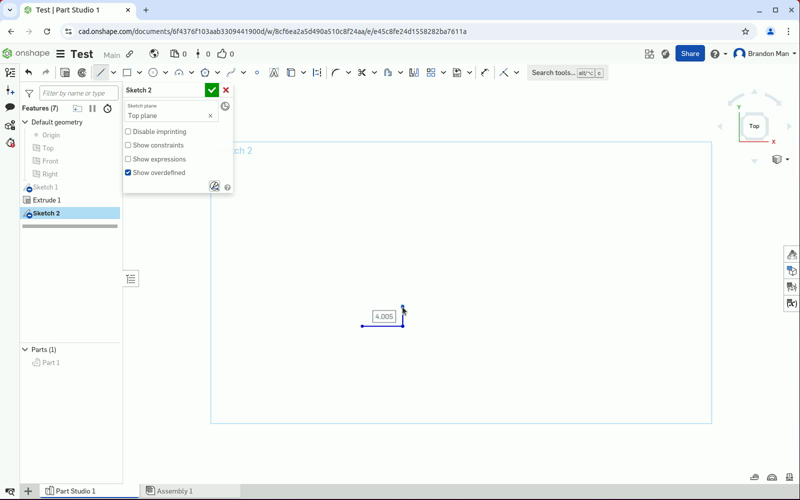
key(a)
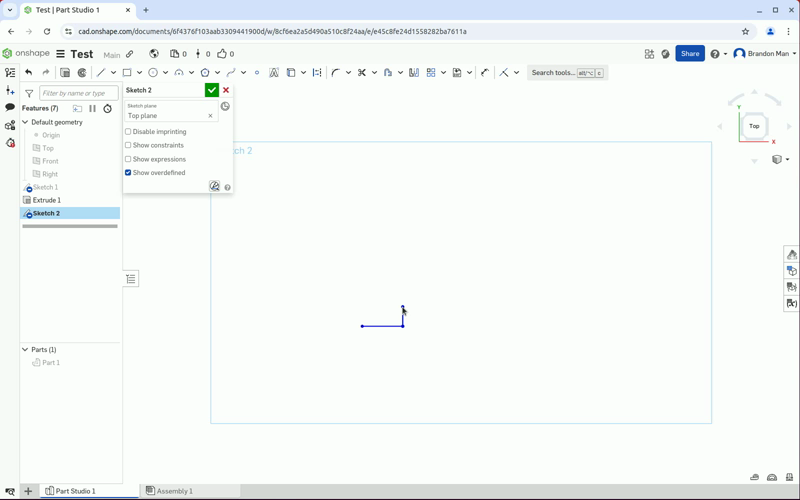
mouse_move(402, 306)
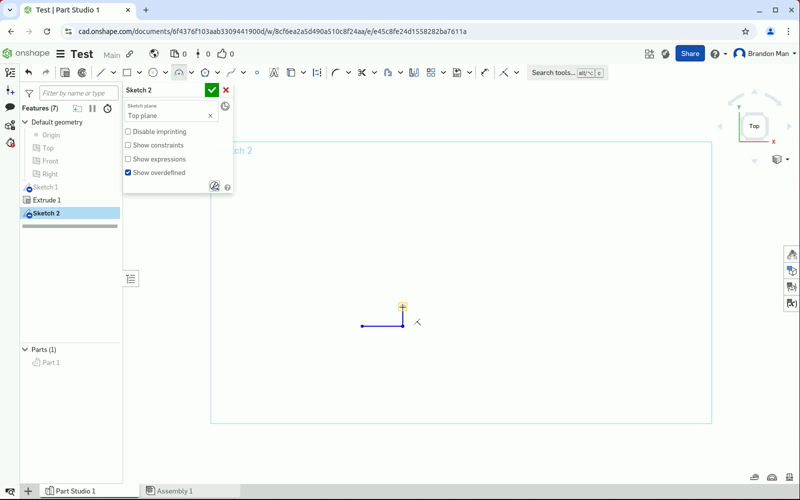
click(402, 306)
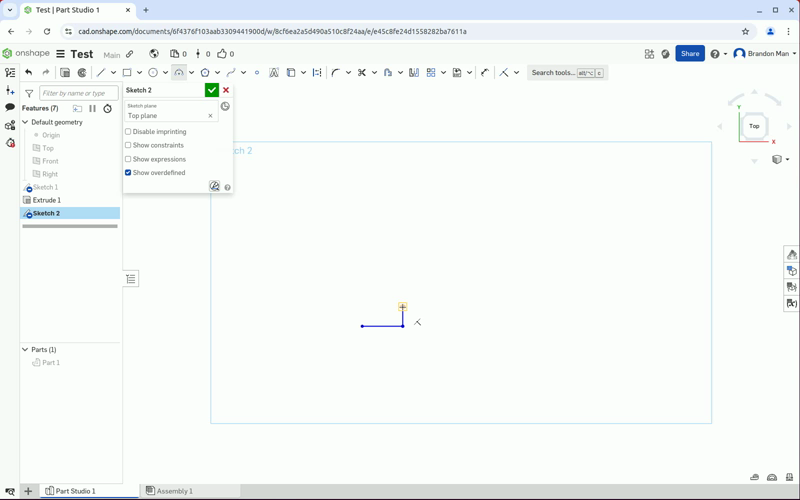
key_down(shift)
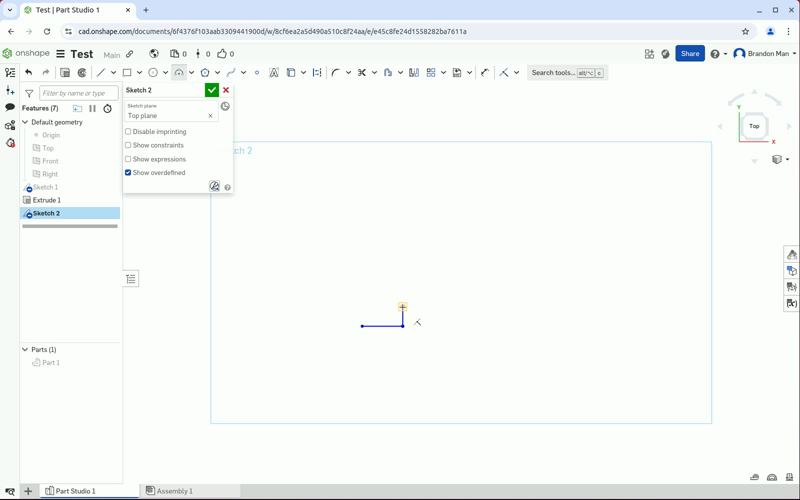
mouse_move(400, 304)
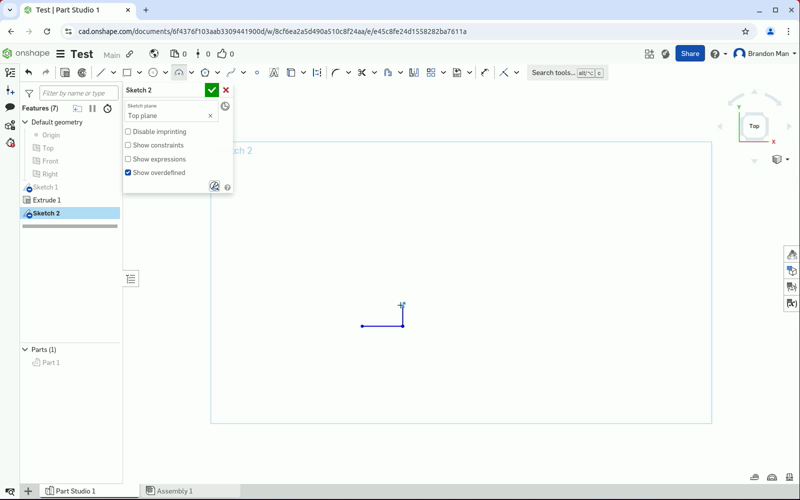
scroll(6)
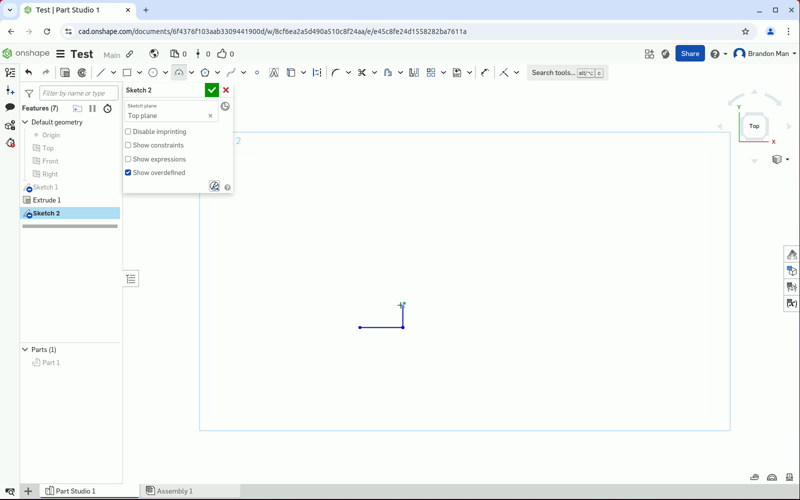
scroll(6)
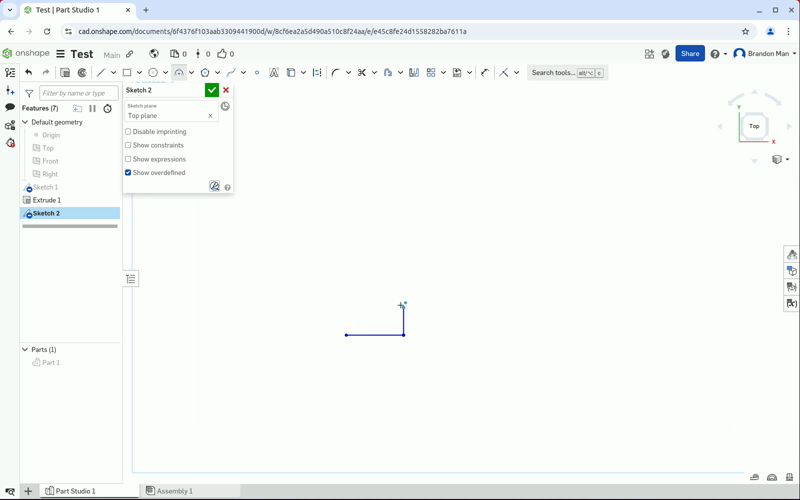
scroll(6)
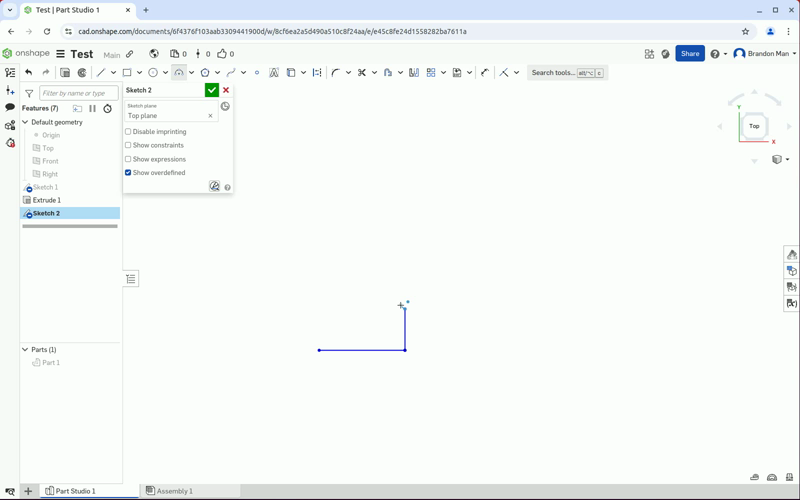
scroll(6)
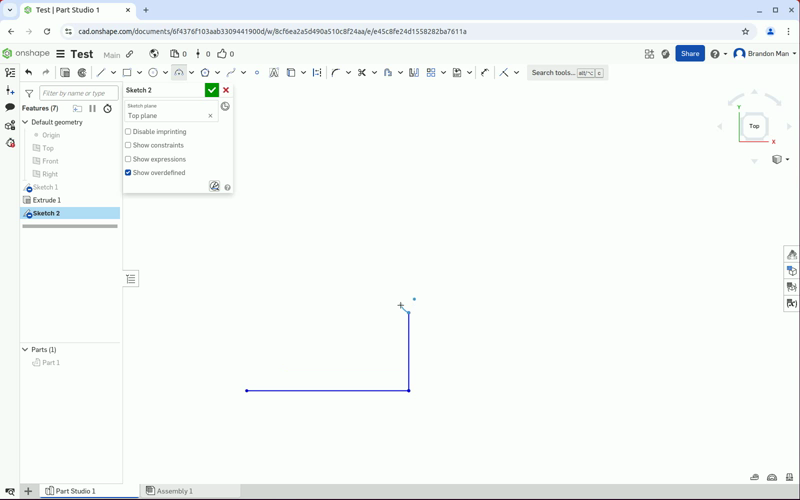
scroll(6)
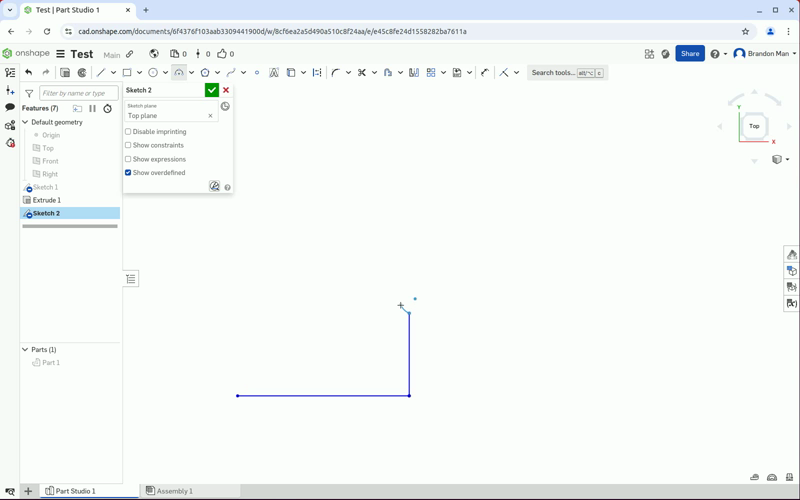
scroll(6)
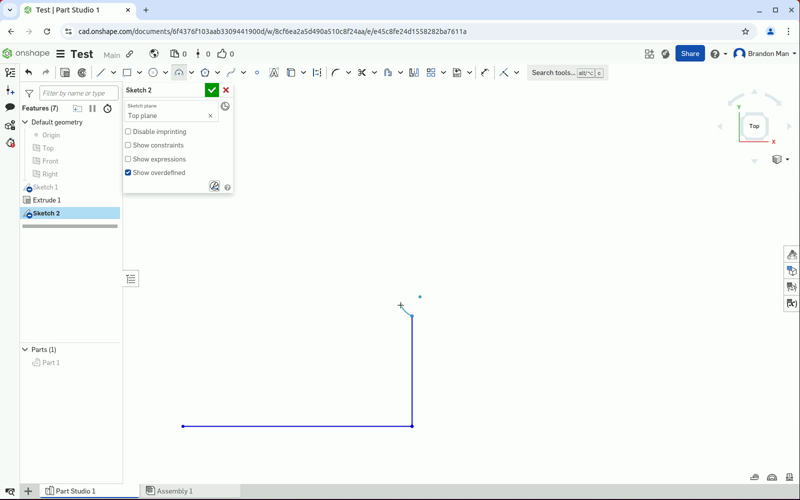
scroll(6)
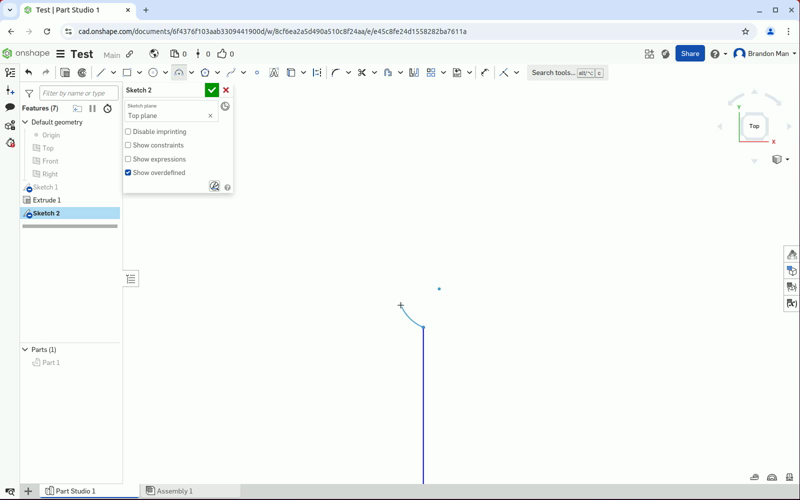
click(400, 304)
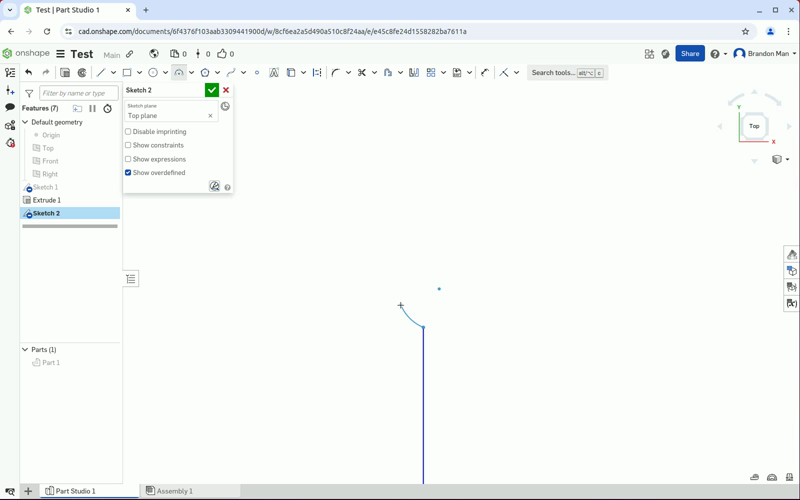
scroll(-6)
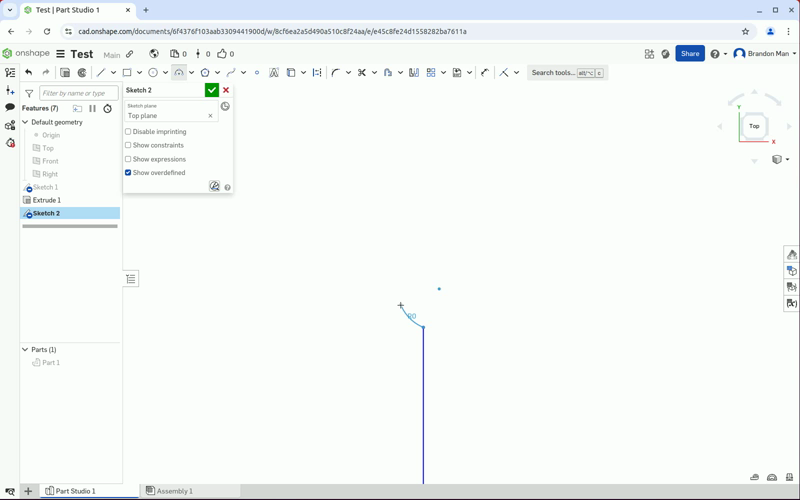
scroll(-6)
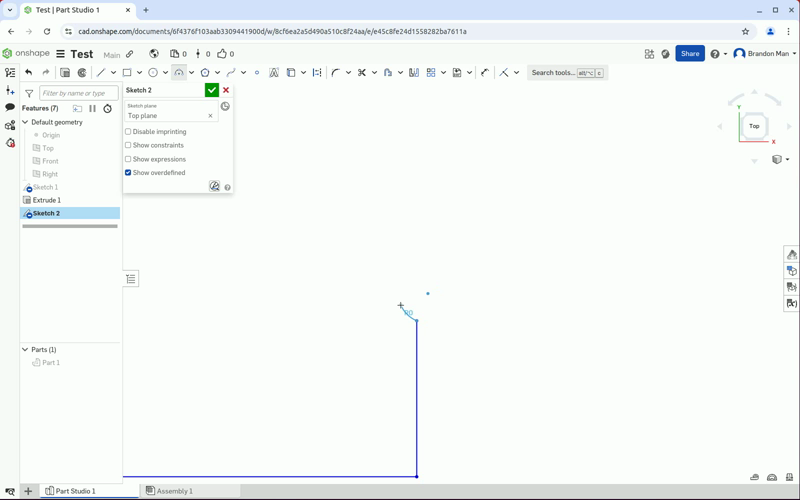
scroll(-6)
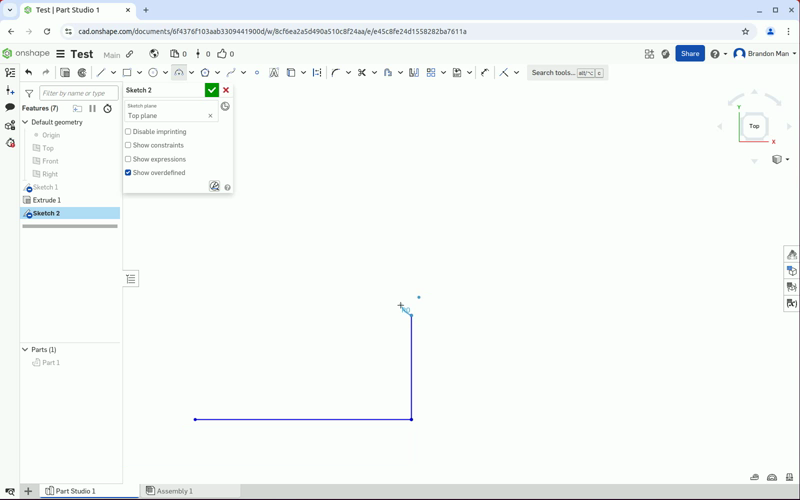
scroll(-6)
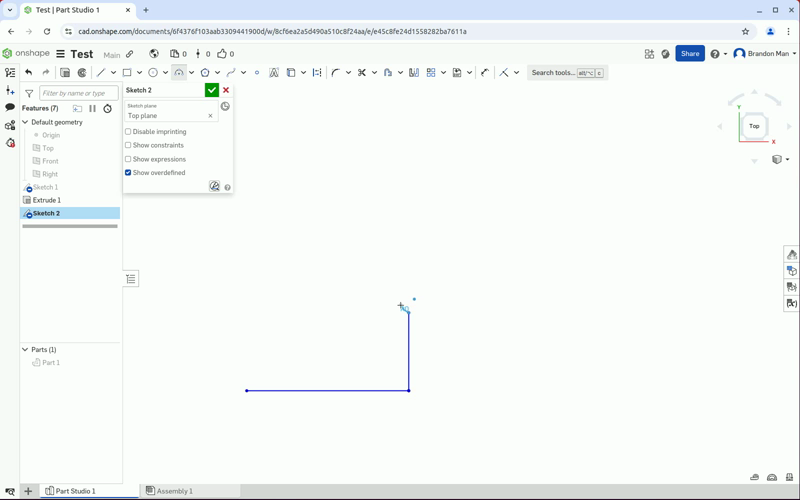
scroll(-6)
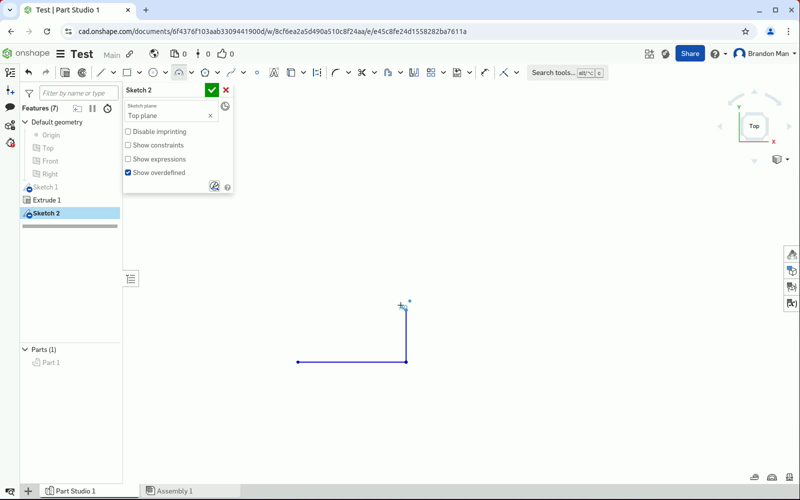
scroll(-6)
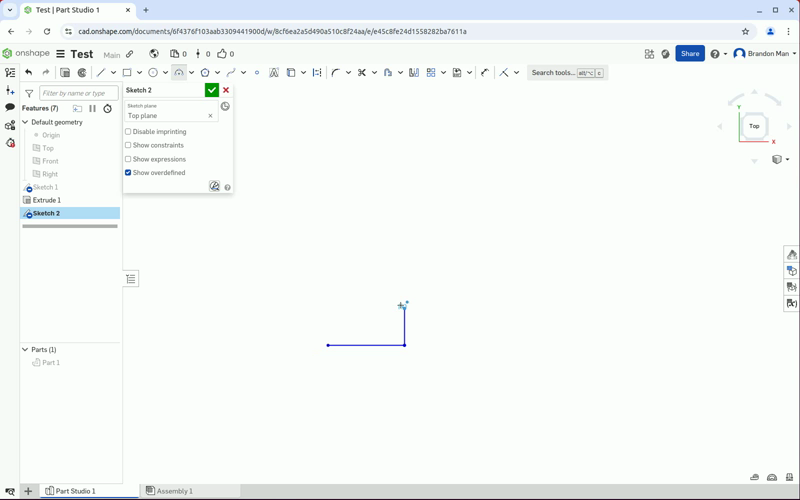
scroll(-6)
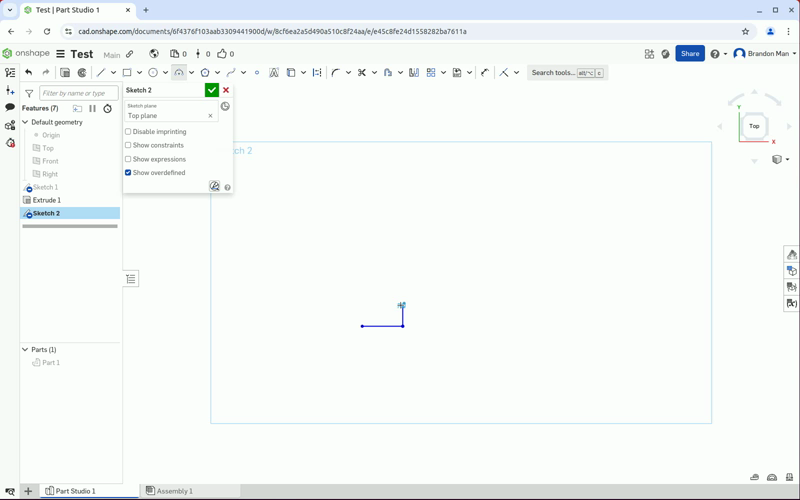
mouse_move(404, 303)
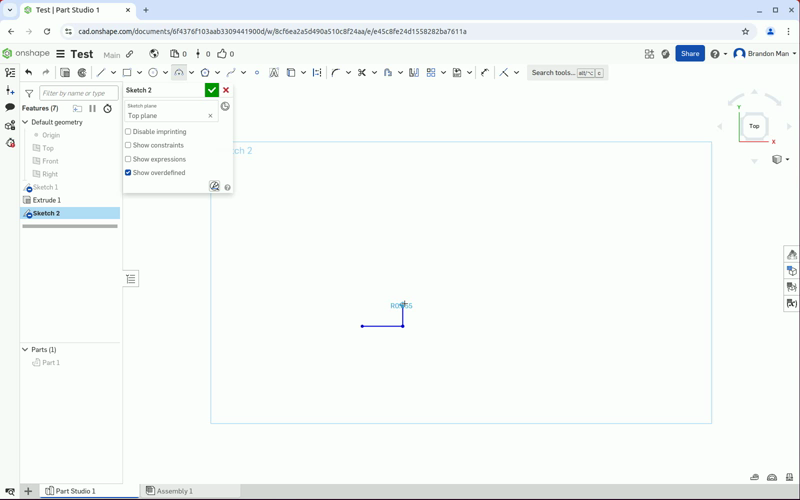
scroll(6)
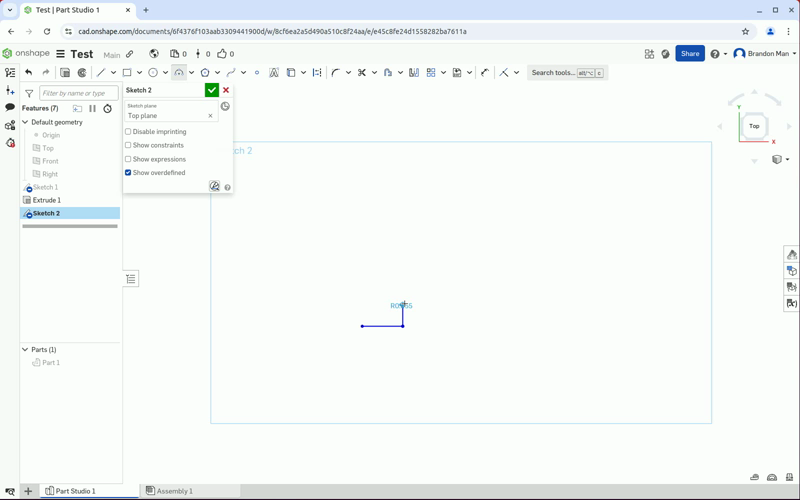
scroll(6)
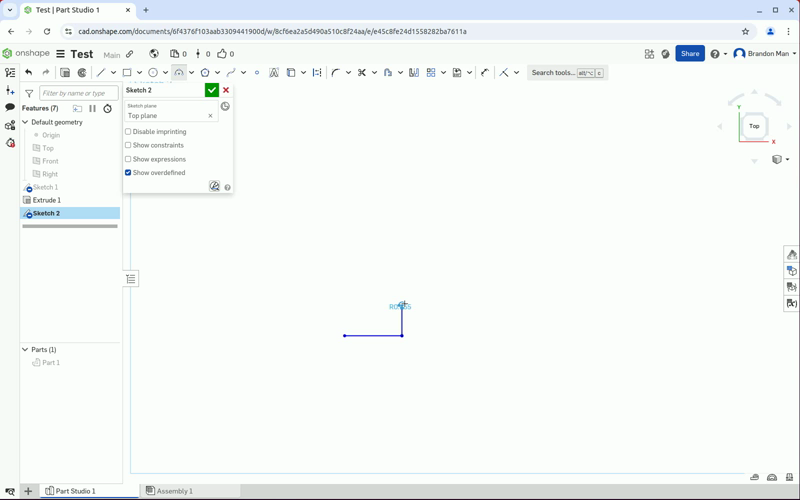
scroll(6)
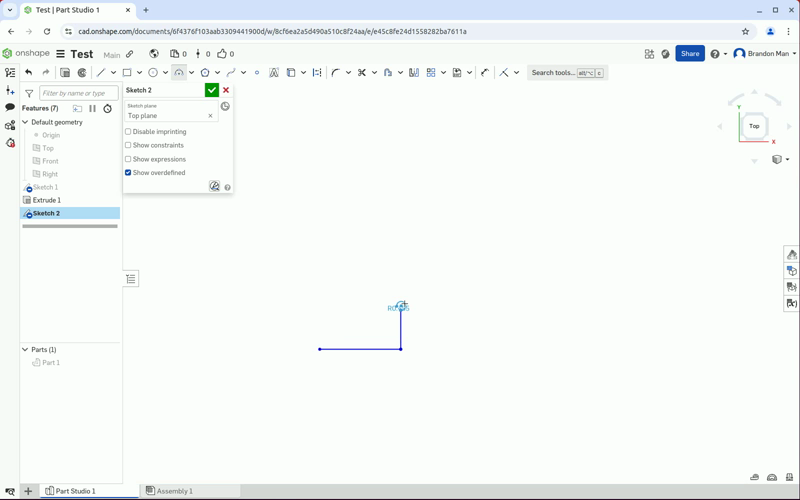
scroll(6)
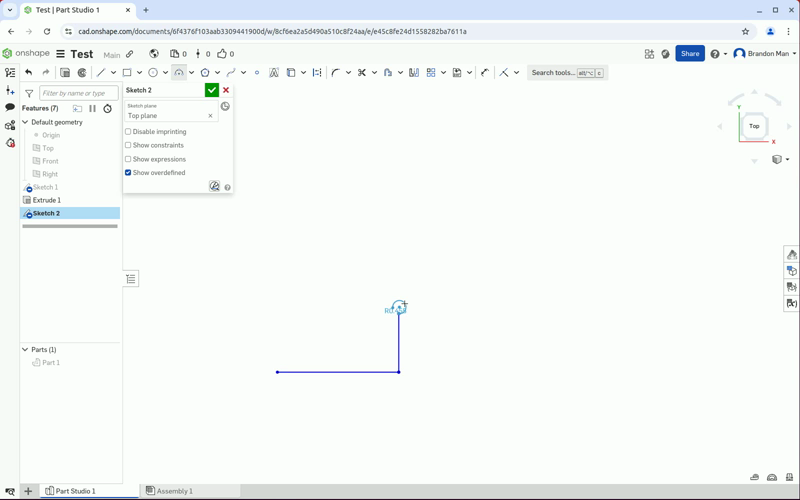
scroll(6)
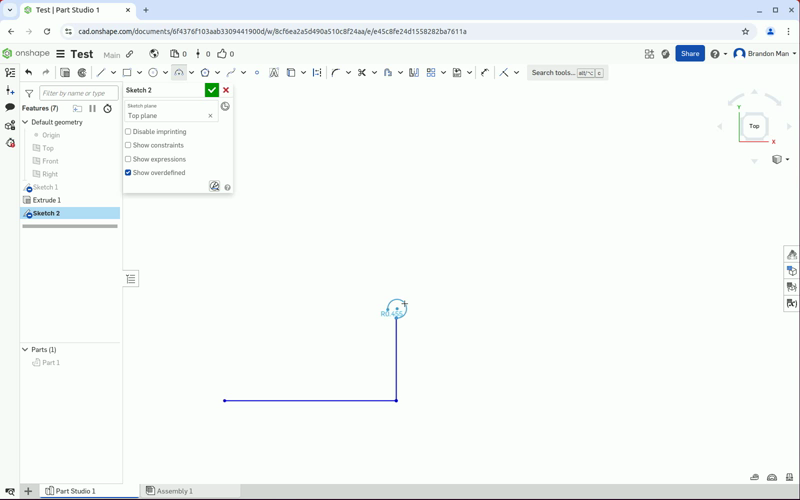
scroll(6)
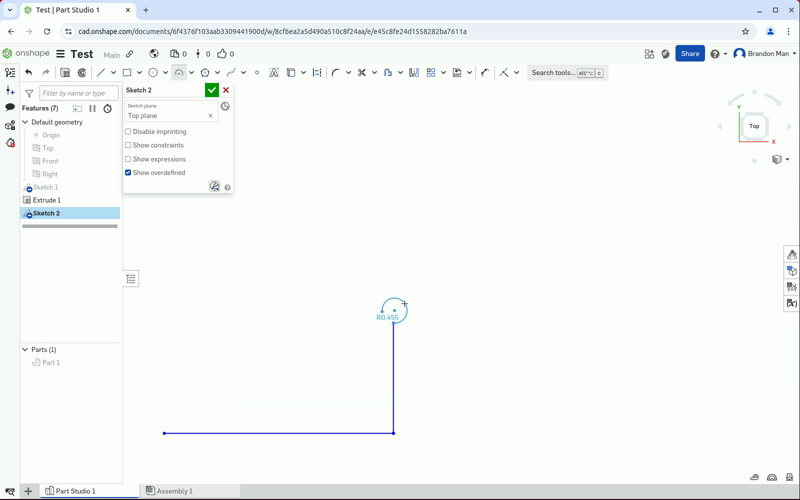
scroll(6)
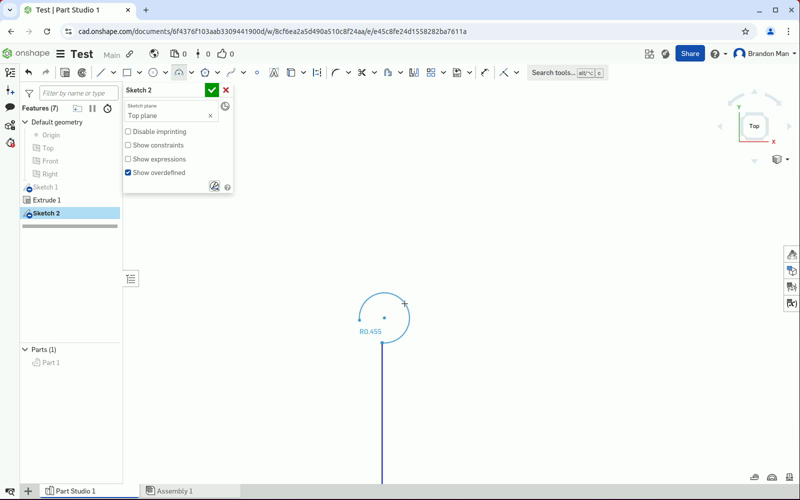
click(404, 303)
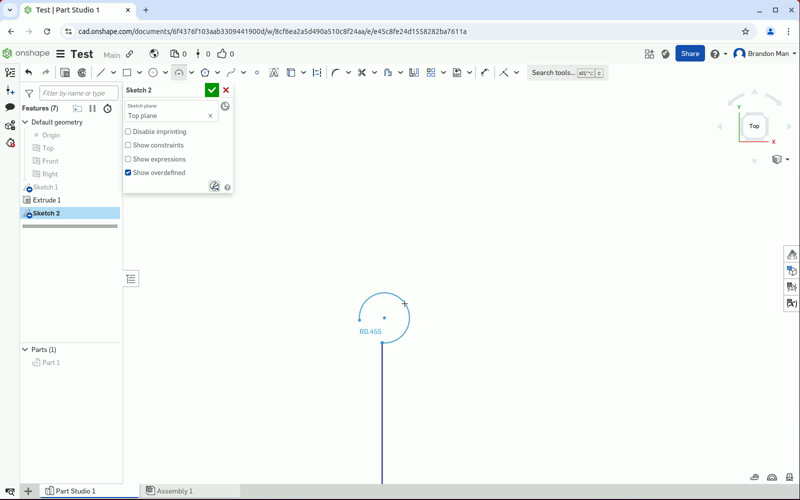
scroll(-6)
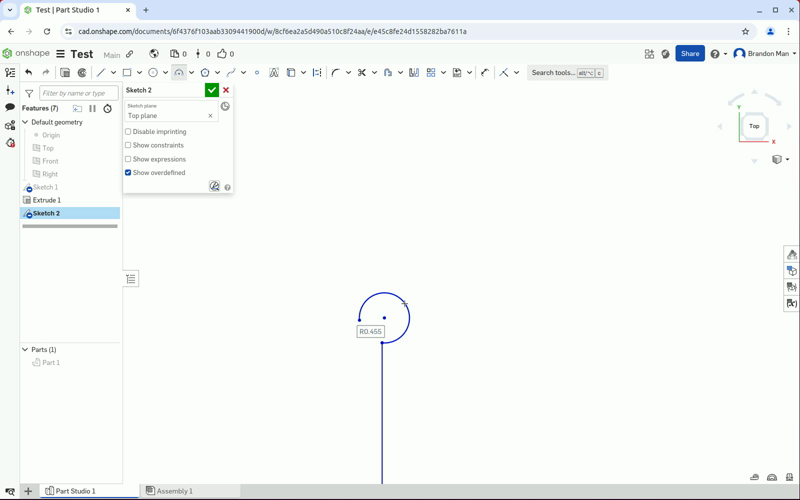
scroll(-6)
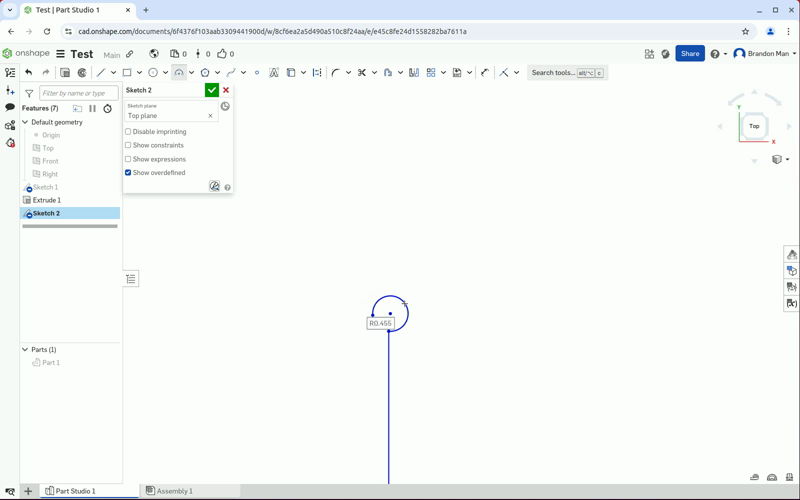
scroll(-6)
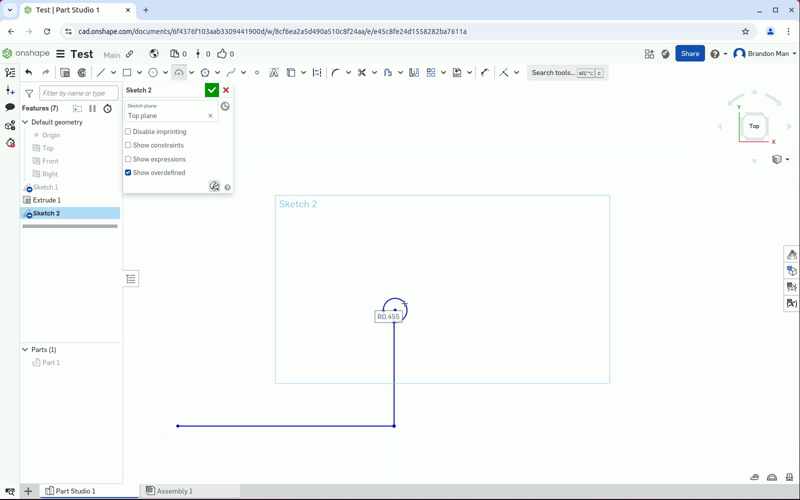
scroll(-6)
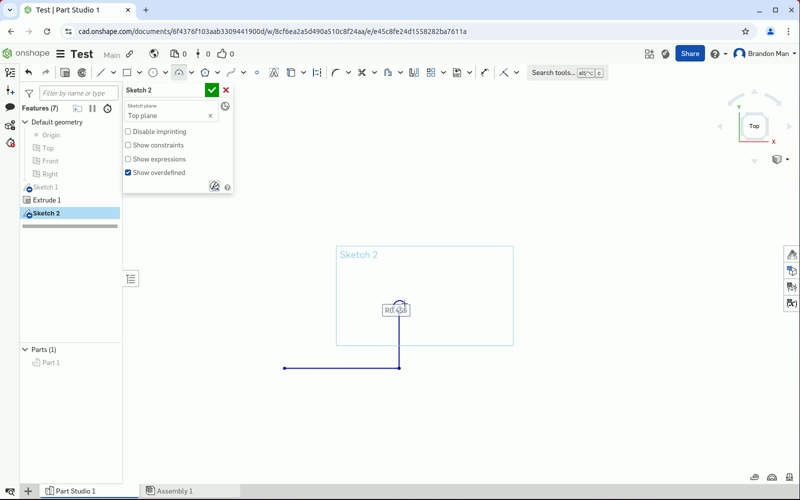
scroll(-6)
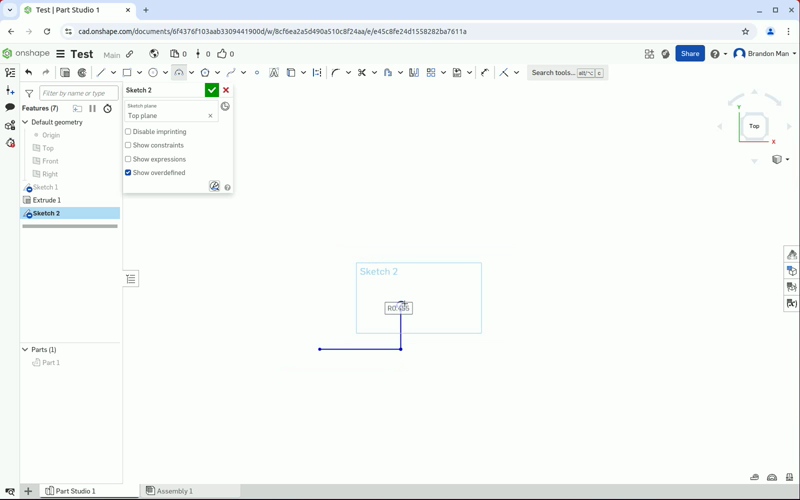
scroll(-6)
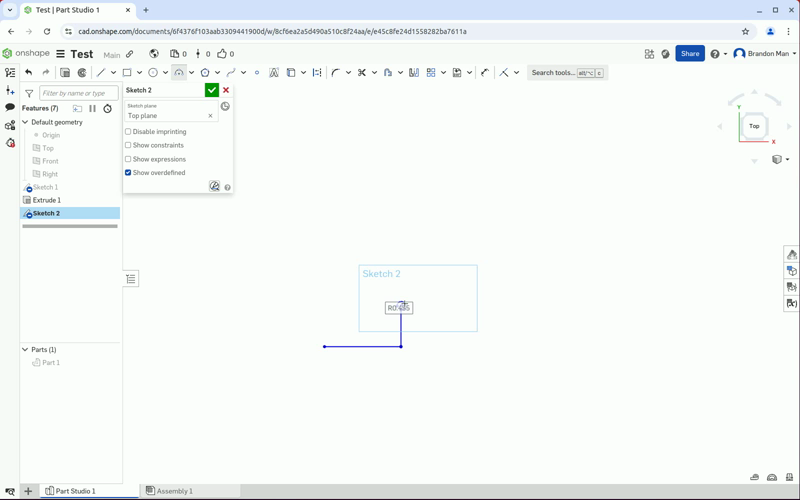
scroll(-6)
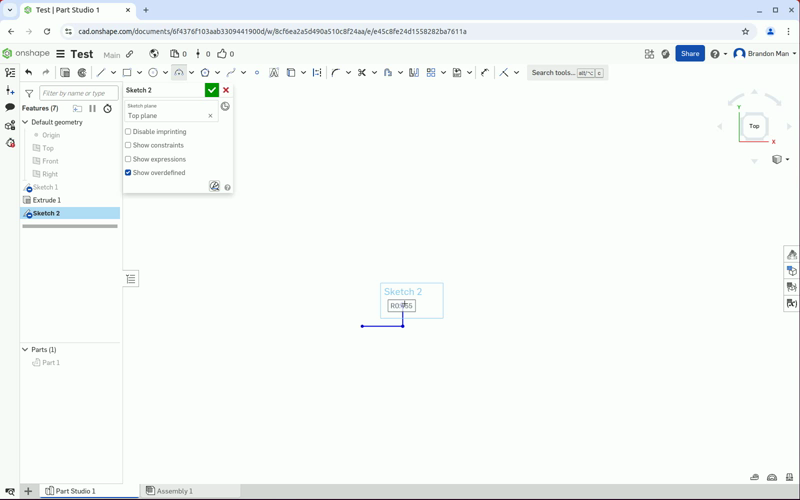
key_up(shift)
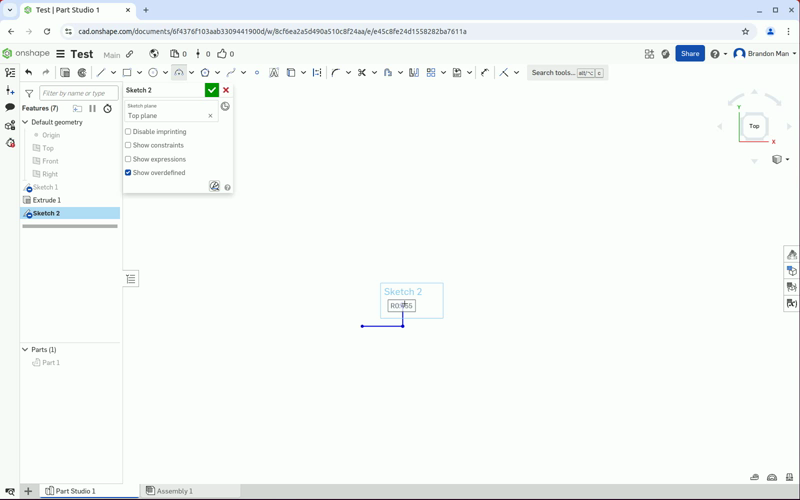
key(esc)
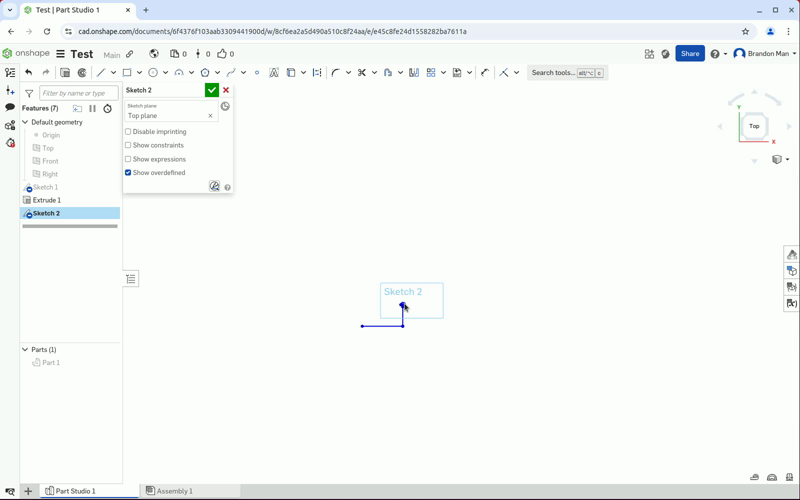
key(l)
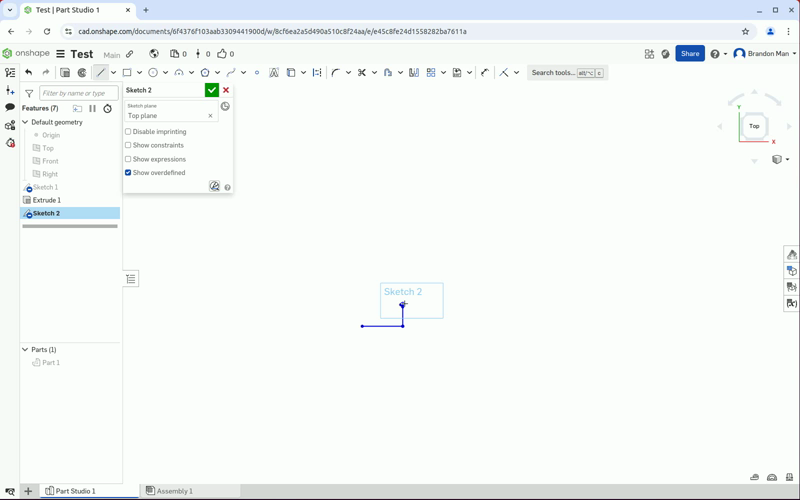
mouse_move(400, 304)
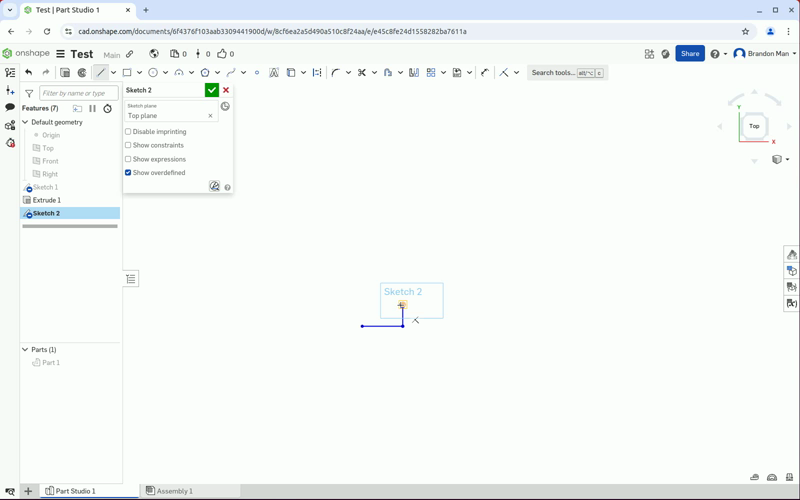
scroll(6)
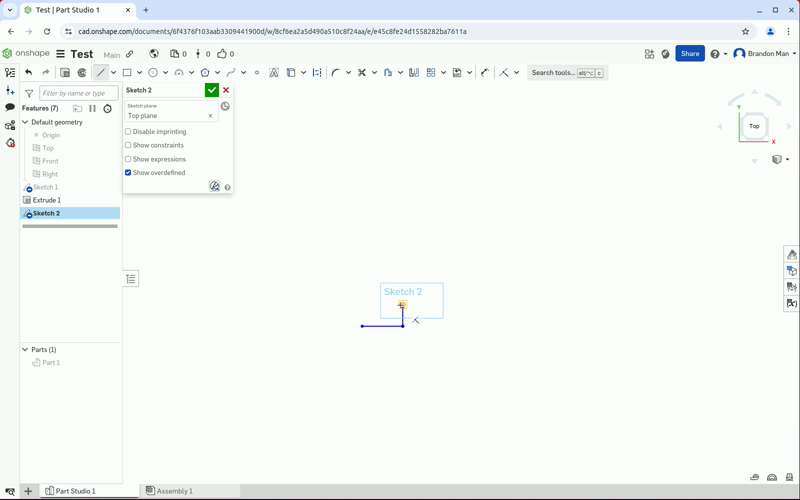
scroll(6)
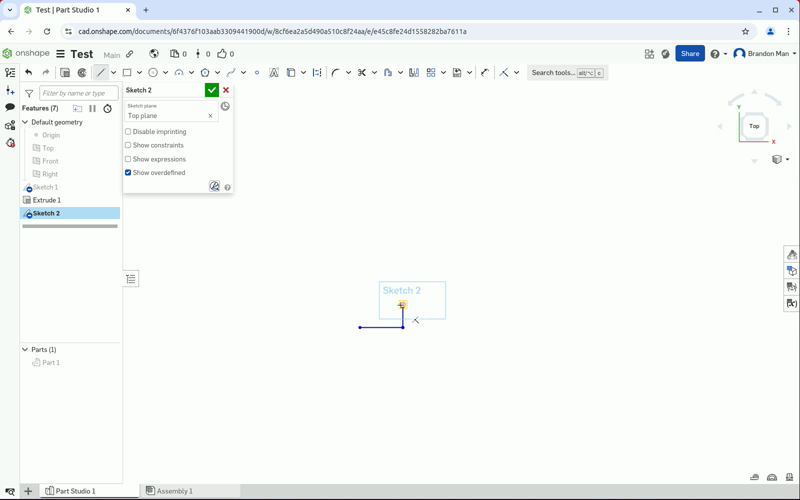
scroll(6)
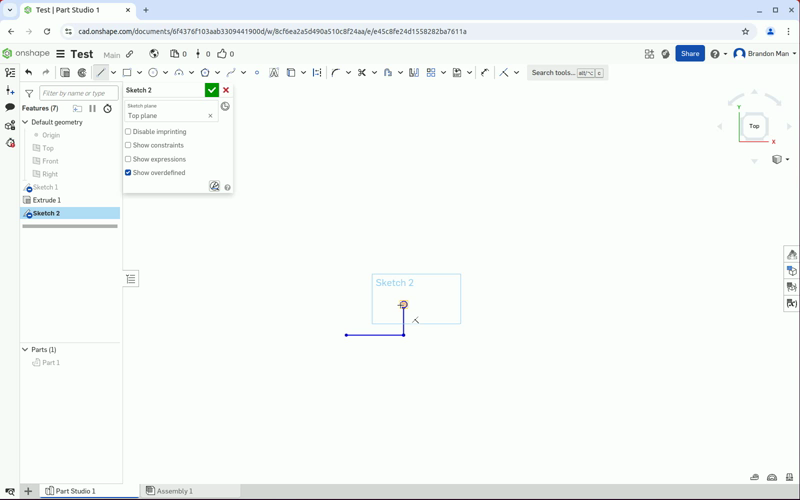
scroll(6)
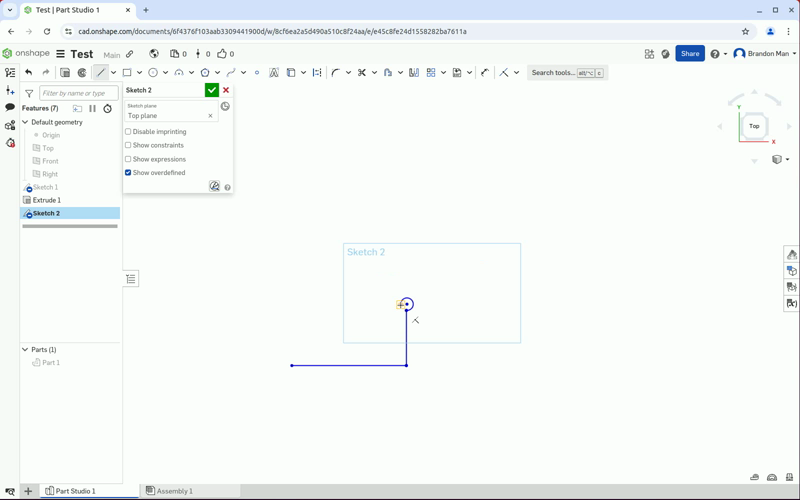
scroll(6)
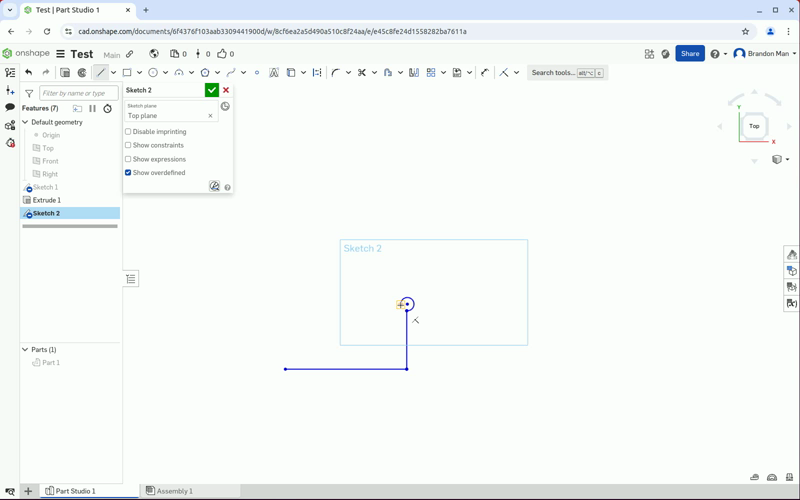
scroll(6)
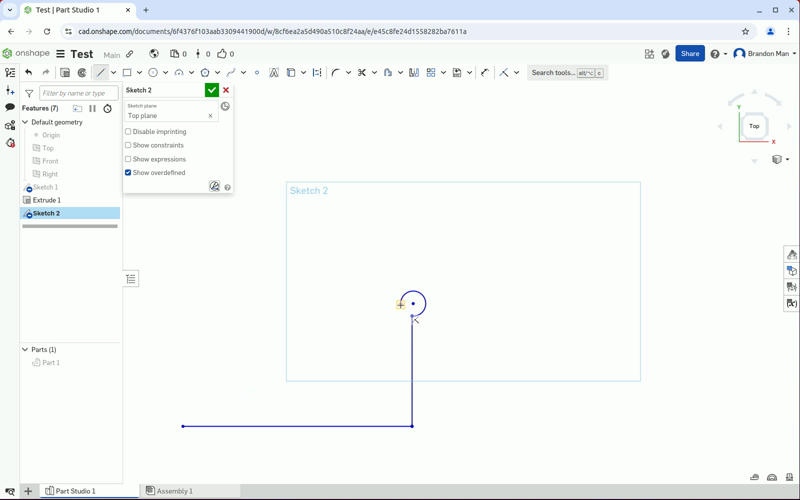
scroll(6)
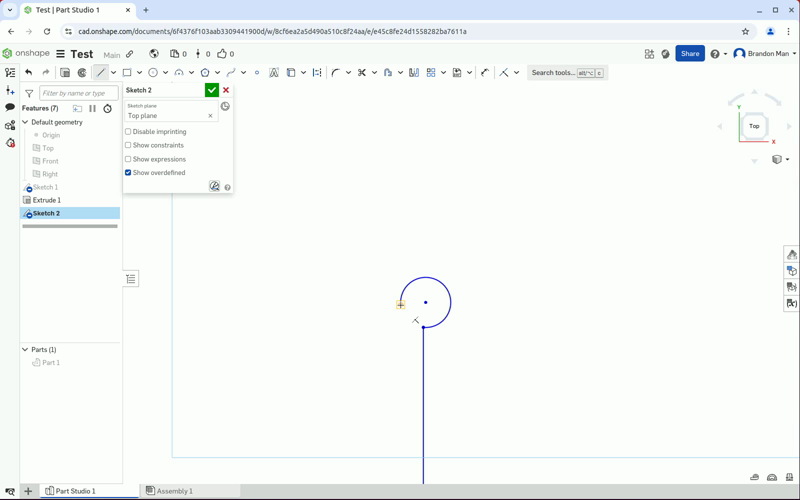
click(400, 304)
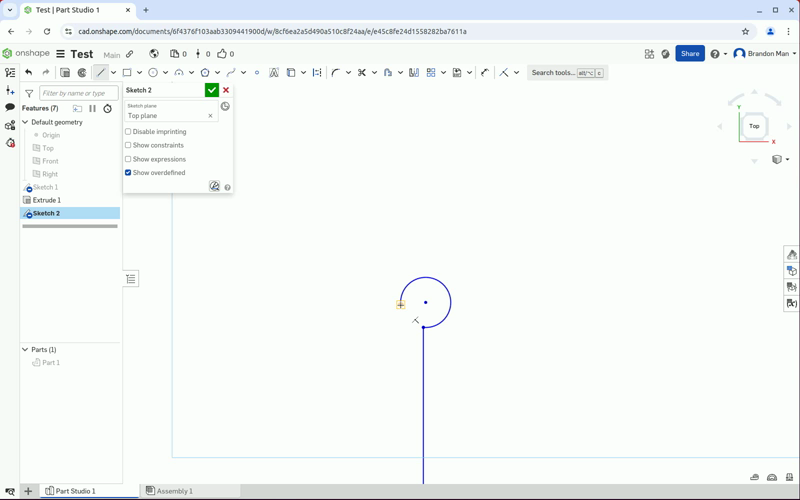
scroll(-6)
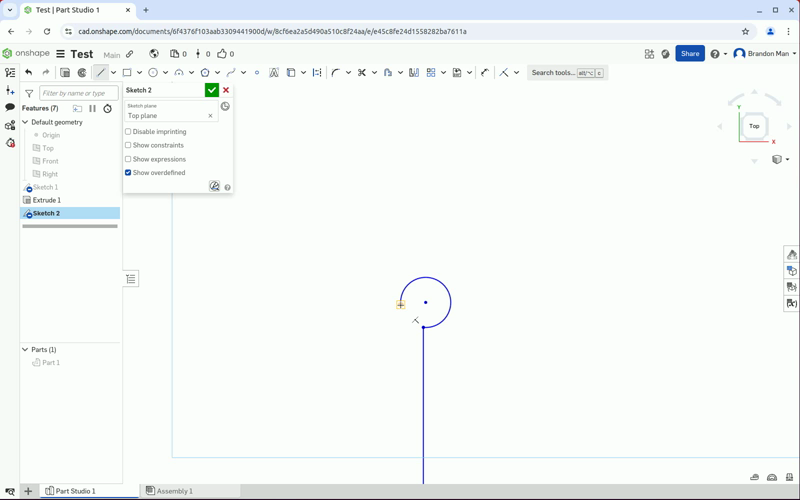
scroll(-6)
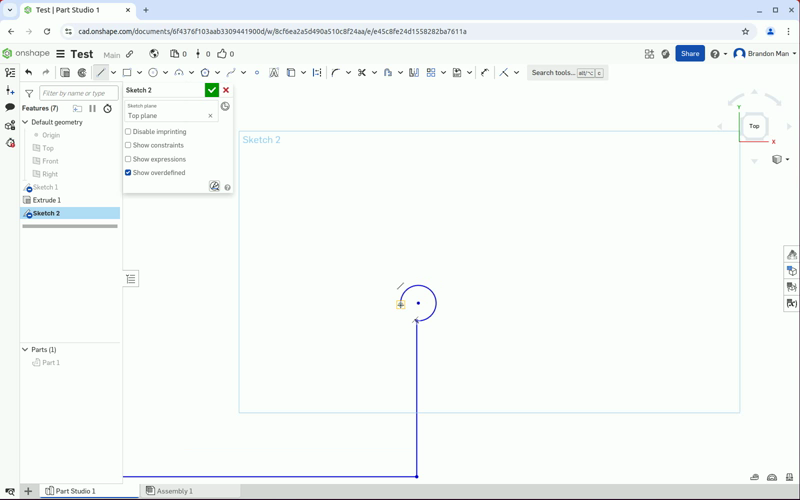
scroll(-6)
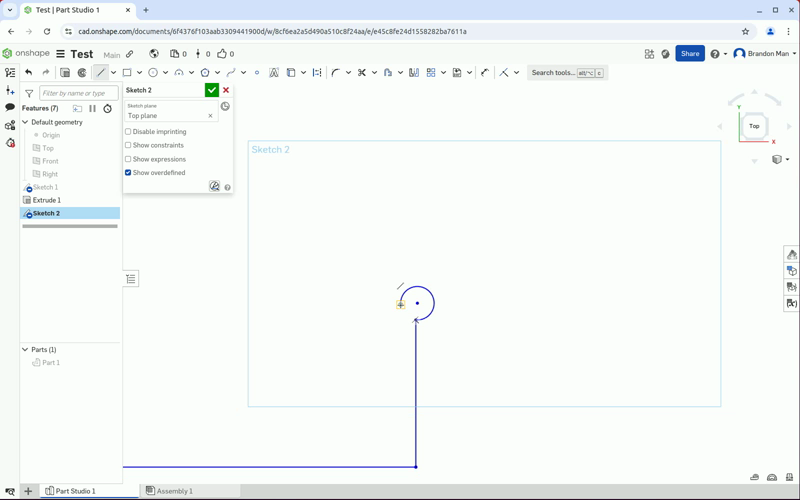
scroll(-6)
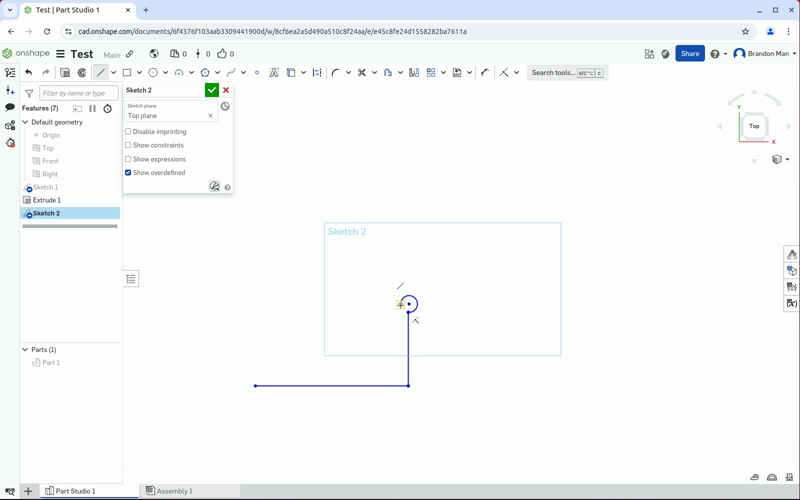
scroll(-6)
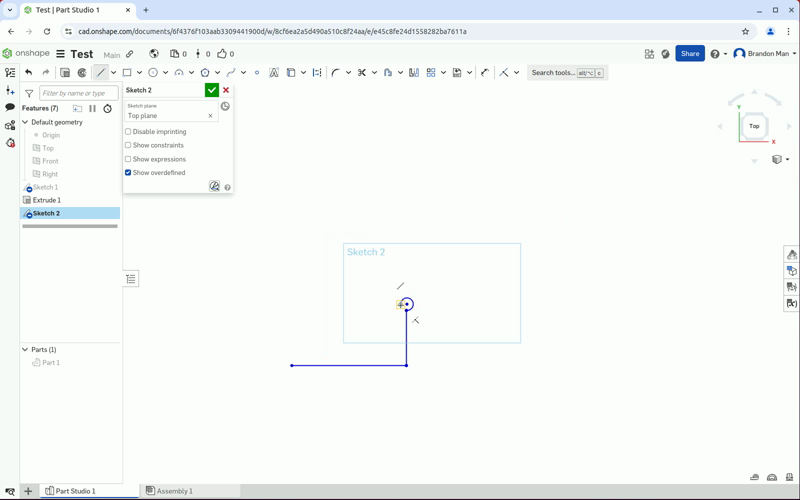
scroll(-6)
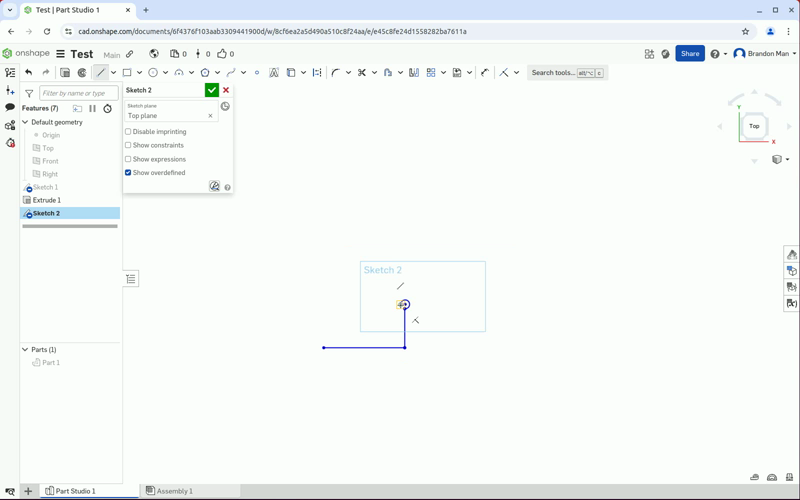
scroll(-6)
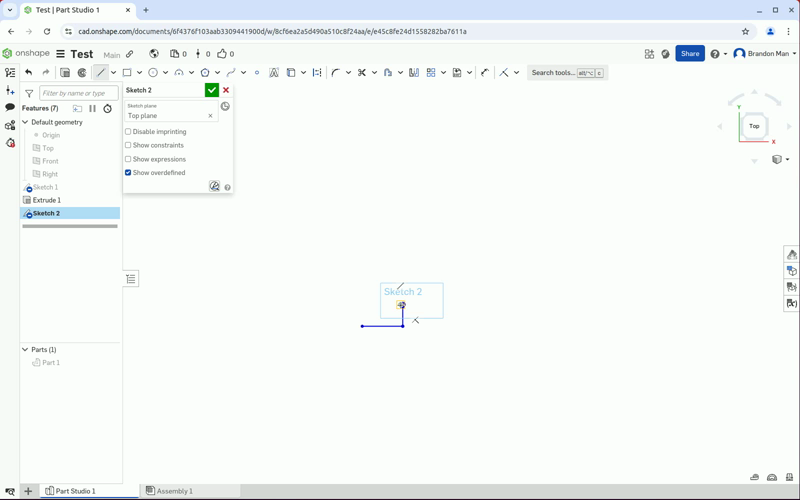
key_down(shift)
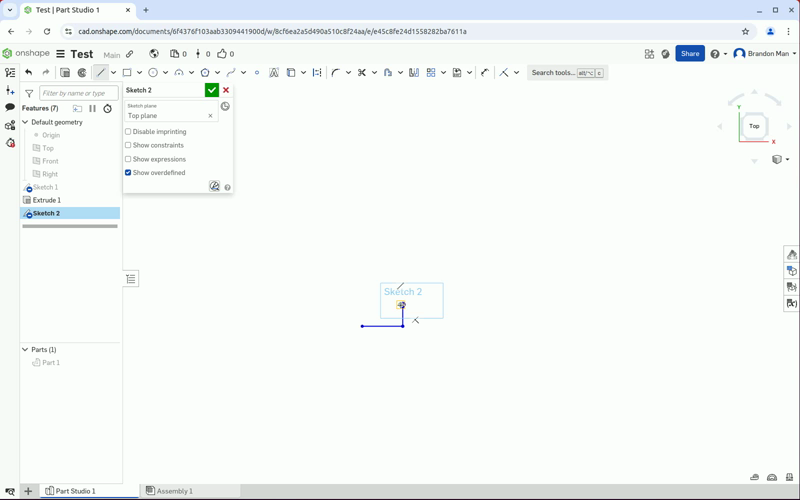
mouse_move(430, 304)
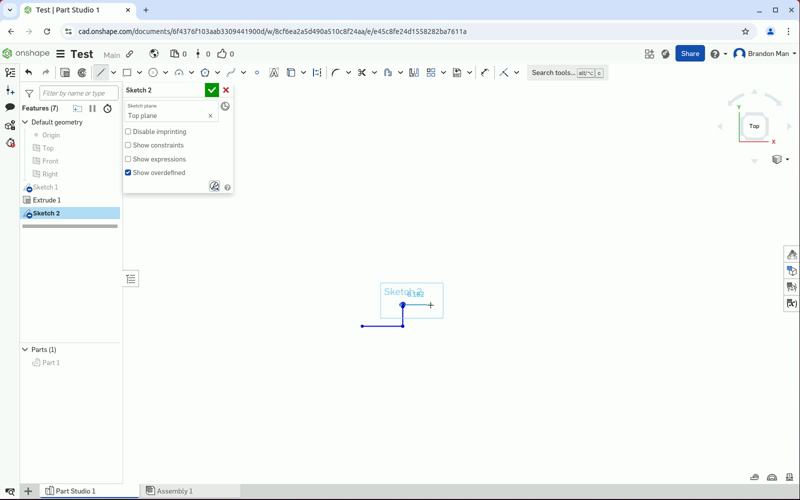
mouse_move(364, 304)
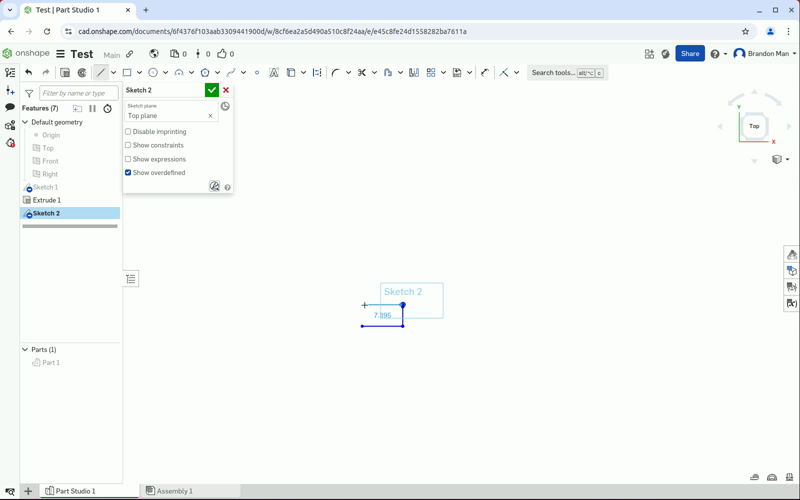
click(364, 304)
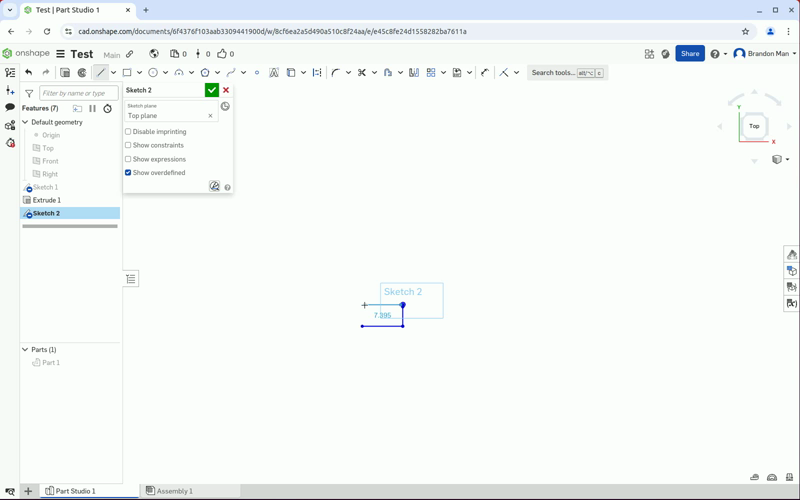
key_up(shift)
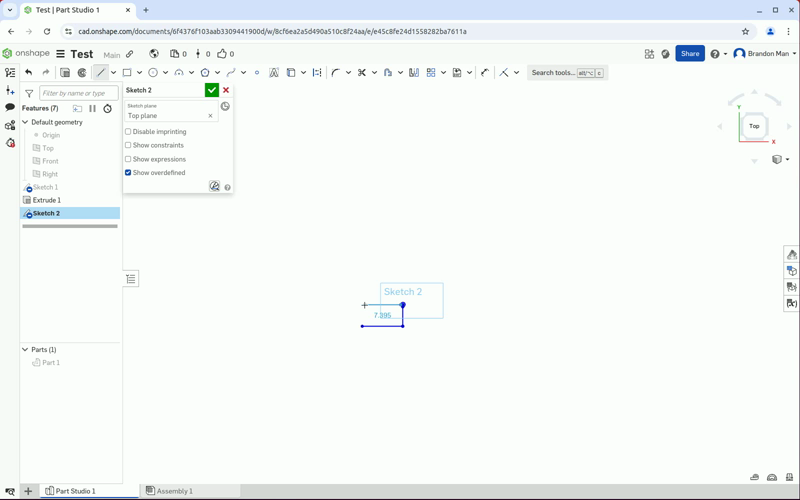
key(esc)
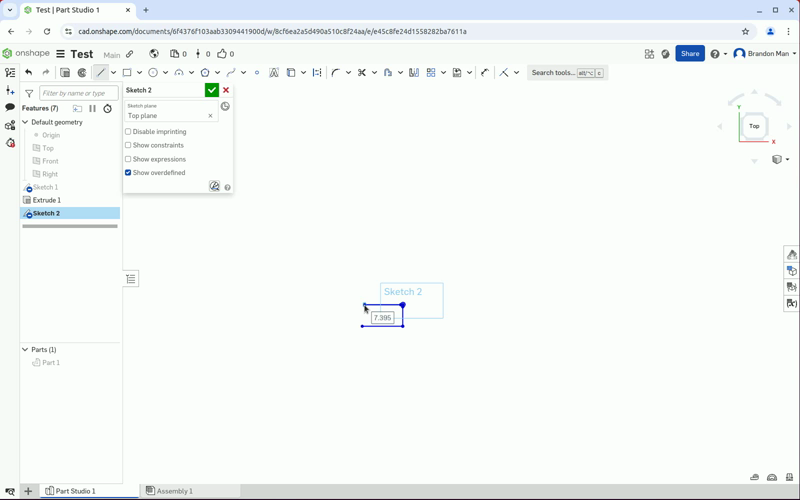
key(a)
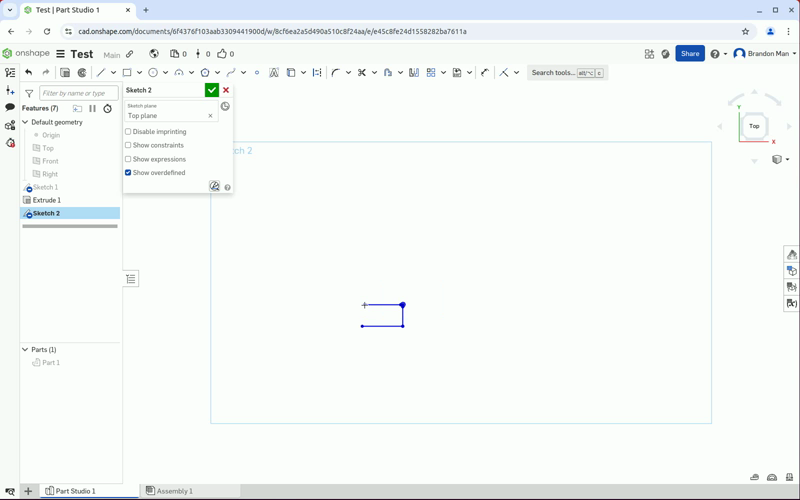
mouse_move(364, 304)
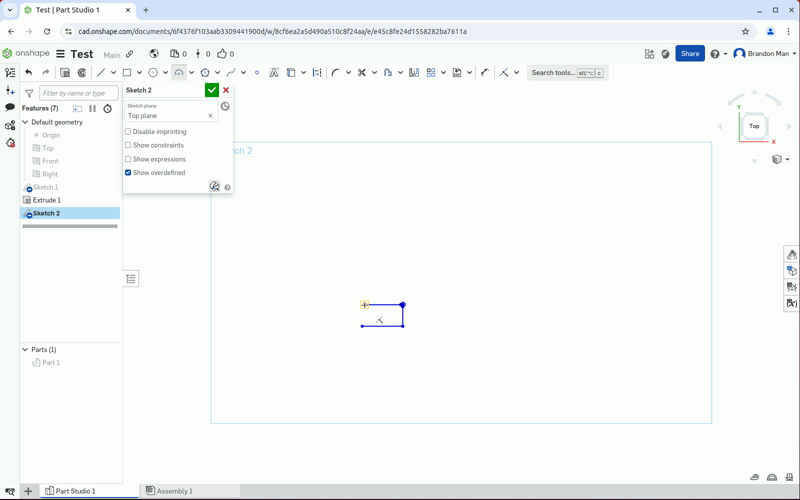
click(364, 304)
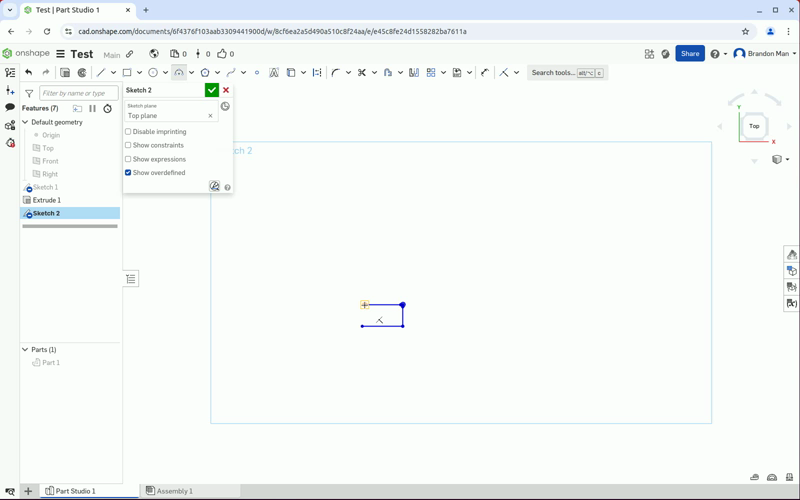
key_down(shift)
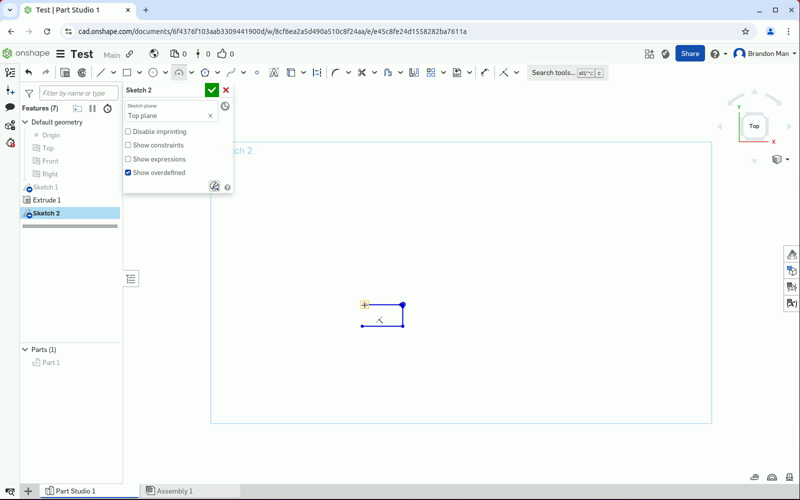
mouse_move(362, 306)
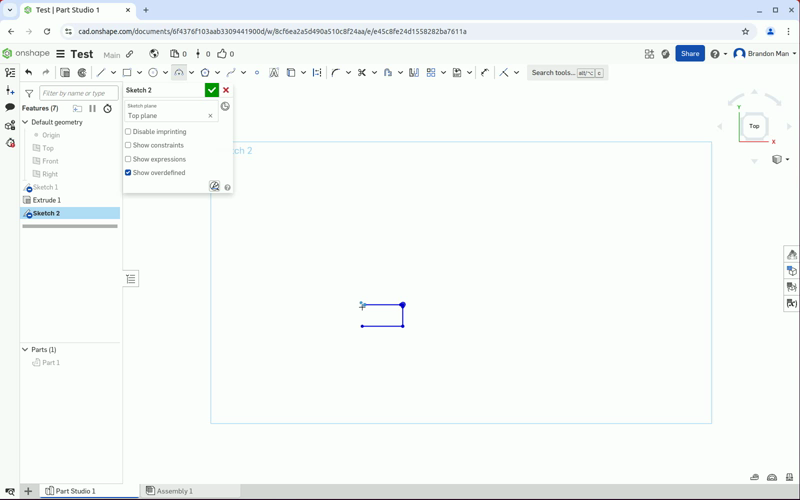
scroll(6)
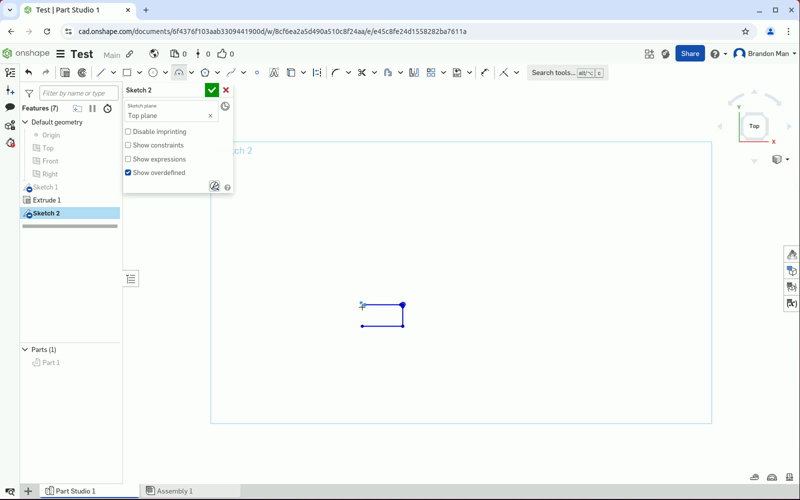
scroll(6)
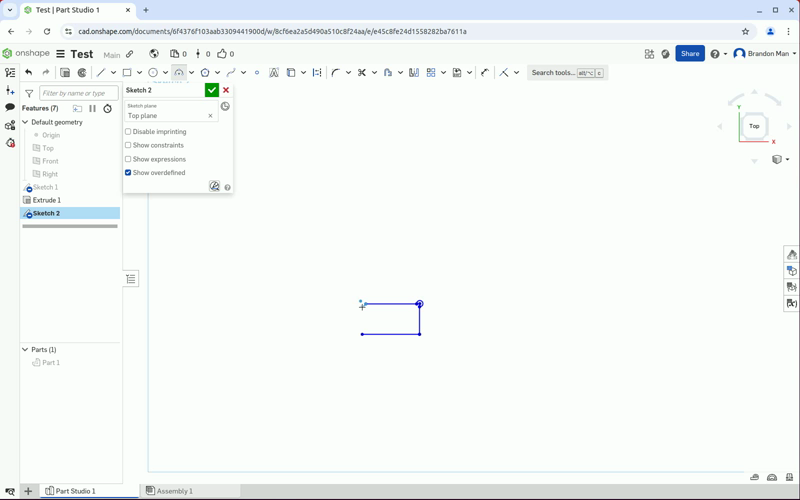
scroll(6)
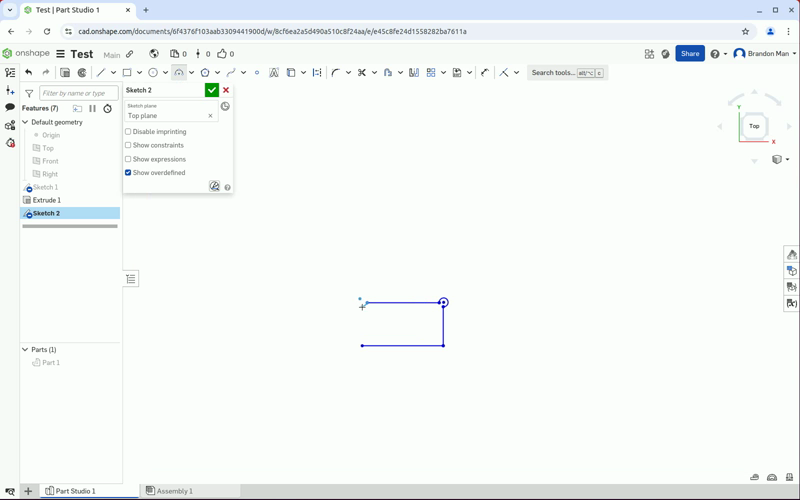
scroll(6)
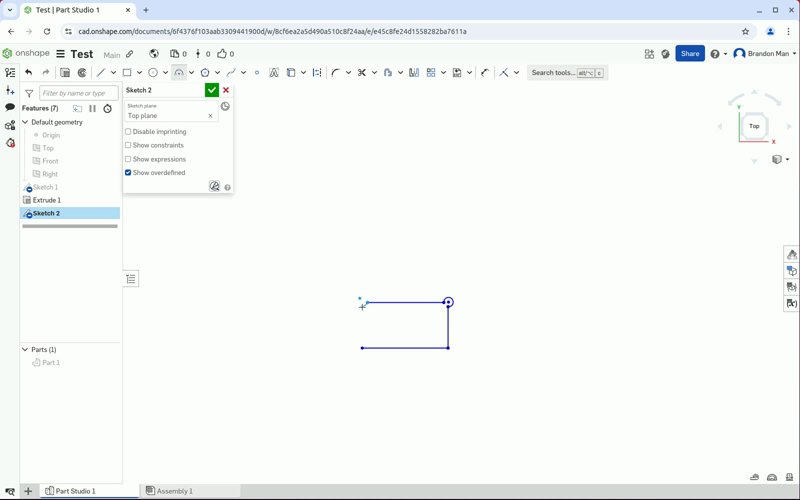
scroll(6)
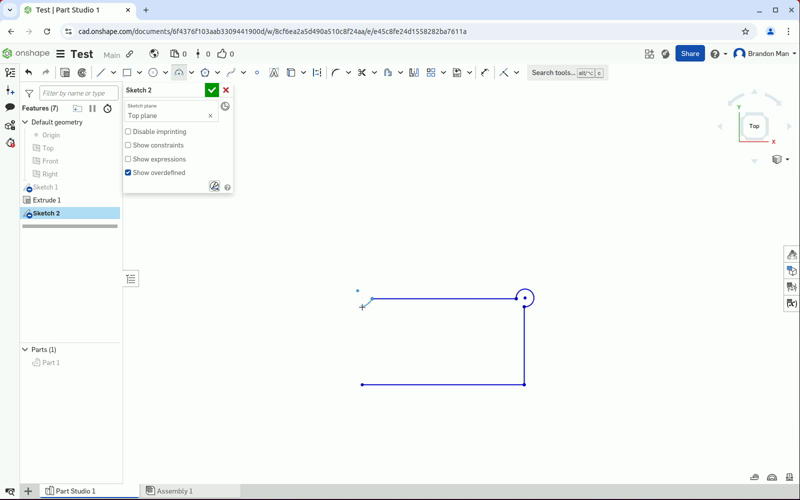
scroll(6)
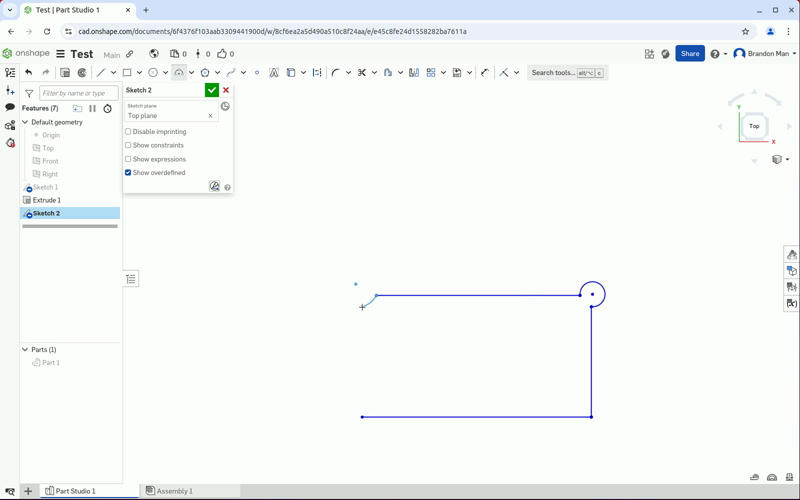
scroll(6)
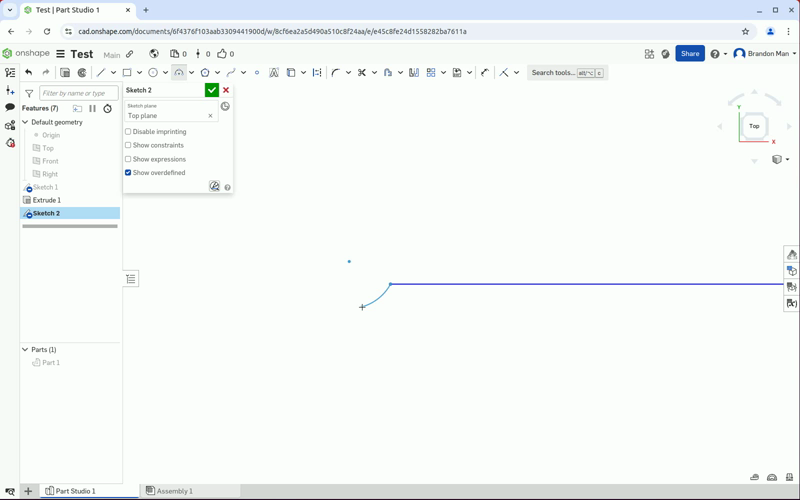
click(362, 306)
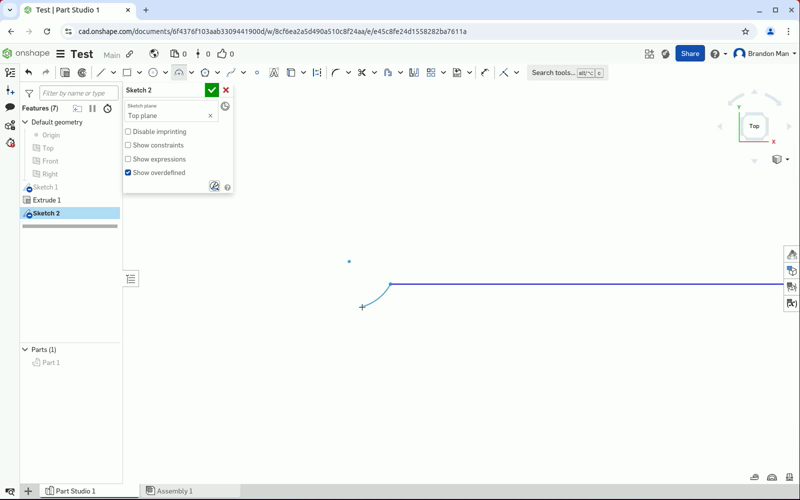
scroll(-6)
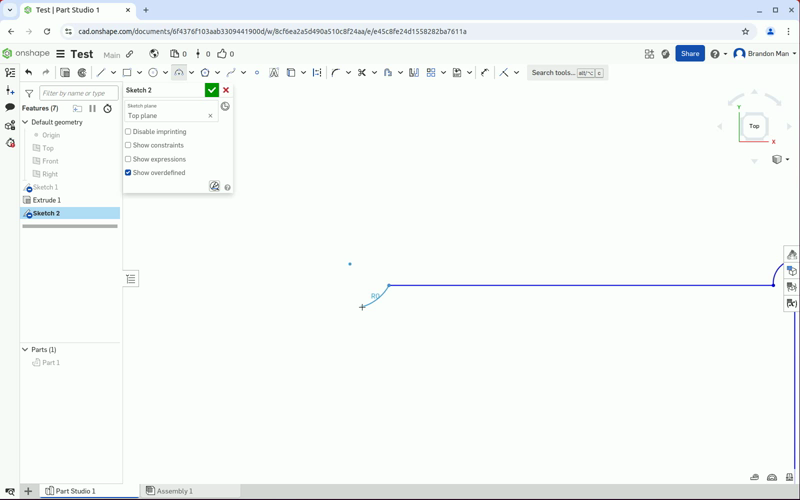
scroll(-6)
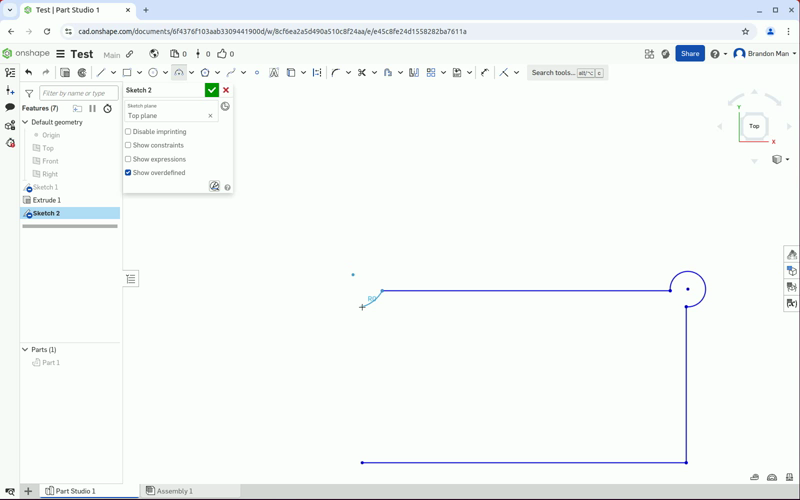
scroll(-6)
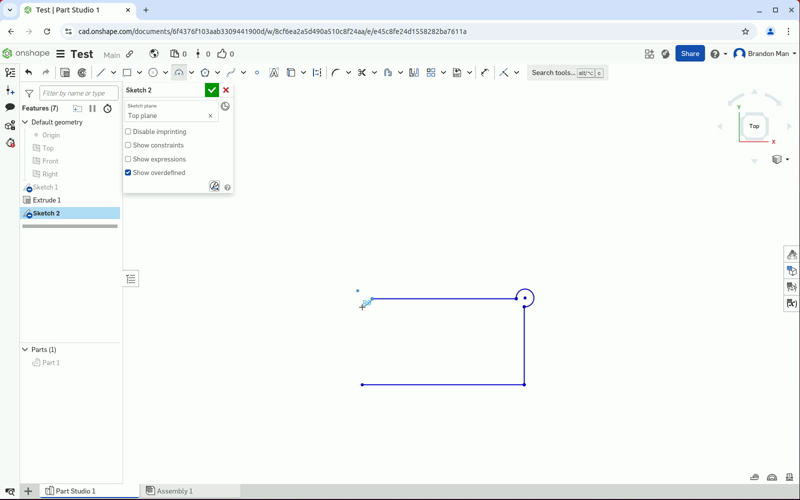
scroll(-6)
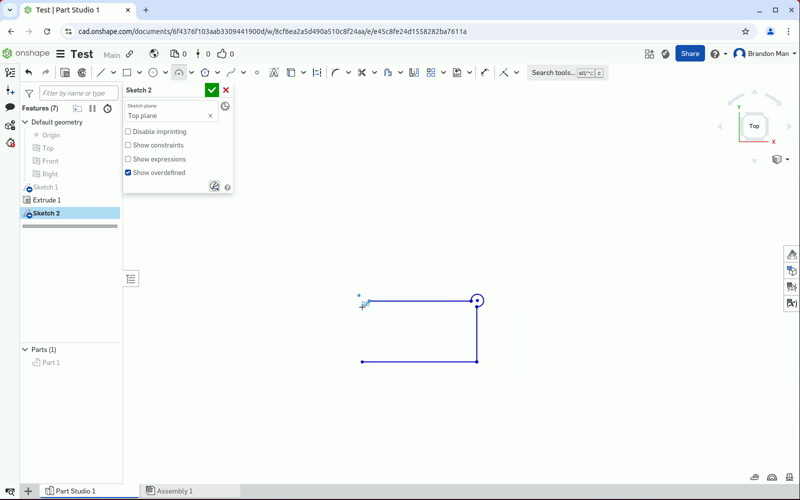
scroll(-6)
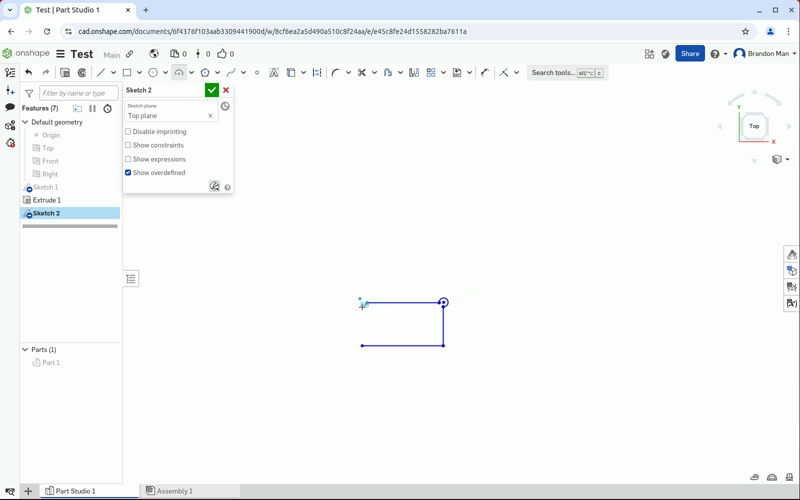
scroll(-6)
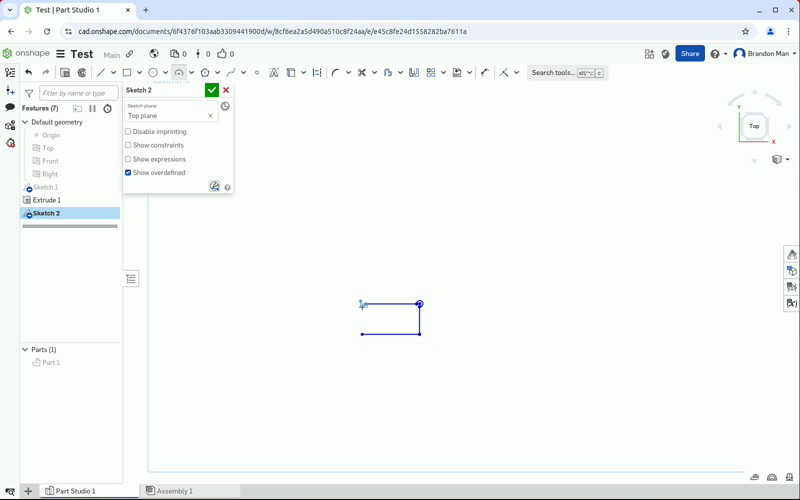
scroll(-6)
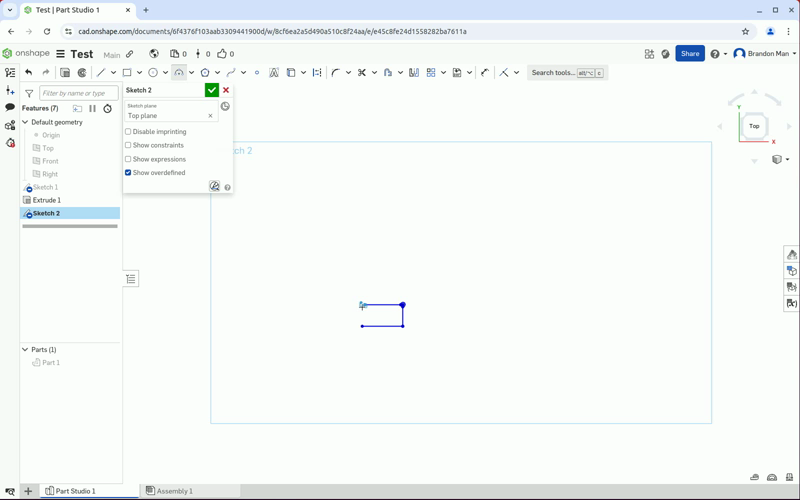
mouse_move(360, 303)
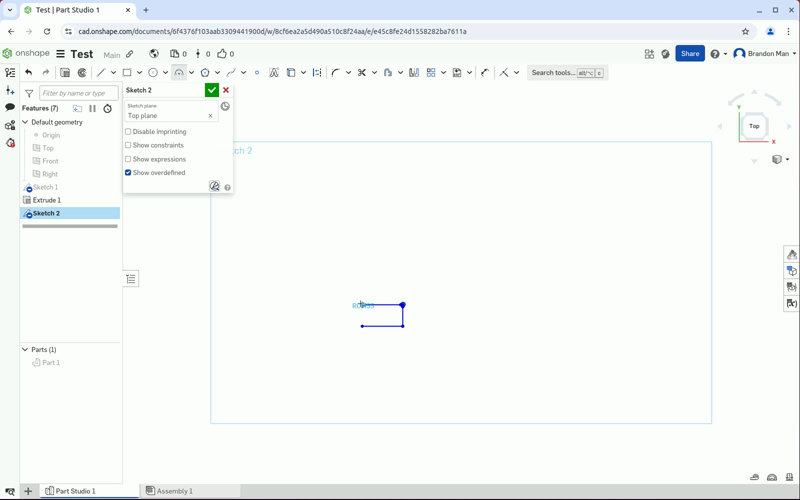
scroll(6)
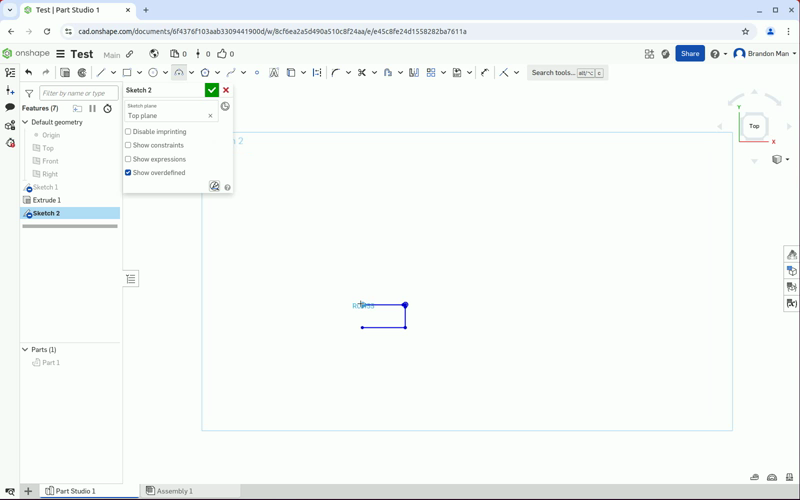
scroll(6)
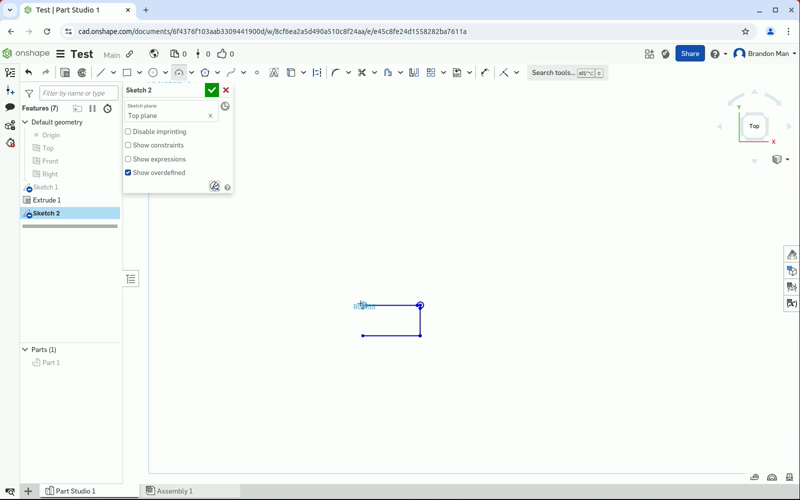
scroll(6)
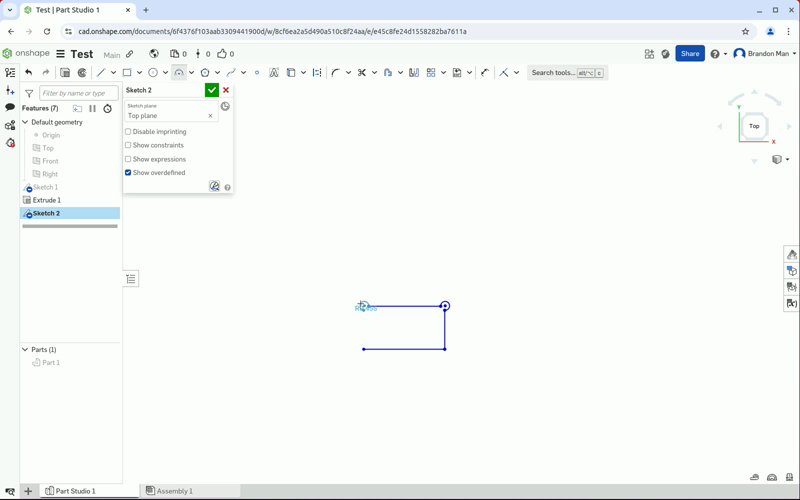
scroll(6)
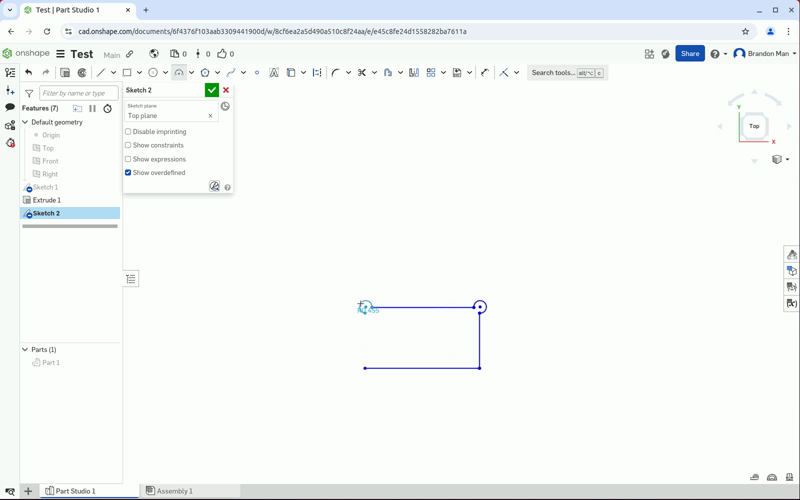
scroll(6)
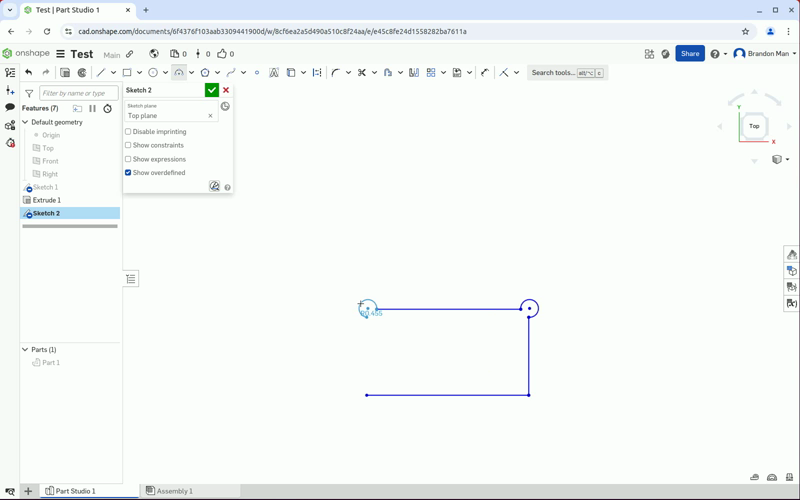
scroll(6)
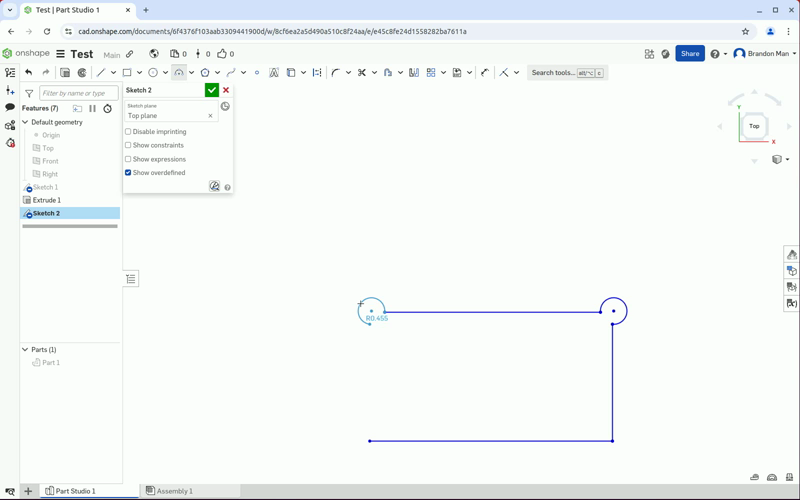
scroll(6)
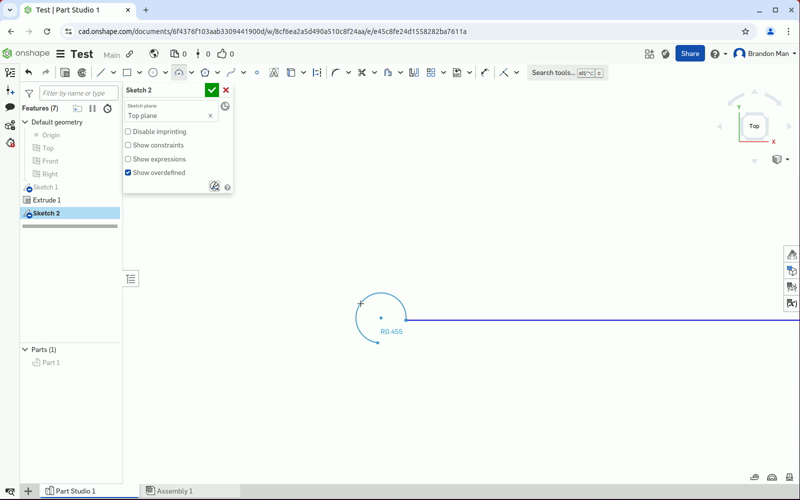
click(360, 303)
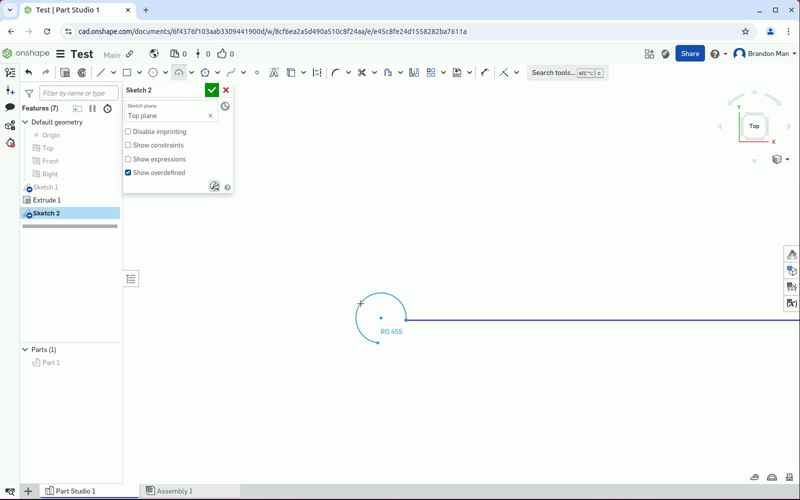
scroll(-6)
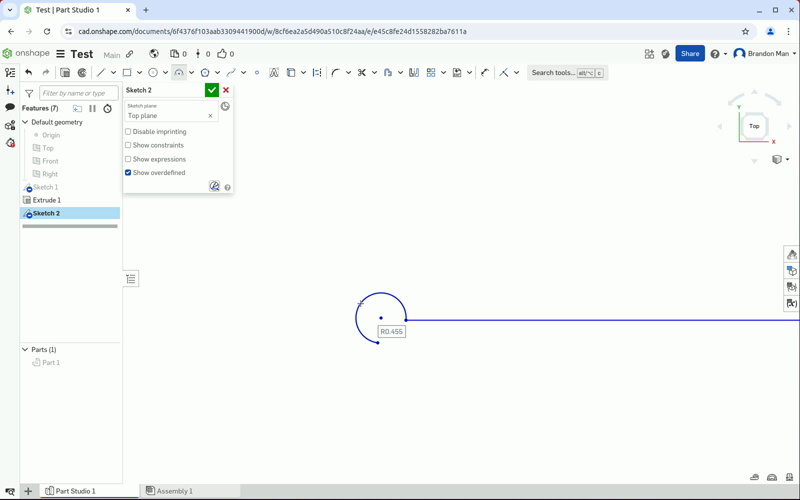
scroll(-6)
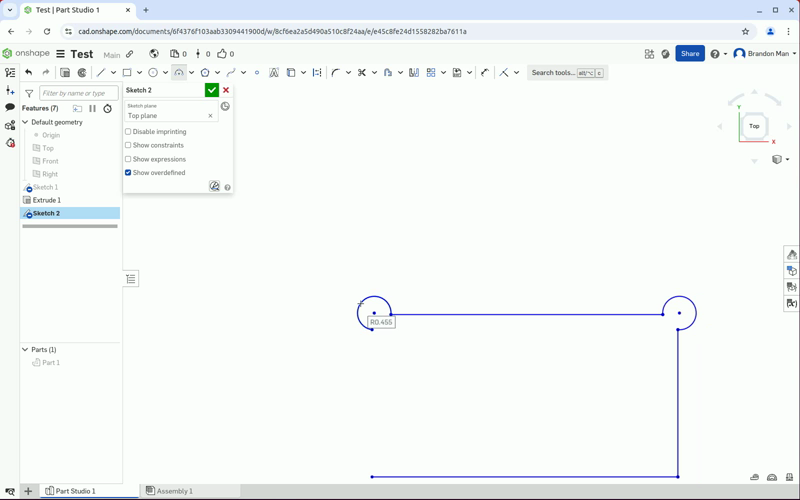
scroll(-6)
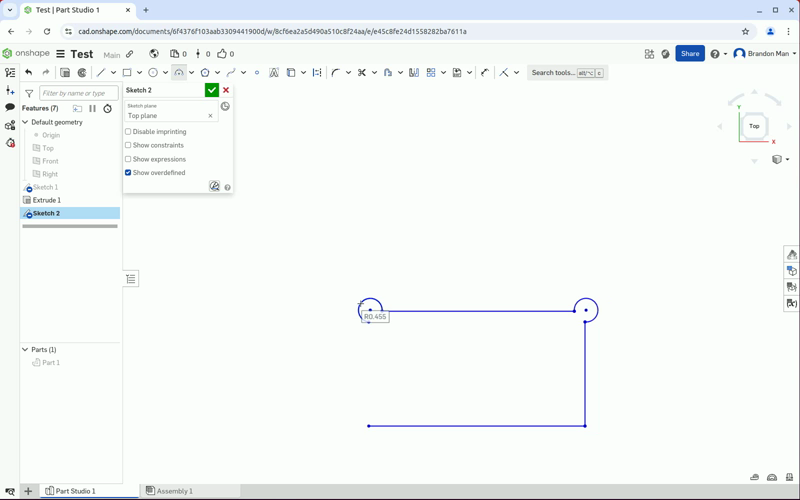
scroll(-6)
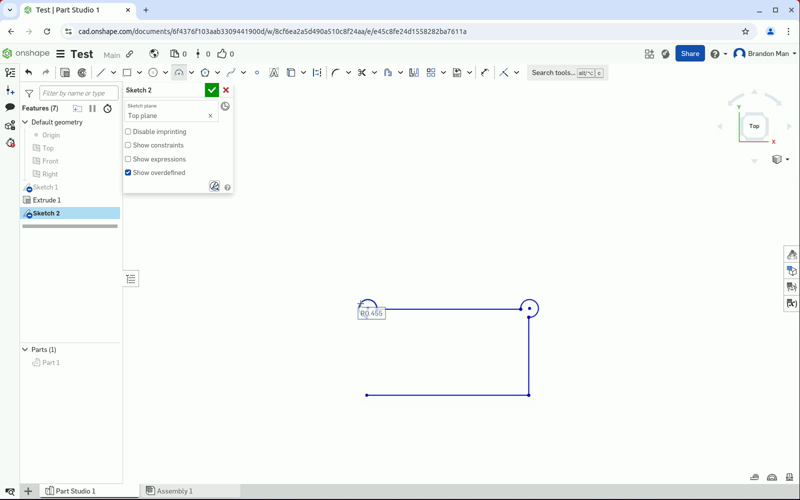
scroll(-6)
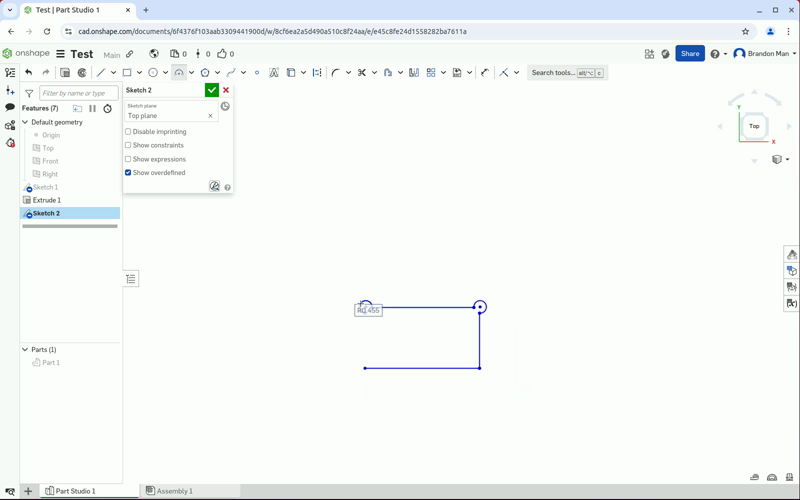
scroll(-6)
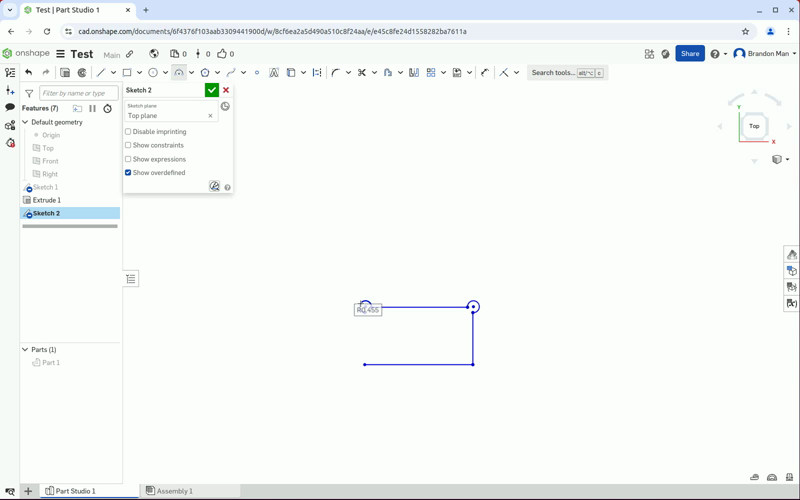
scroll(-6)
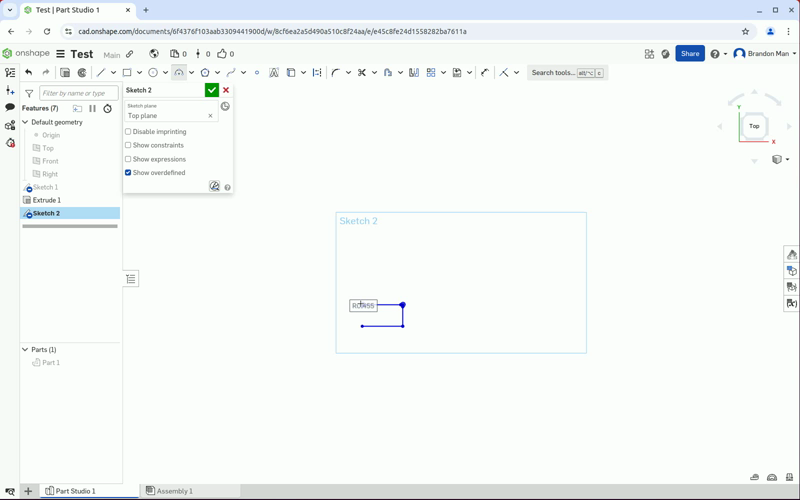
key_up(shift)
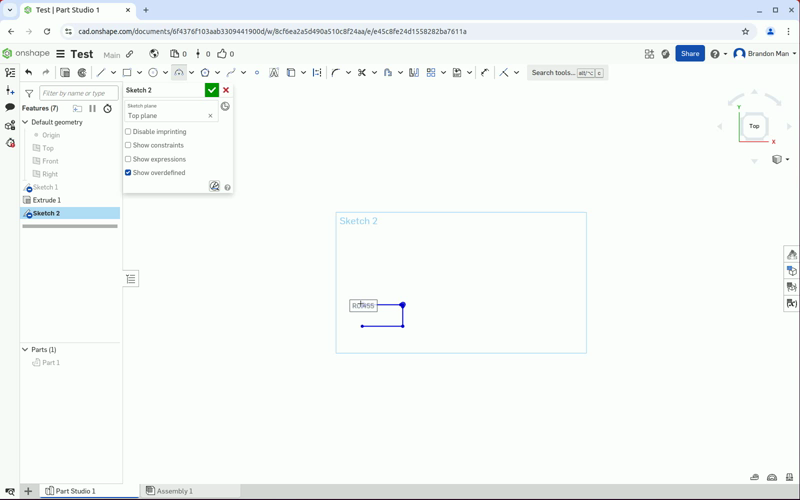
key(esc)
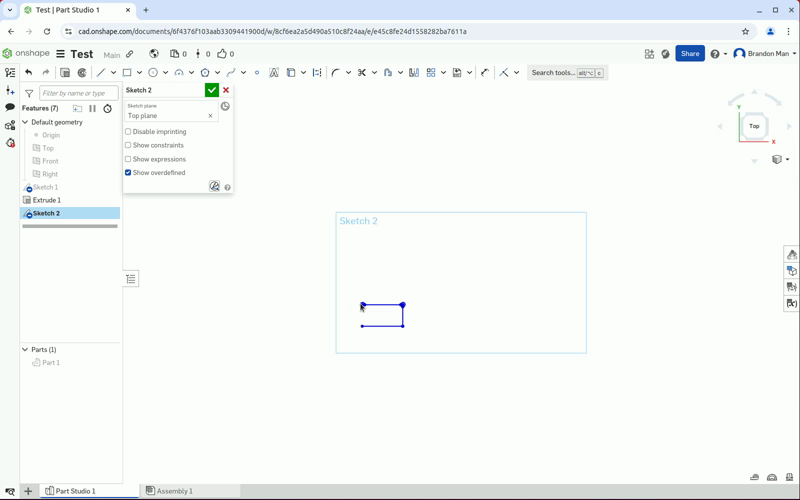
key(l)
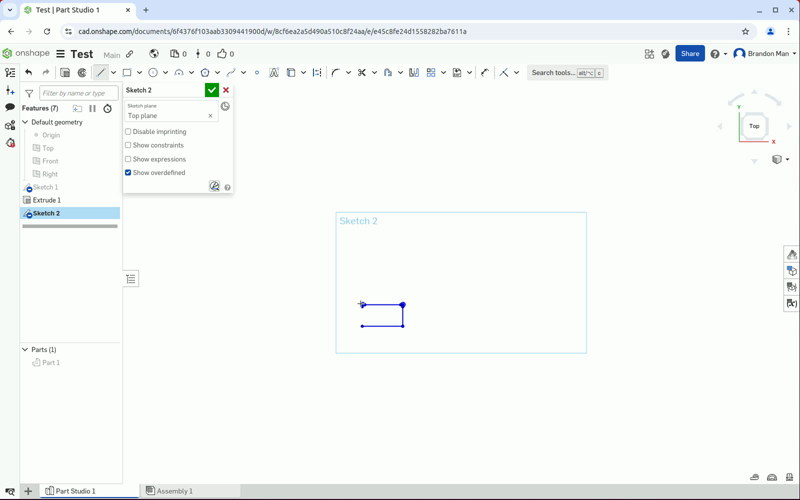
mouse_move(362, 306)
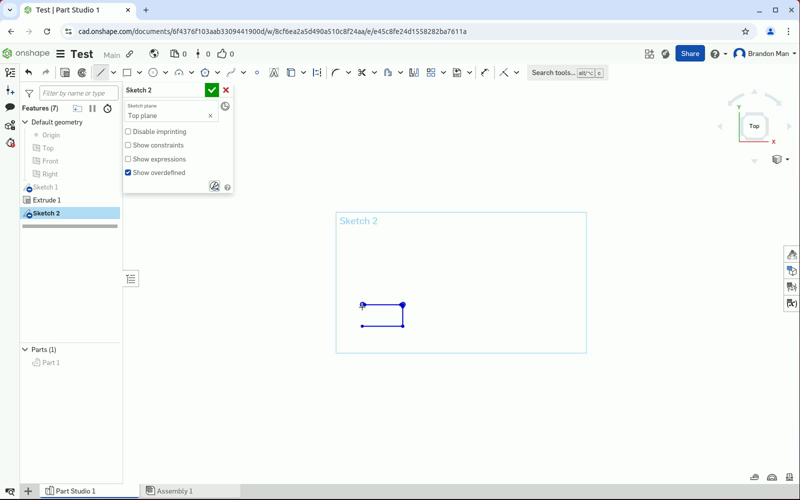
scroll(6)
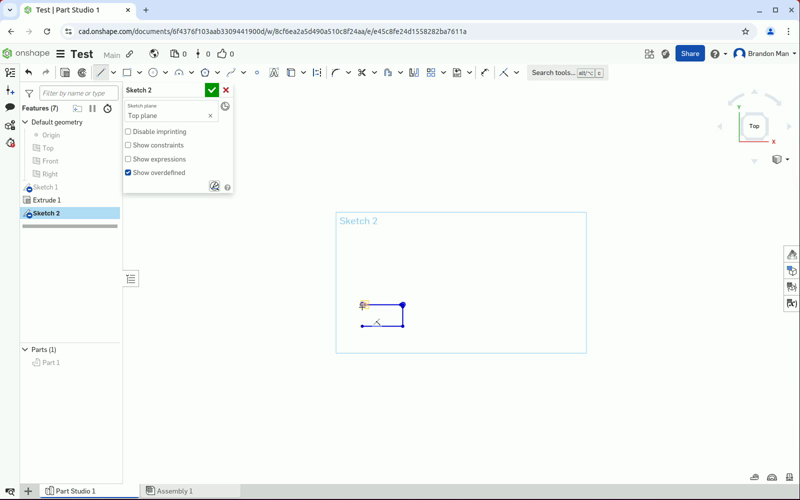
scroll(6)
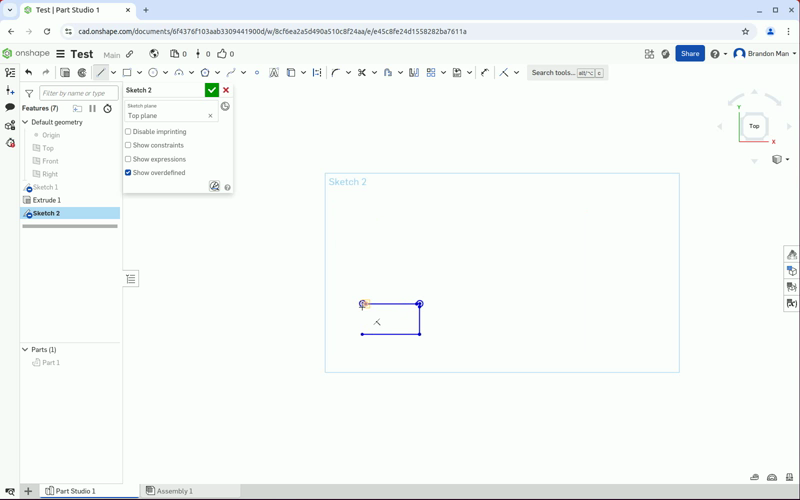
scroll(6)
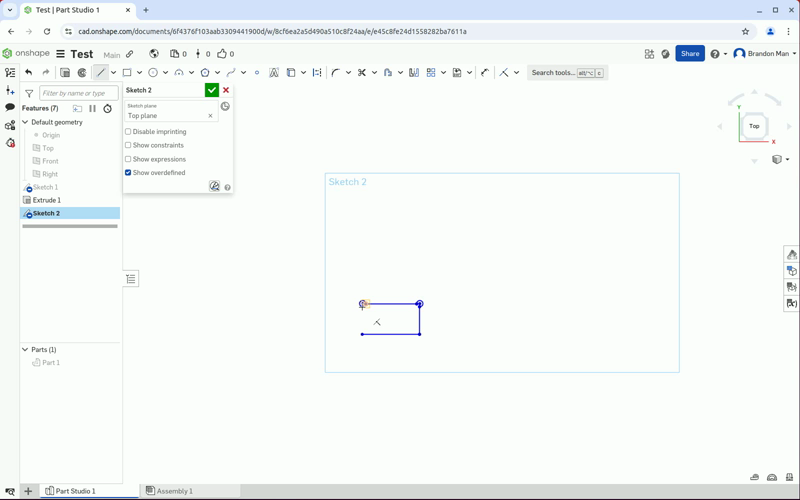
scroll(6)
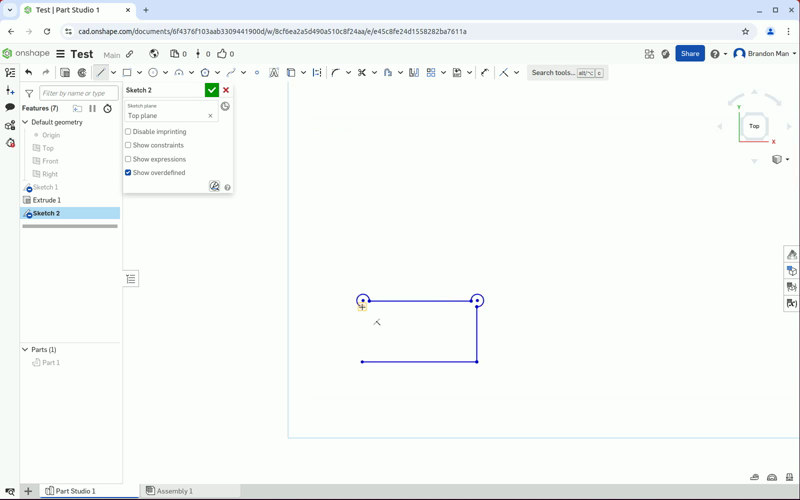
scroll(6)
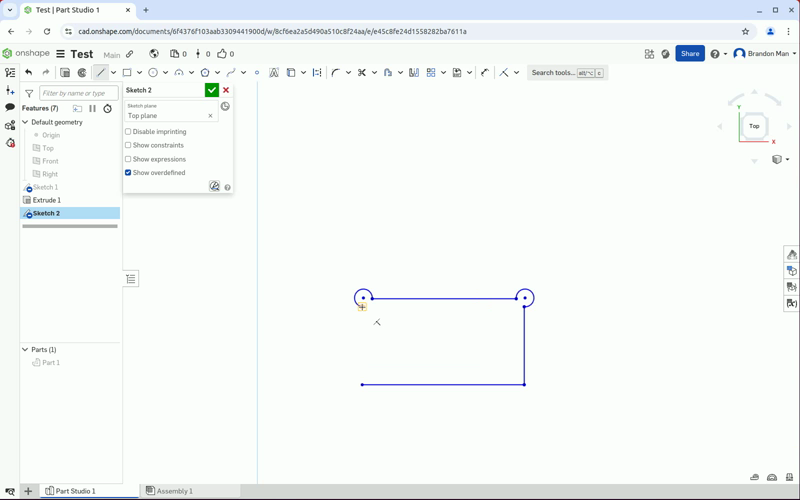
scroll(6)
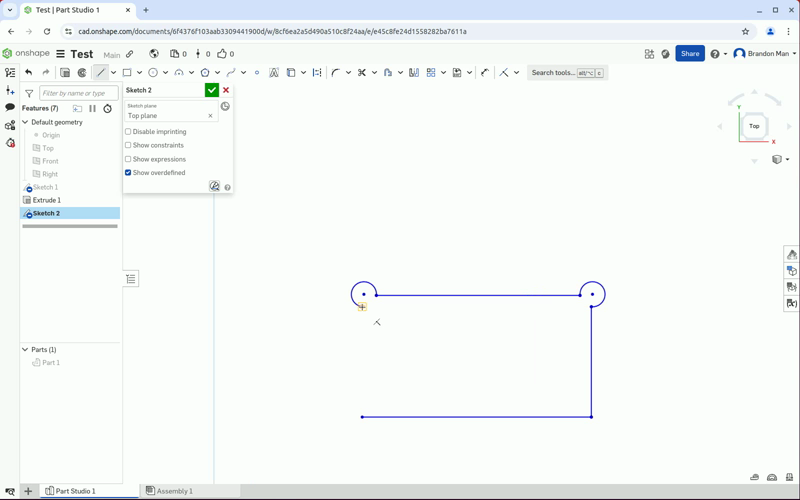
scroll(6)
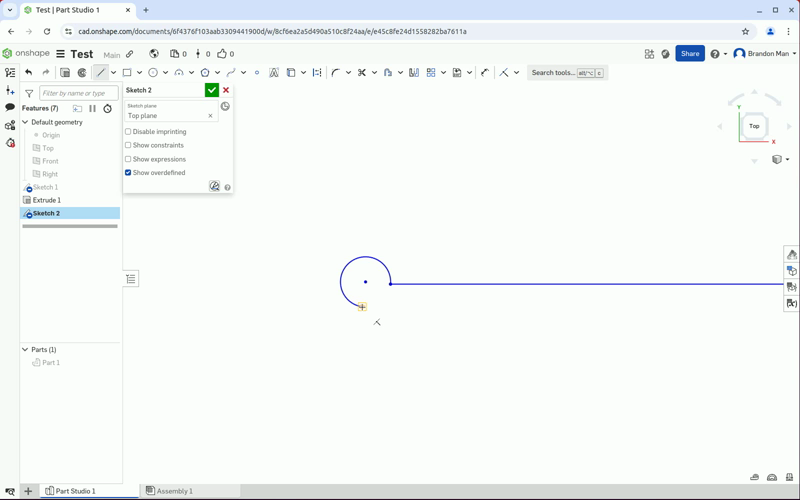
click(362, 306)
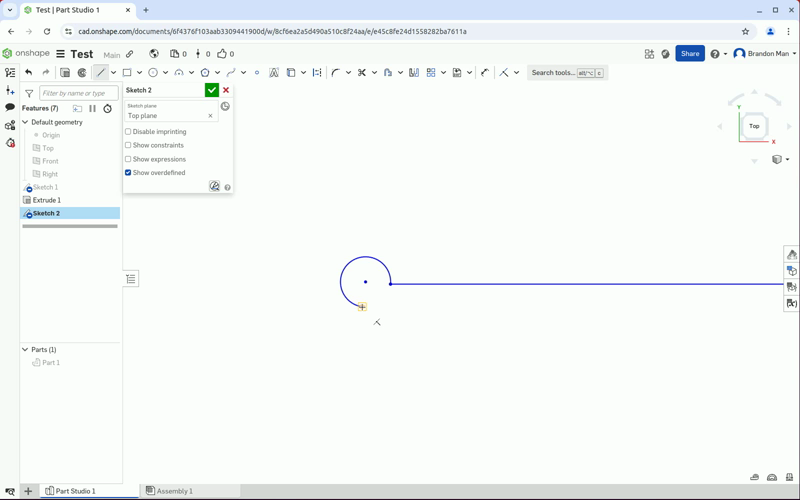
scroll(-6)
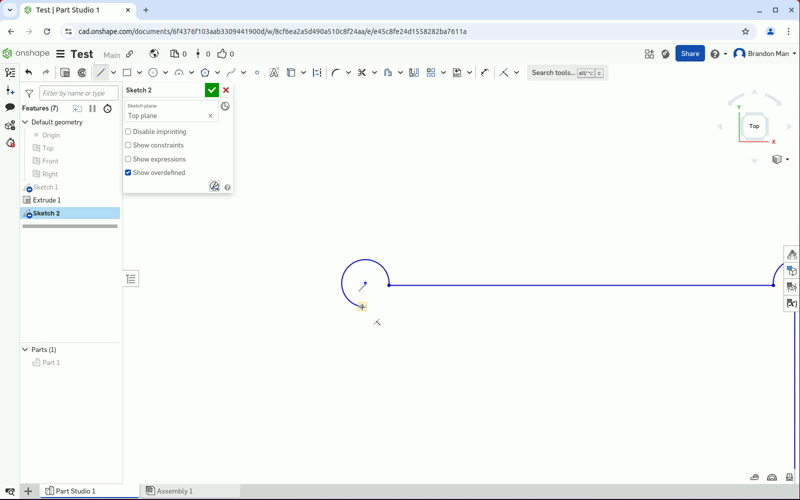
scroll(-6)
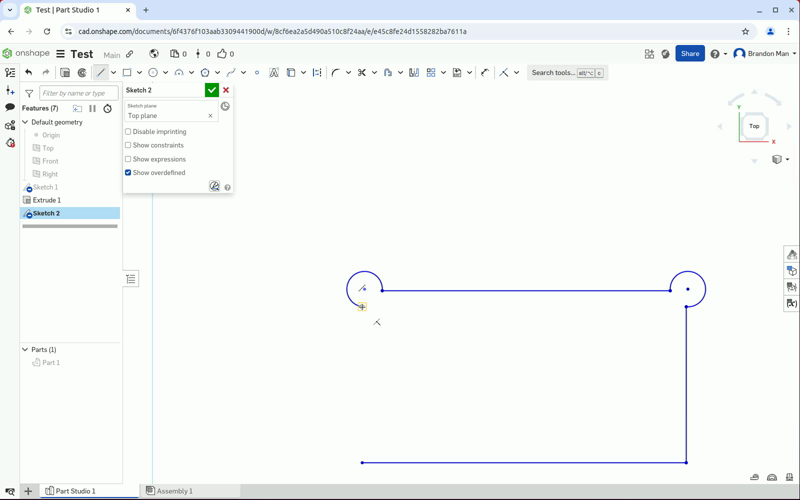
scroll(-6)
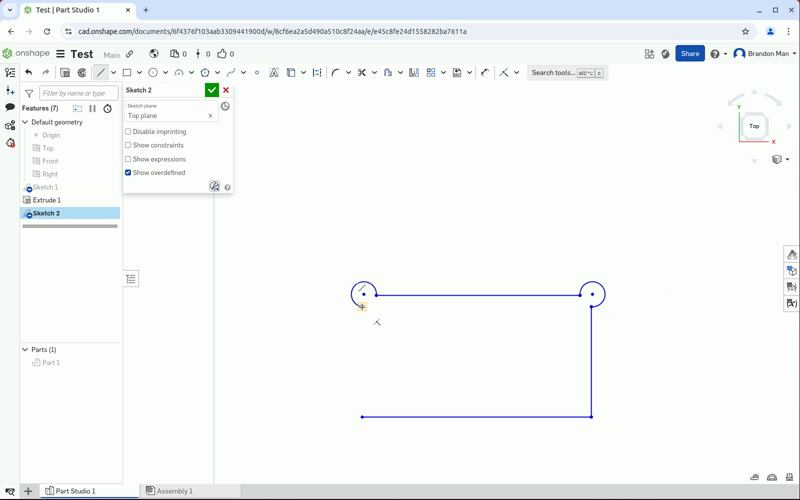
scroll(-6)
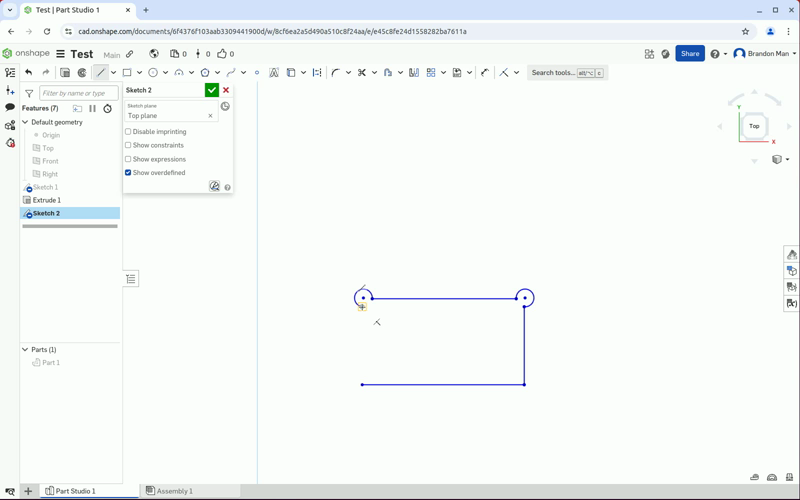
scroll(-6)
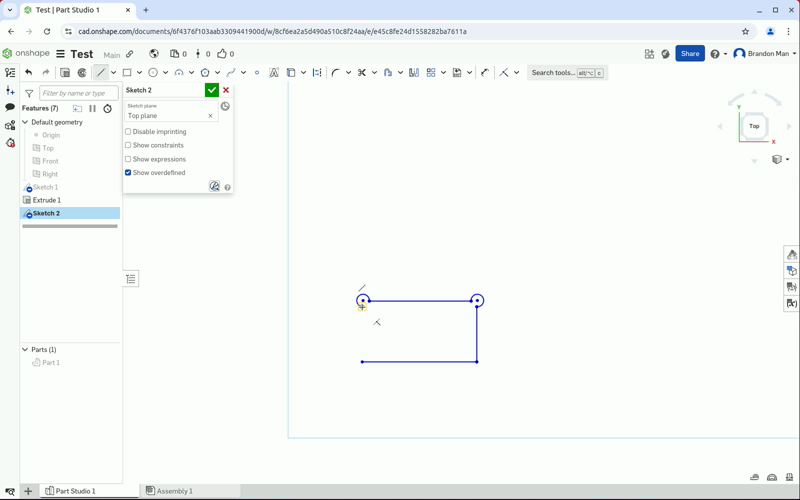
scroll(-6)
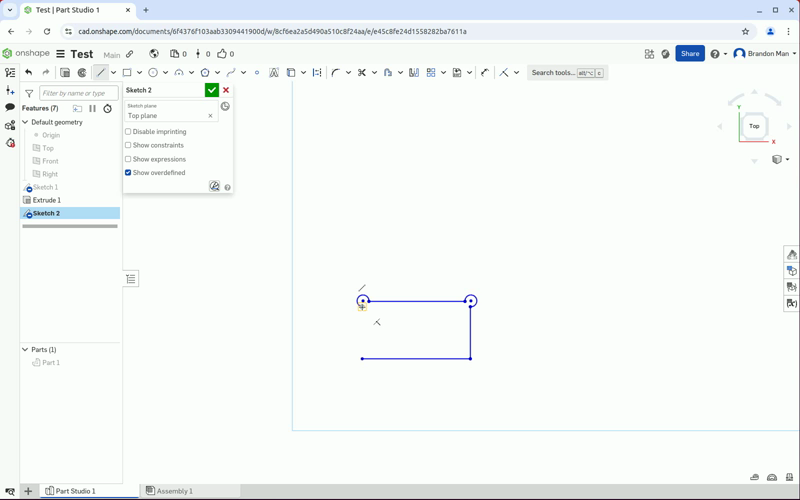
scroll(-6)
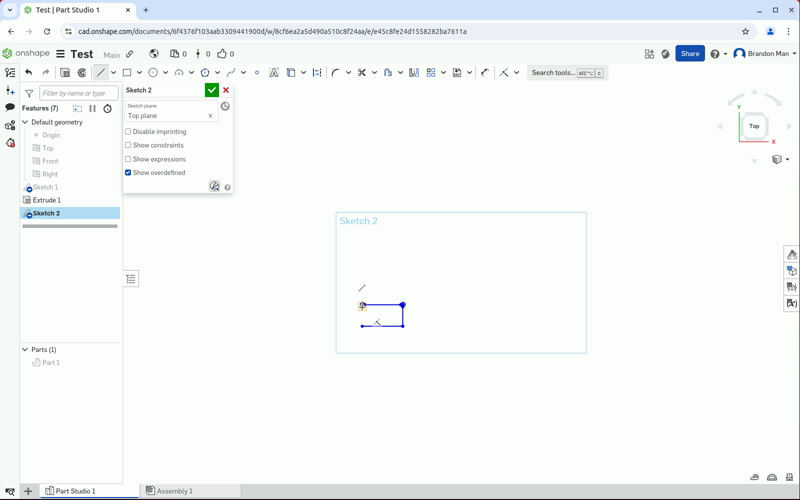
mouse_move(392, 306)
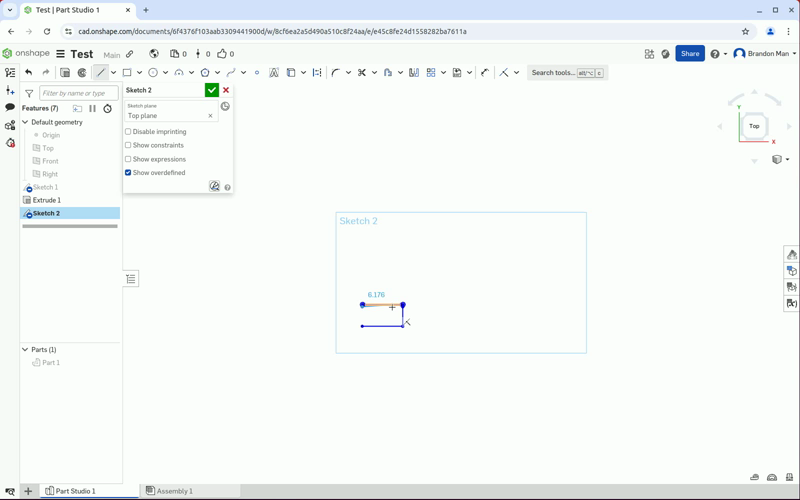
key_down(shift)
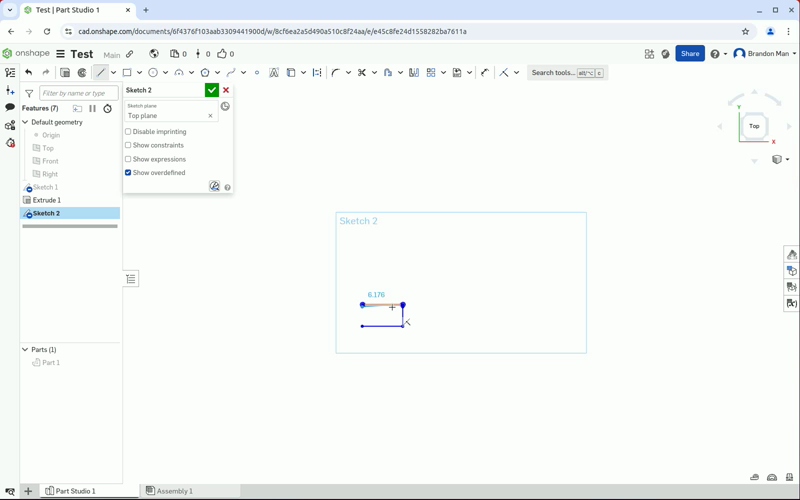
mouse_move(362, 326)
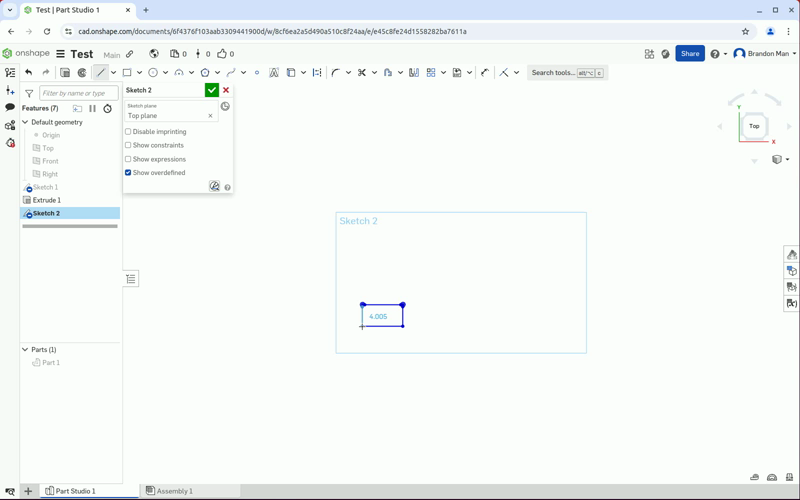
key_up(shift)
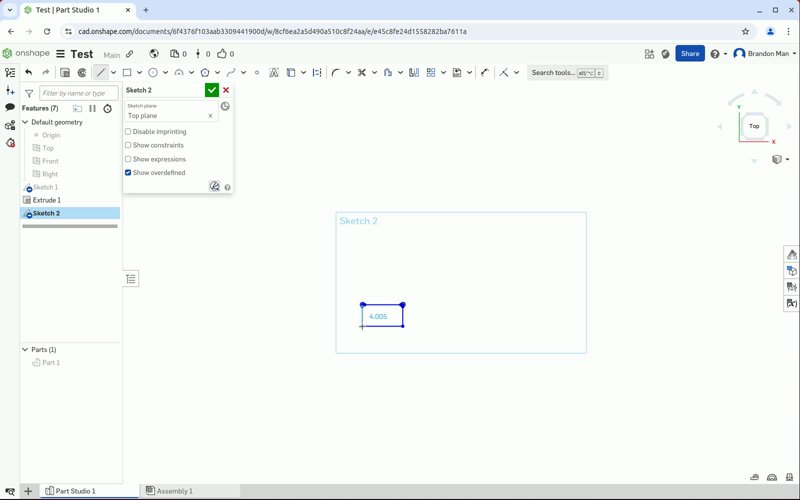
click(362, 326)
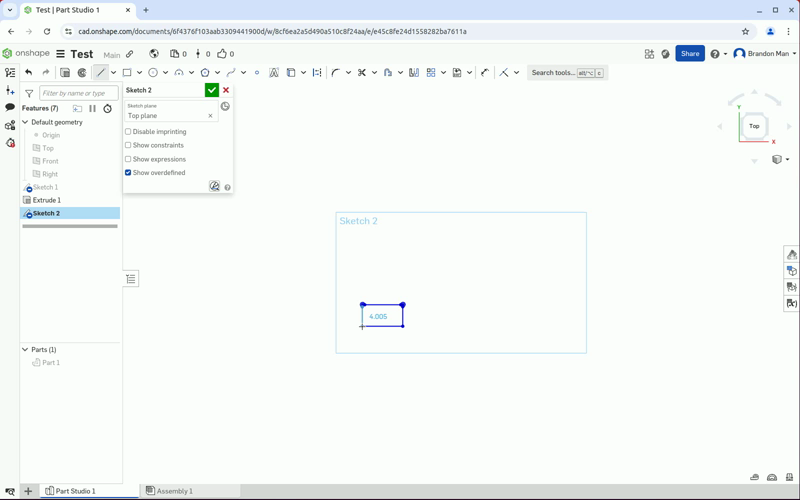
key(esc)
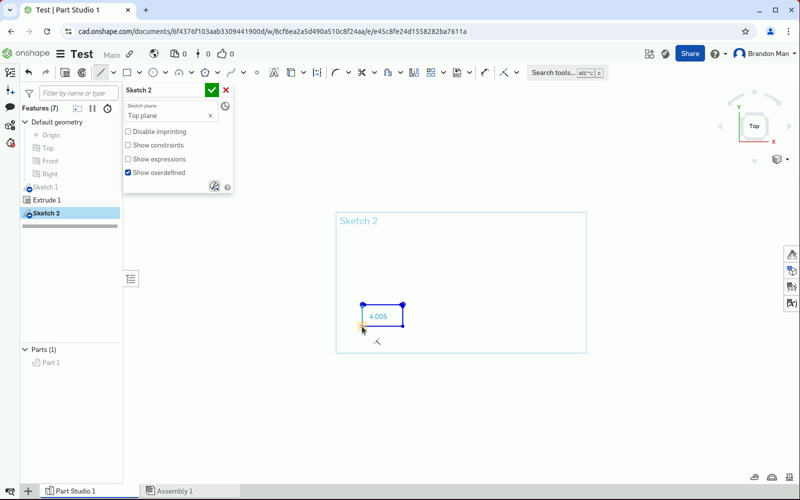
mouse_move(388, 317)
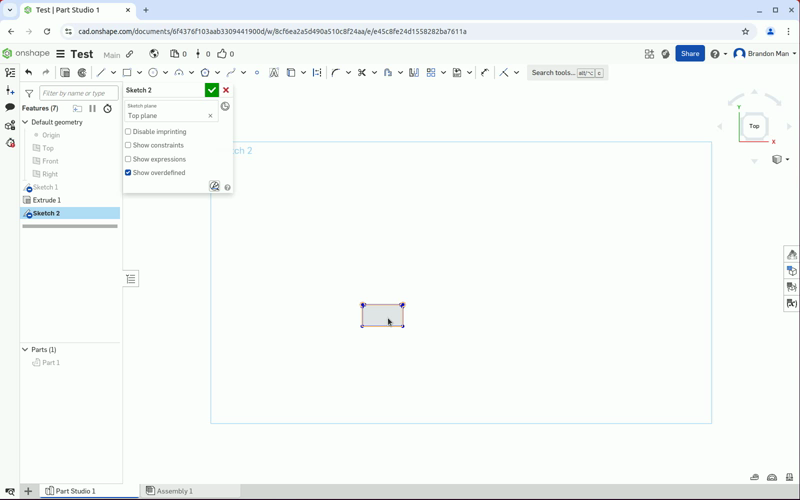
scroll(6)
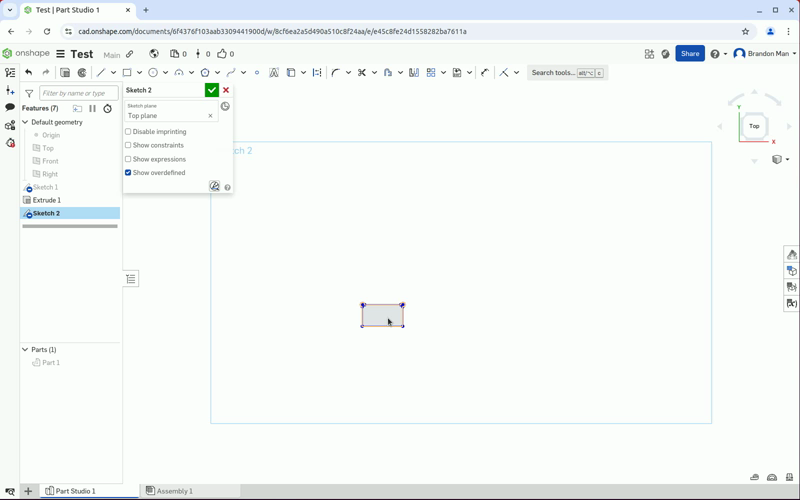
scroll(6)
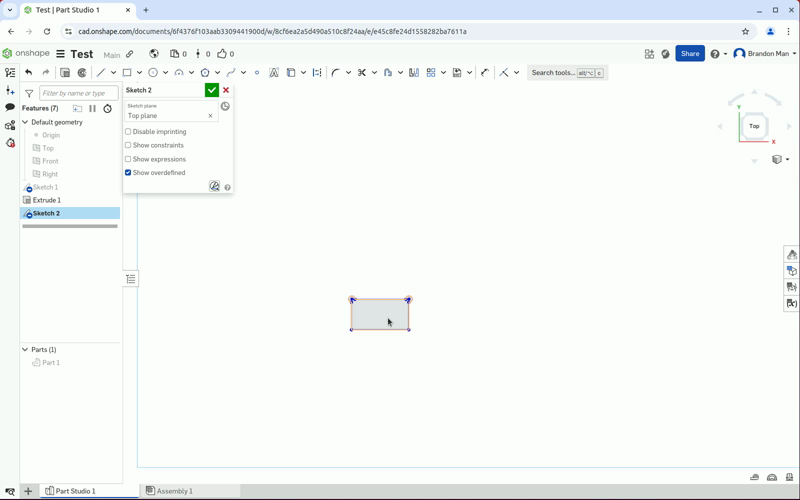
scroll(6)
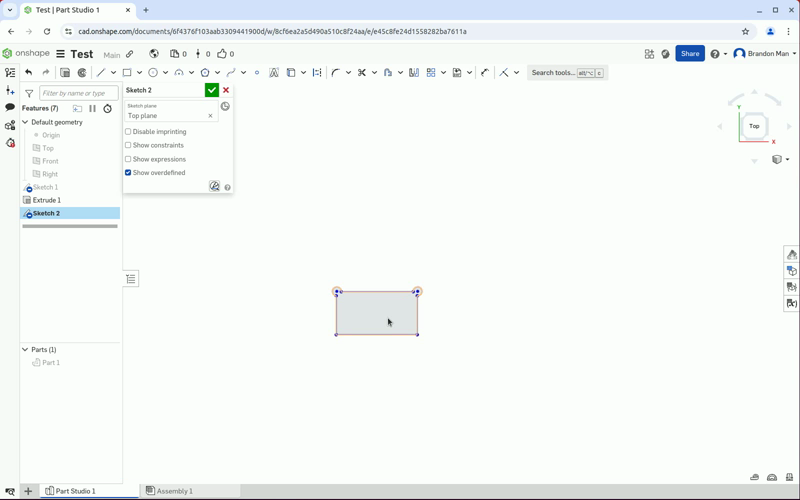
scroll(6)
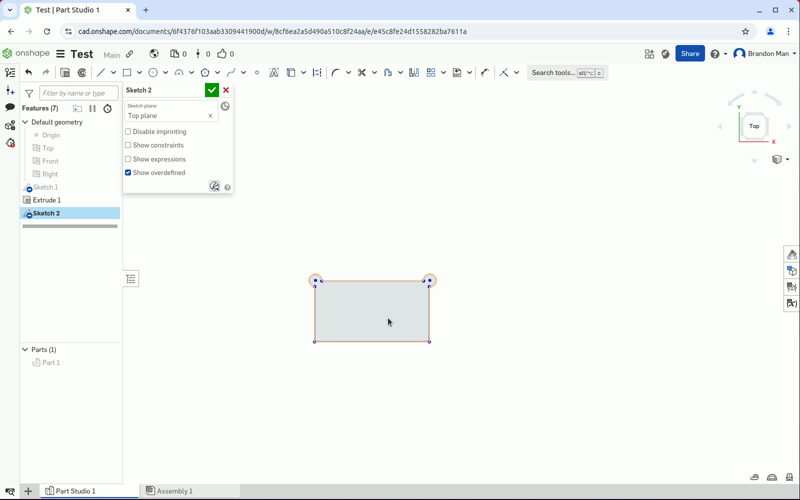
scroll(6)
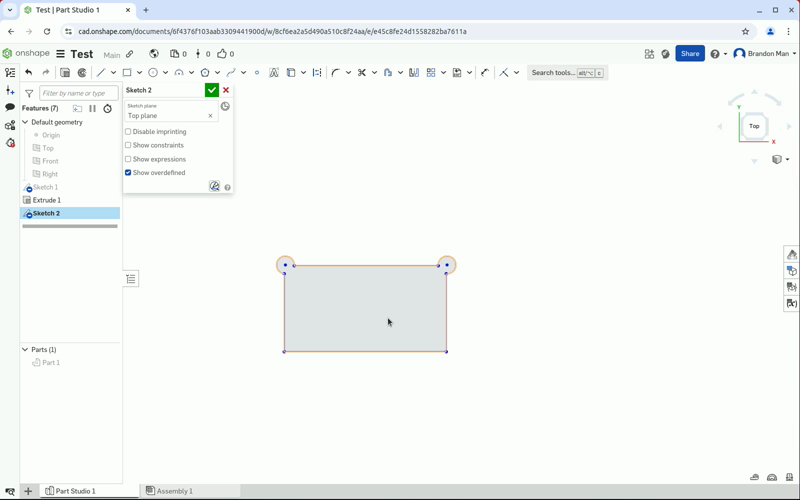
scroll(6)
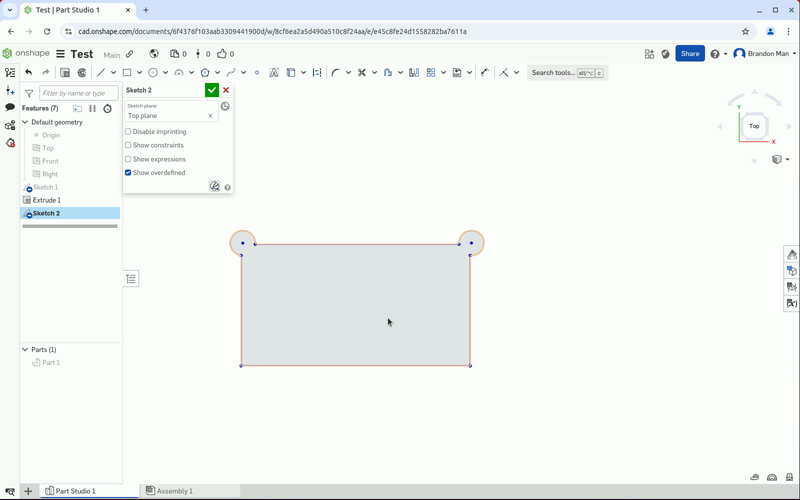
scroll(6)
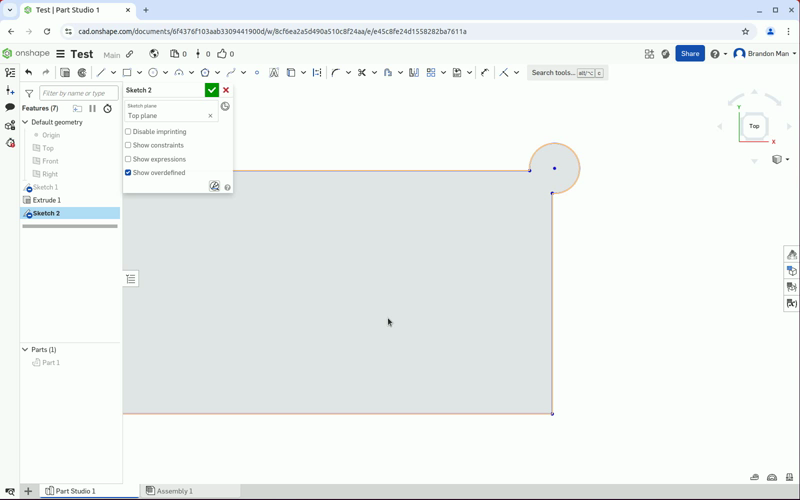
click(388, 317)
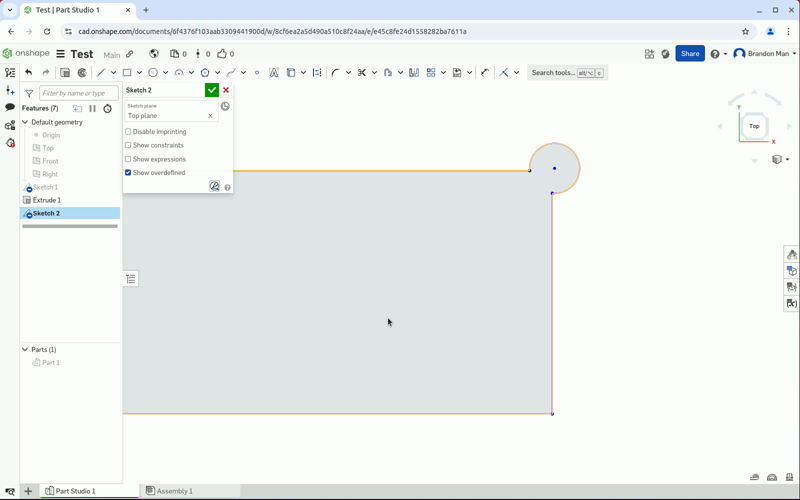
scroll(-6)
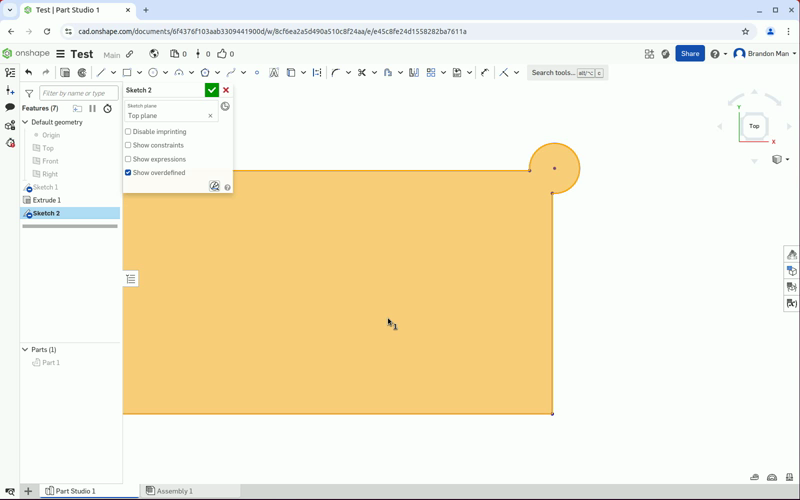
scroll(-6)
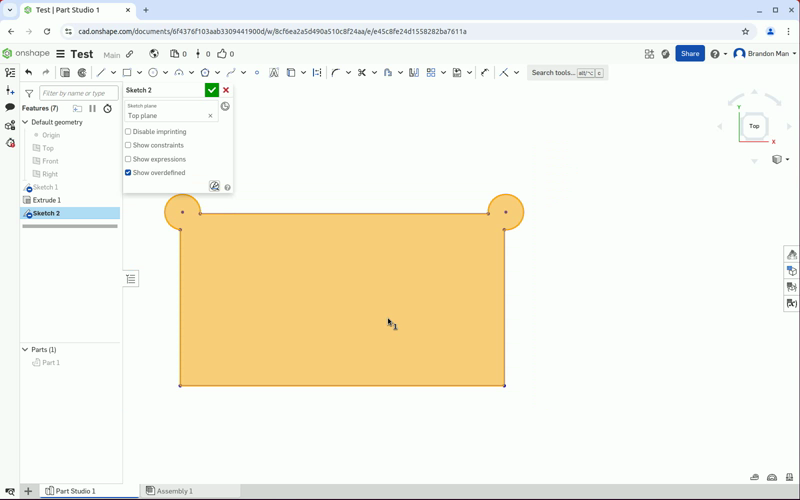
scroll(-6)
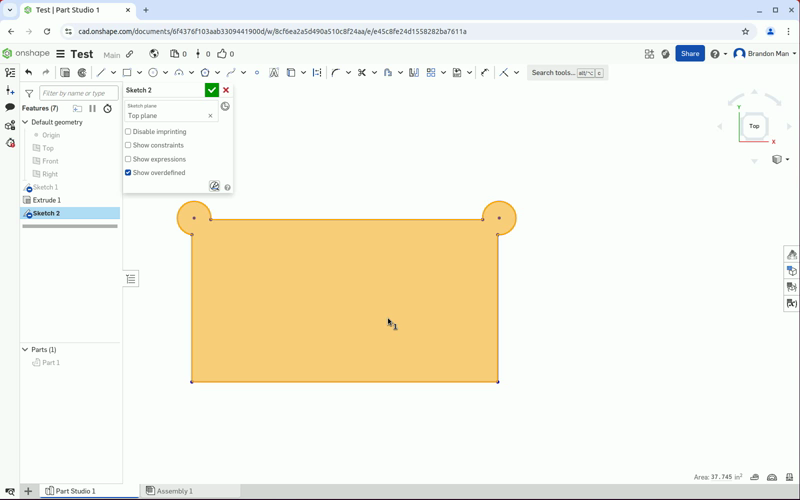
scroll(-6)
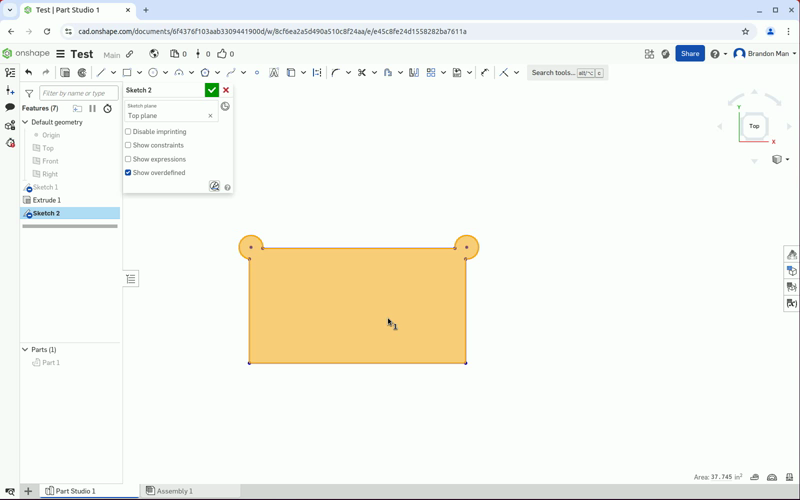
scroll(-6)
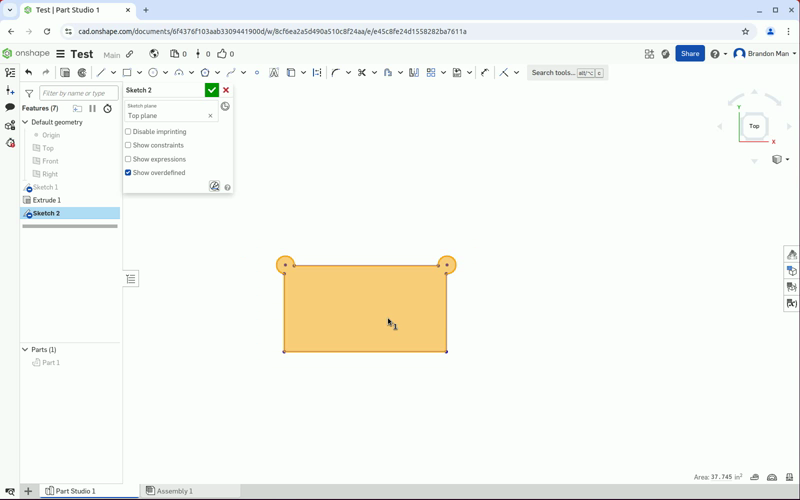
scroll(-6)
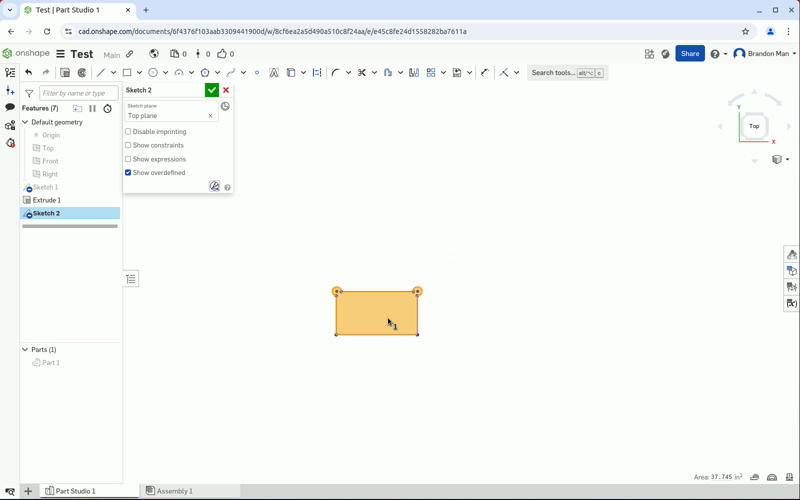
scroll(-6)
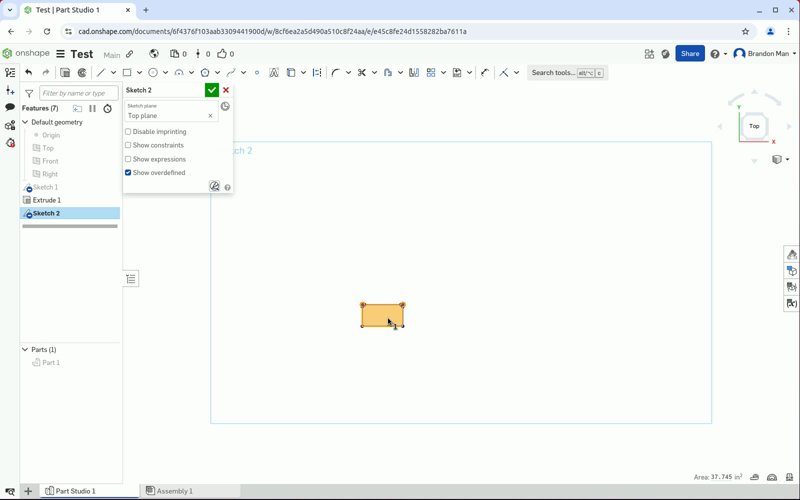
mouse_move(73, 352)
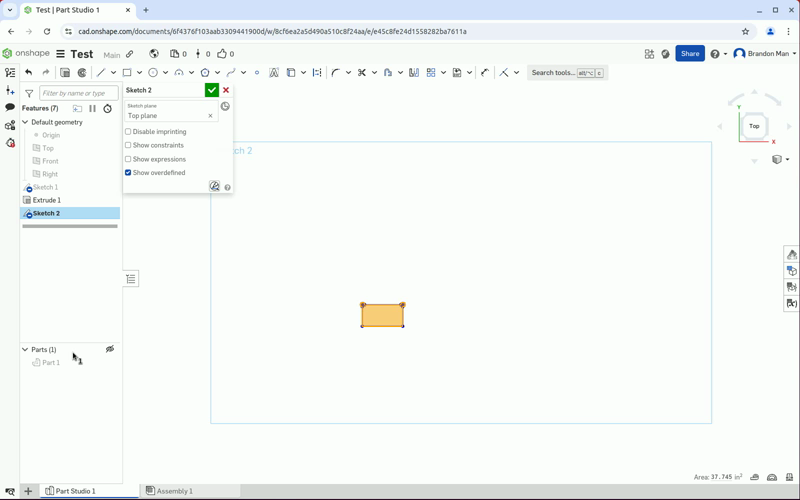
key(shift+y)
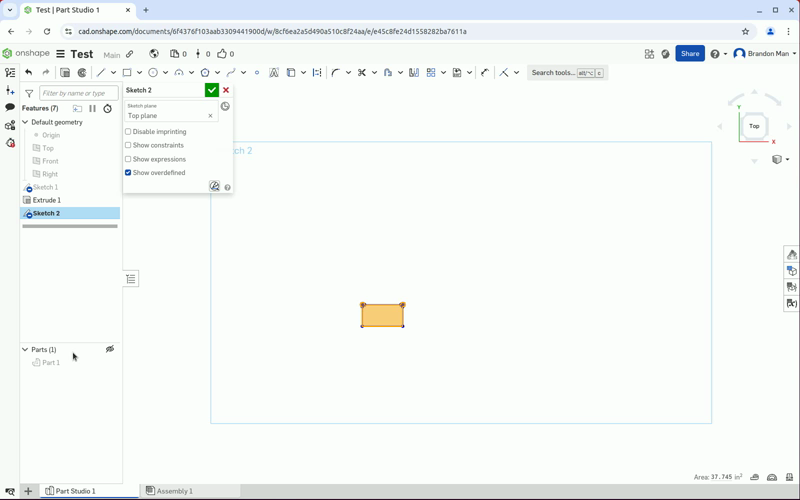
key(shift+e)
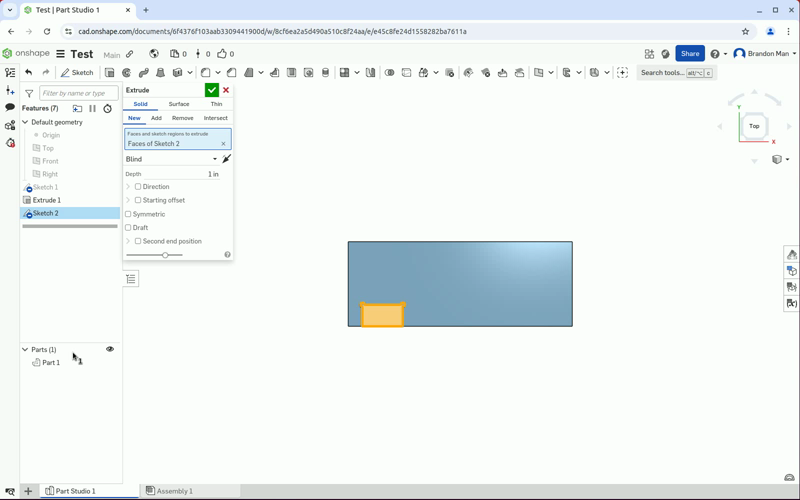
mouse_move(143, 106)
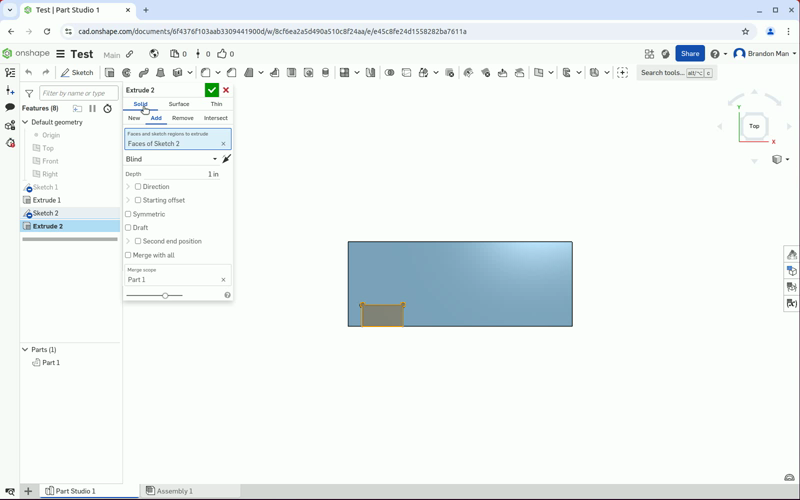
click(143, 106)
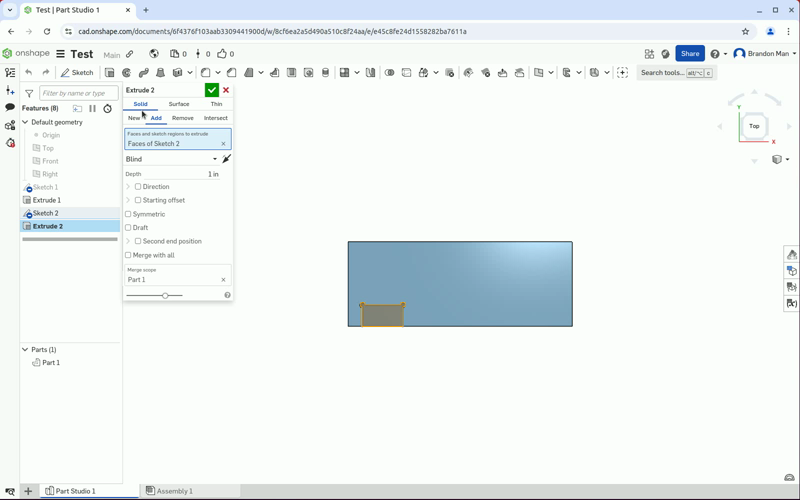
mouse_move(137, 120)
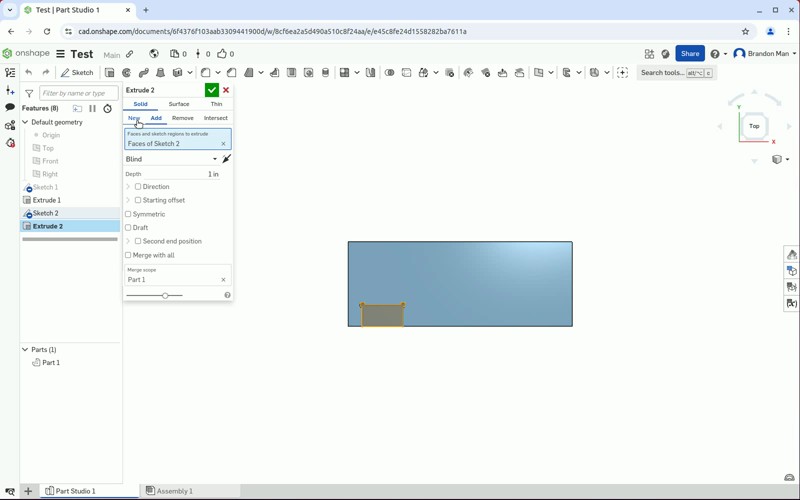
click(137, 120)
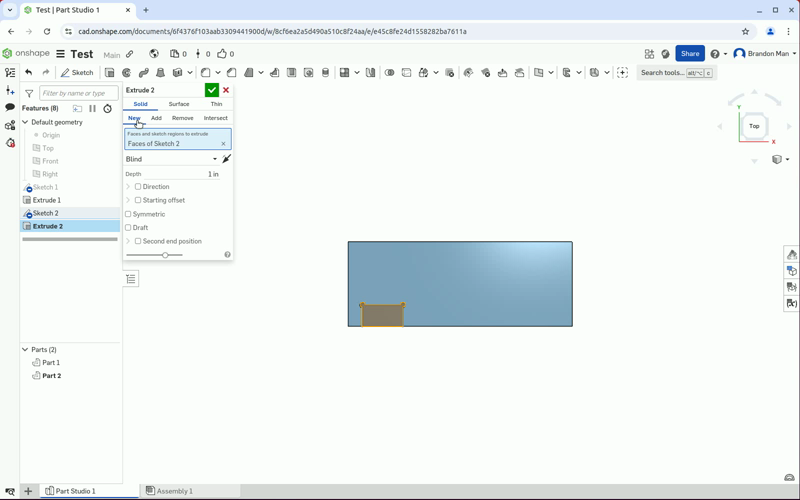
key(tab, 4)
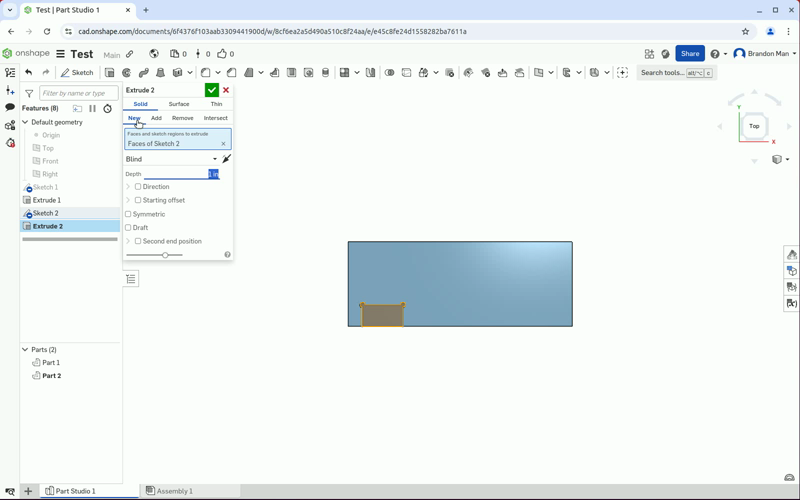
text(2.407)
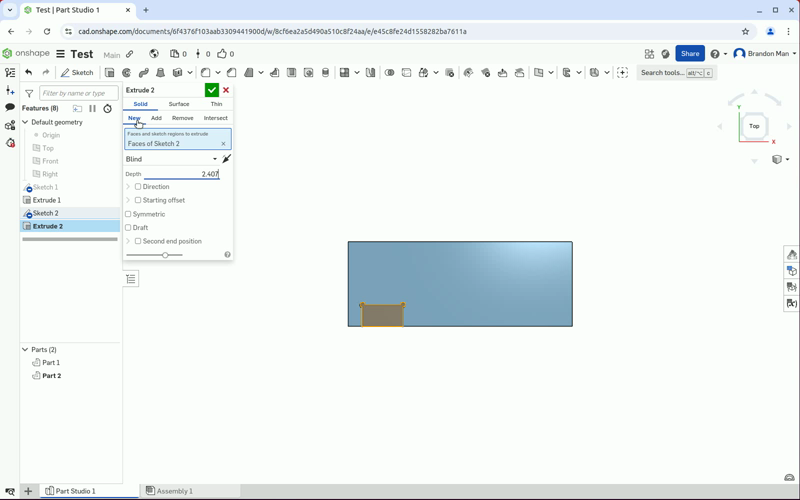
key(enter)
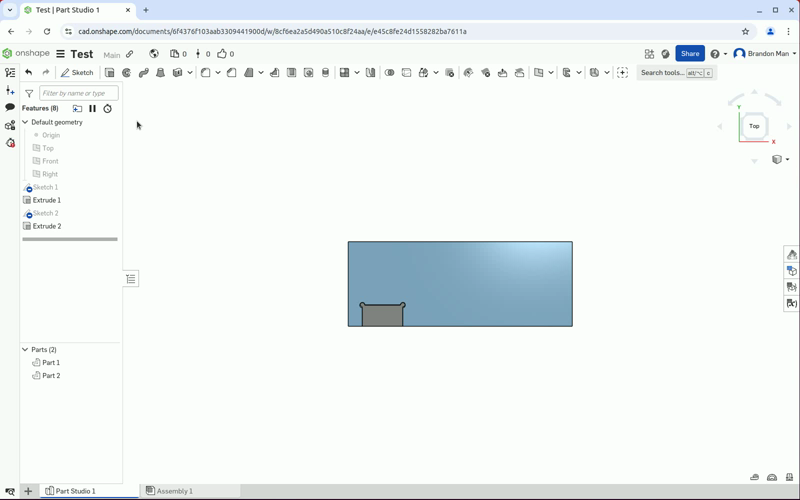
key(shift+h)
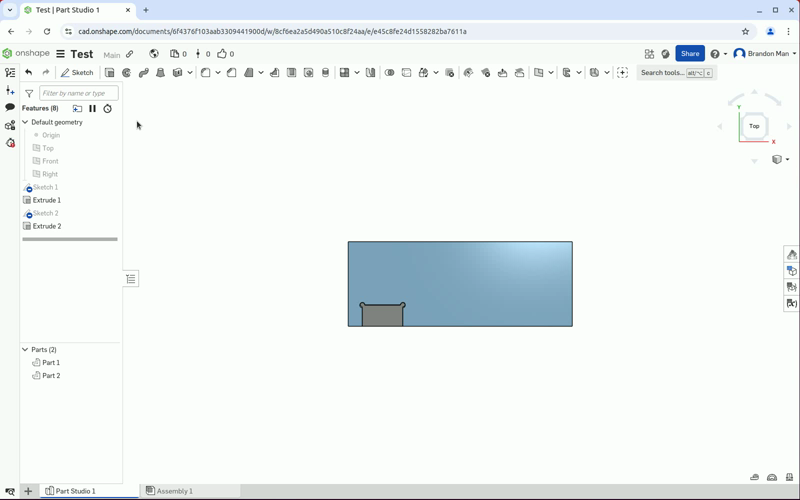
key(shift+h)
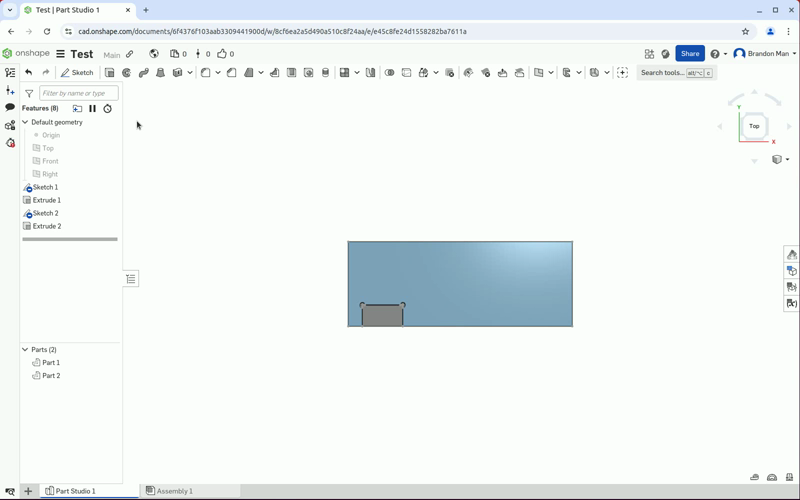
key(shift+7)
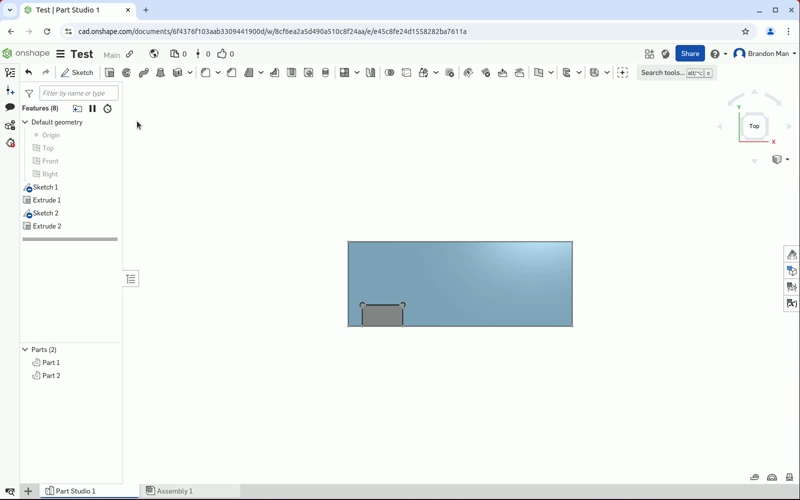
key(up, 3)
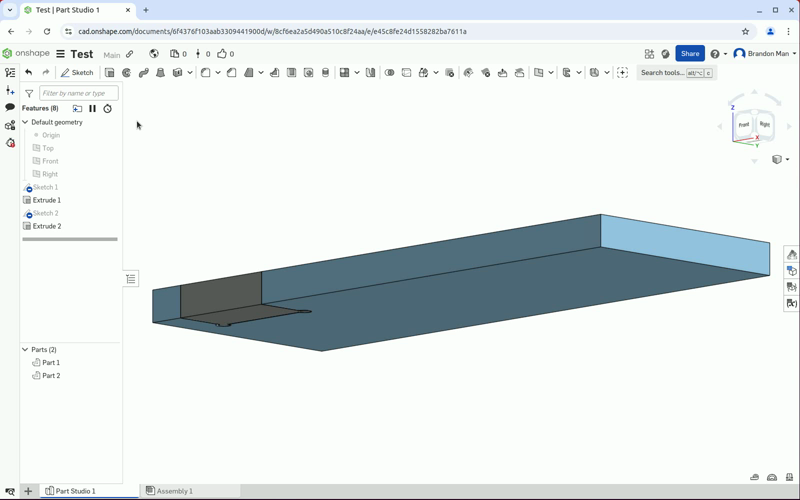
key(left, 3)
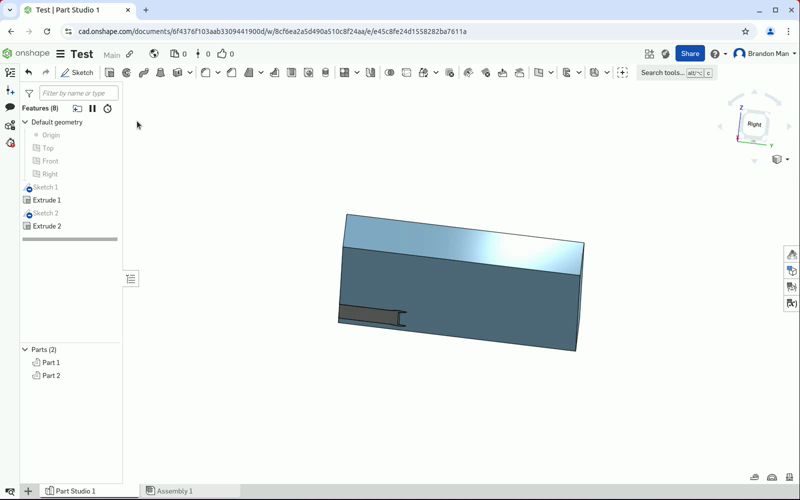
key(right, 3)
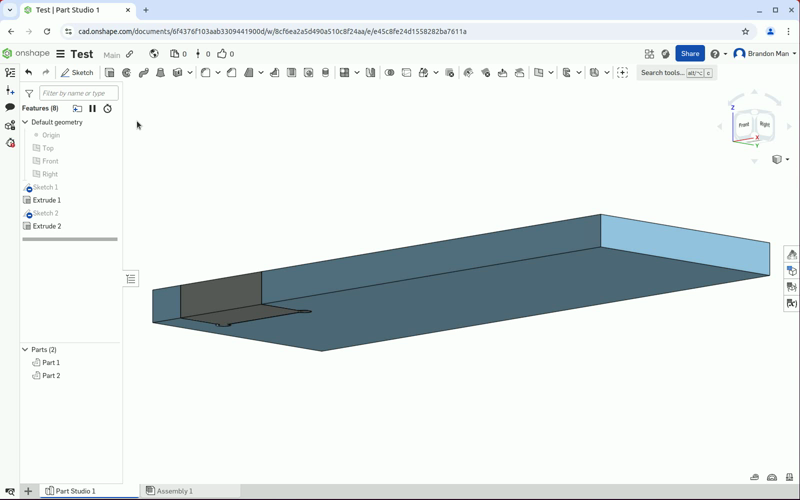
key(down, 3)
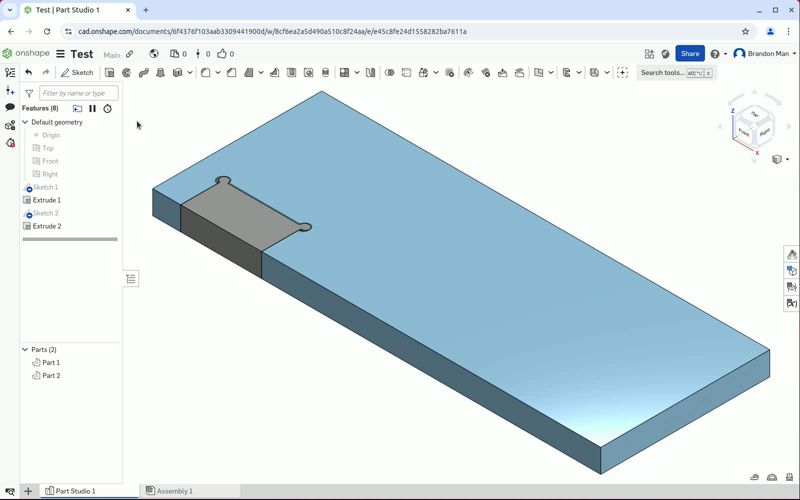
mouse_move(73, 189)
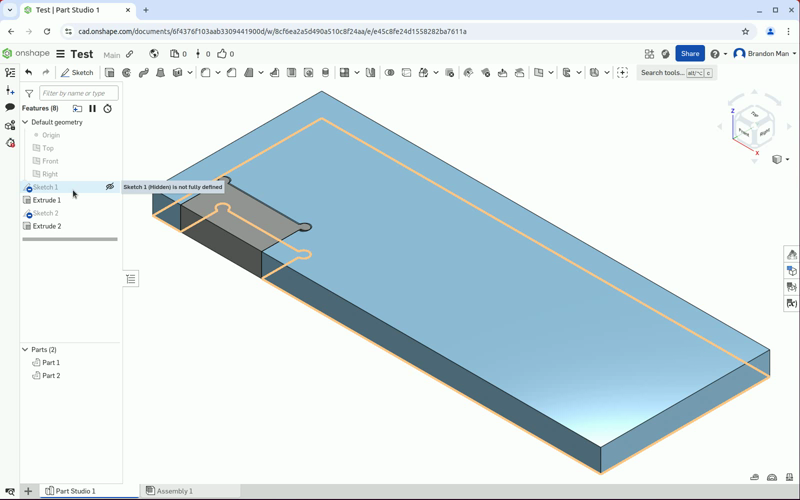
click(73, 189)